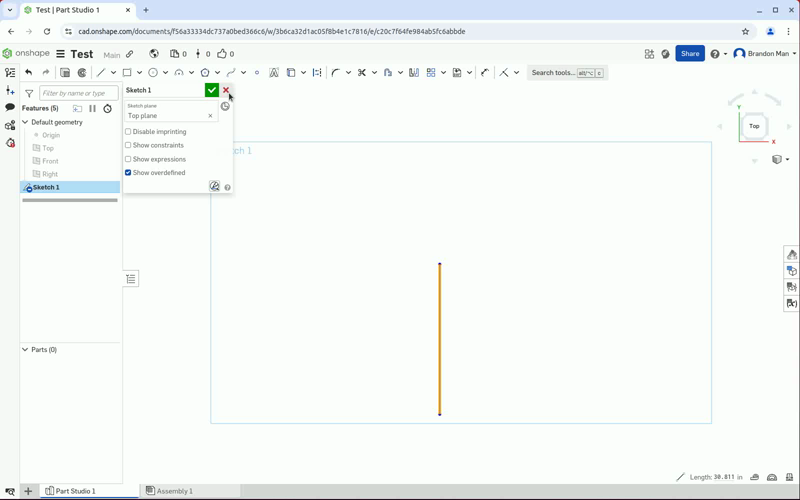
key(shift+h)
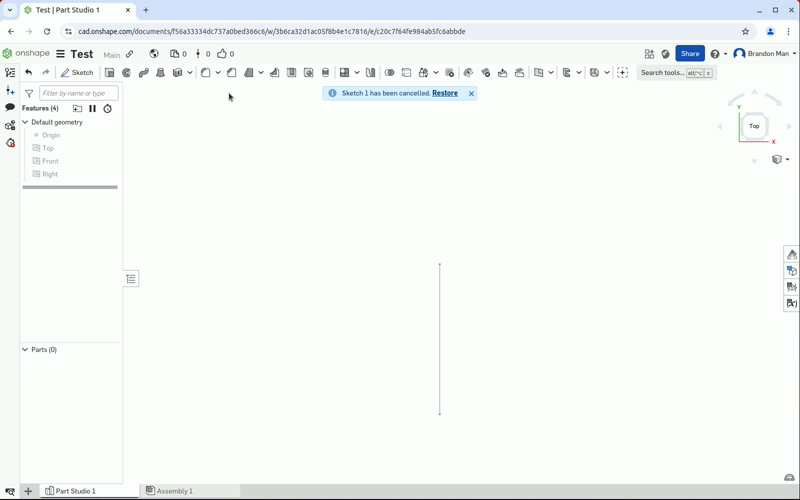
mouse_move(73, 352)
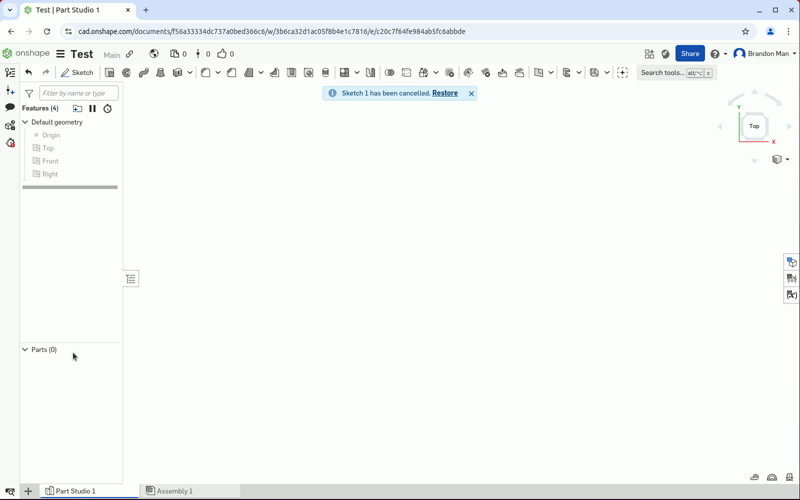
key(y)
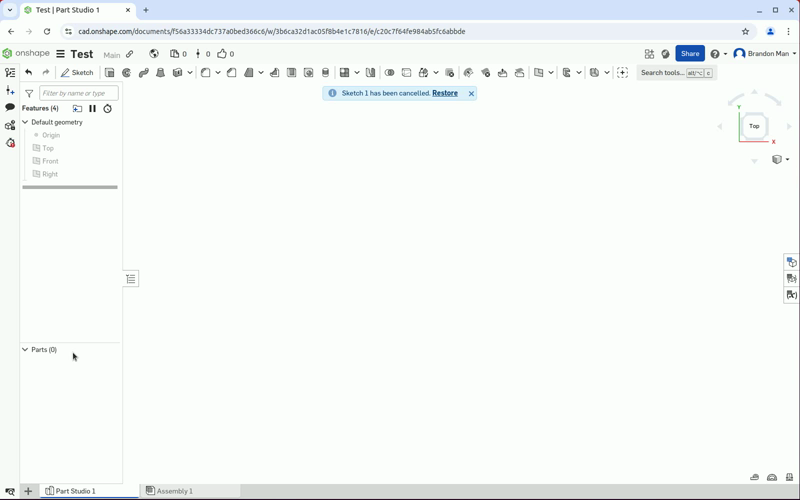
key(shift+p)
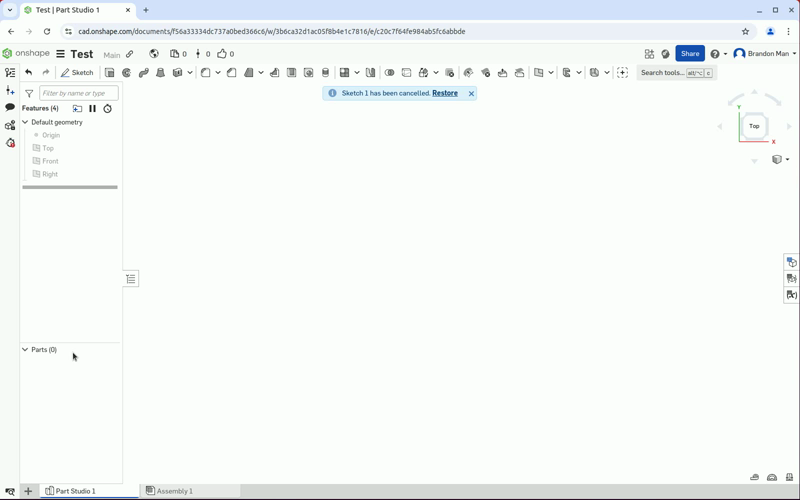
key(space)
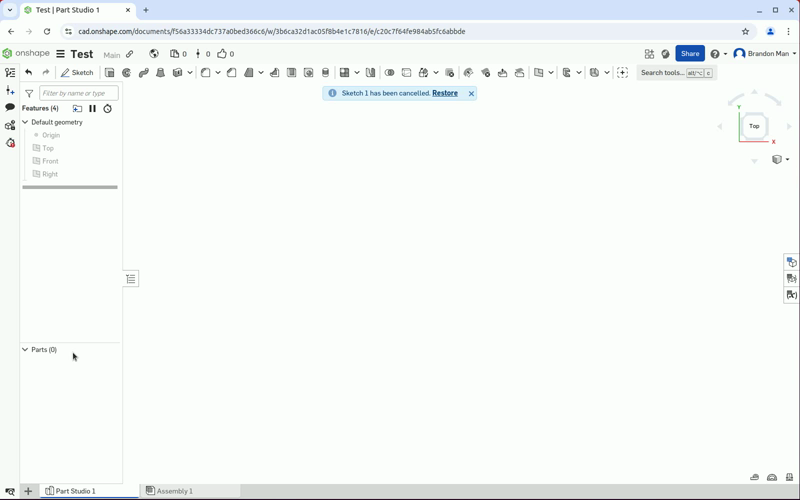
key_down(shift)
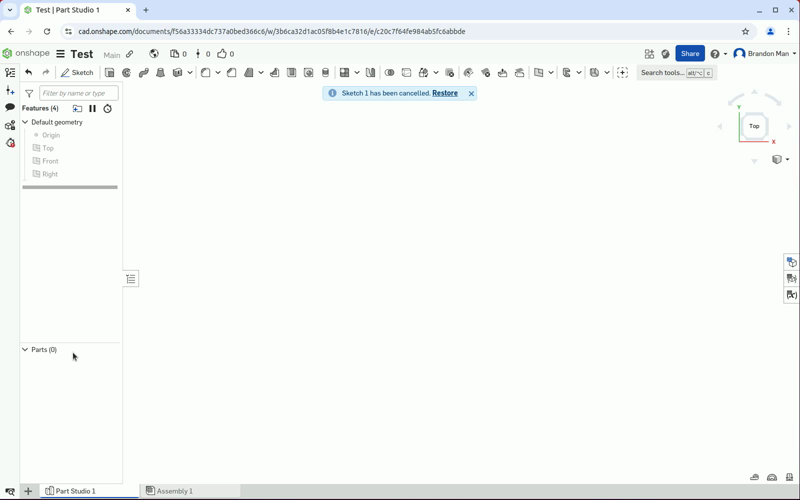
key(up)
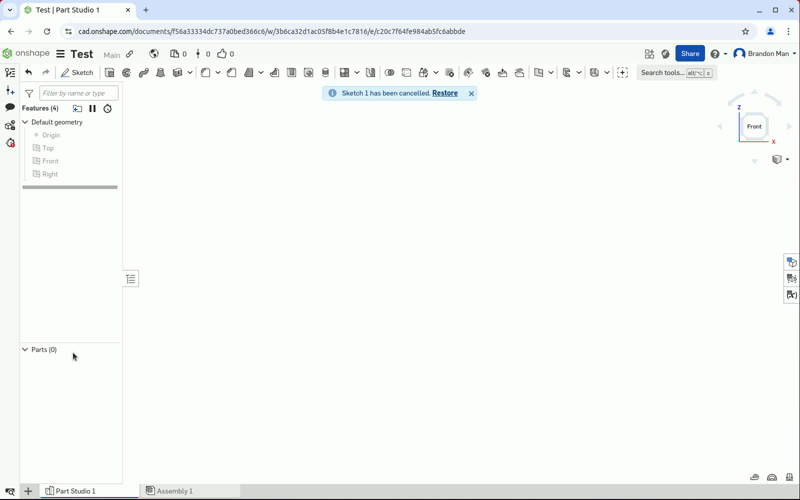
key_up(shift)
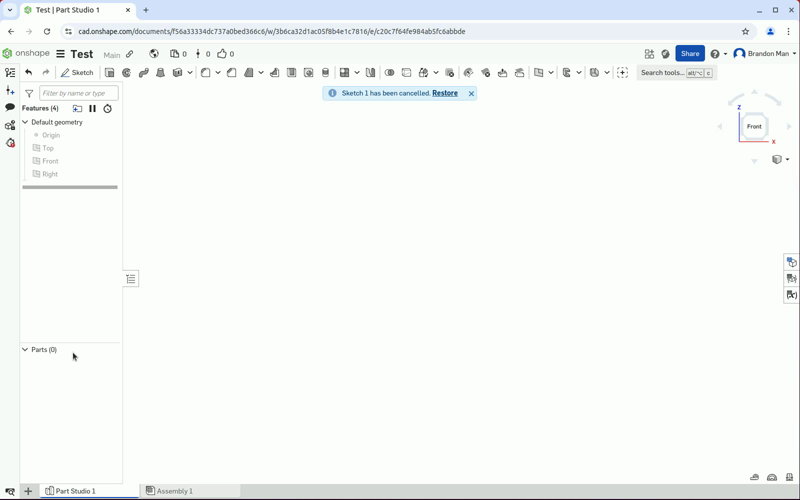
mouse_move(73, 352)
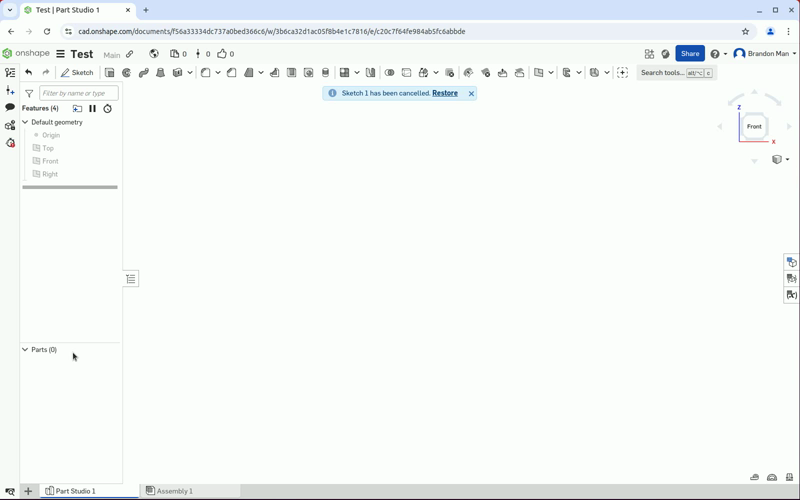
key(shift+y)
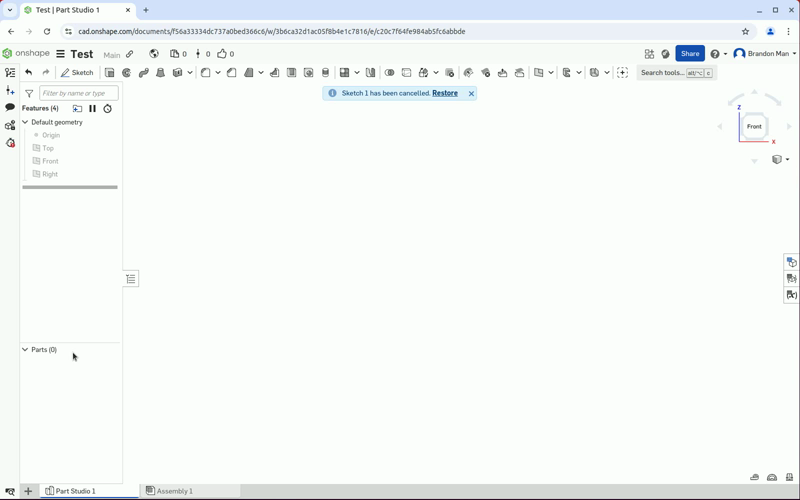
key(shift+s)
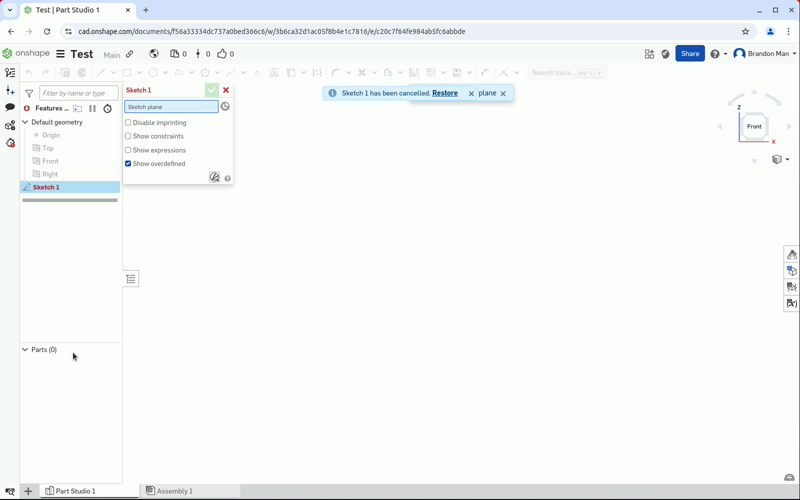
mouse_move(73, 163)
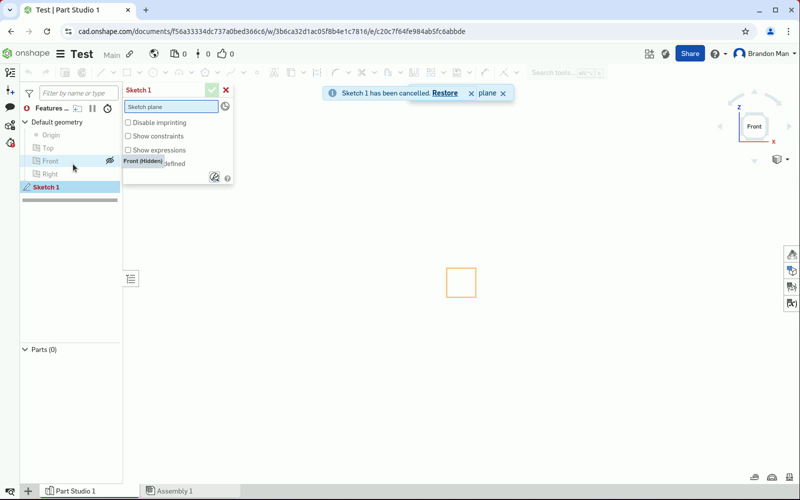
click(73, 163)
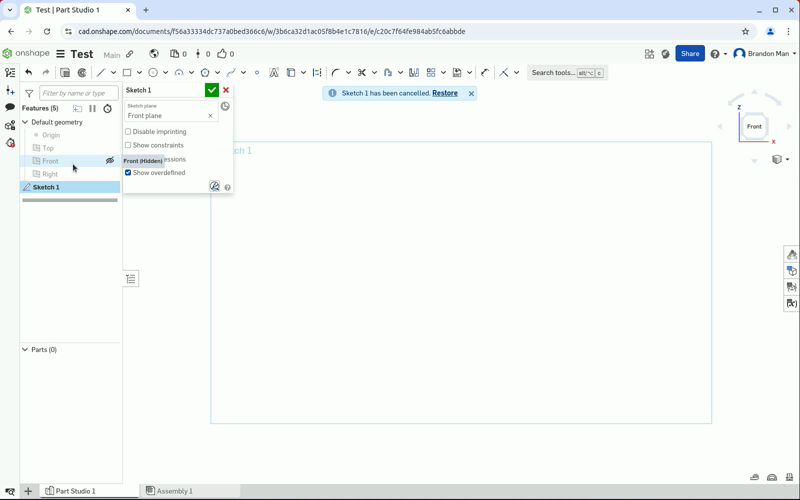
mouse_move(73, 352)
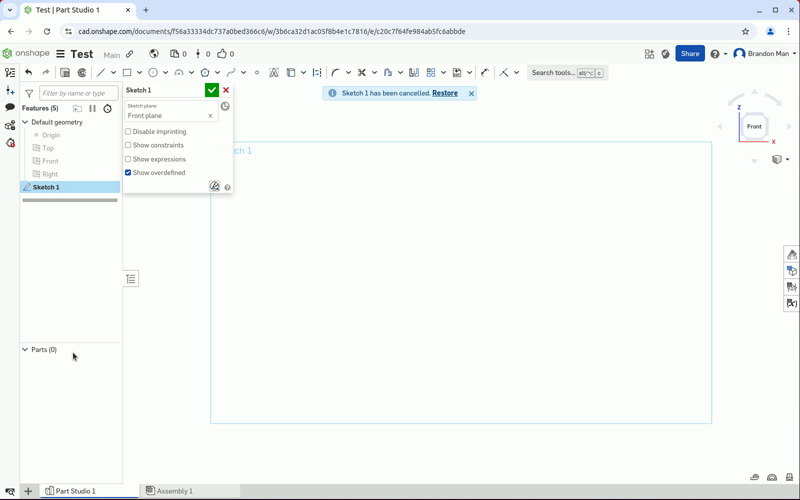
key(y)
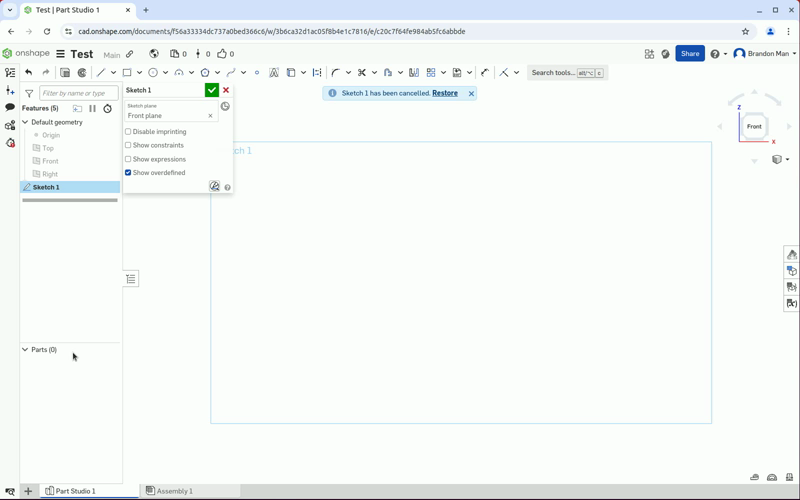
key(l)
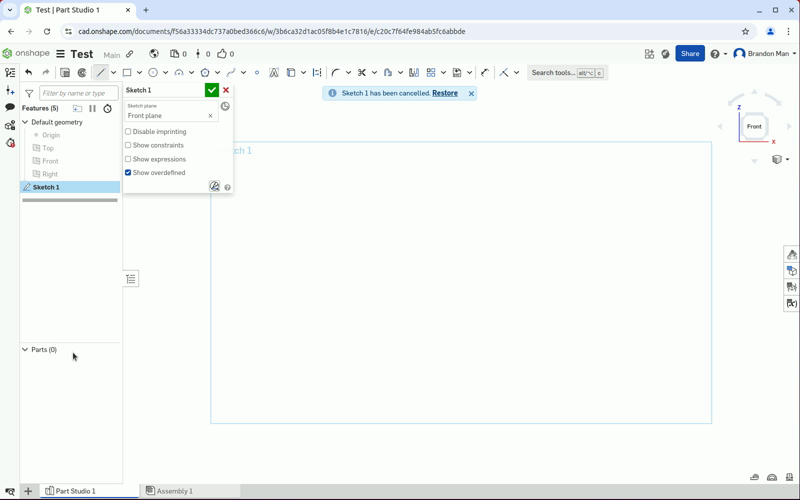
key_down(shift)
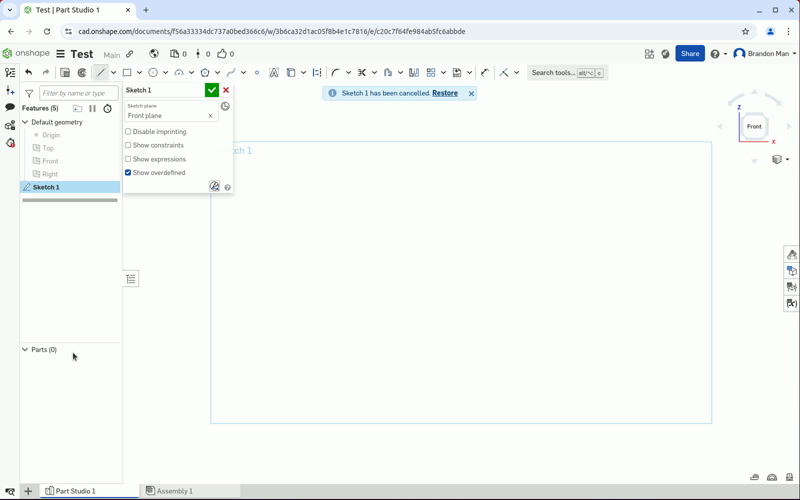
mouse_move(422, 282)
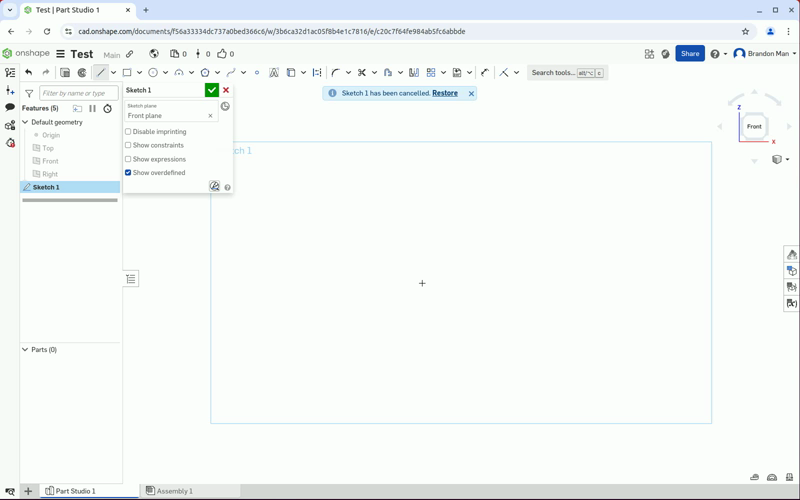
click(422, 282)
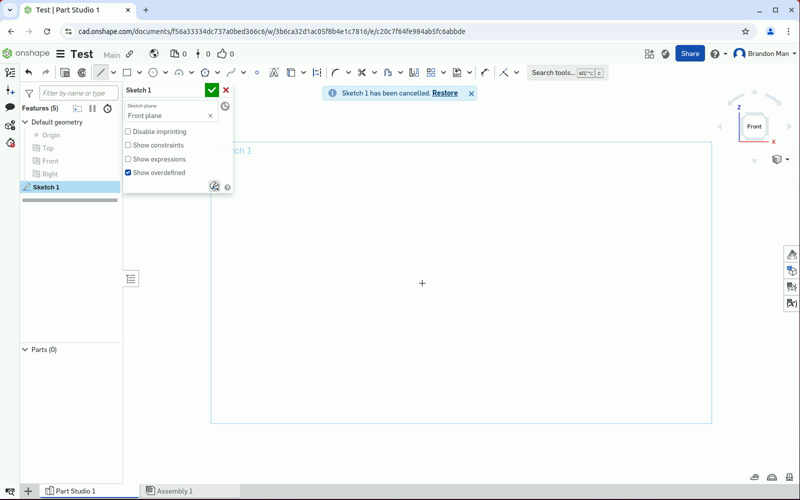
key_up(shift)
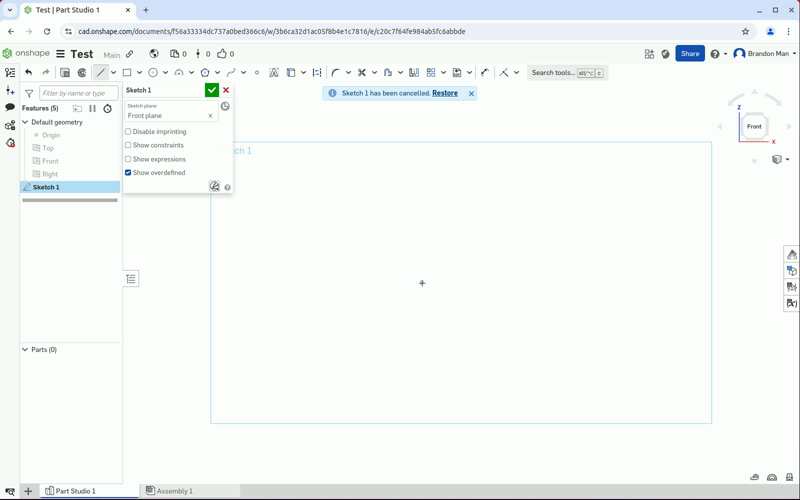
key_down(shift)
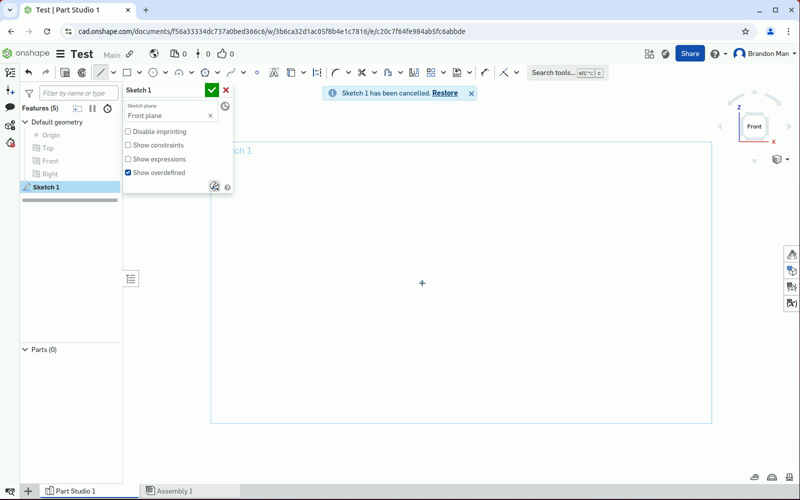
mouse_move(452, 282)
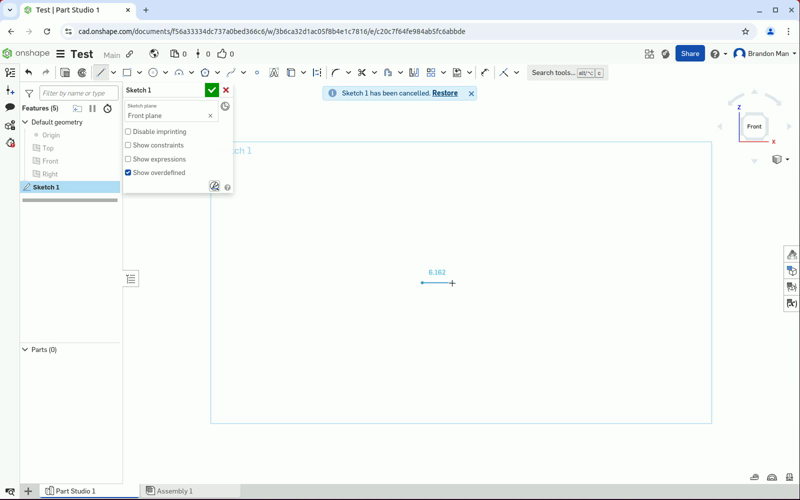
mouse_move(431, 282)
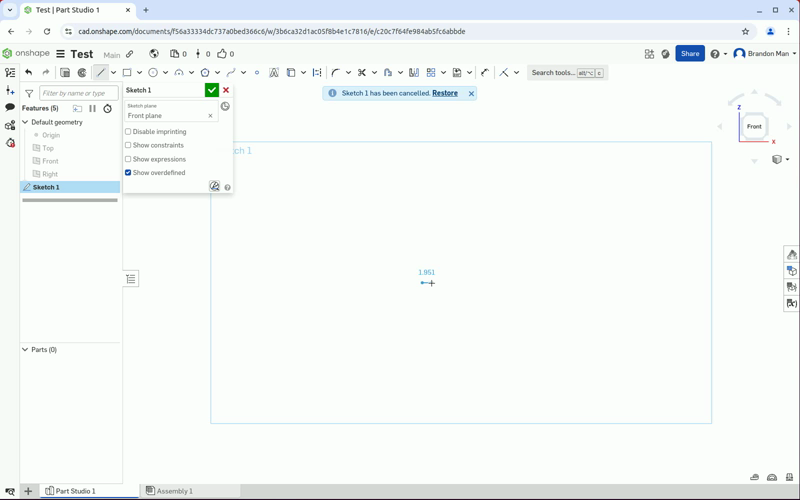
click(431, 282)
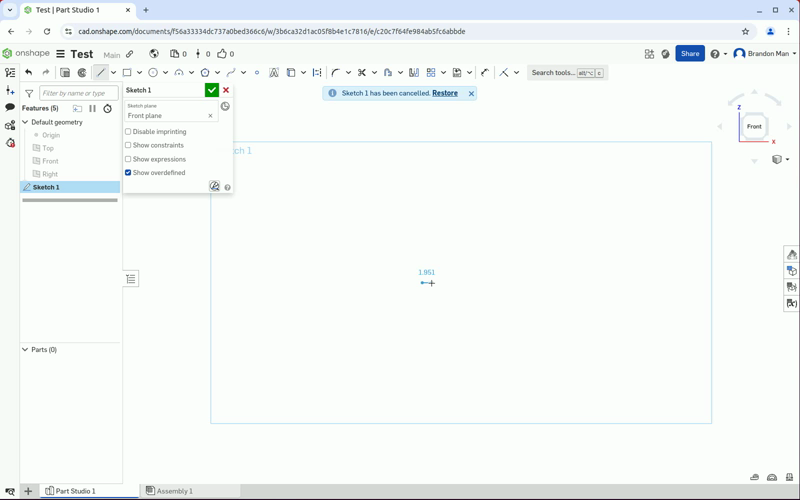
key_up(shift)
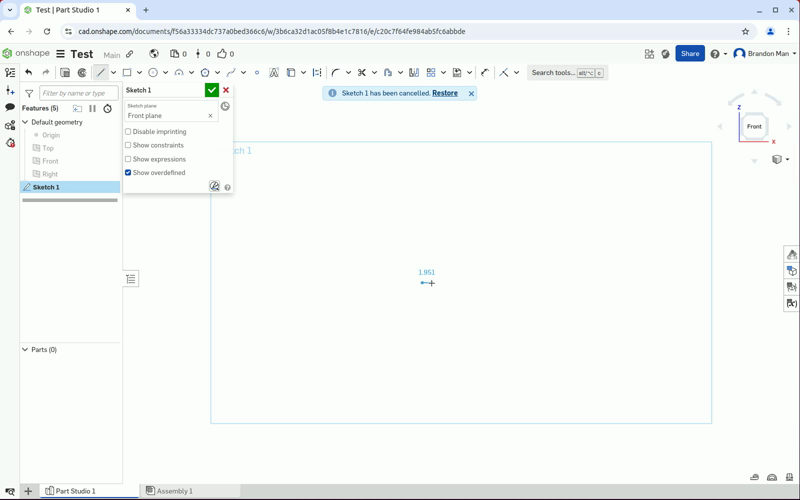
key_down(shift)
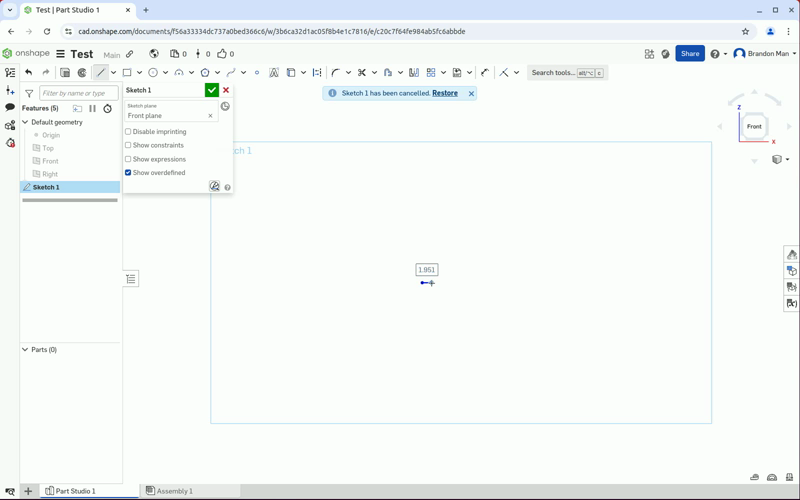
mouse_move(461, 282)
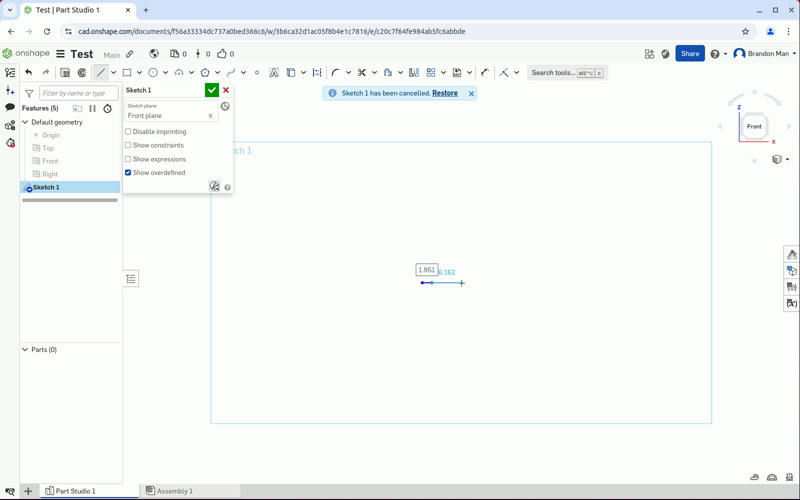
mouse_move(431, 287)
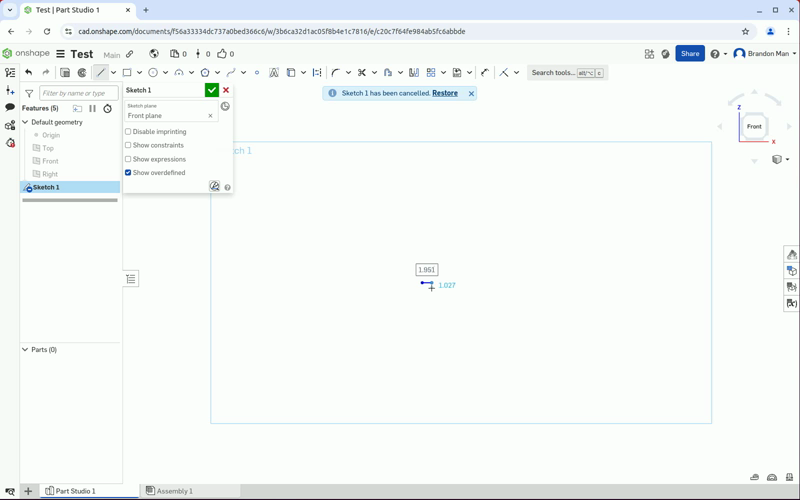
scroll(6)
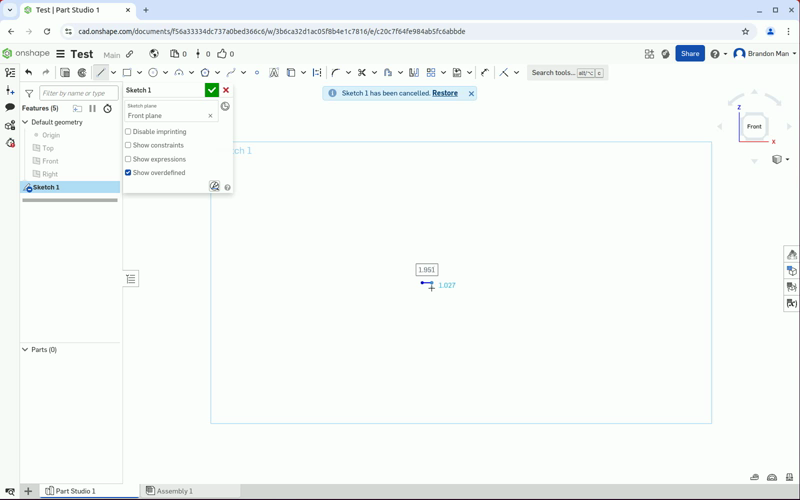
scroll(6)
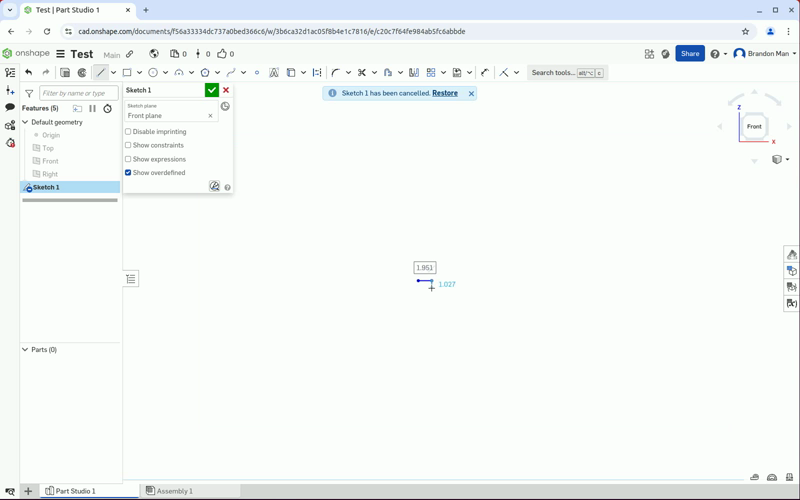
scroll(6)
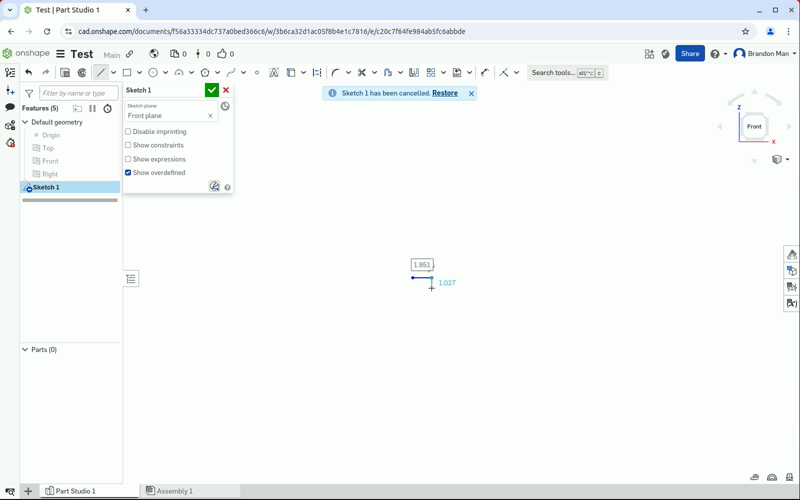
scroll(6)
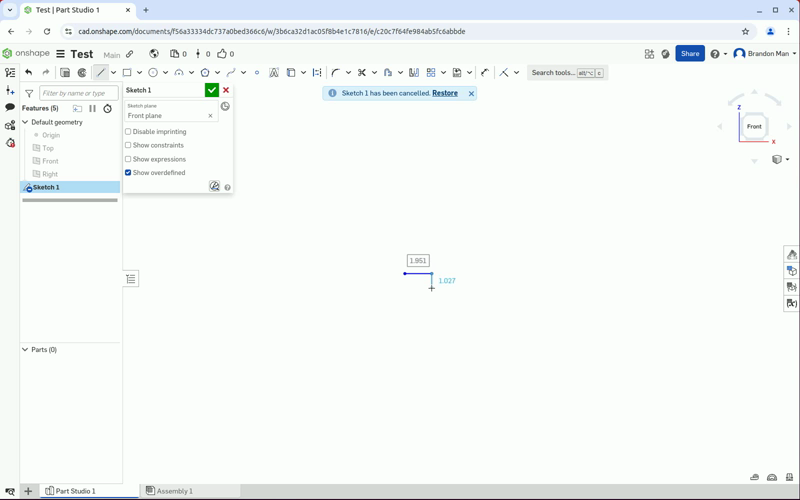
scroll(6)
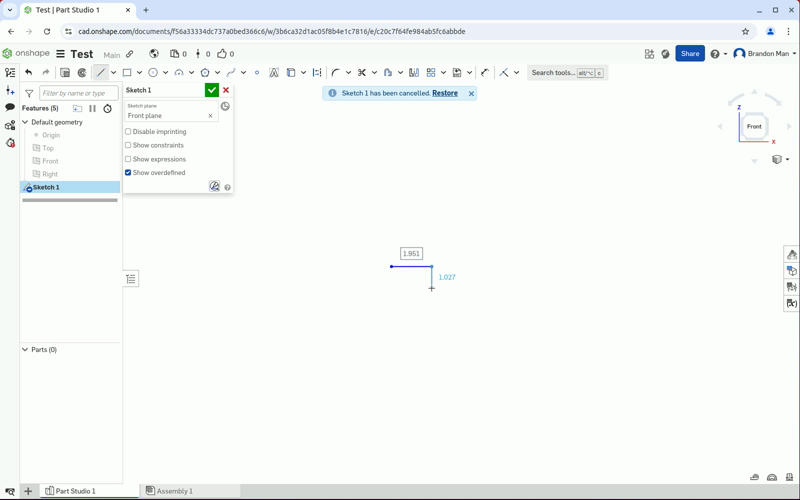
scroll(6)
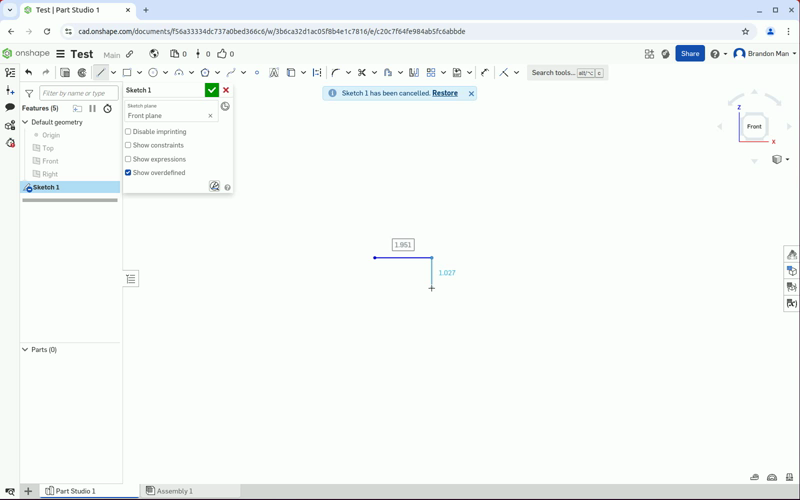
scroll(6)
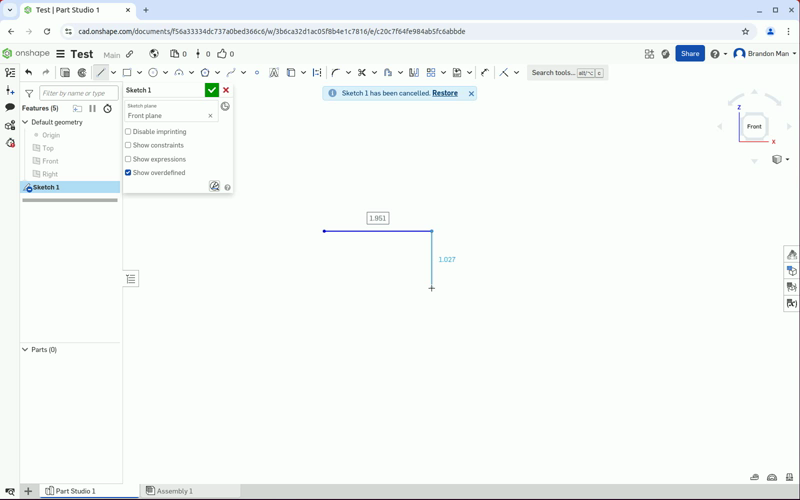
click(431, 287)
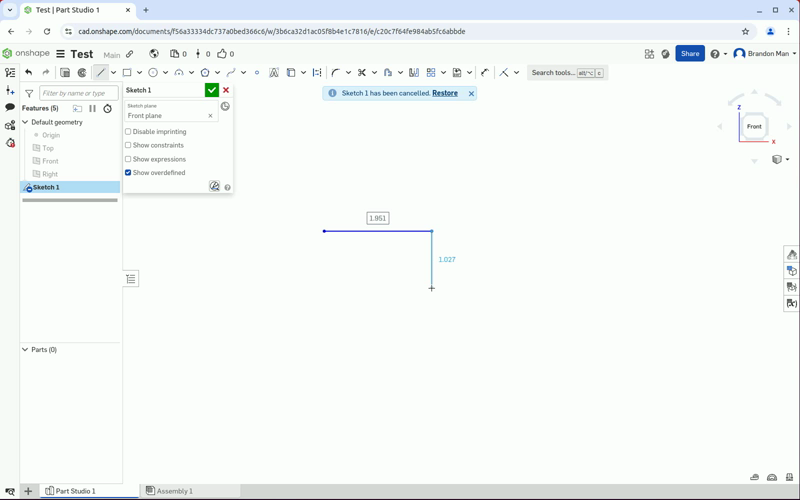
scroll(-6)
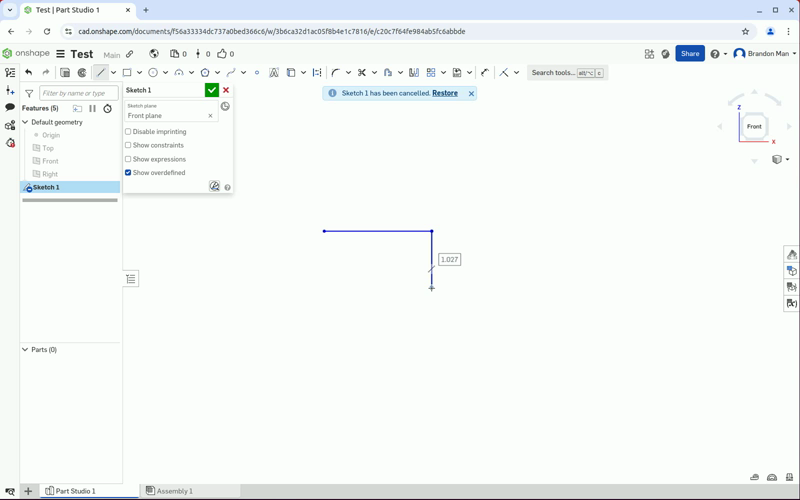
scroll(-6)
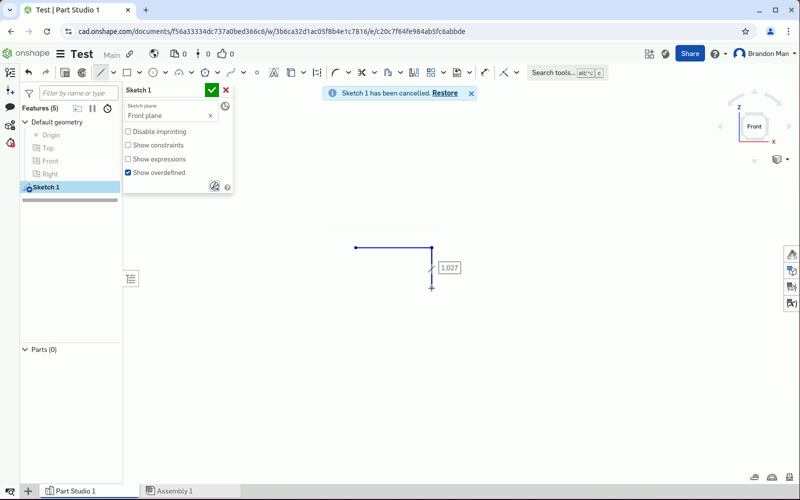
scroll(-6)
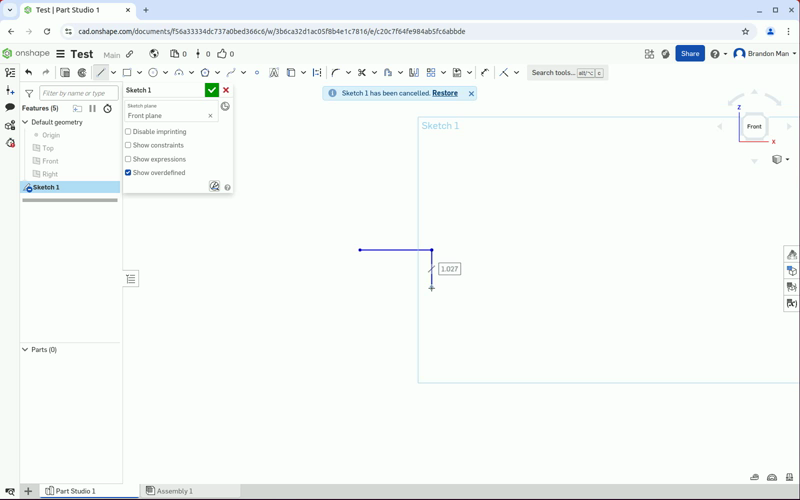
scroll(-6)
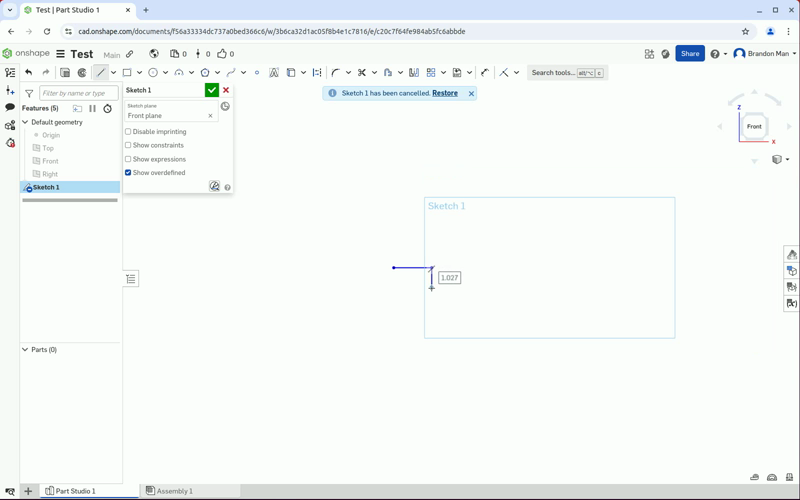
scroll(-6)
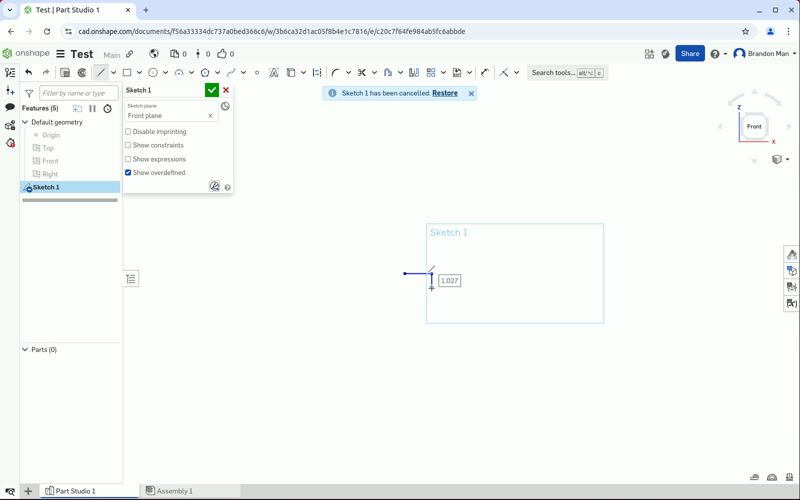
scroll(-6)
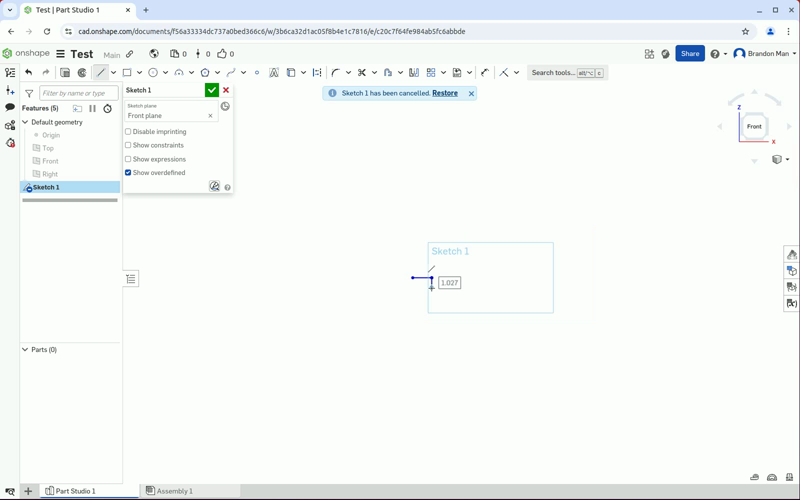
scroll(-6)
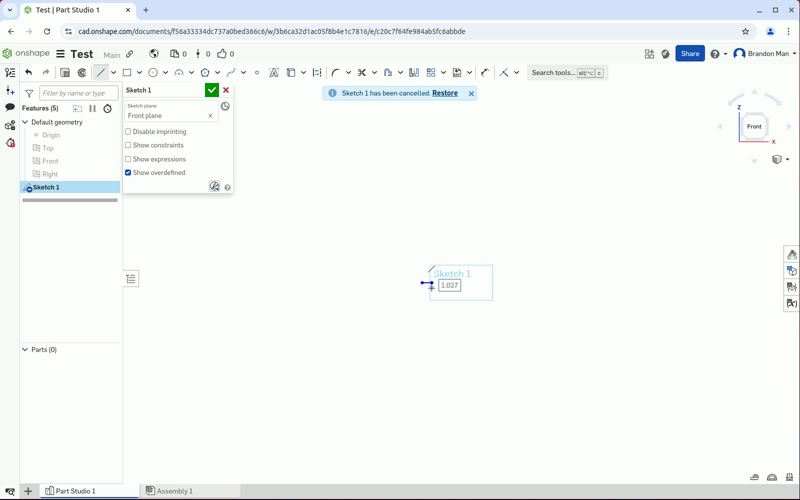
key_up(shift)
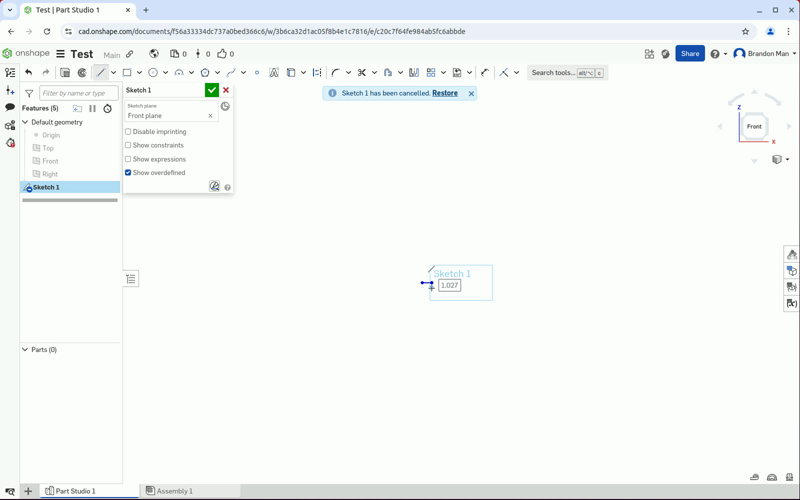
key_down(shift)
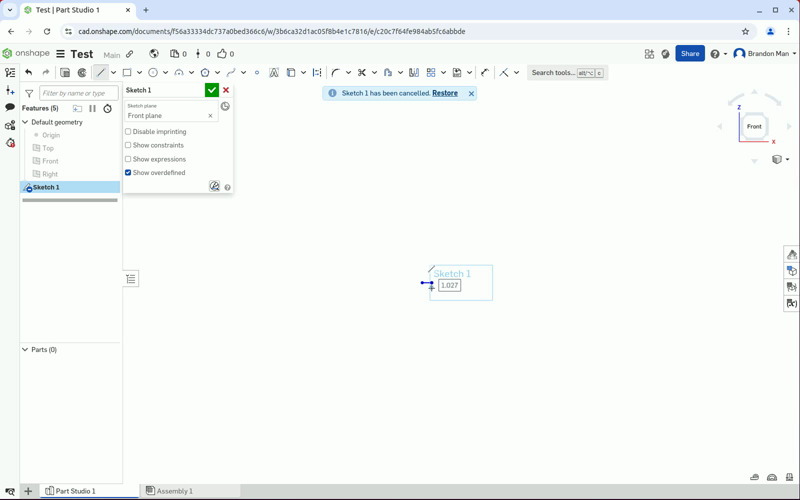
mouse_move(563, 287)
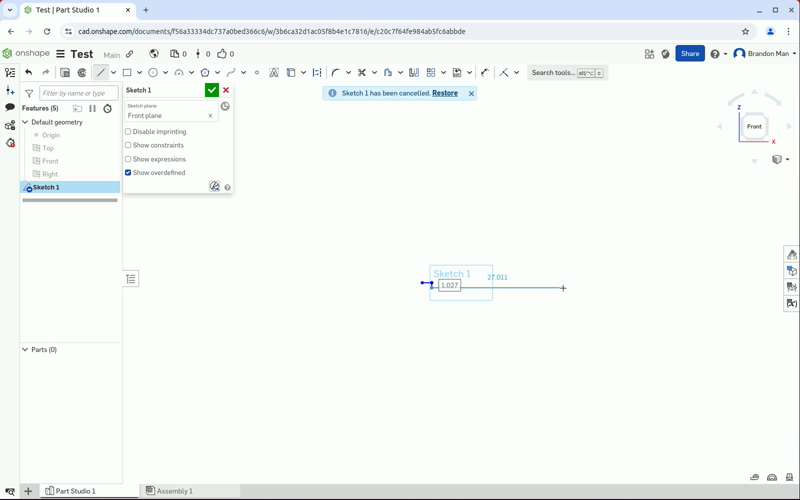
click(563, 287)
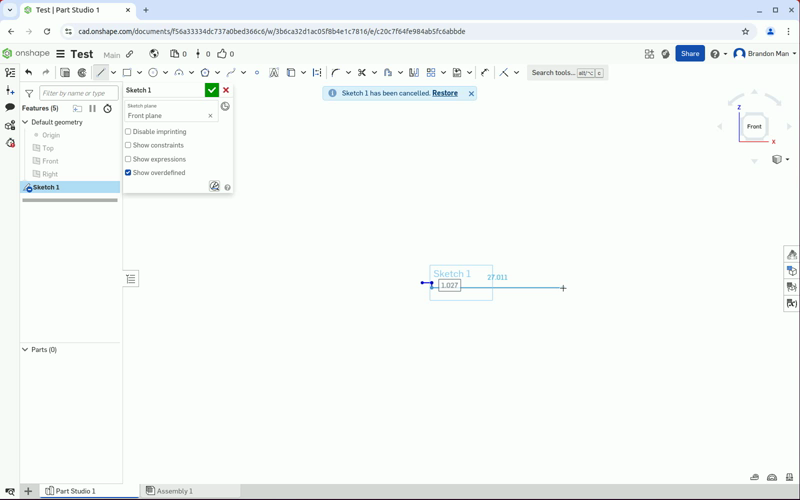
key_up(shift)
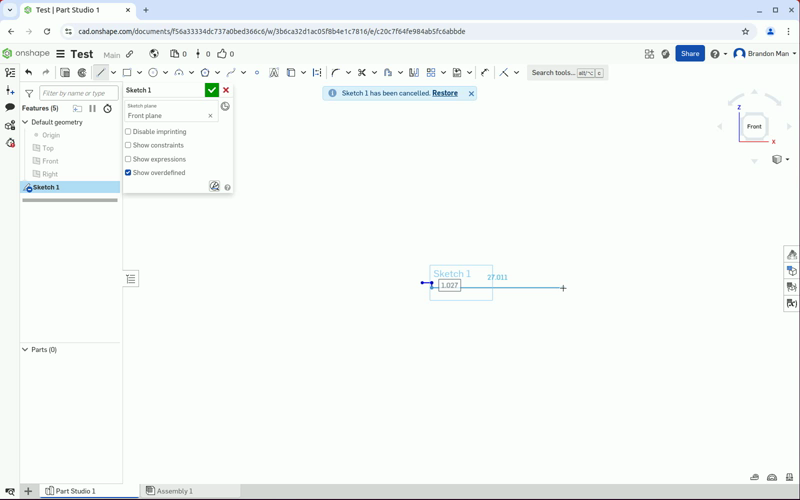
key_down(shift)
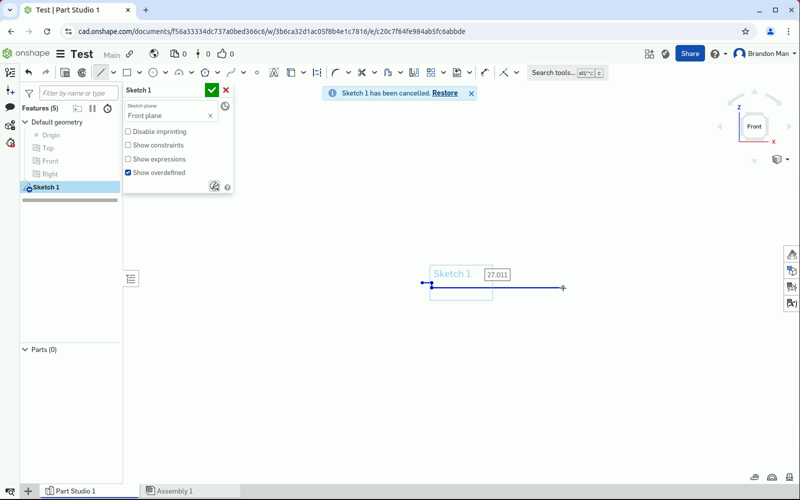
mouse_move(589, 287)
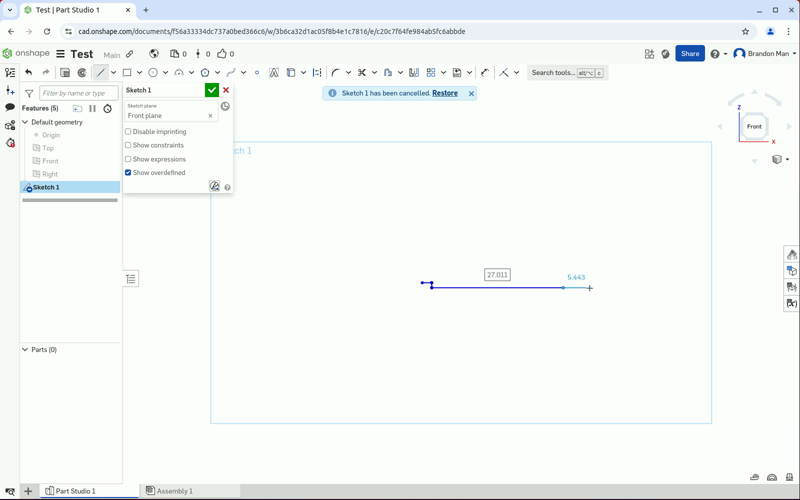
mouse_move(563, 282)
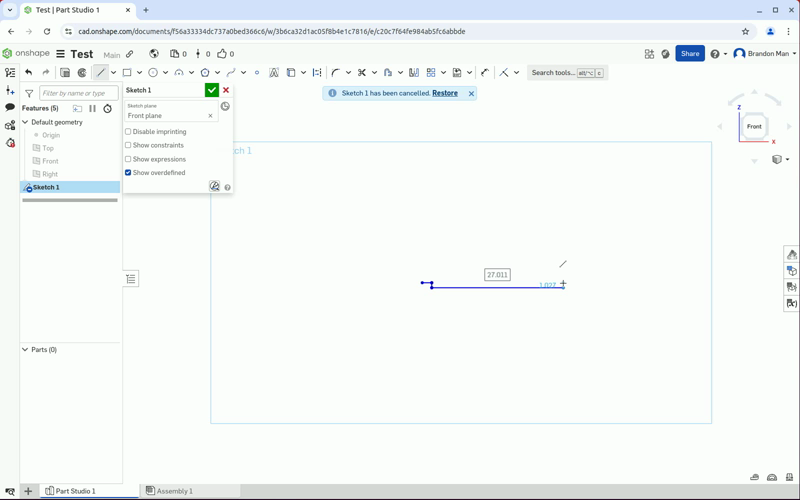
scroll(6)
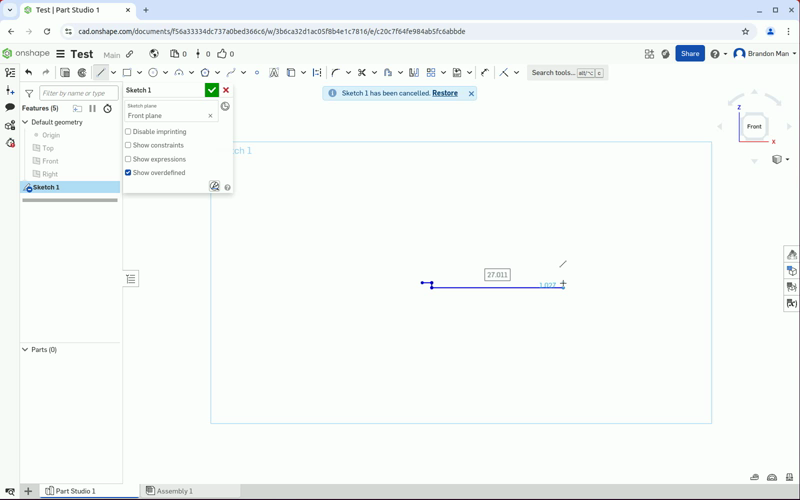
scroll(6)
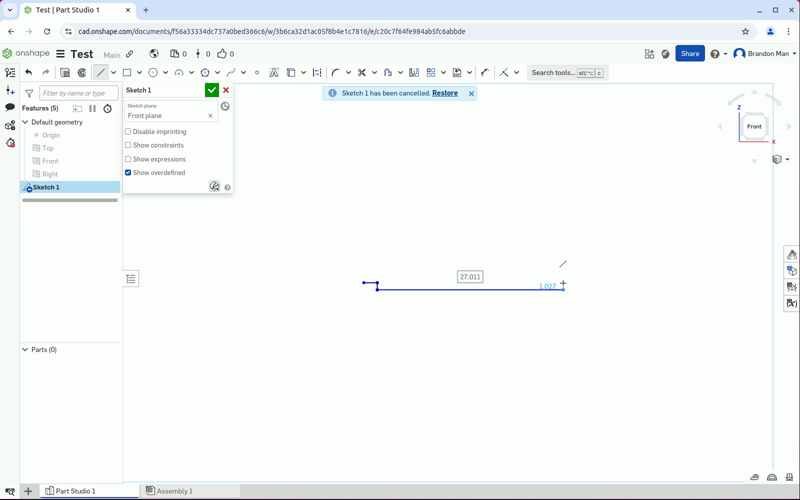
scroll(6)
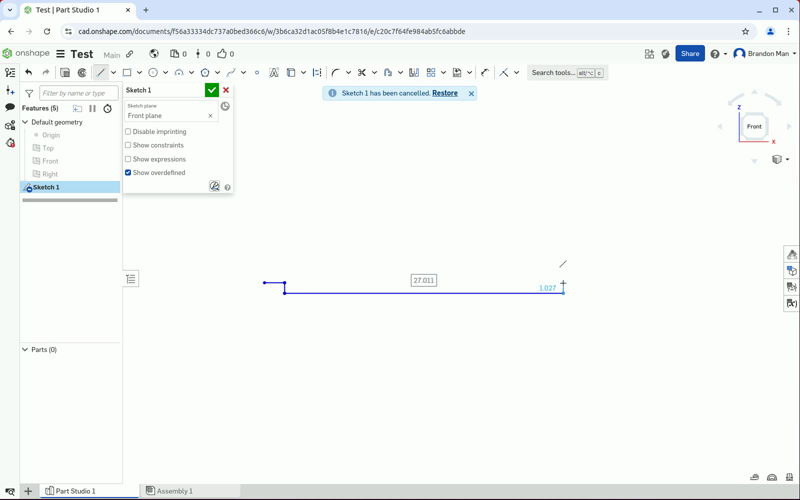
scroll(6)
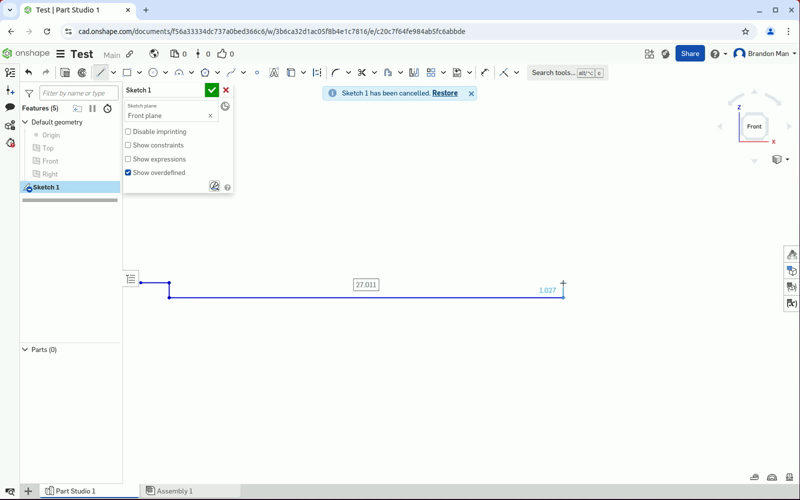
scroll(6)
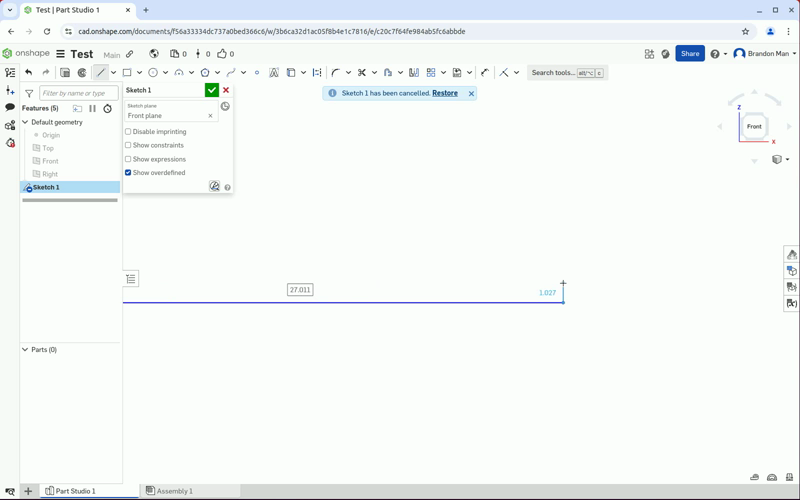
scroll(6)
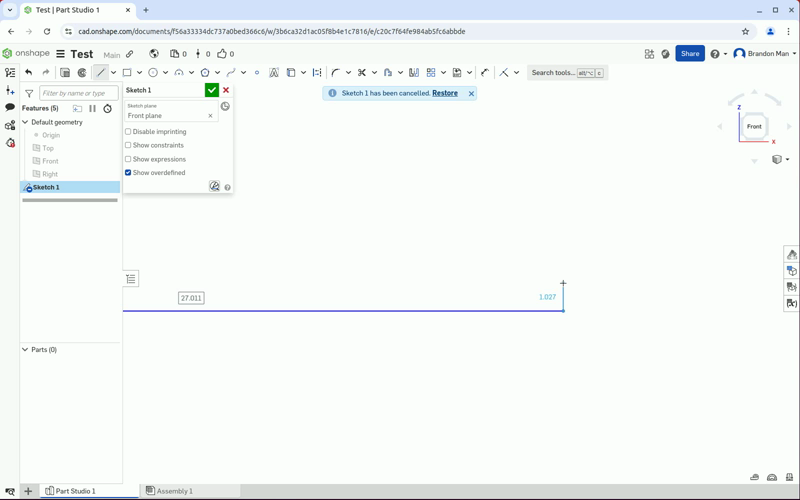
scroll(6)
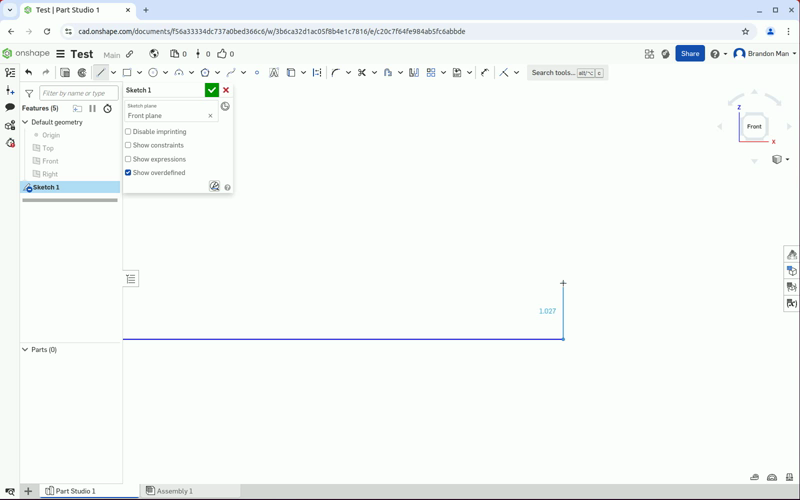
click(563, 282)
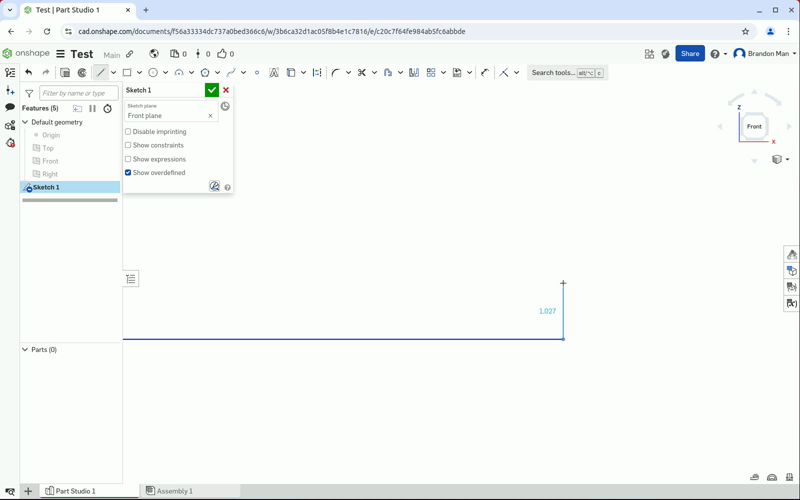
scroll(-6)
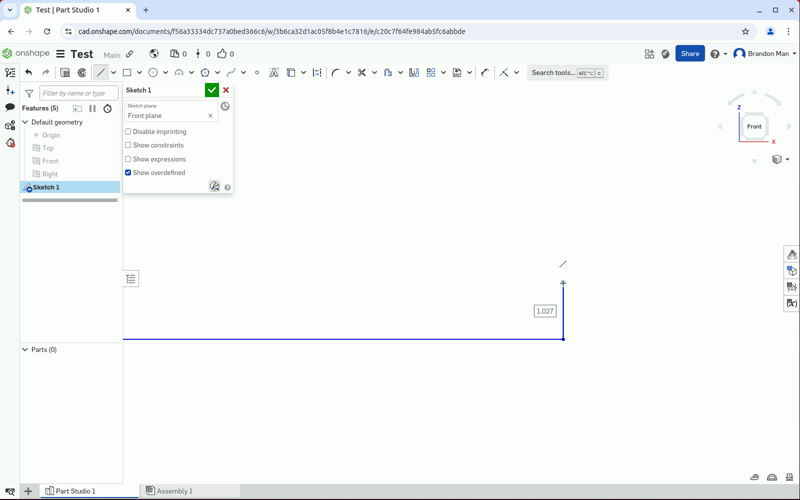
scroll(-6)
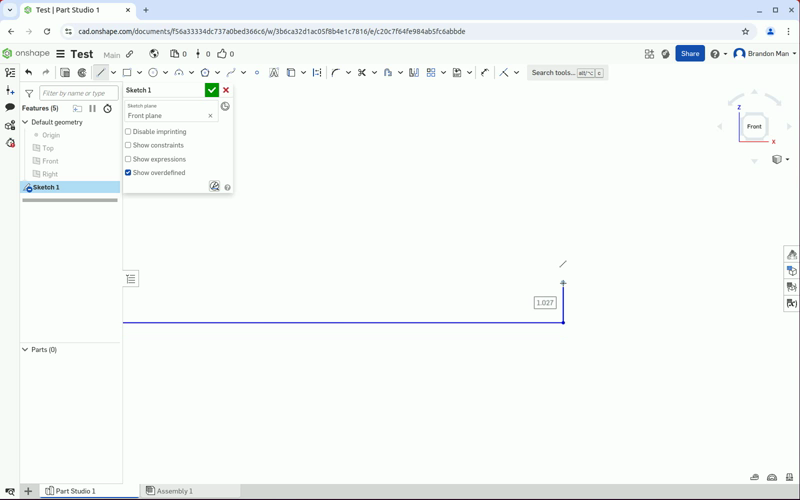
scroll(-6)
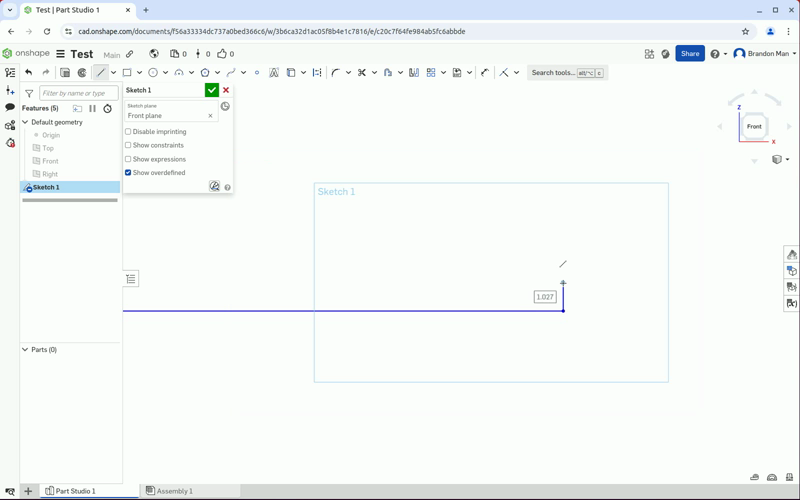
scroll(-6)
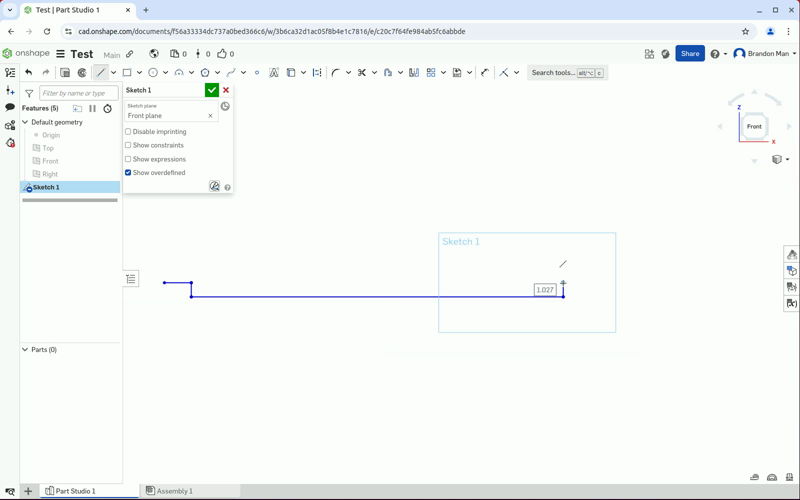
scroll(-6)
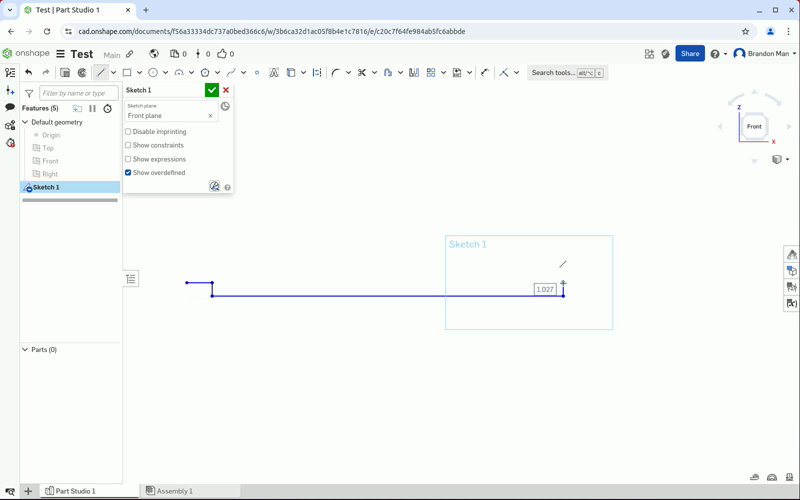
scroll(-6)
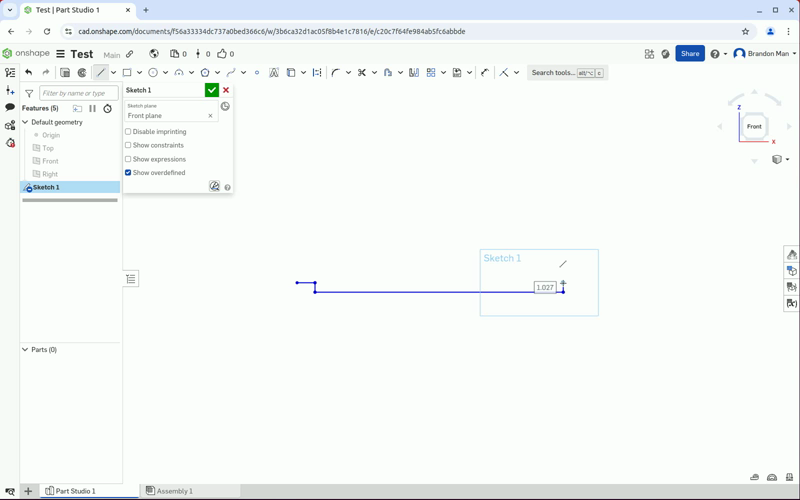
scroll(-6)
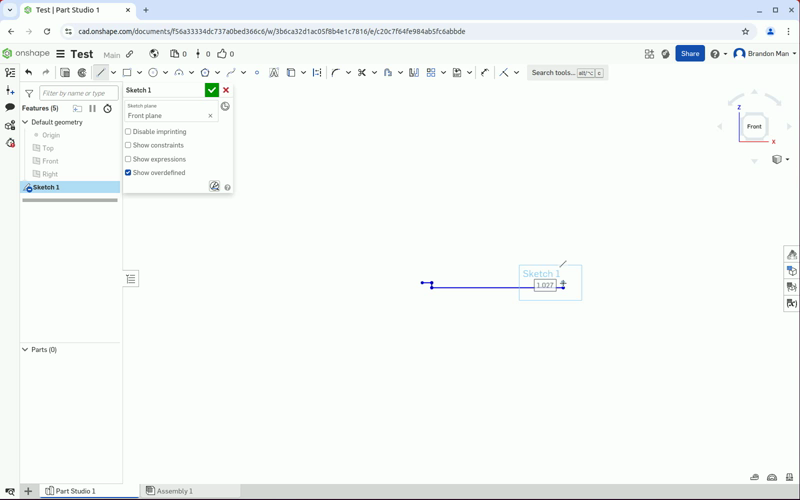
key_up(shift)
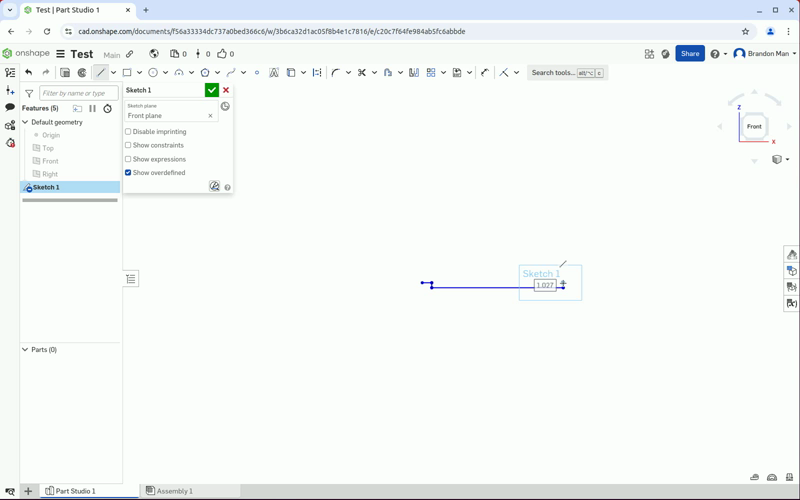
key_down(shift)
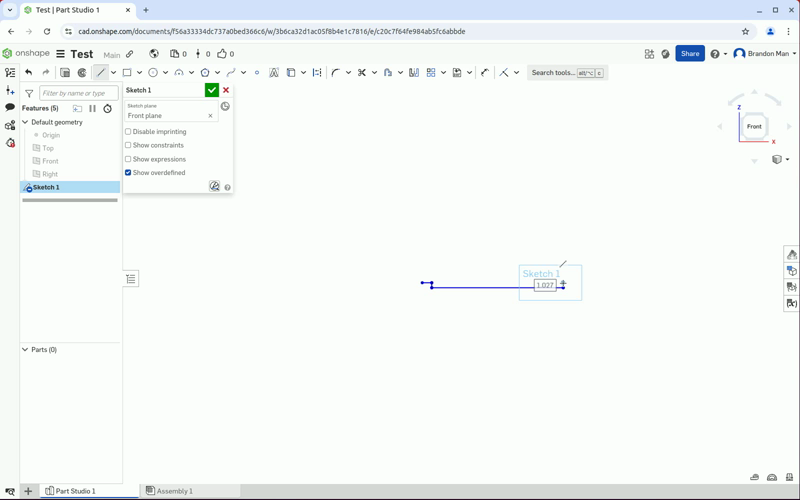
mouse_move(589, 282)
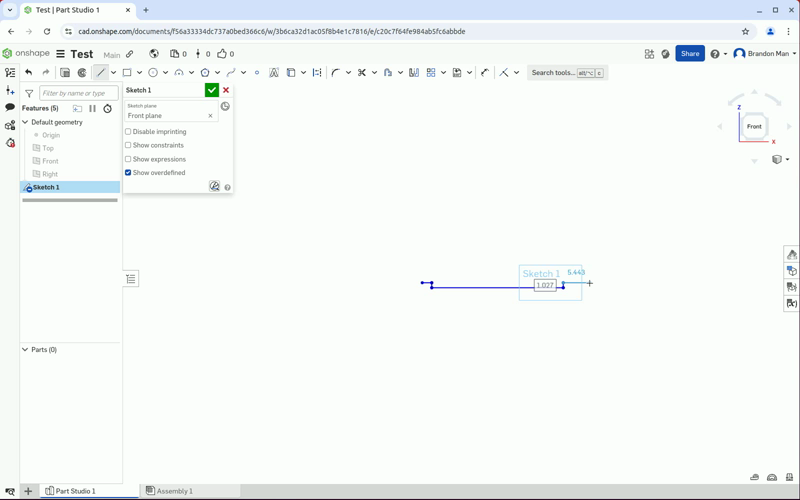
mouse_move(573, 282)
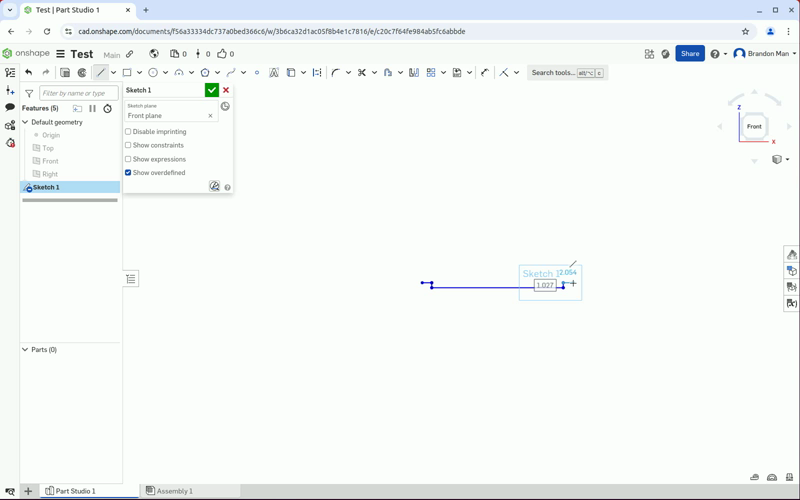
click(573, 282)
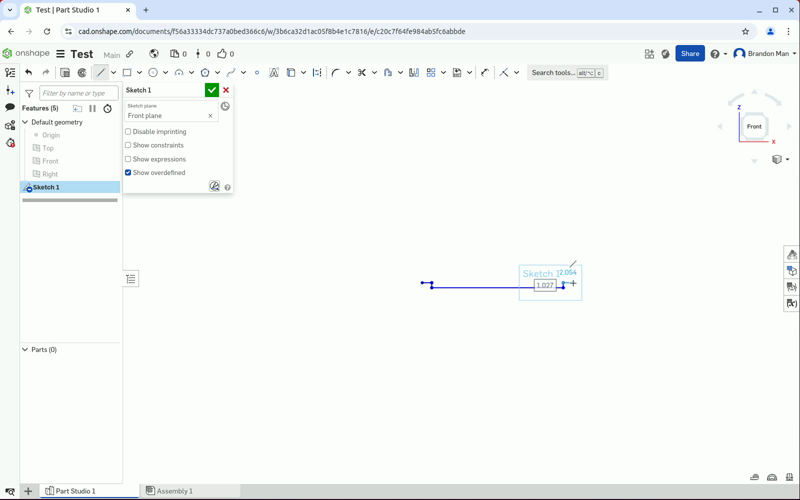
key_up(shift)
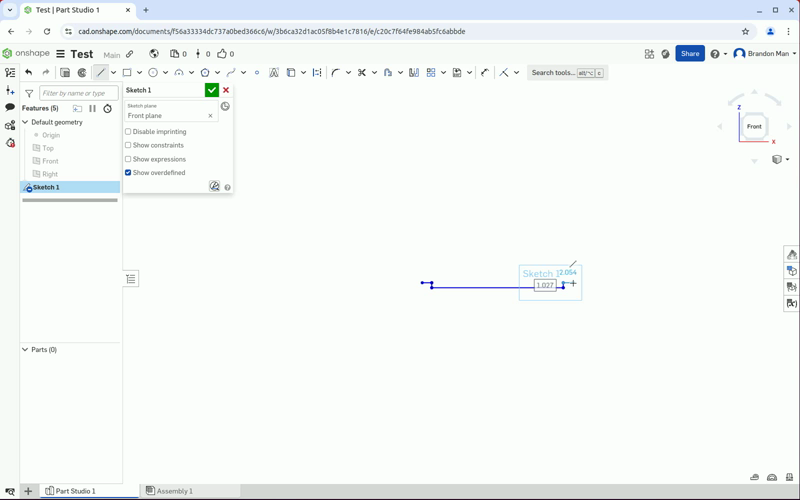
key_down(shift)
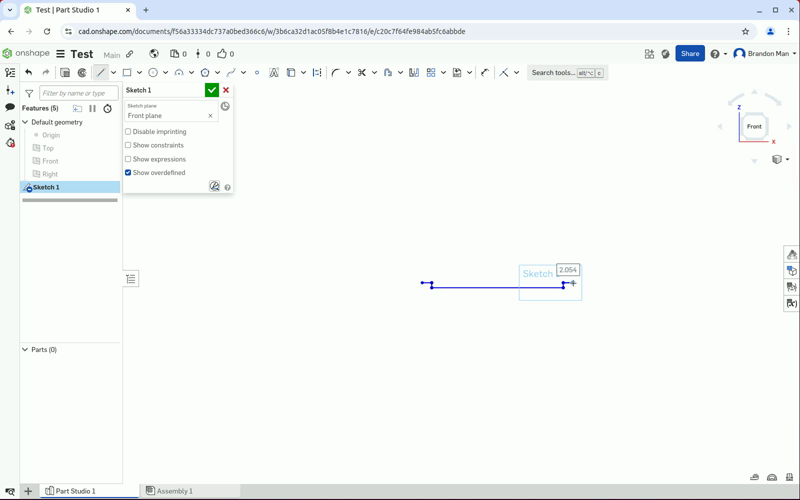
mouse_move(589, 282)
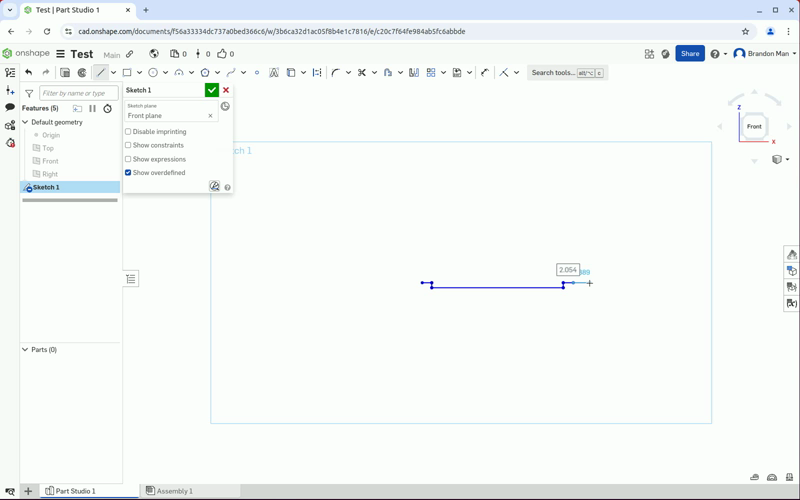
mouse_move(573, 252)
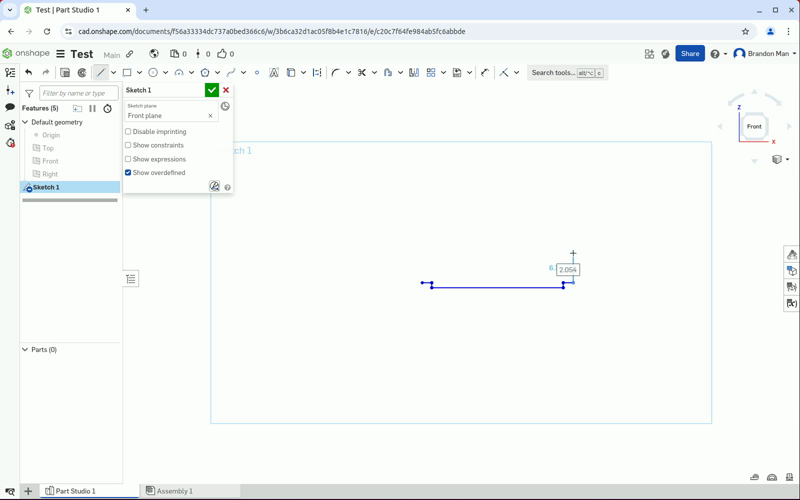
click(573, 252)
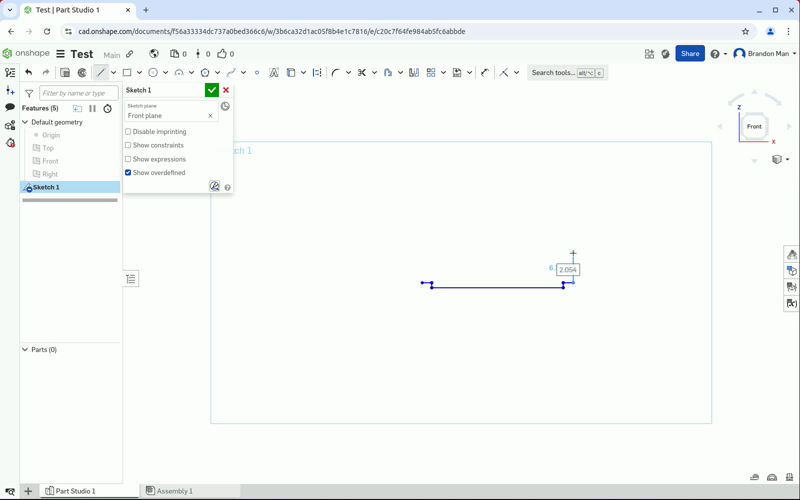
key_up(shift)
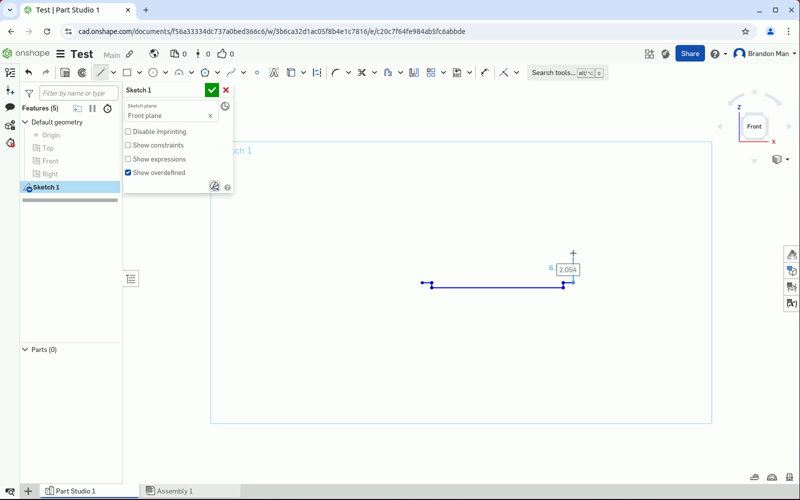
key_down(shift)
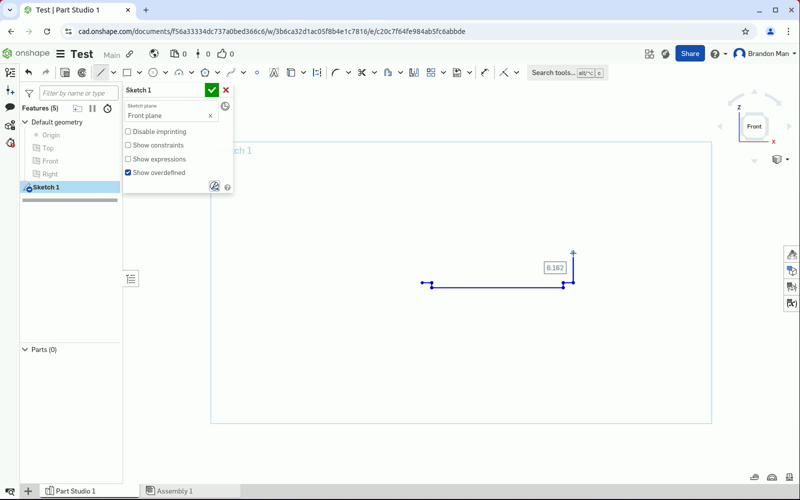
mouse_move(589, 252)
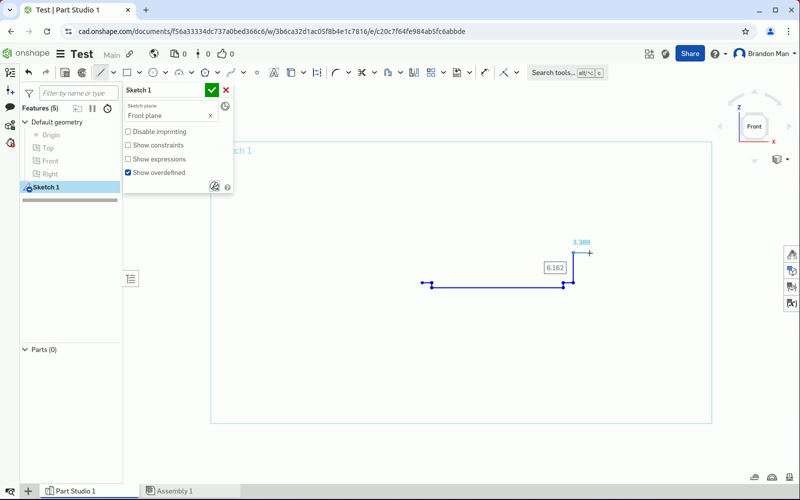
mouse_move(563, 252)
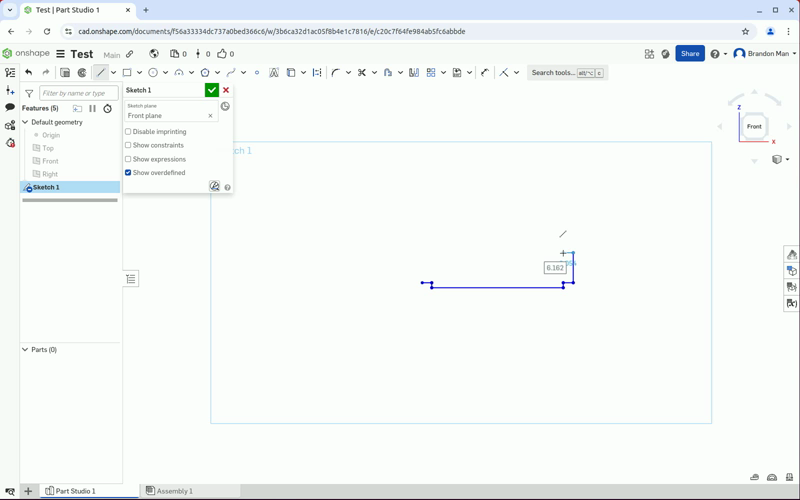
click(563, 252)
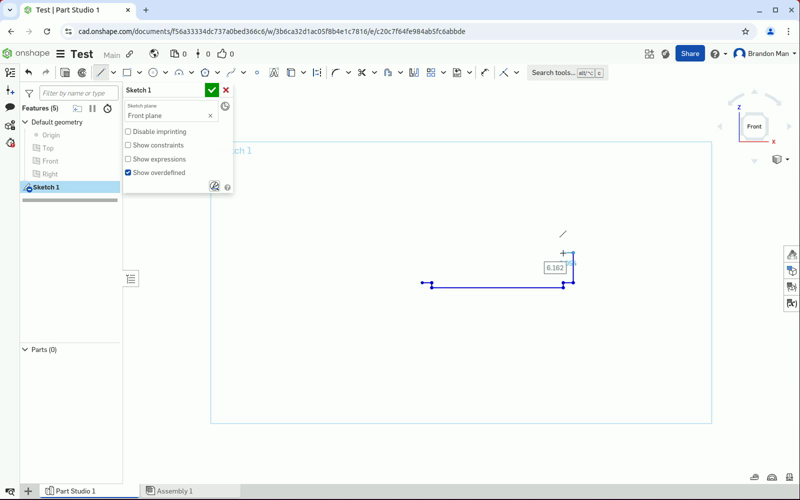
key_up(shift)
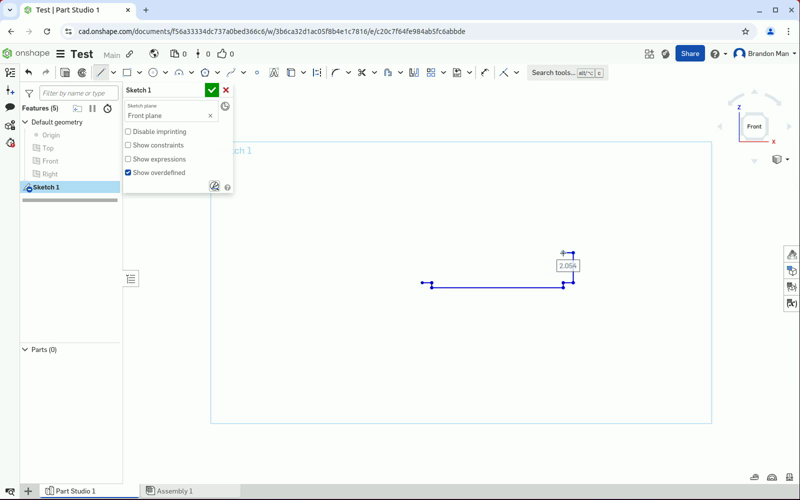
key_down(shift)
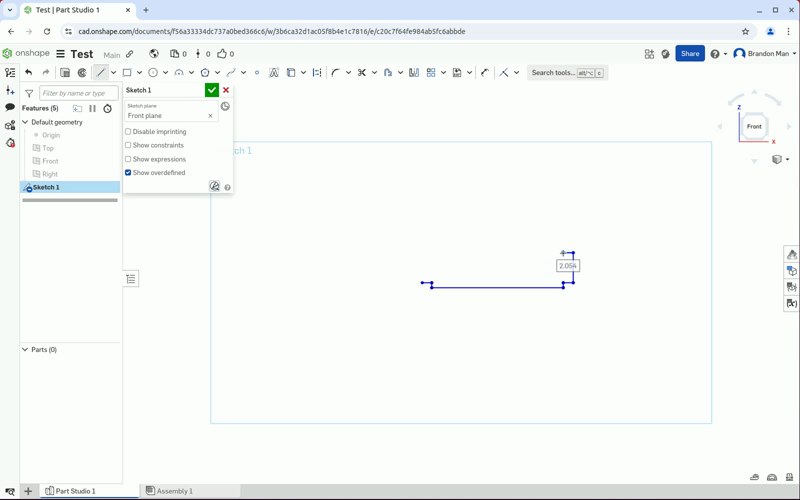
mouse_move(589, 252)
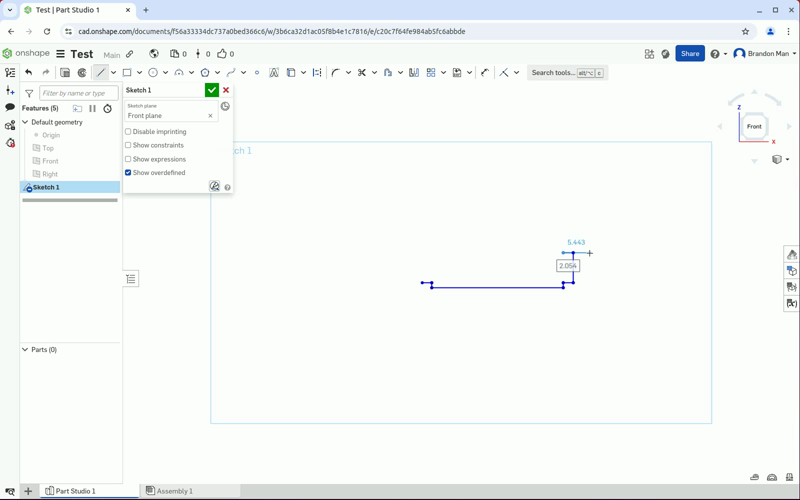
mouse_move(563, 248)
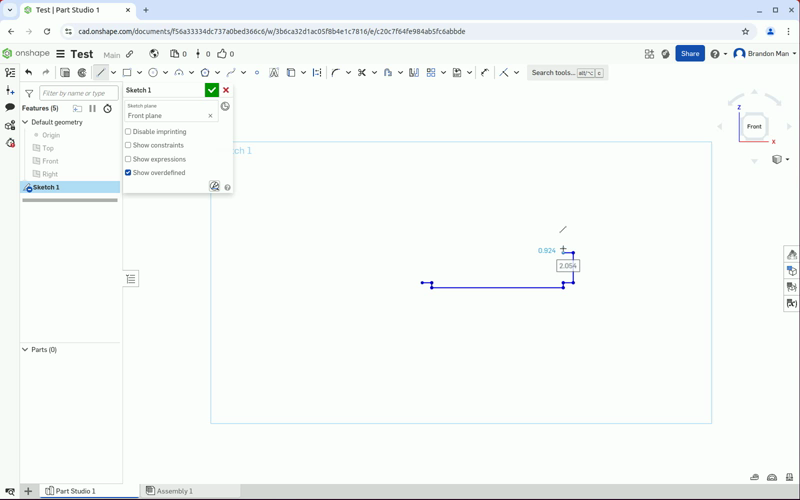
scroll(6)
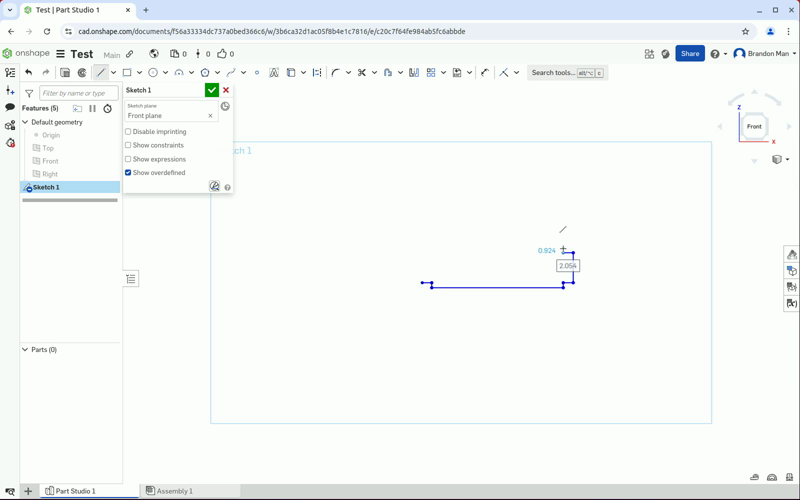
scroll(6)
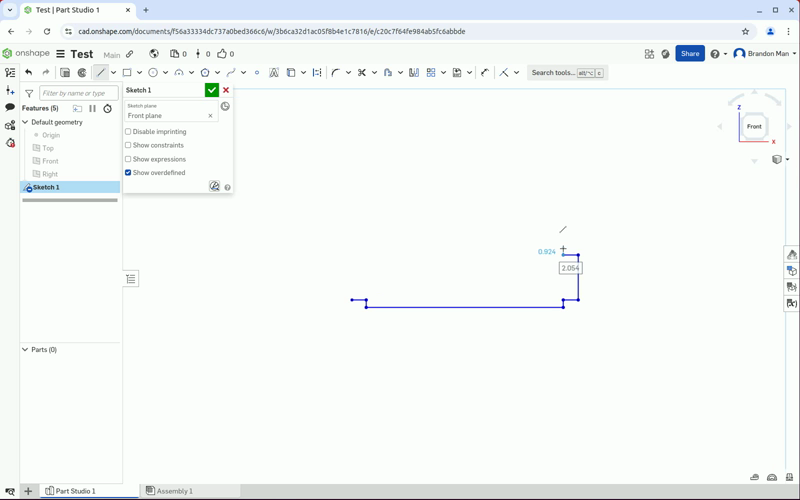
scroll(6)
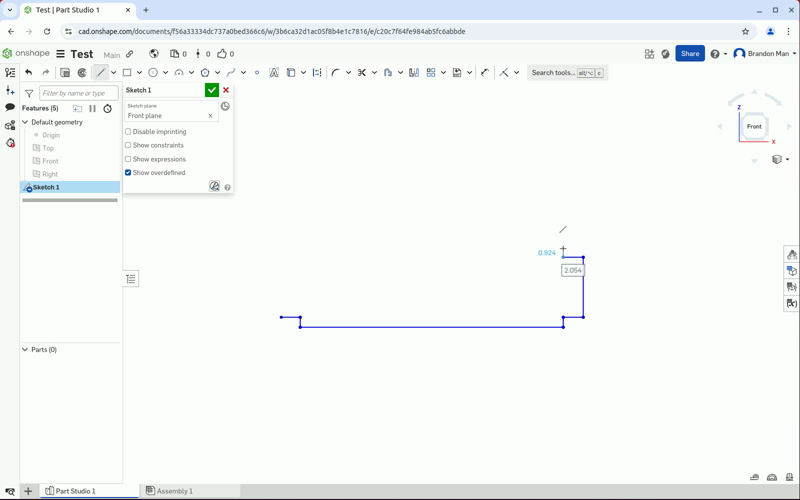
scroll(6)
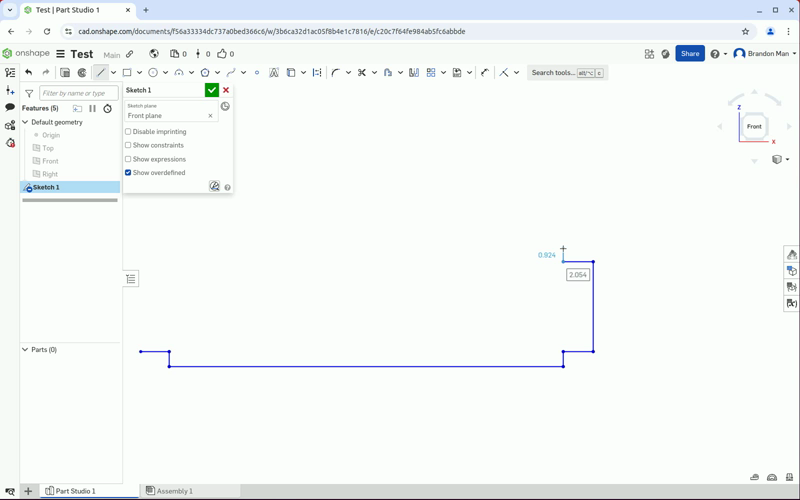
scroll(6)
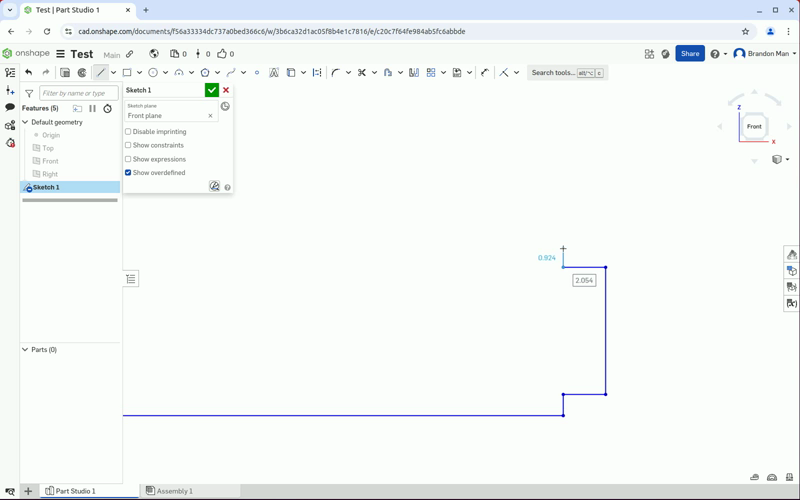
scroll(6)
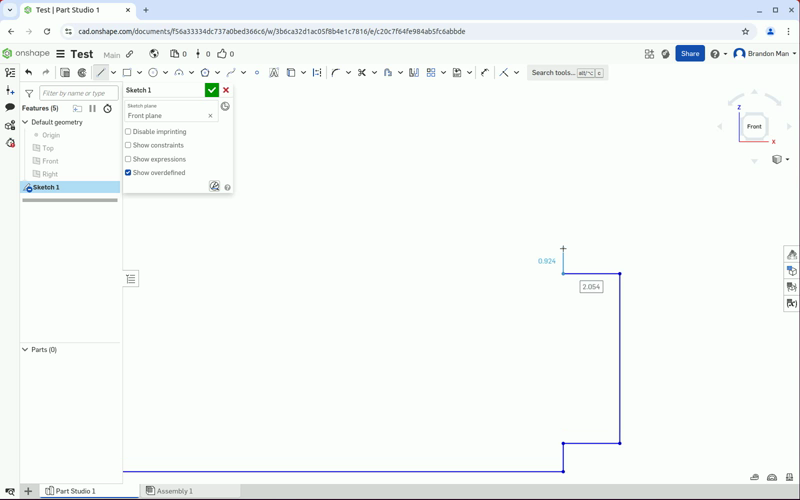
scroll(6)
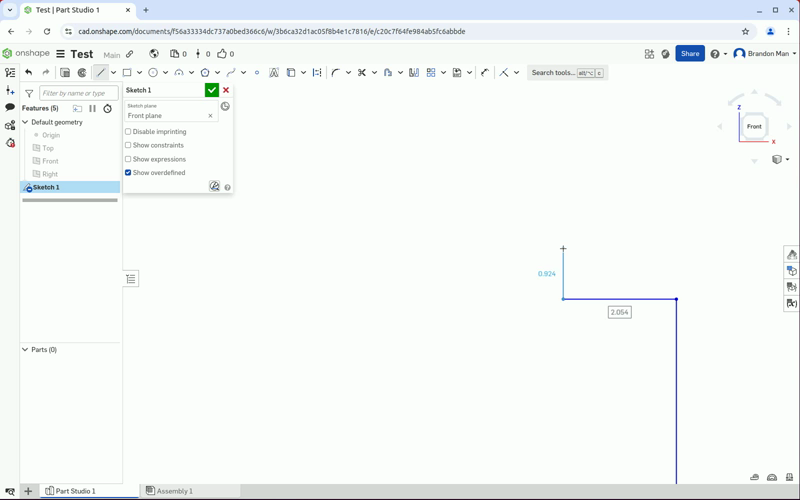
click(563, 248)
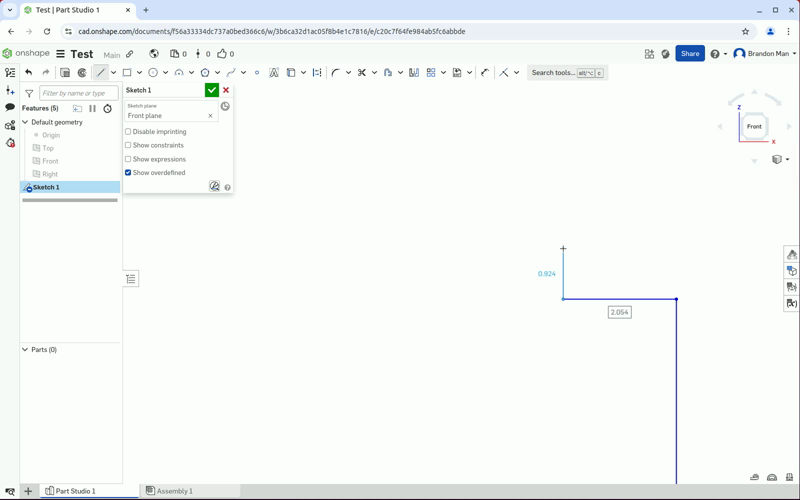
scroll(-6)
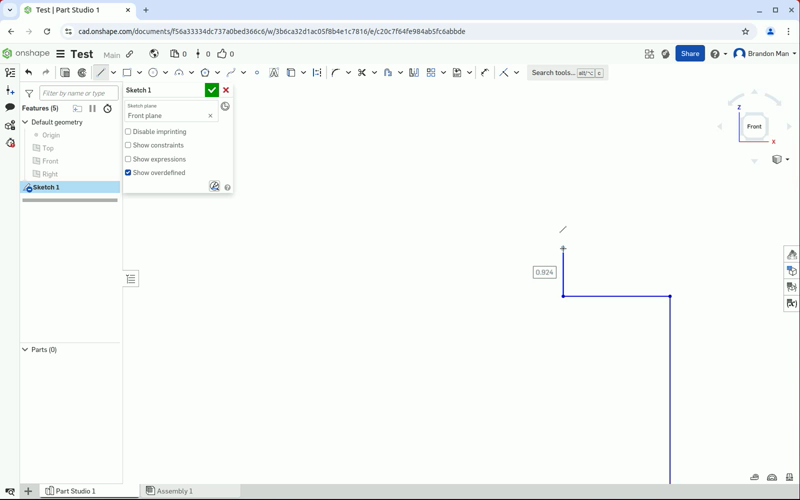
scroll(-6)
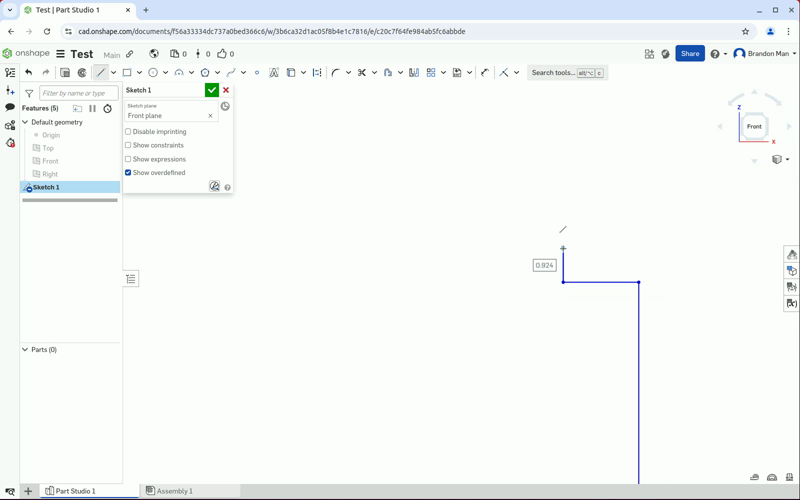
scroll(-6)
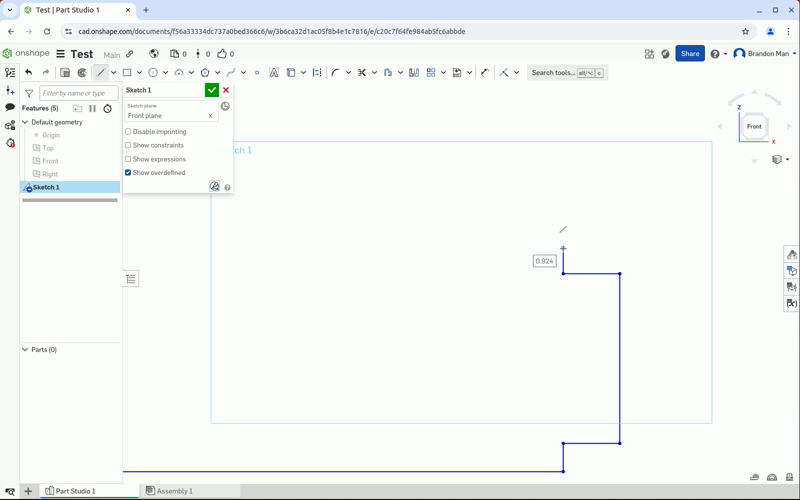
scroll(-6)
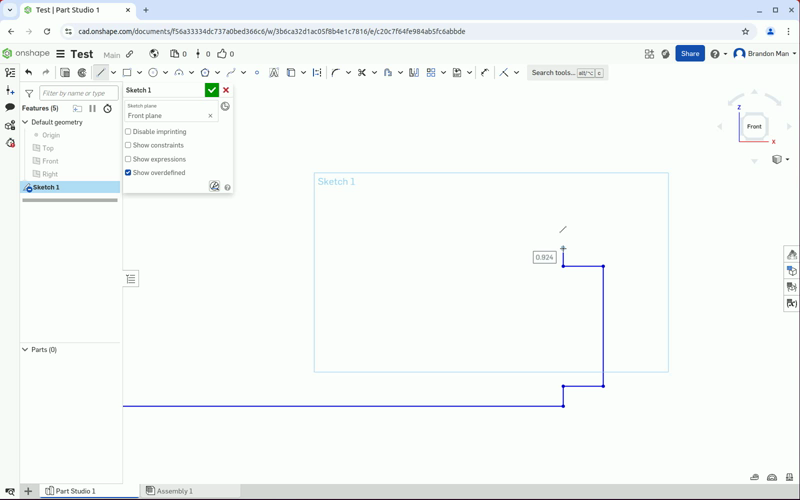
scroll(-6)
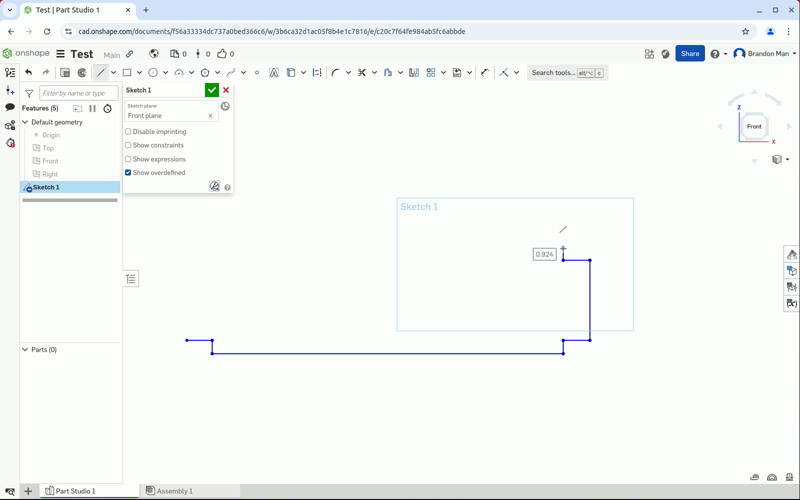
scroll(-6)
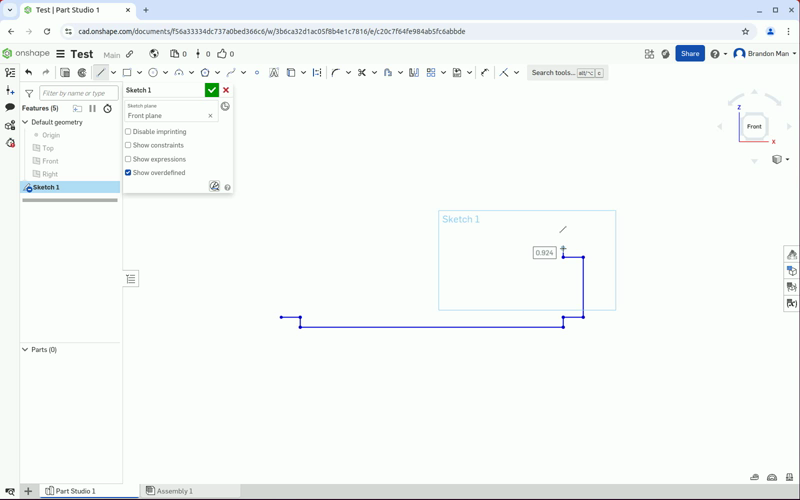
scroll(-6)
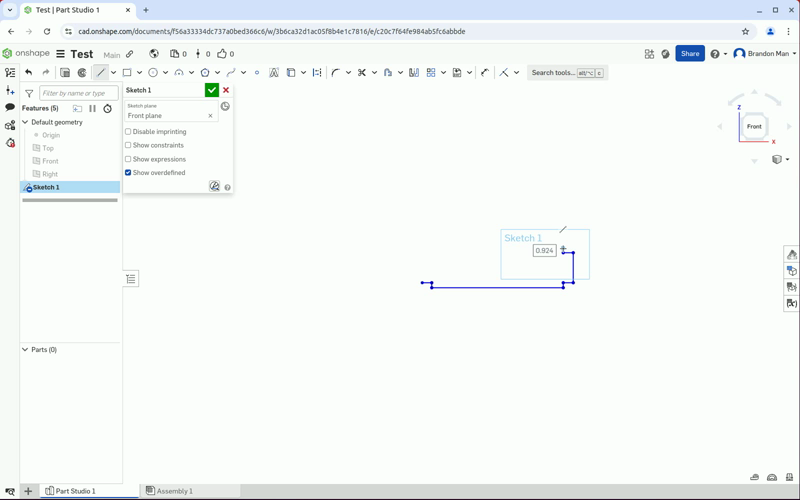
key_up(shift)
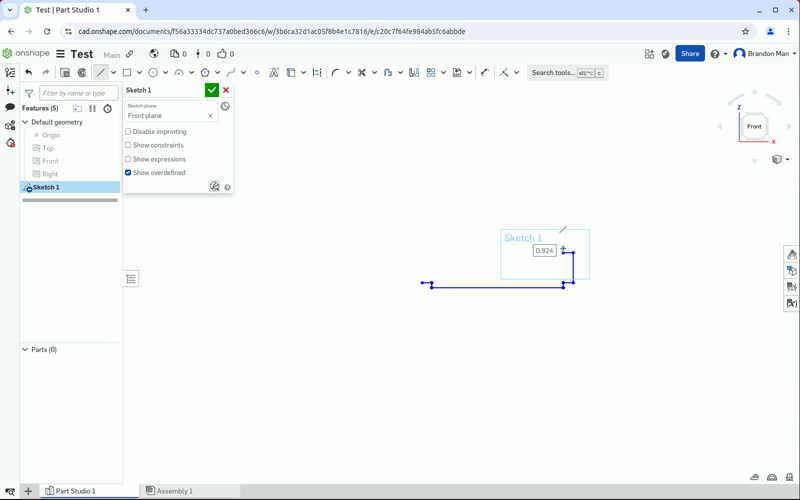
key_down(shift)
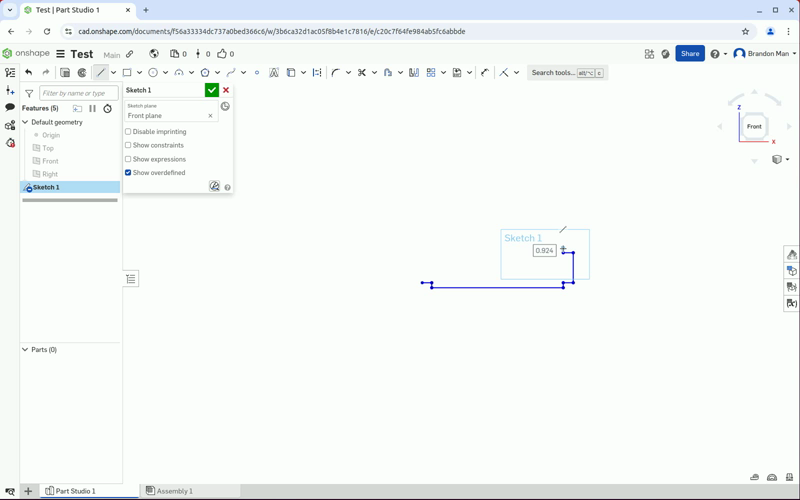
mouse_move(431, 248)
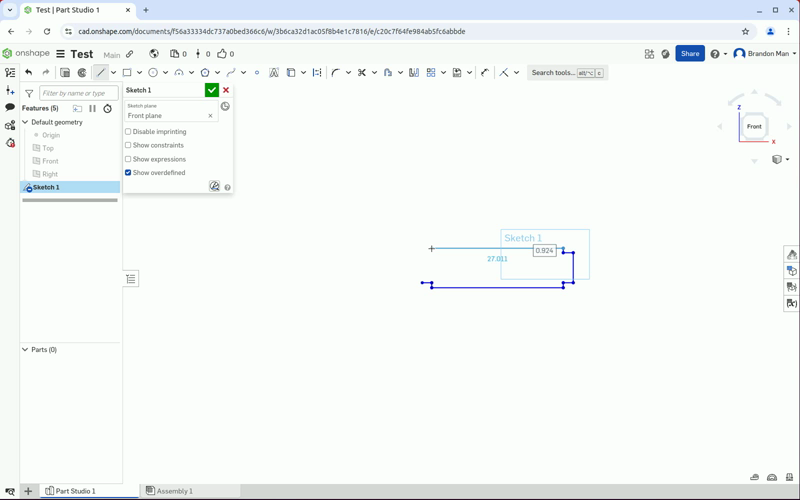
click(431, 248)
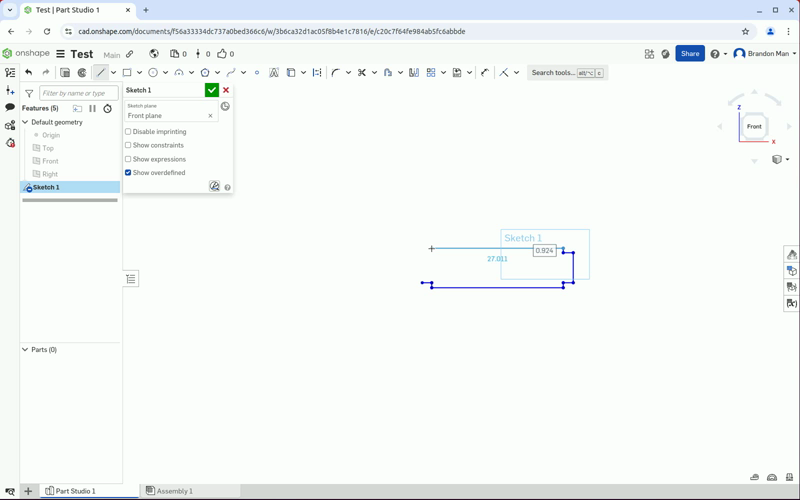
key_up(shift)
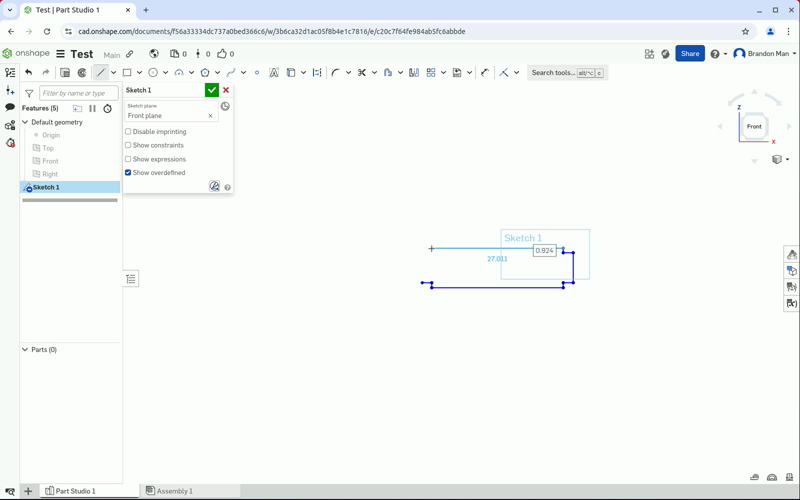
key_down(shift)
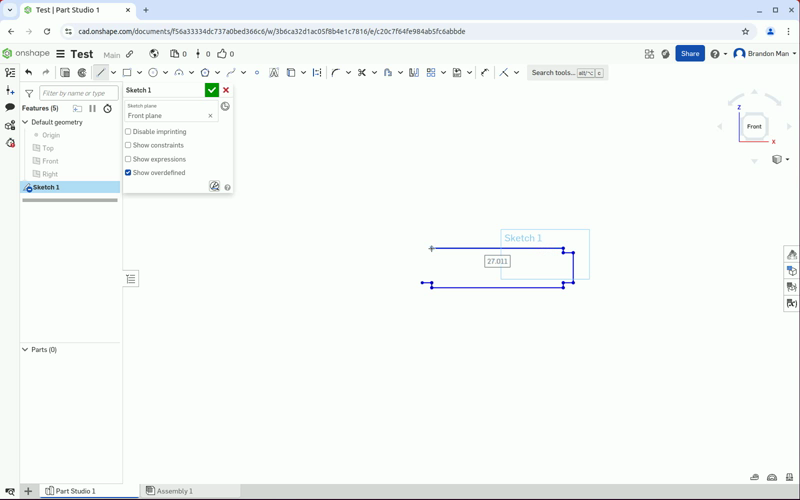
mouse_move(461, 248)
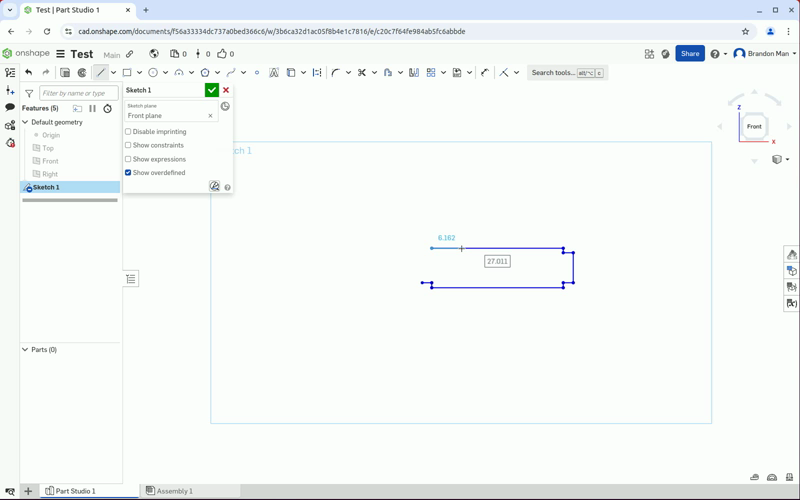
mouse_move(431, 252)
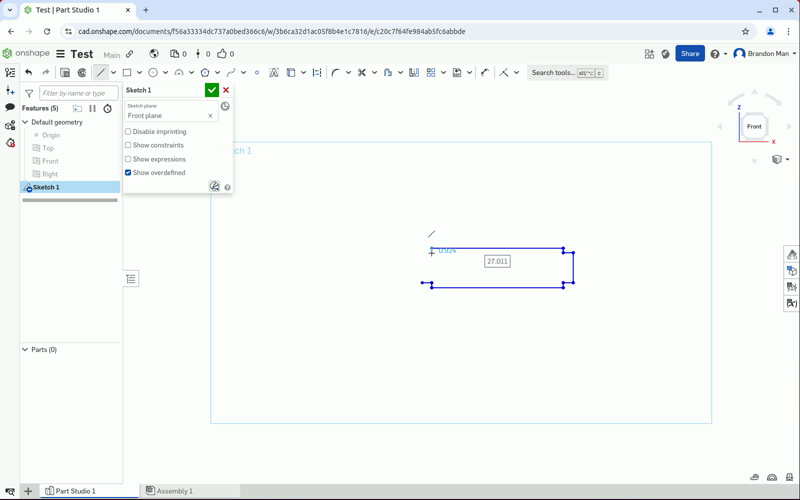
scroll(6)
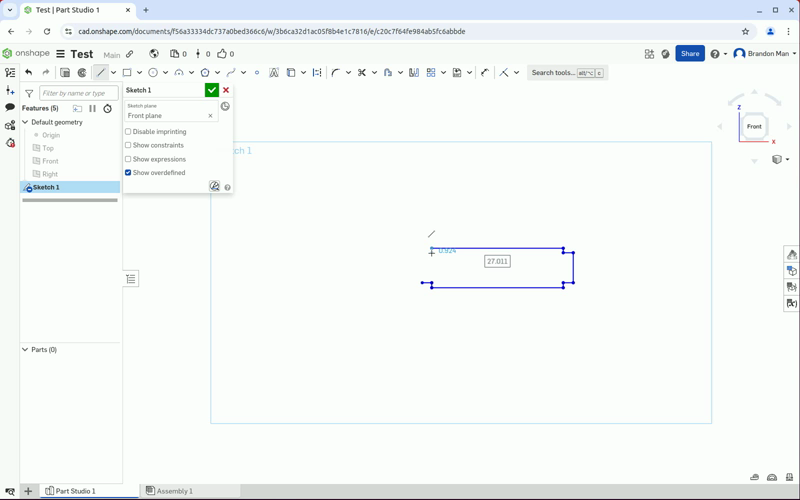
scroll(6)
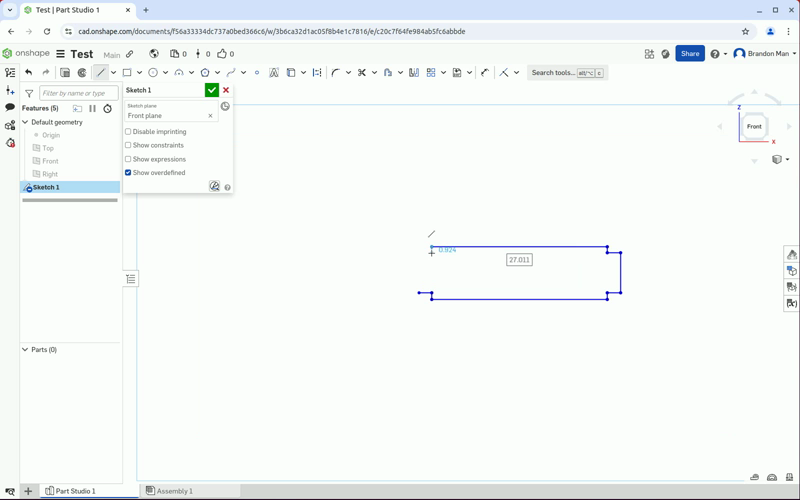
scroll(6)
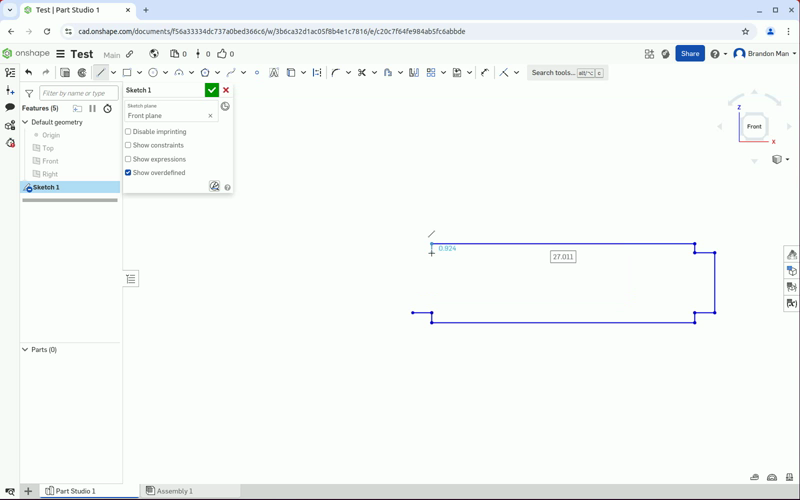
scroll(6)
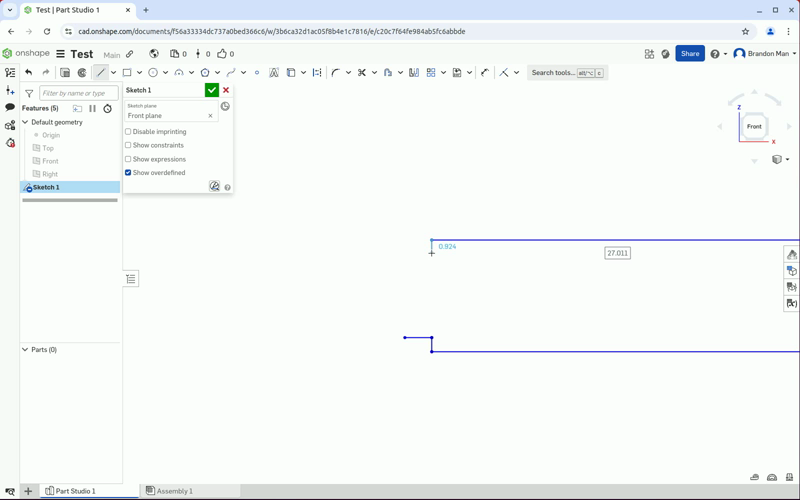
scroll(6)
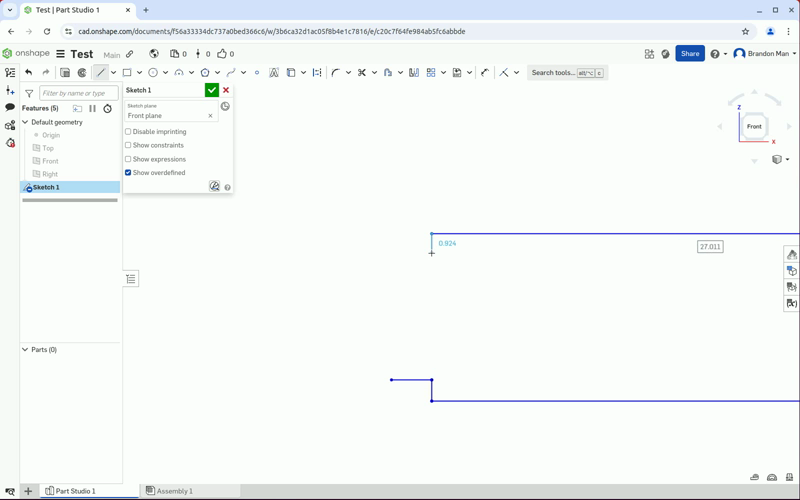
scroll(6)
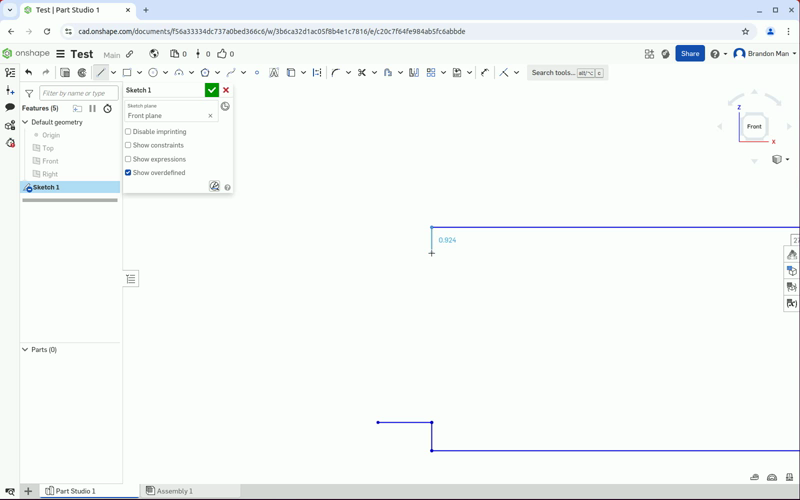
scroll(6)
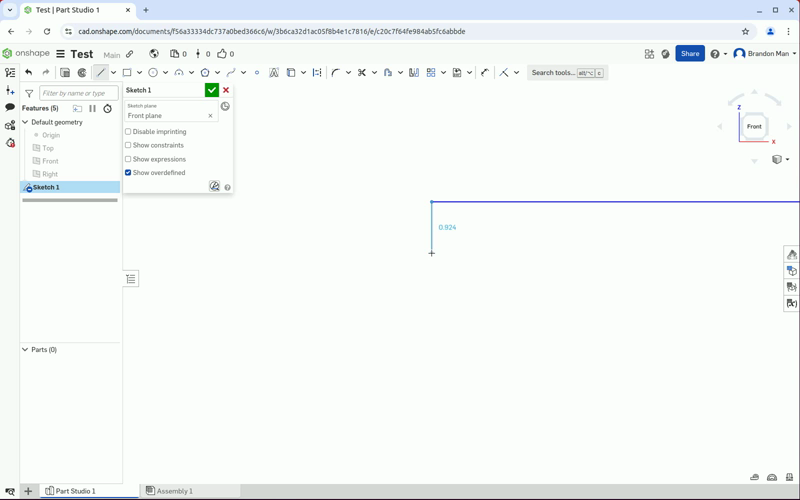
click(431, 252)
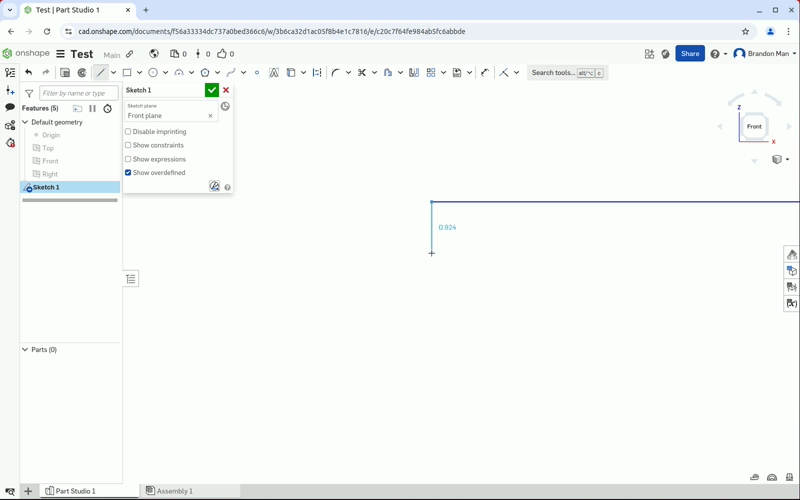
scroll(-6)
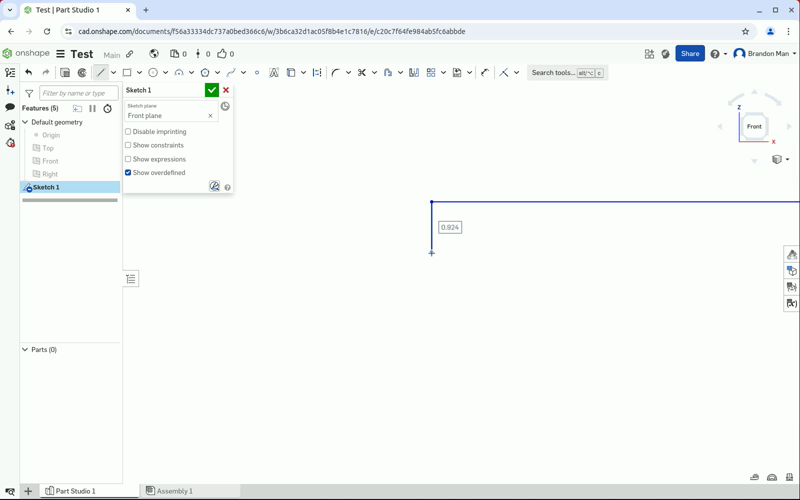
scroll(-6)
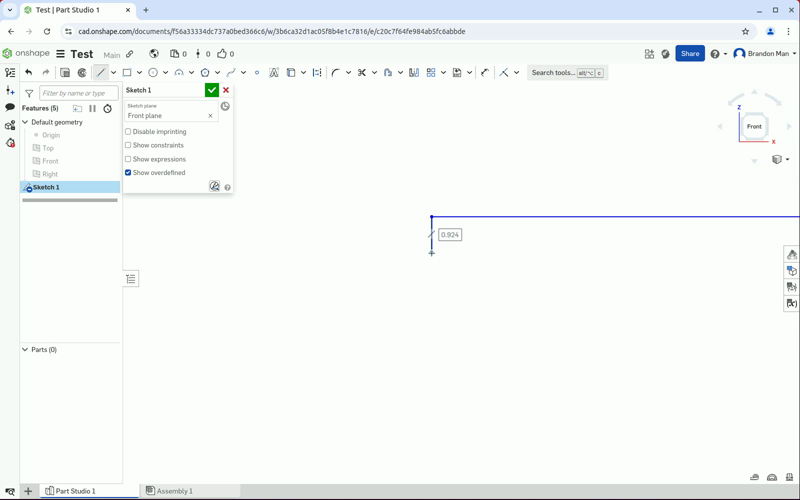
scroll(-6)
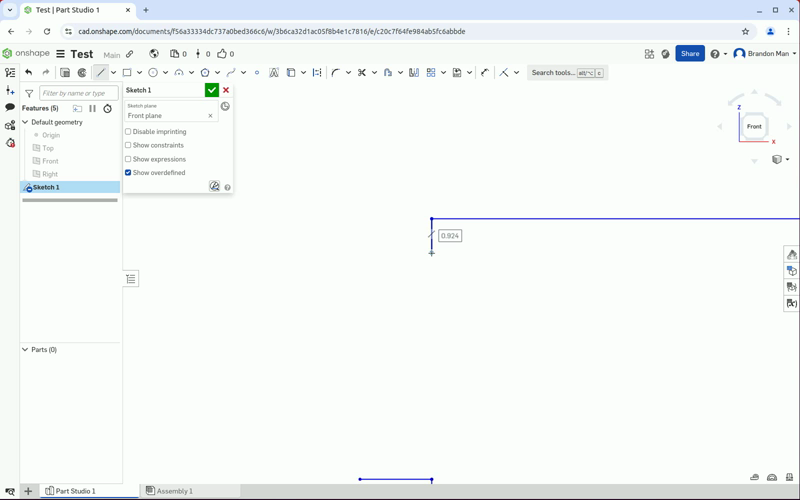
scroll(-6)
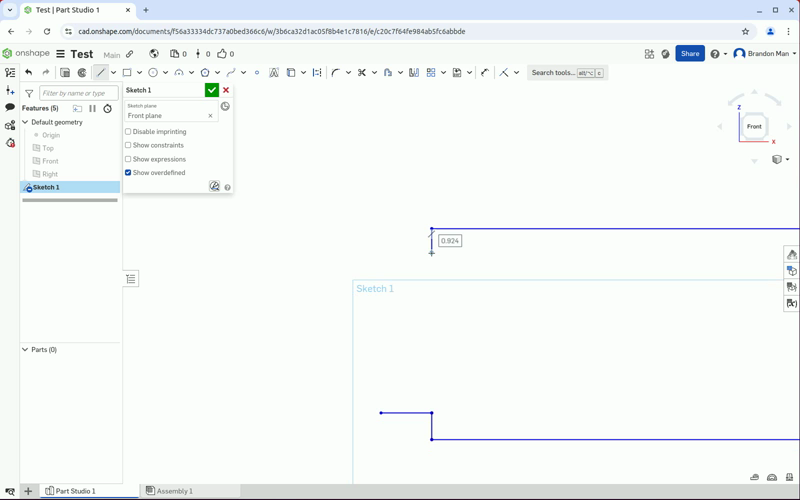
scroll(-6)
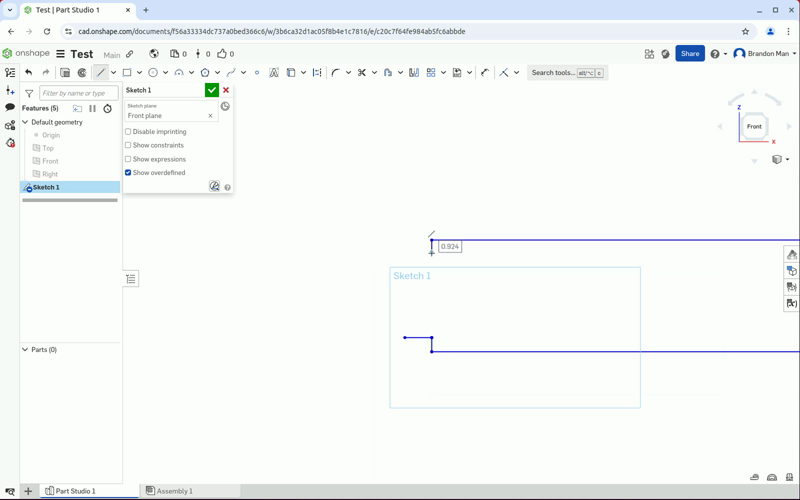
scroll(-6)
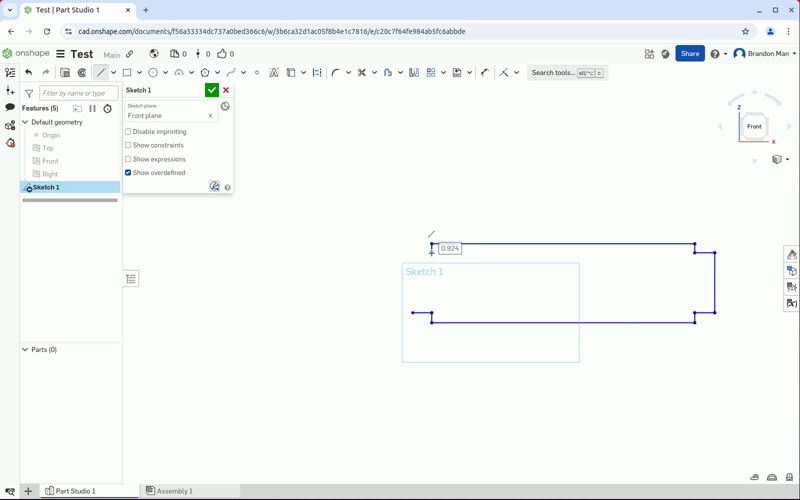
scroll(-6)
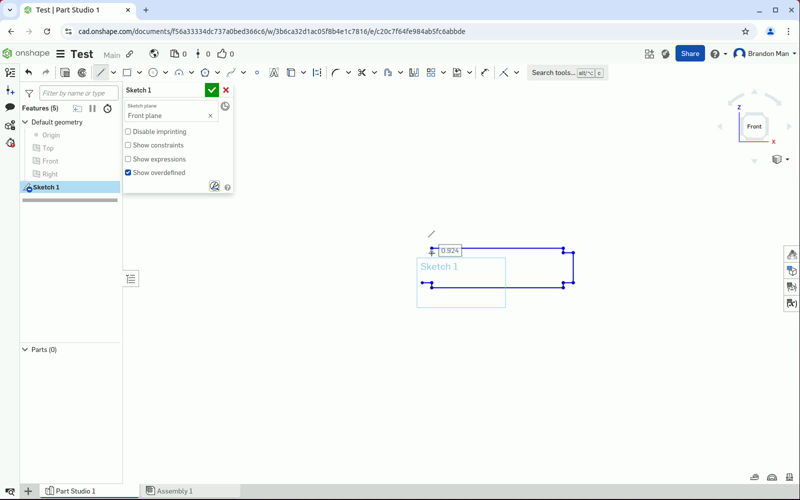
key_up(shift)
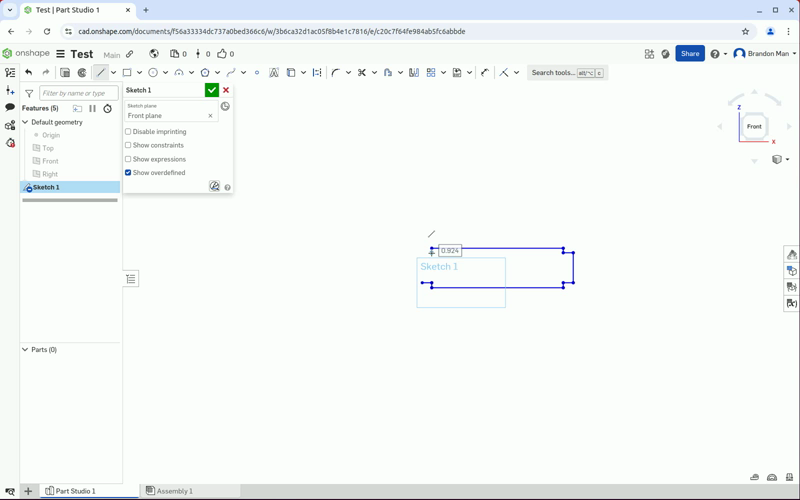
key_down(shift)
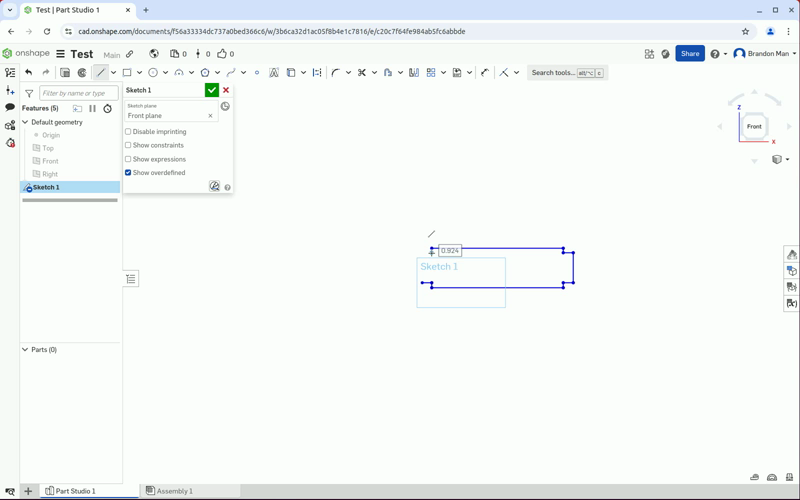
mouse_move(461, 252)
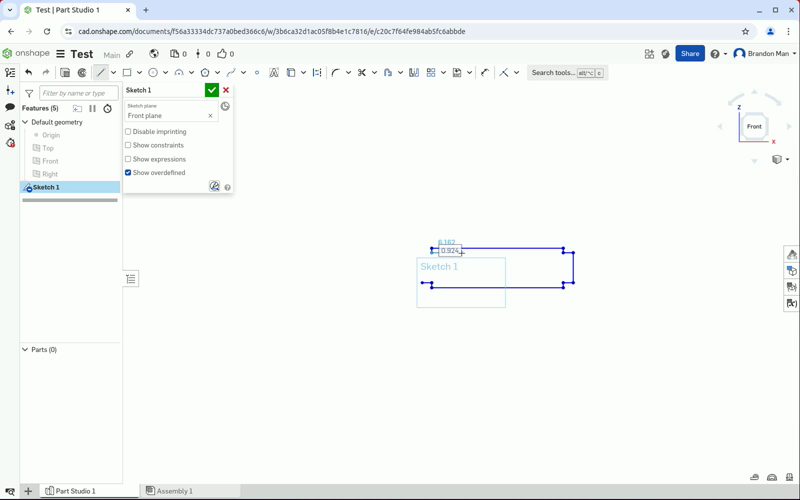
mouse_move(422, 252)
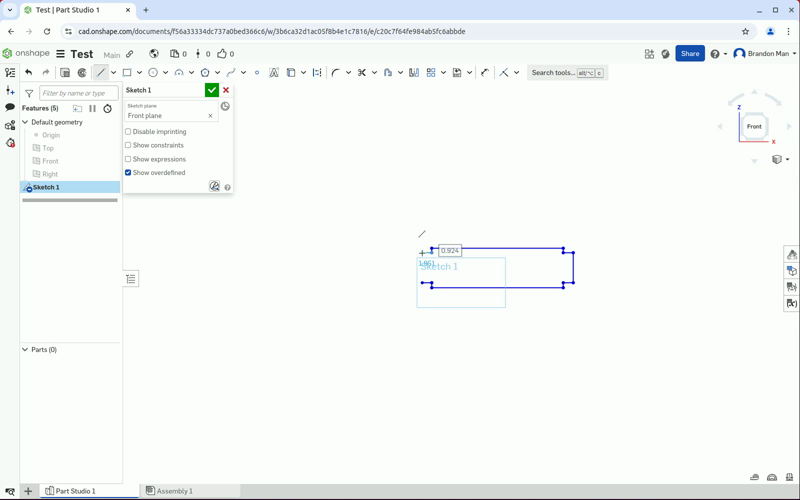
click(422, 252)
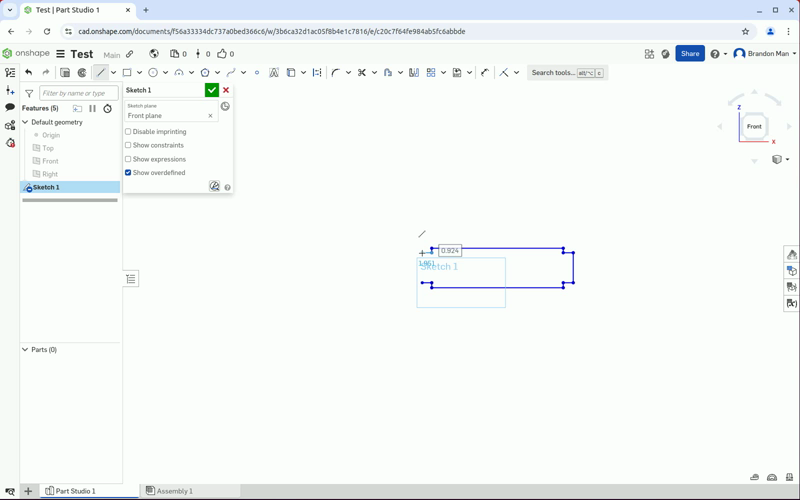
key_up(shift)
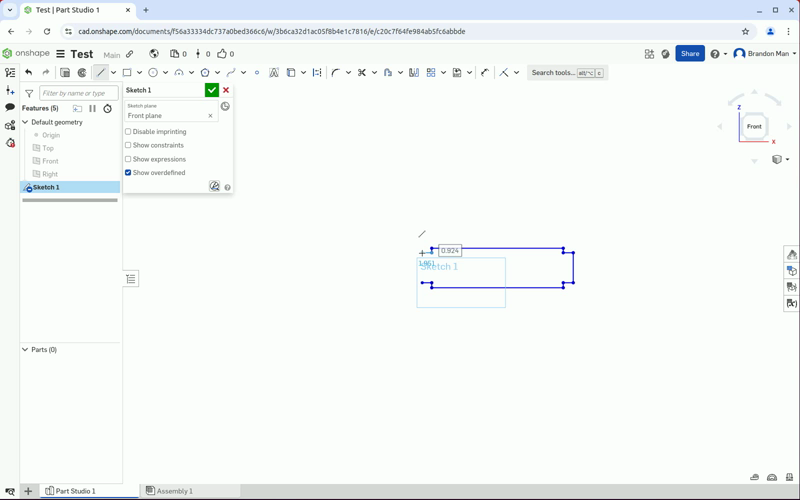
mouse_move(452, 252)
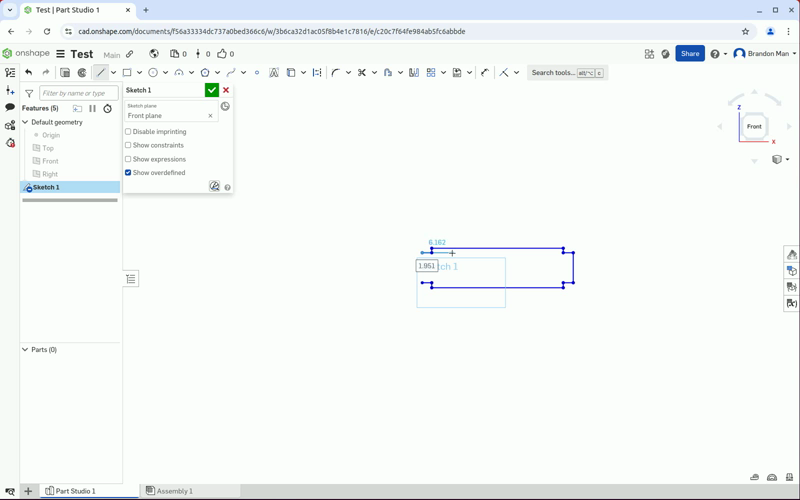
key_down(shift)
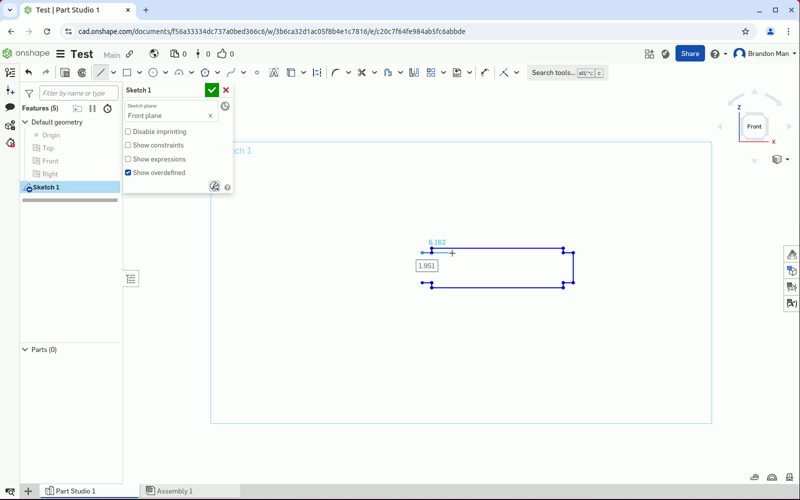
mouse_move(422, 282)
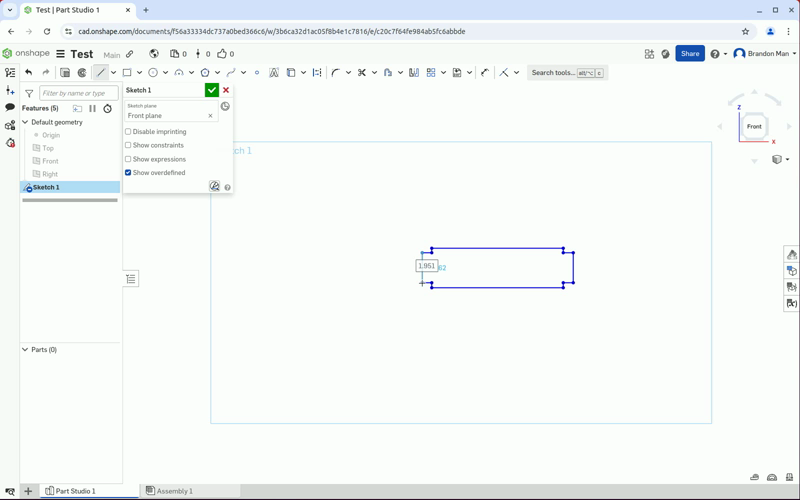
key_up(shift)
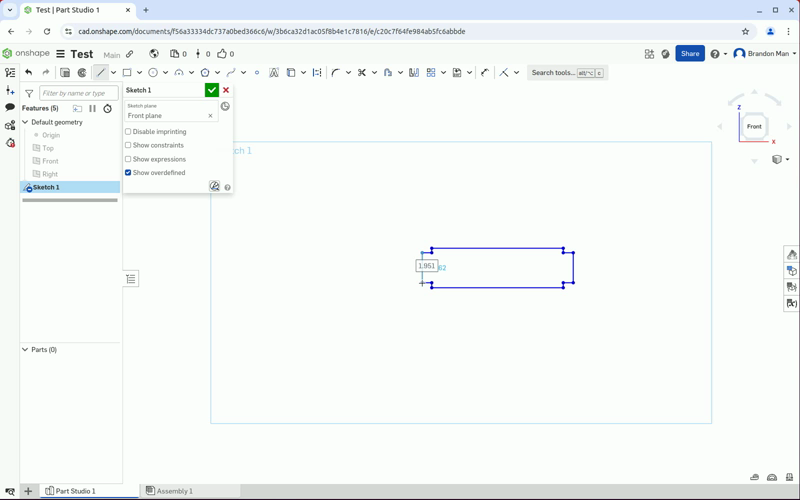
click(422, 282)
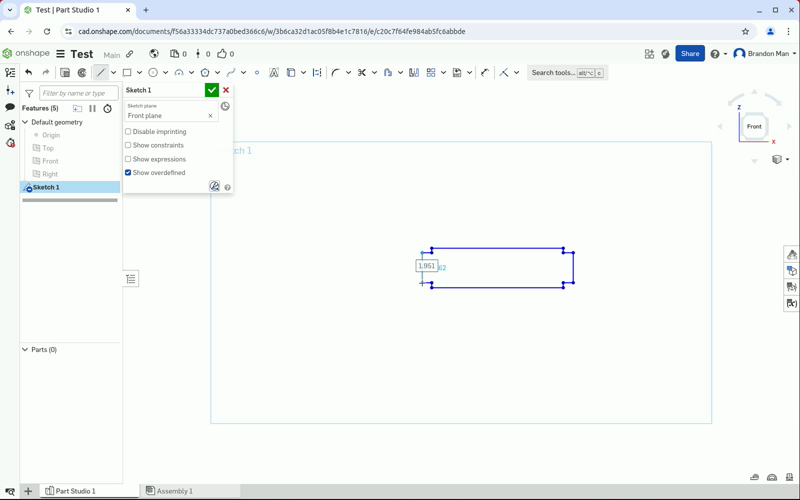
key(esc)
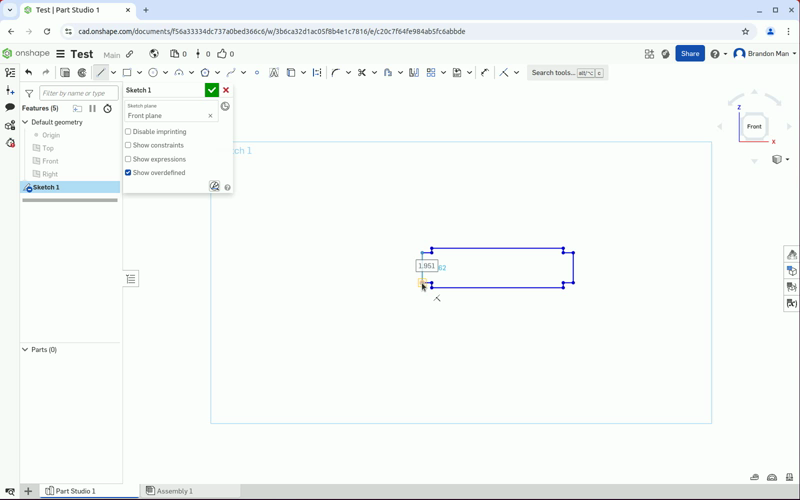
mouse_move(435, 267)
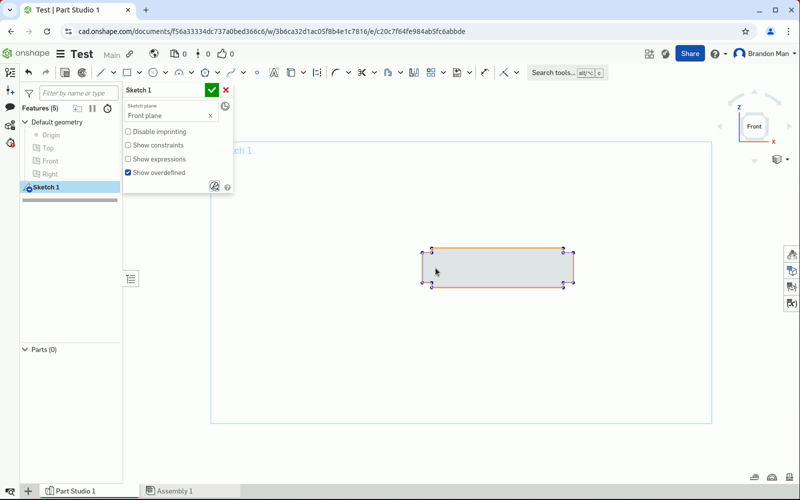
click(435, 267)
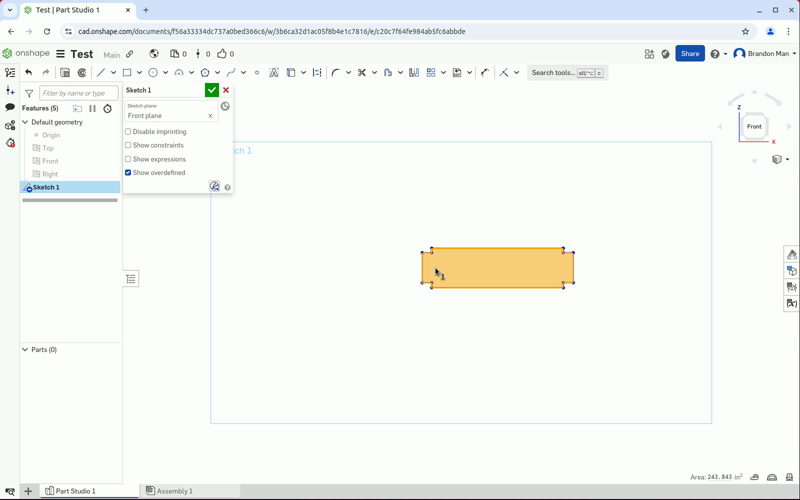
mouse_move(73, 352)
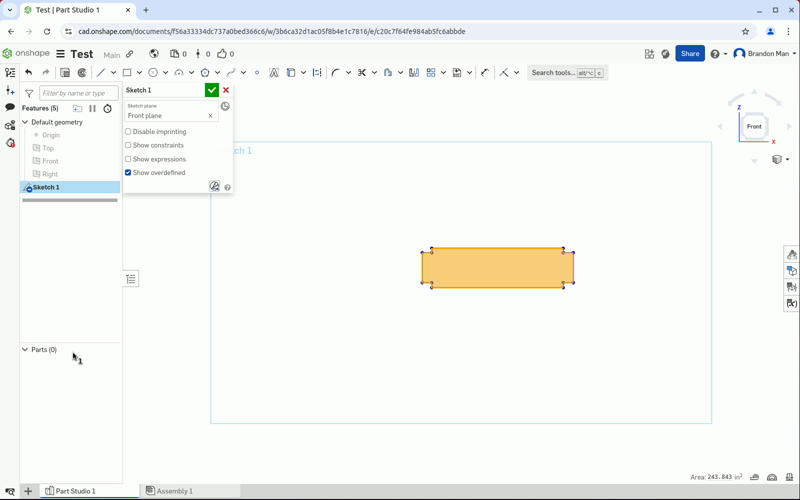
key(shift+y)
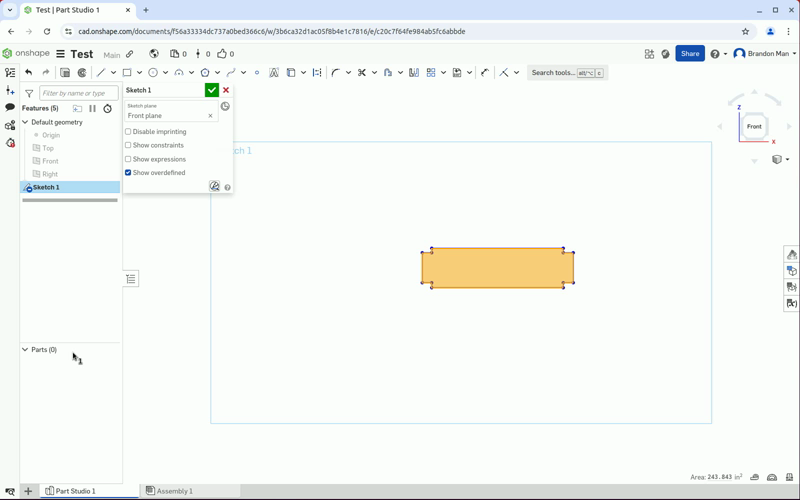
key(shift+e)
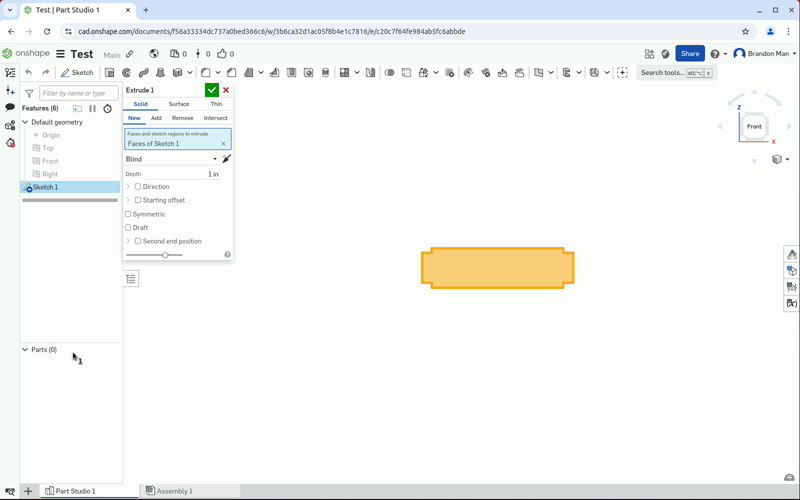
mouse_move(143, 106)
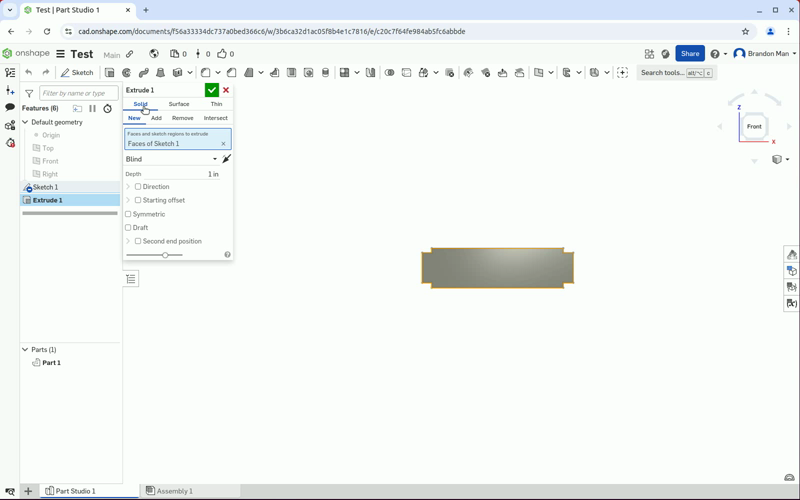
click(143, 106)
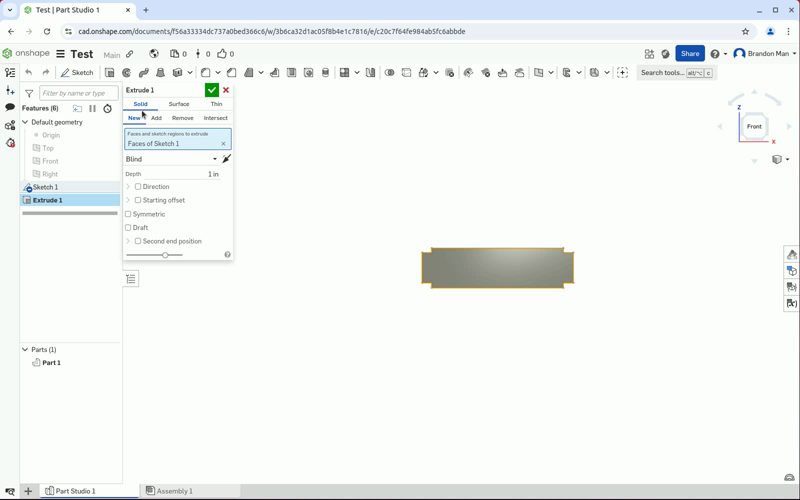
mouse_move(137, 120)
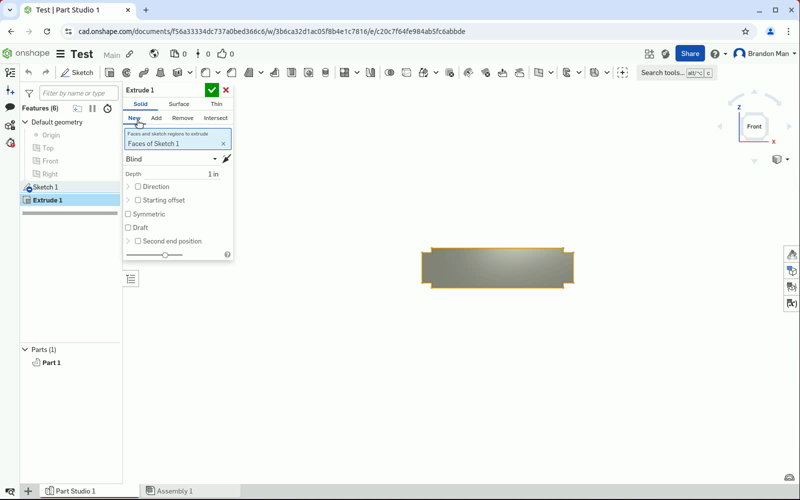
click(137, 120)
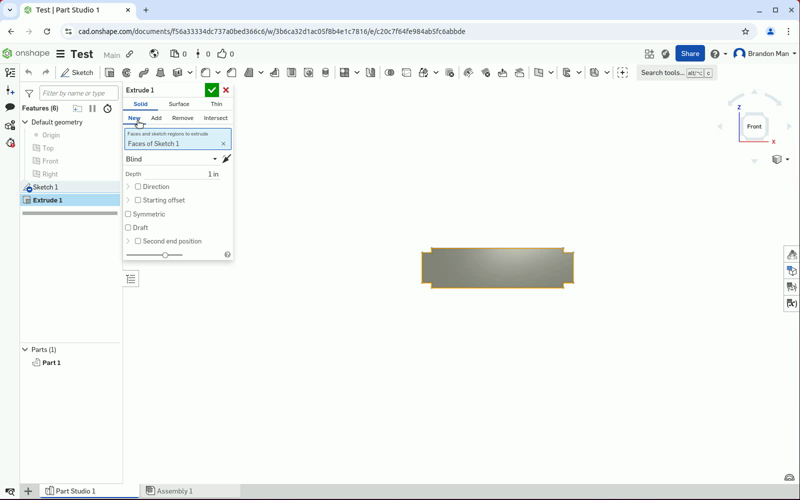
key(tab, 4)
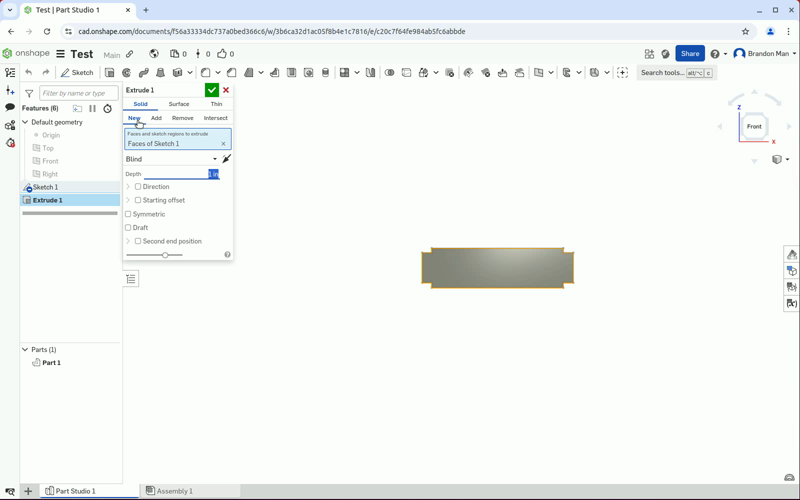
text(1.685)
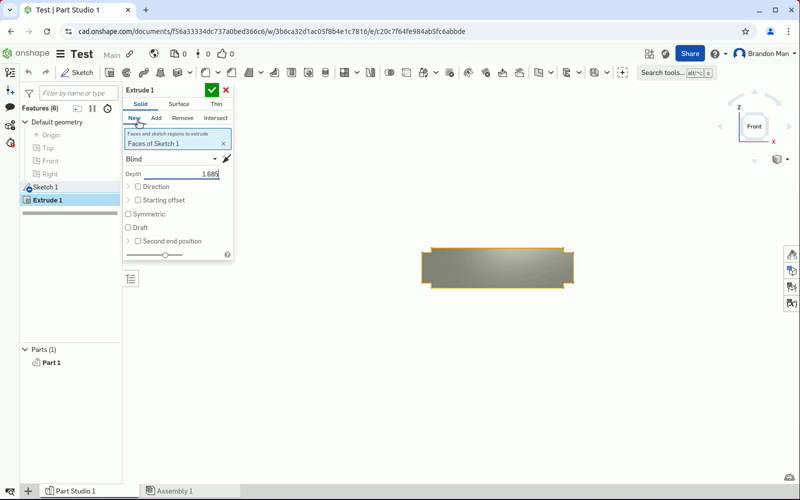
key(enter)
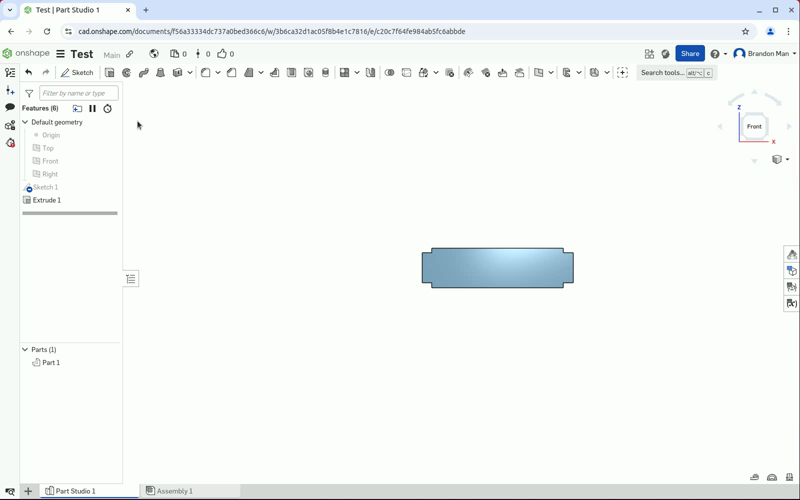
key(shift+h)
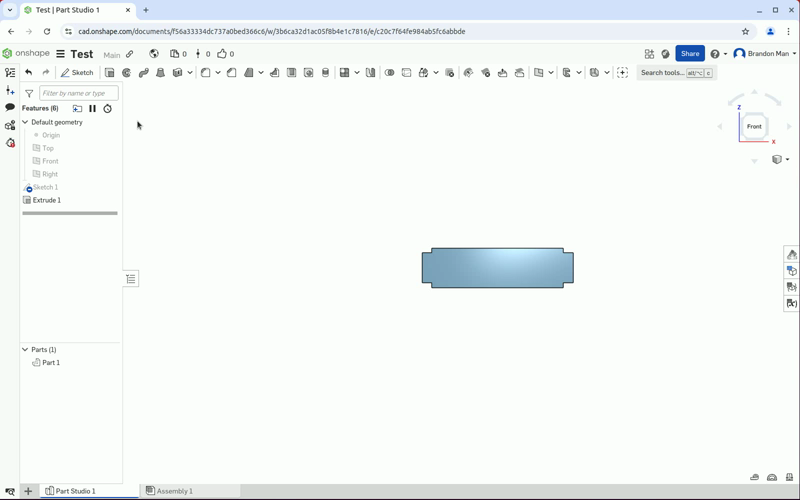
key(shift+h)
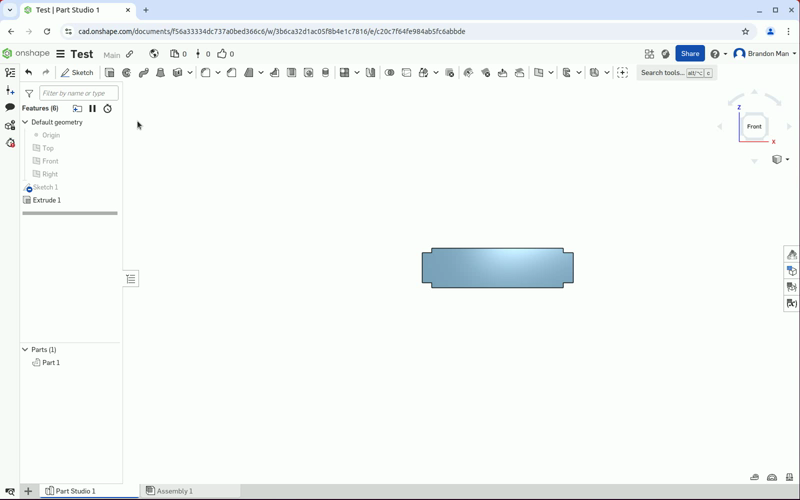
mouse_move(73, 189)
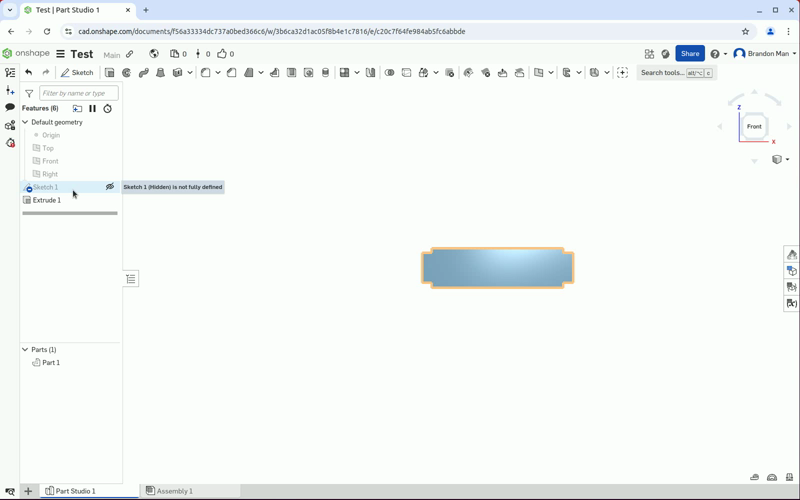
click(73, 189)
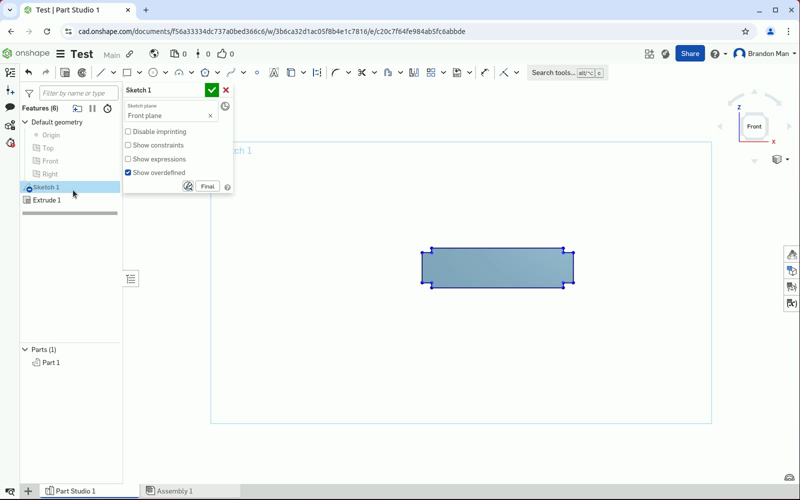
mouse_move(229, 92)
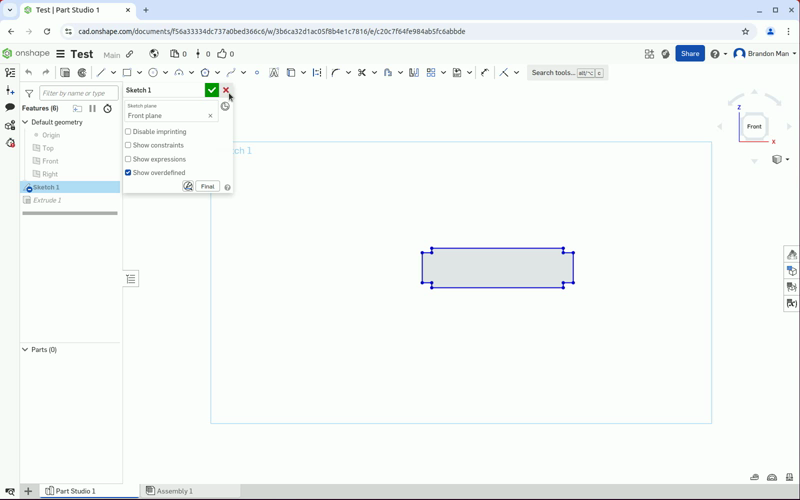
click(229, 92)
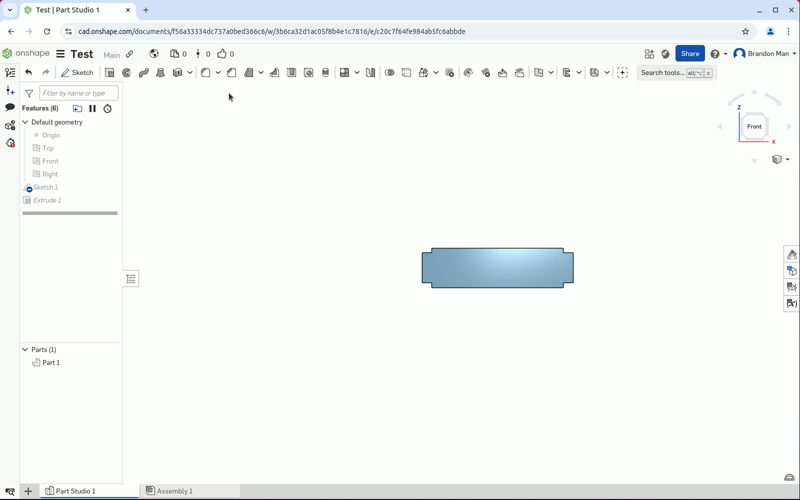
mouse_move(73, 352)
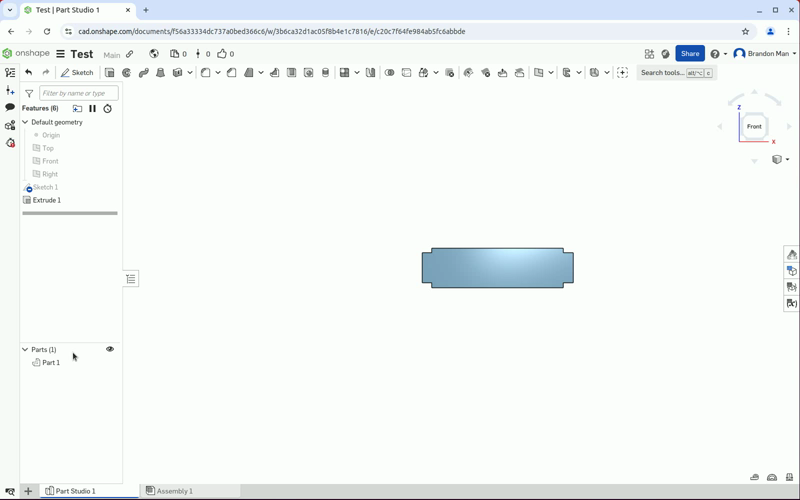
key(y)
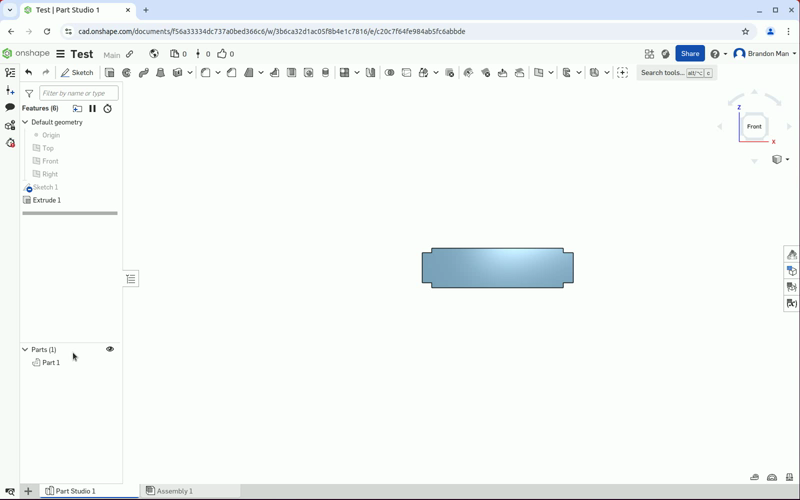
key(shift+p)
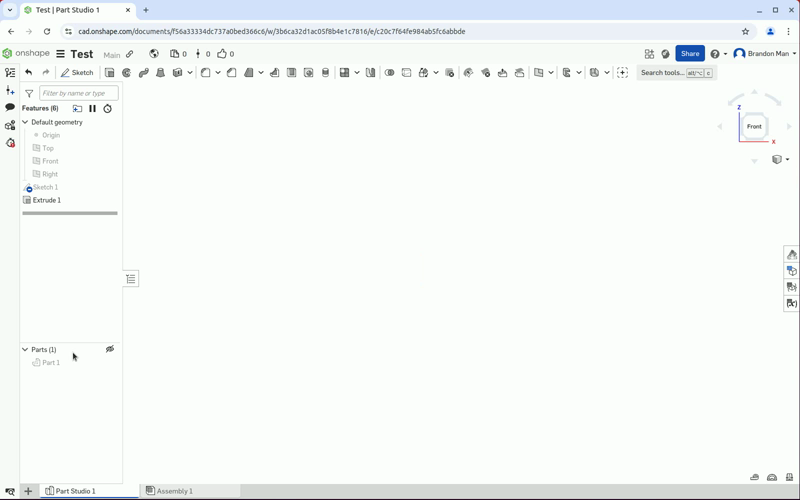
key(space)
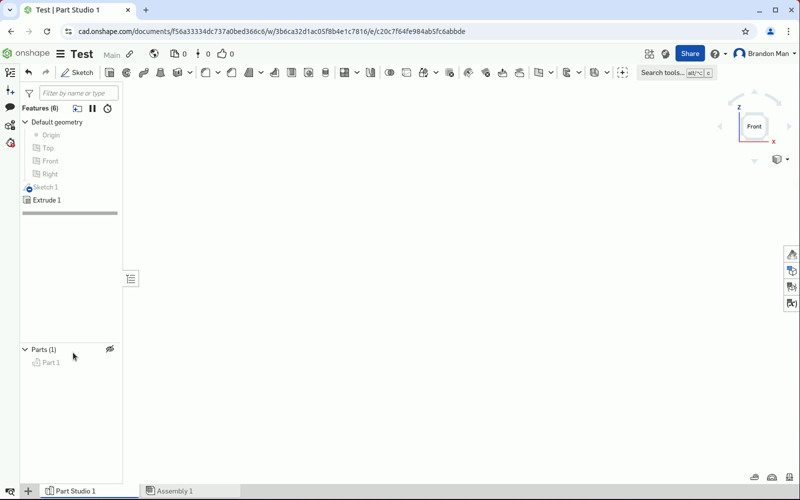
key_down(shift)
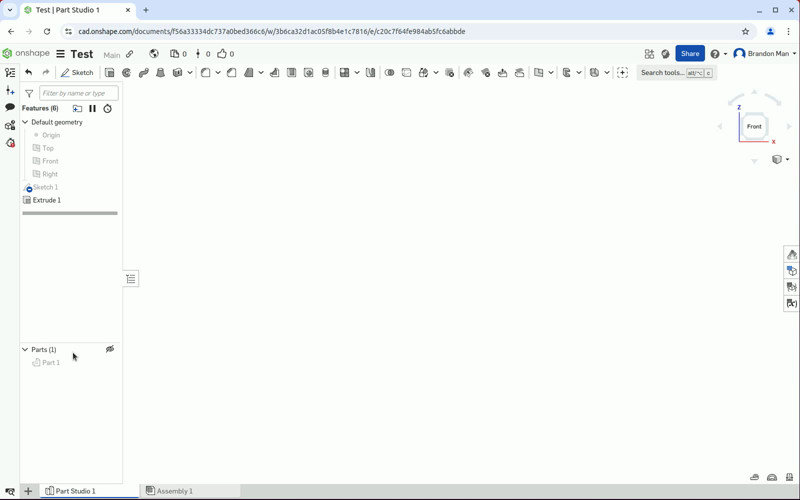
key(left)
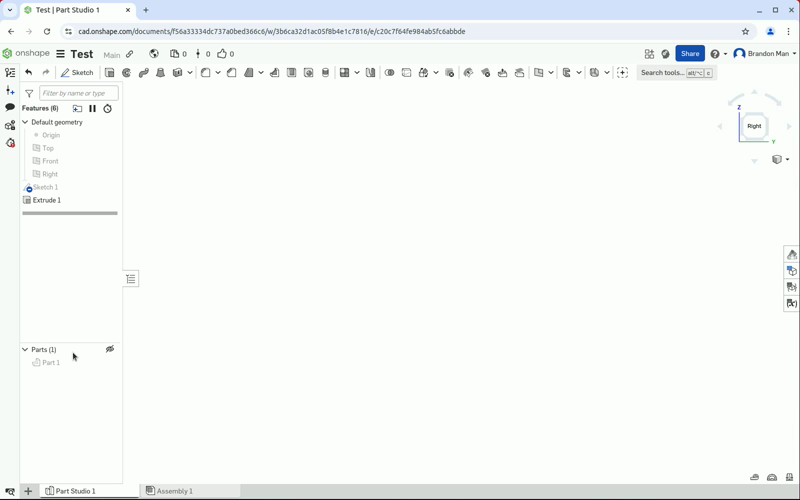
key_up(shift)
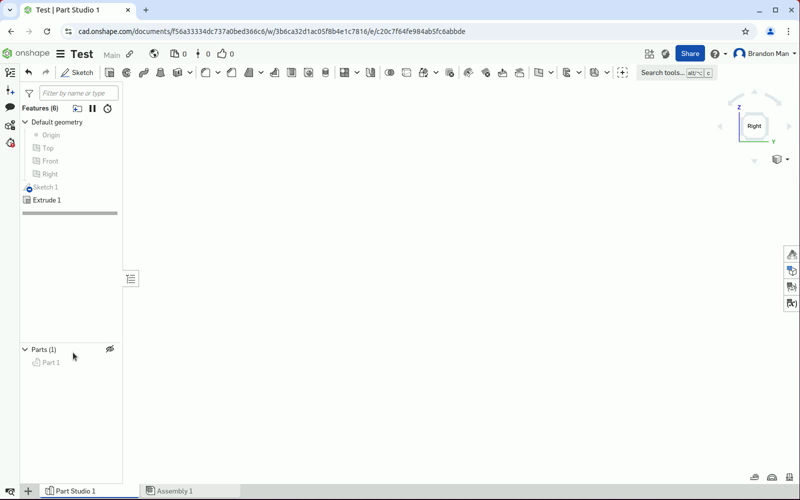
mouse_move(73, 352)
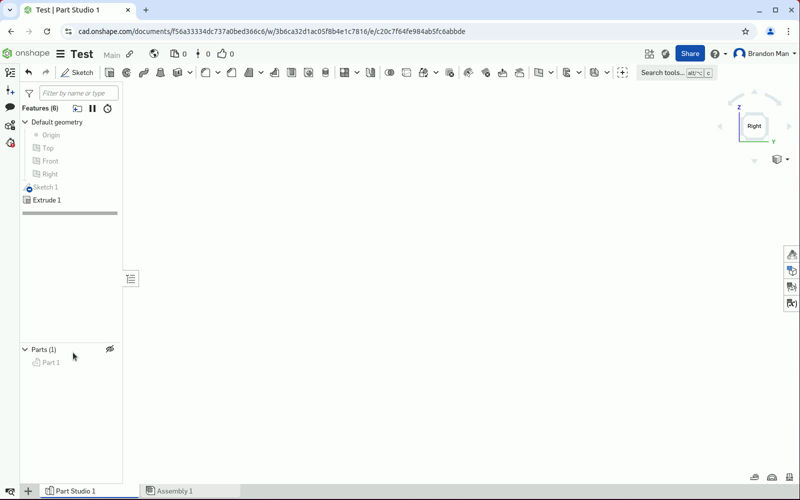
key(shift+y)
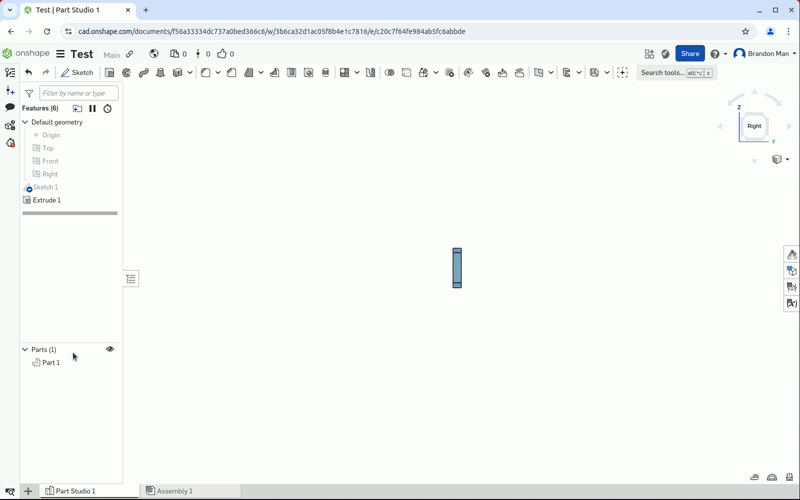
mouse_move(541, 75)
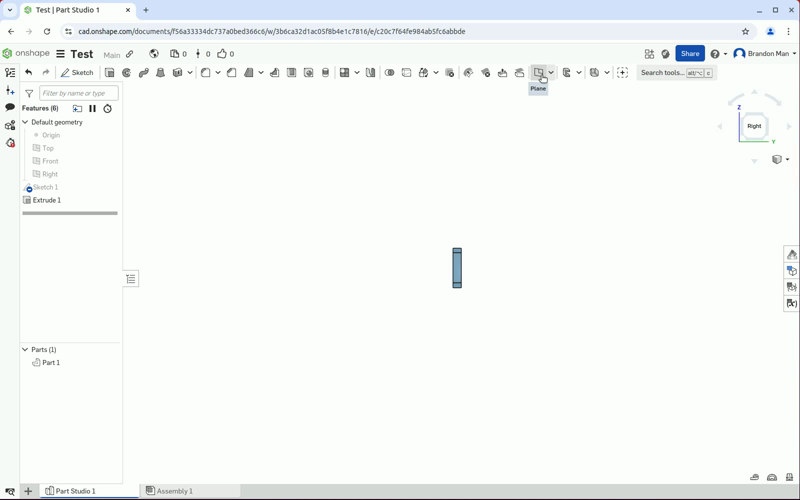
click(541, 75)
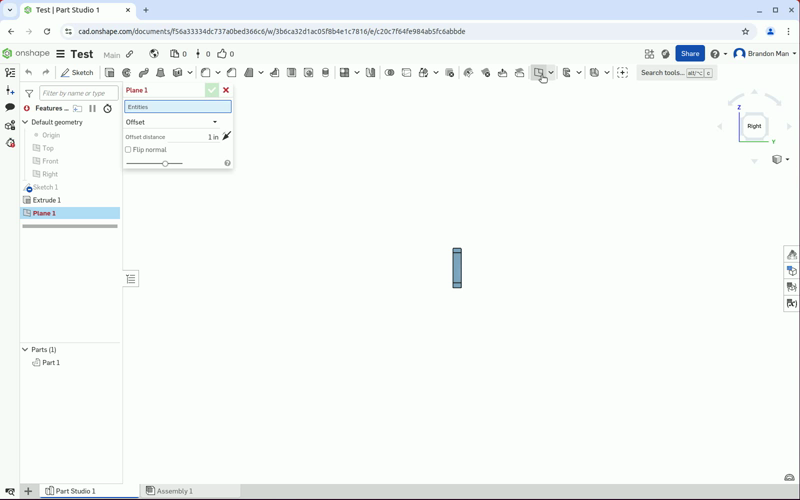
mouse_move(73, 176)
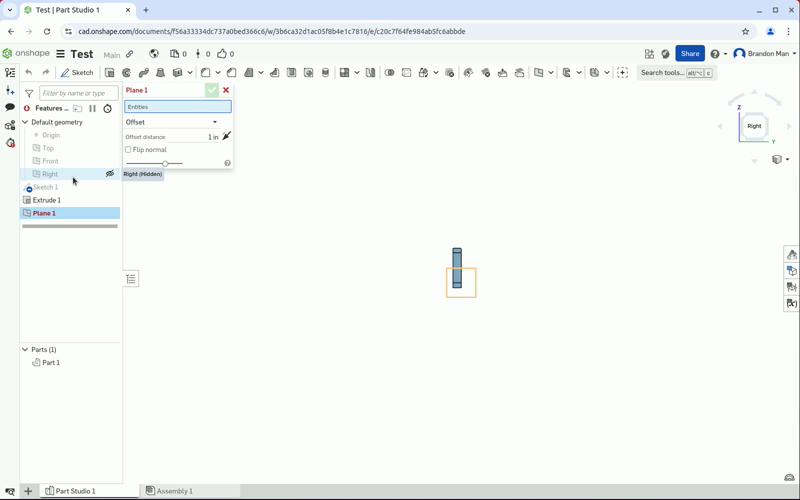
click(73, 176)
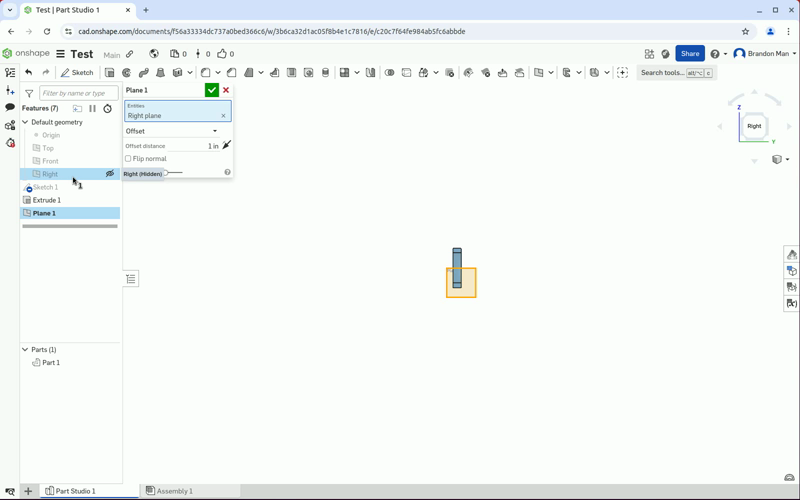
key(tab, 2)
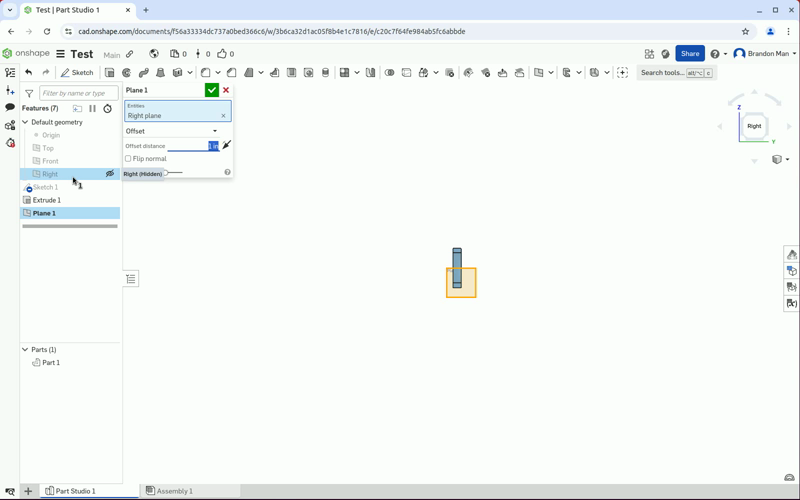
text(23.108)
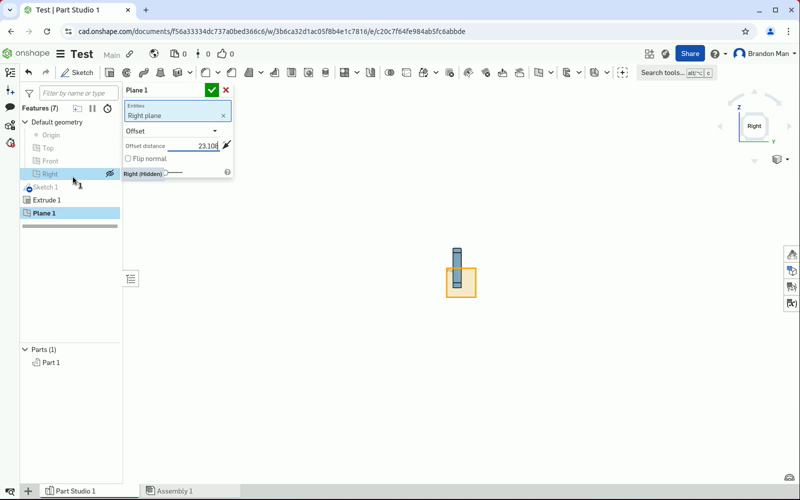
key(enter, 2)
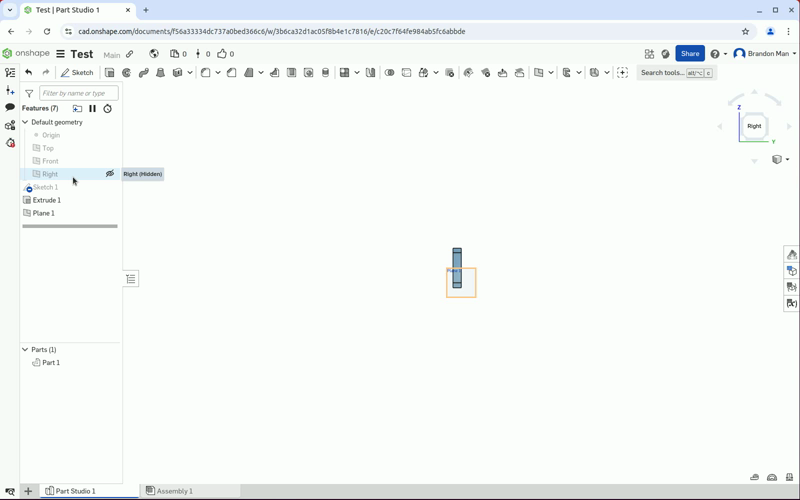
key(shift+s)
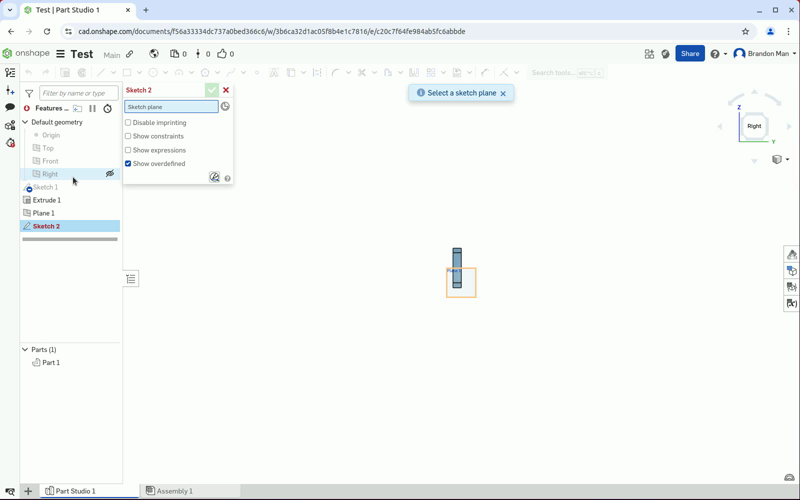
mouse_move(73, 215)
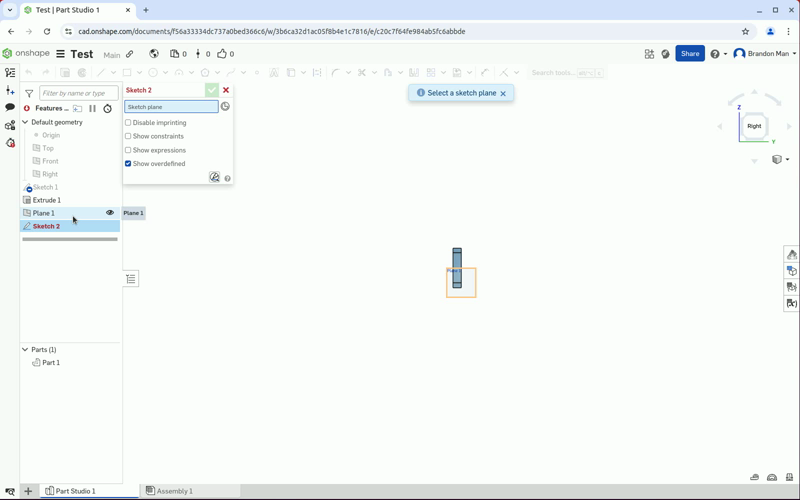
click(73, 215)
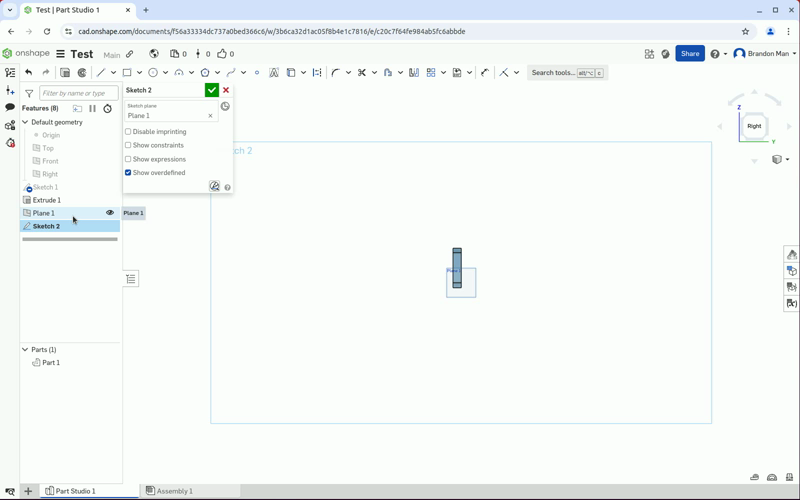
mouse_move(73, 352)
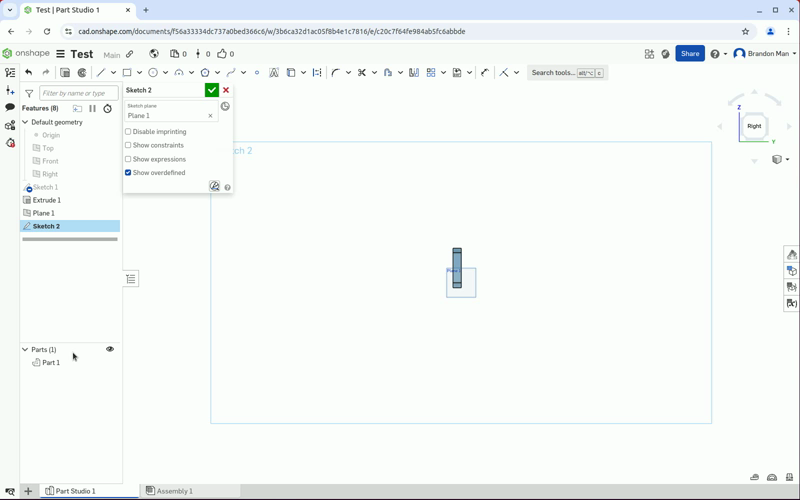
key(y)
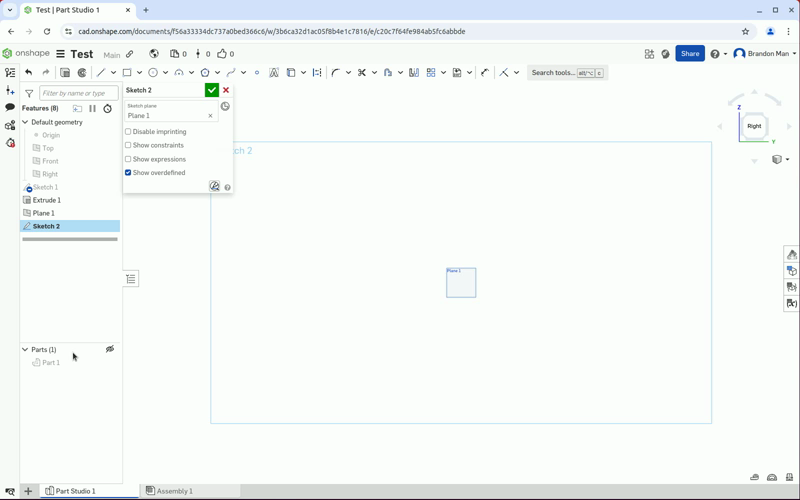
key(l)
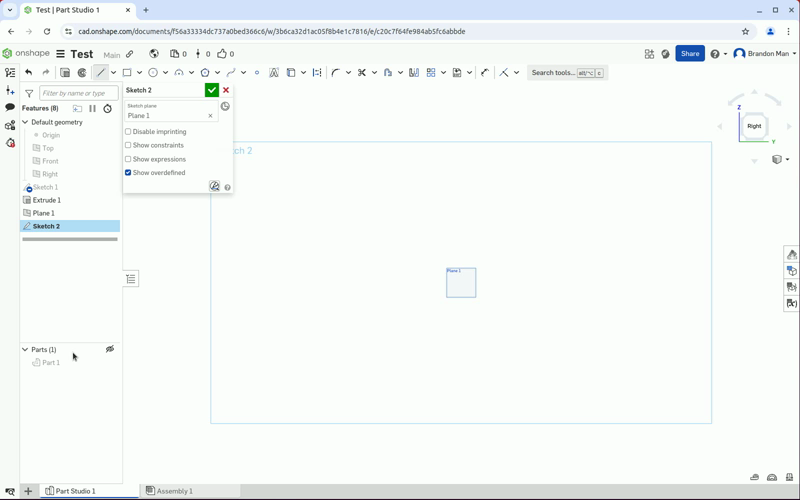
key_down(shift)
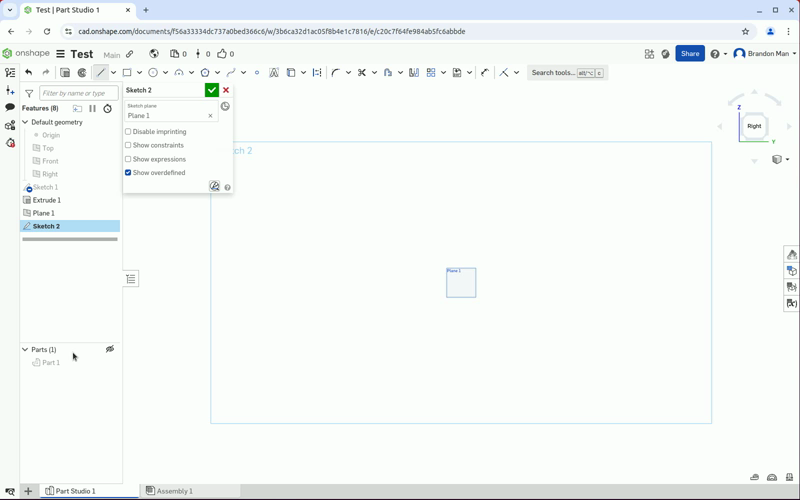
mouse_move(452, 282)
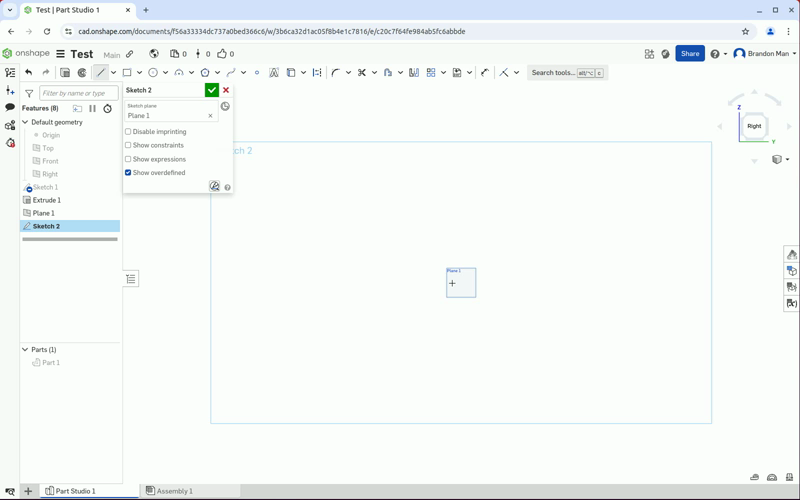
click(452, 282)
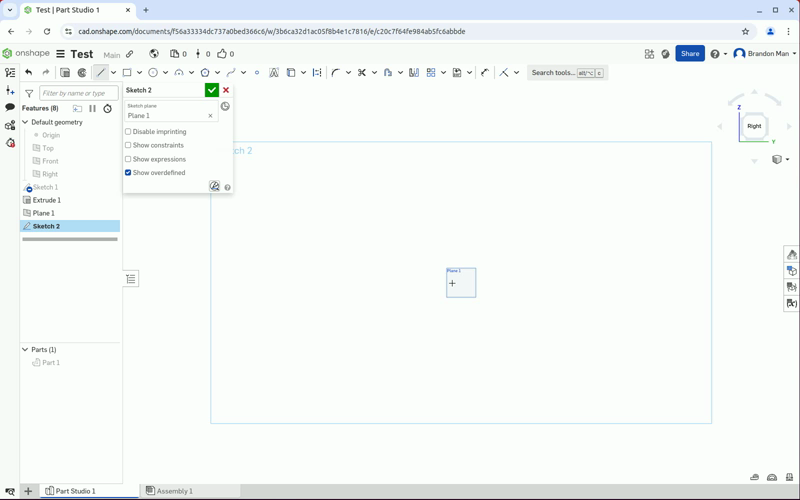
key_up(shift)
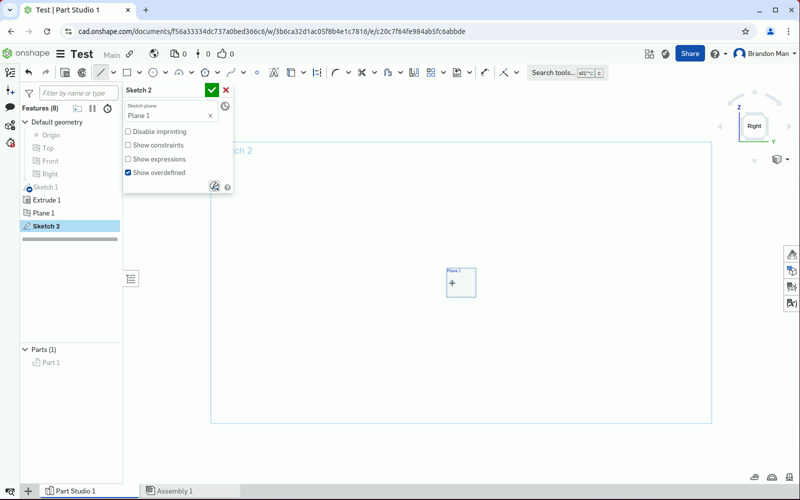
key_down(shift)
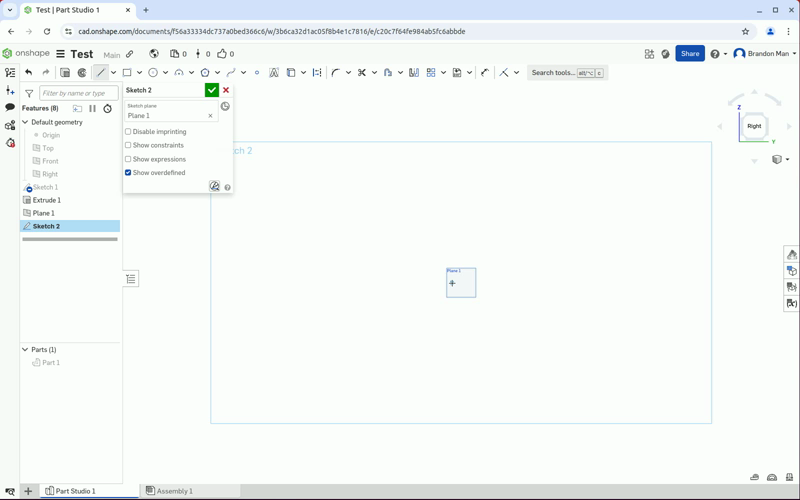
mouse_move(482, 282)
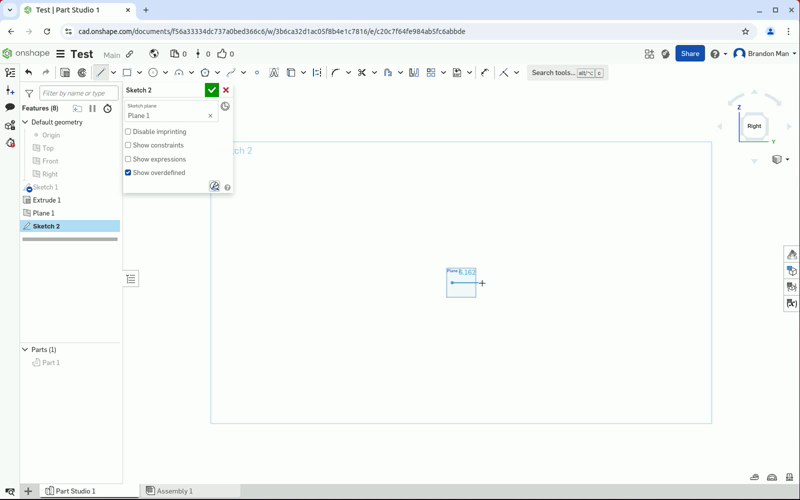
mouse_move(455, 282)
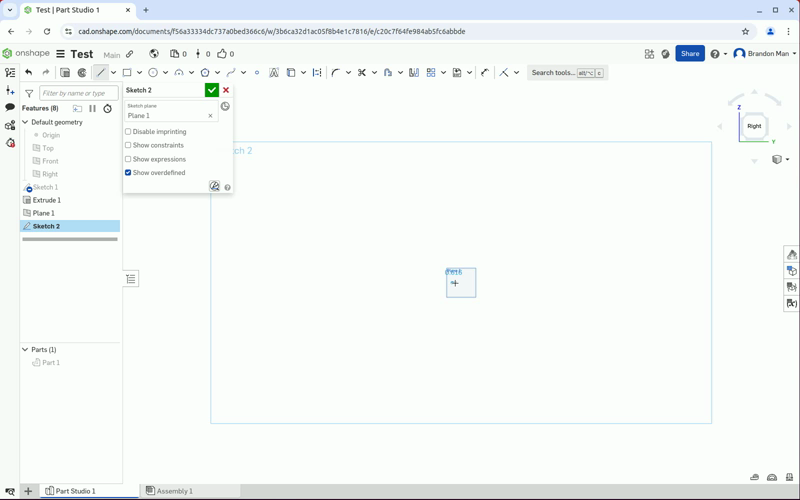
scroll(6)
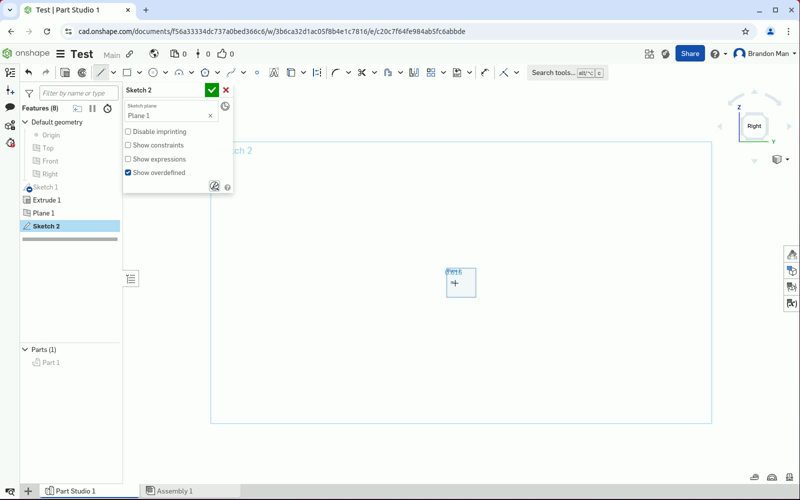
scroll(6)
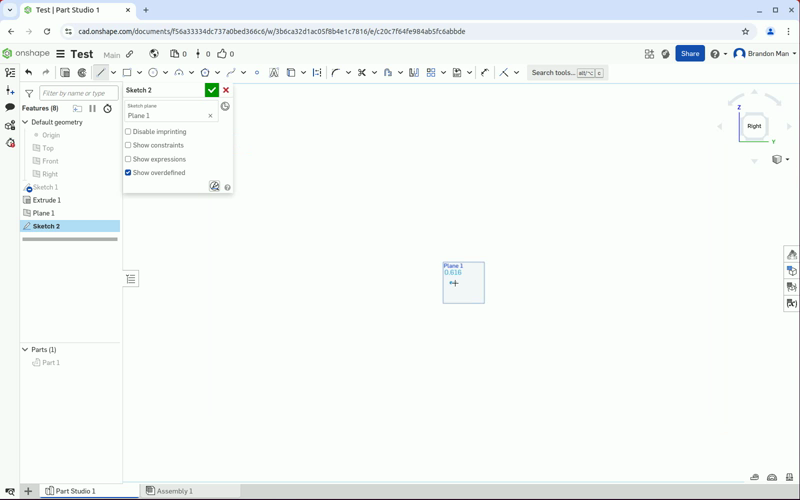
scroll(6)
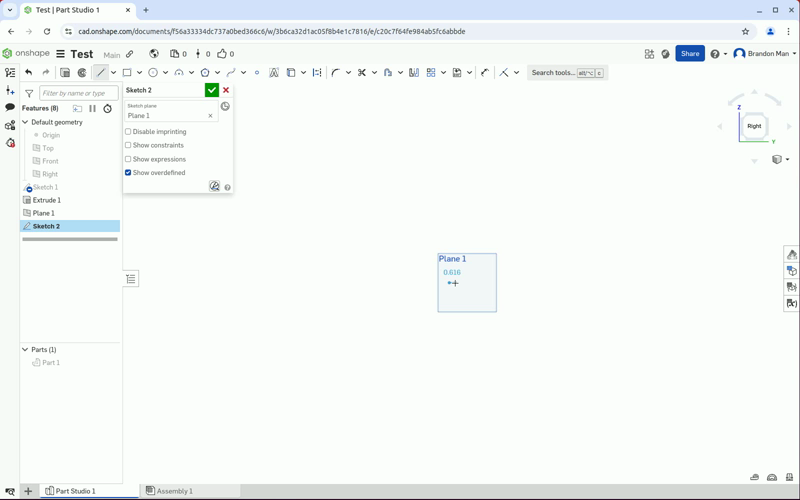
scroll(6)
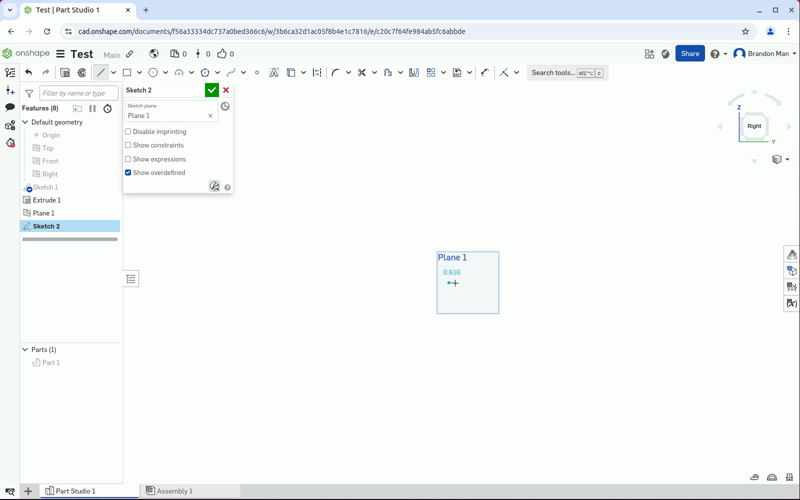
scroll(6)
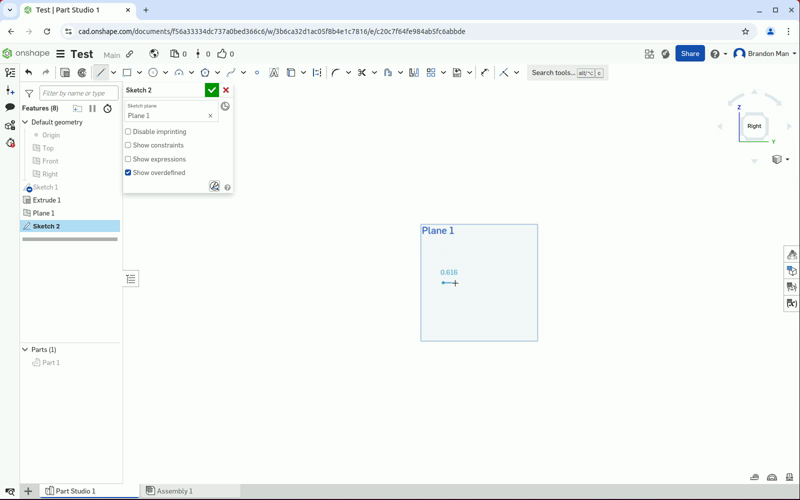
scroll(6)
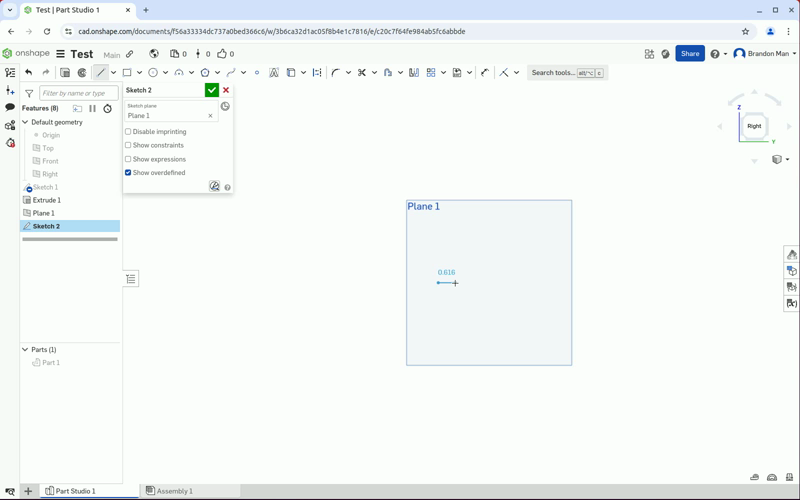
scroll(6)
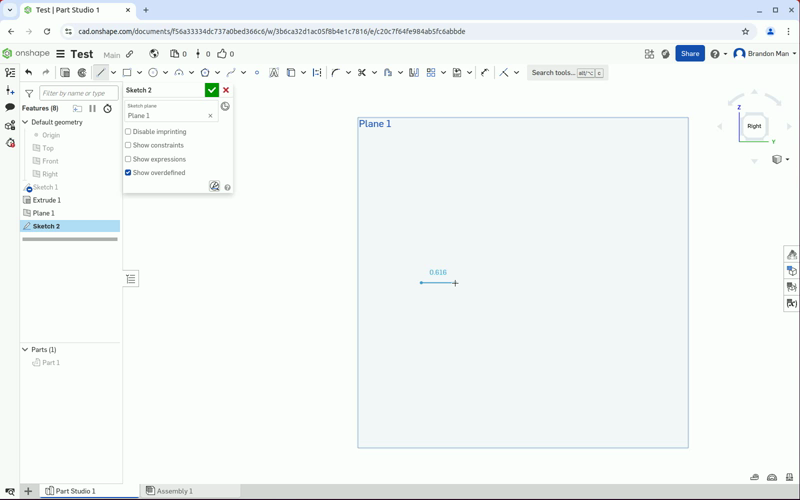
click(455, 282)
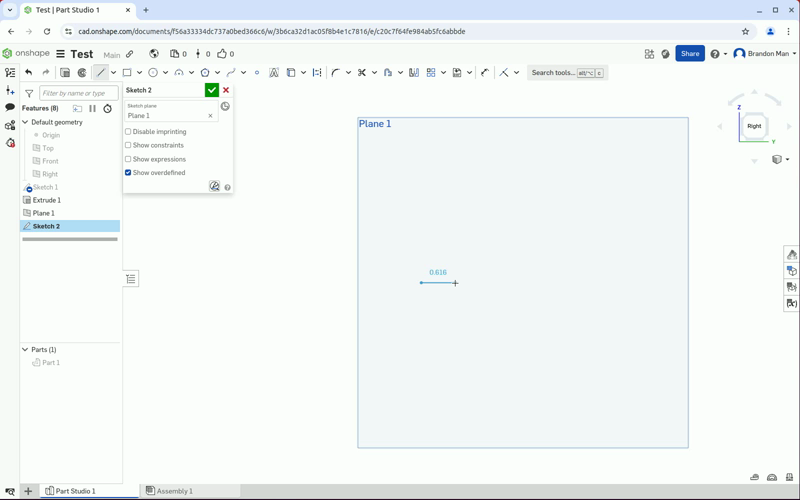
scroll(-6)
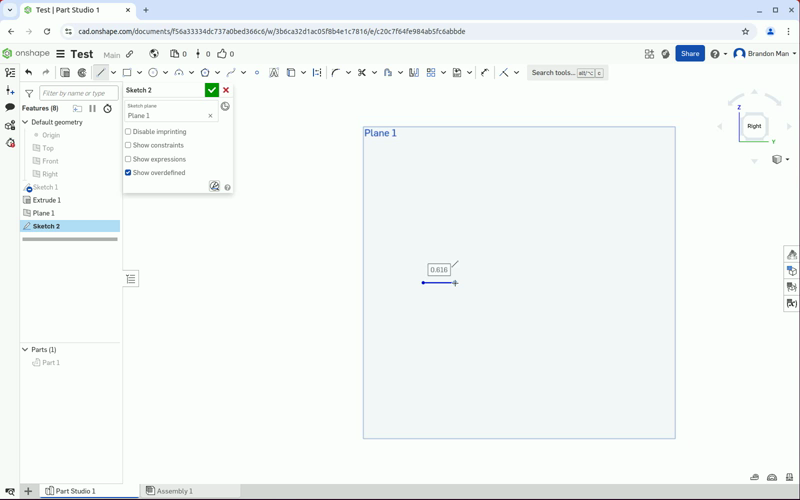
scroll(-6)
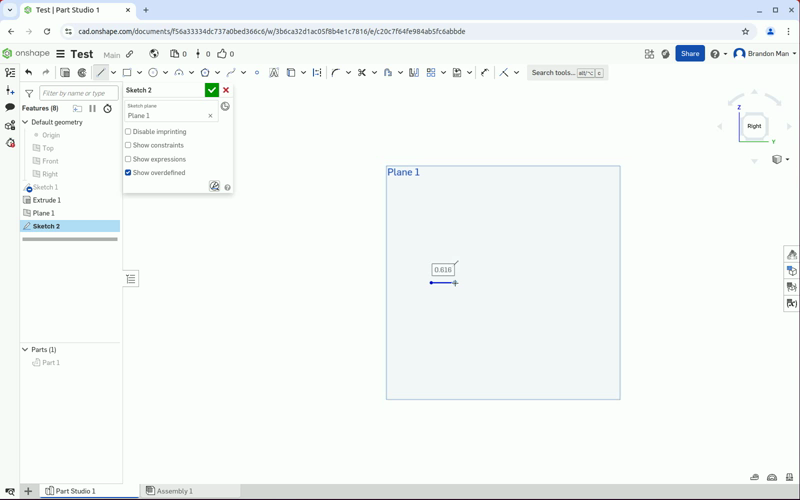
scroll(-6)
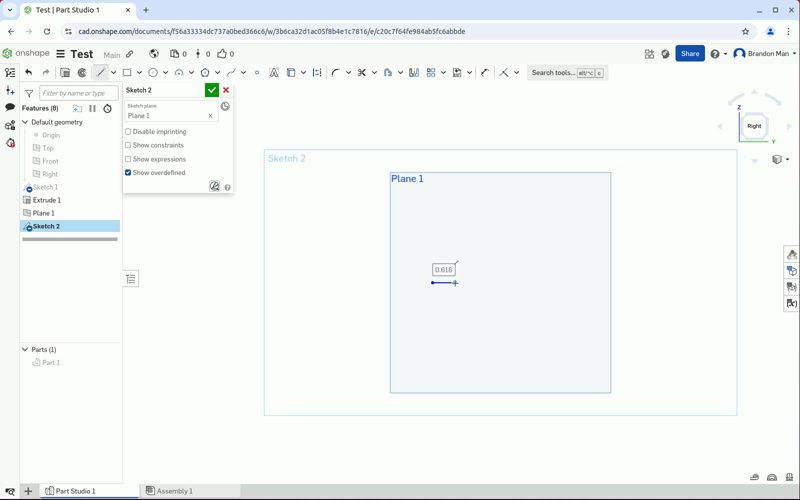
scroll(-6)
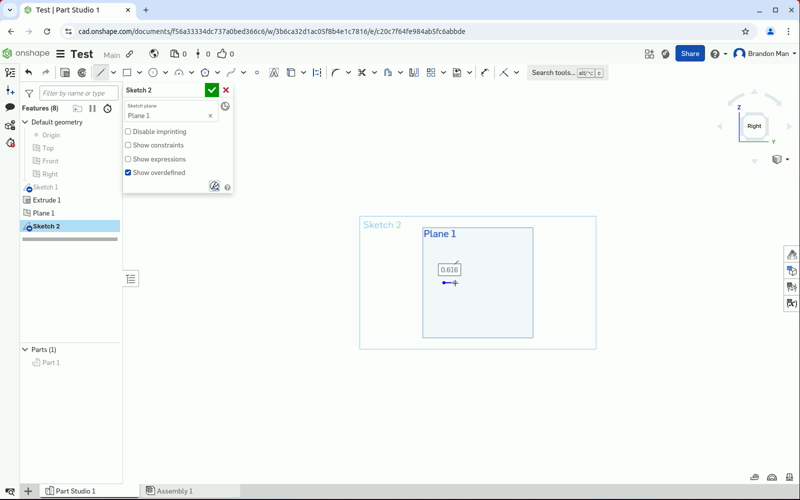
scroll(-6)
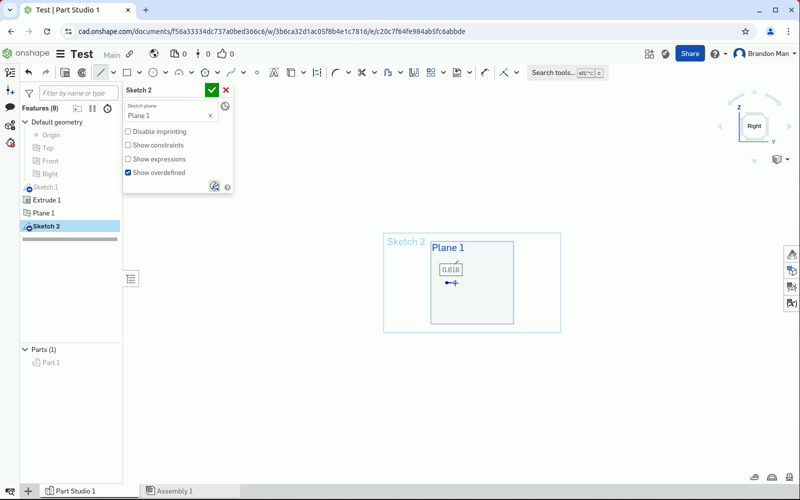
scroll(-6)
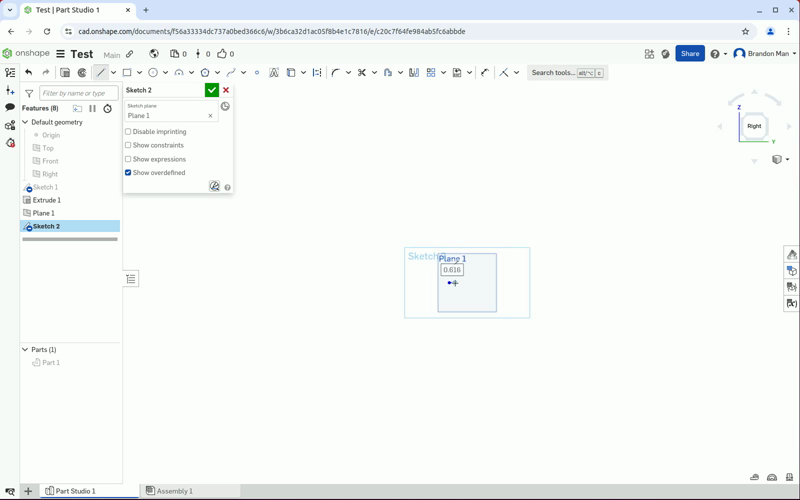
scroll(-6)
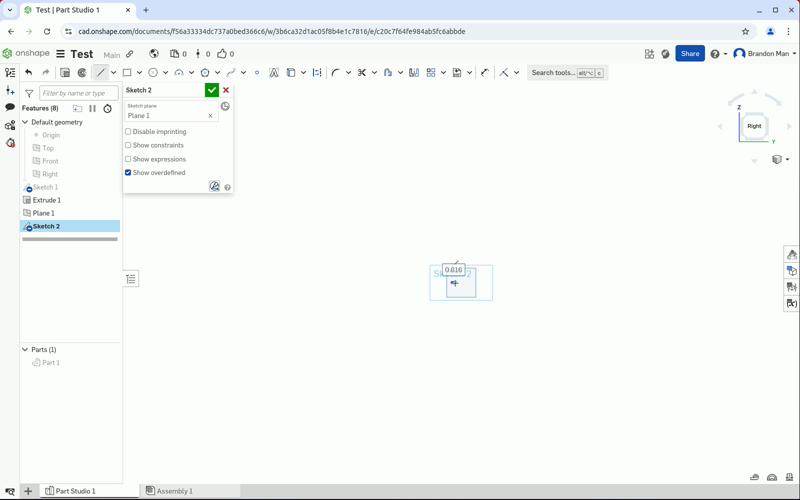
key_up(shift)
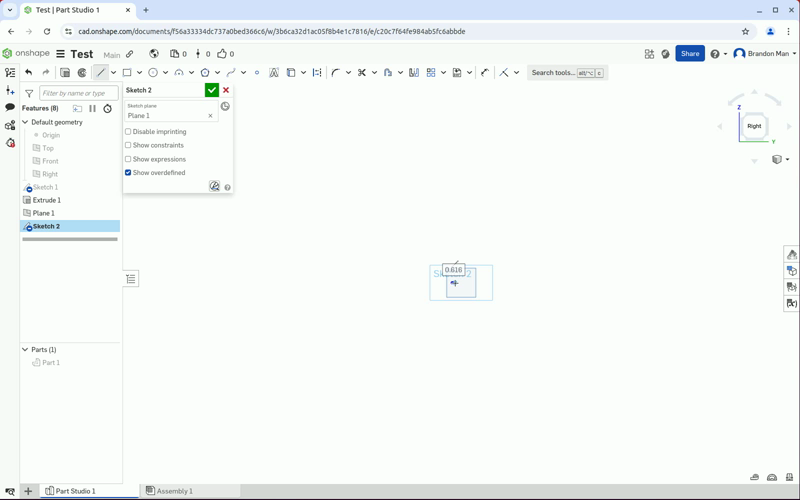
key_down(shift)
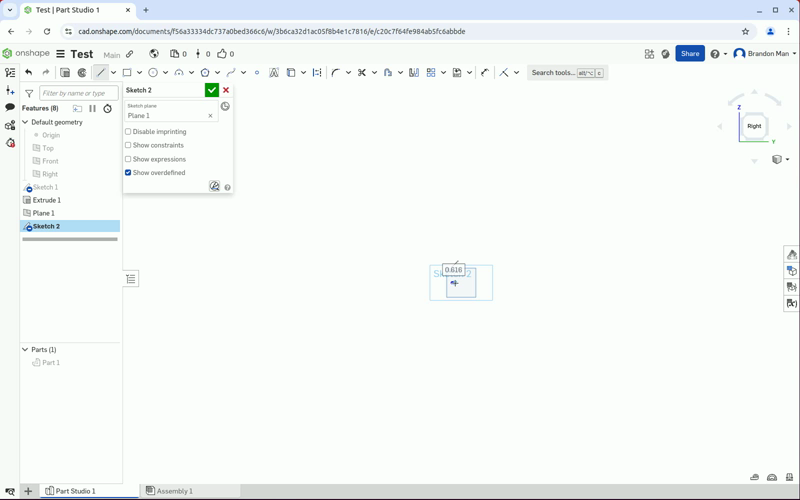
mouse_move(485, 282)
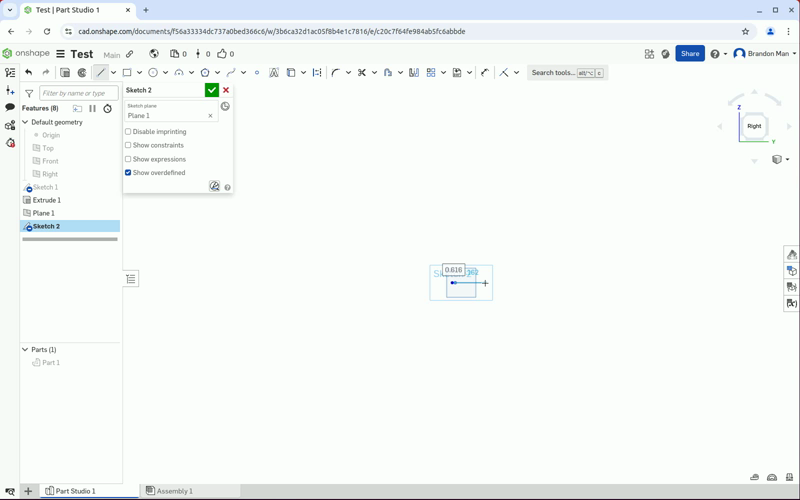
mouse_move(455, 251)
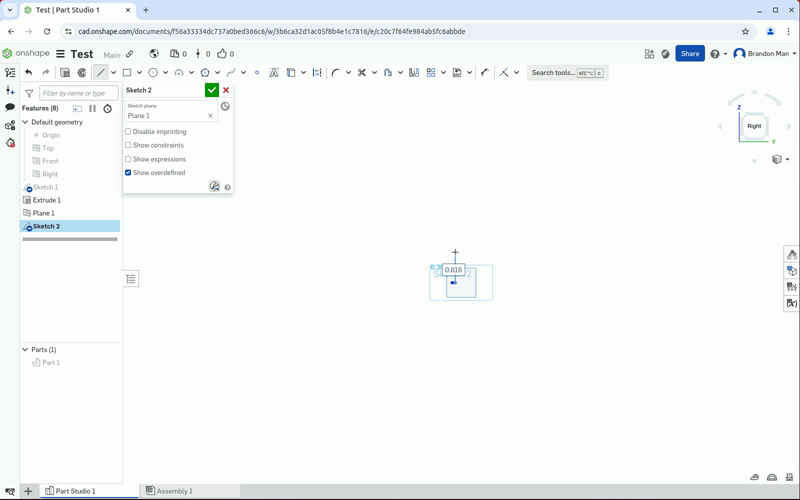
click(455, 251)
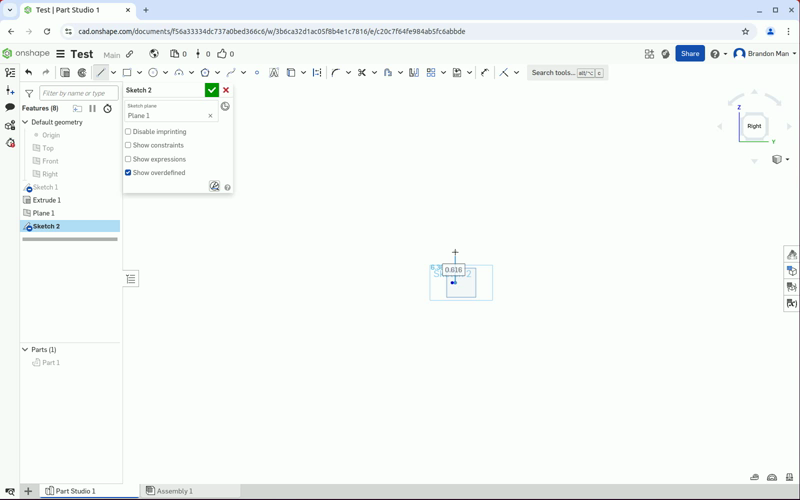
key_up(shift)
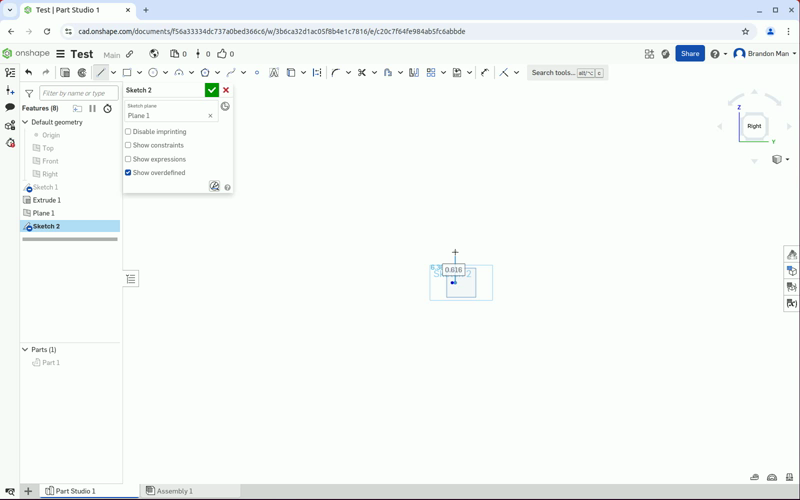
key_down(shift)
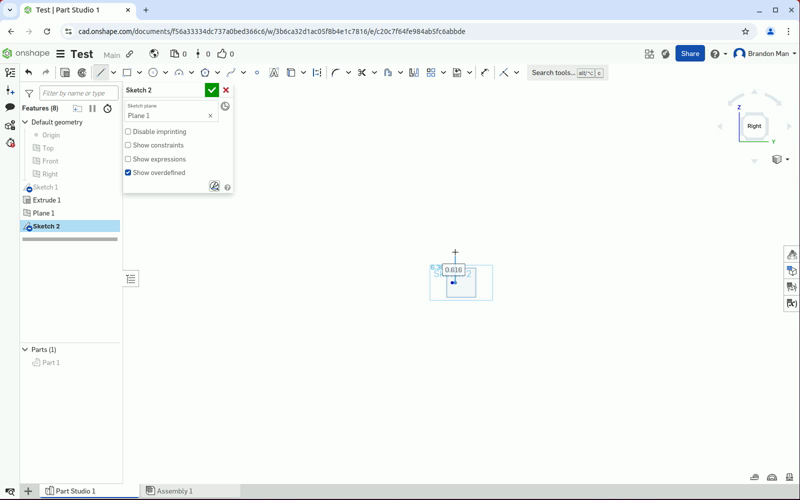
mouse_move(485, 251)
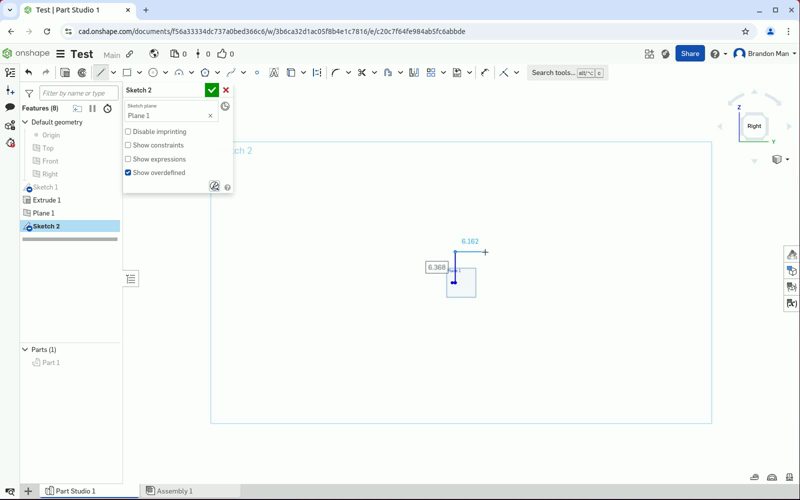
mouse_move(452, 251)
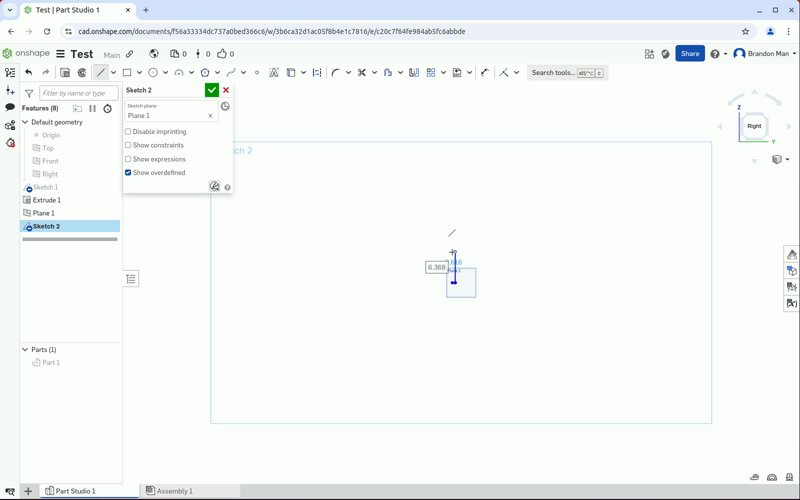
scroll(6)
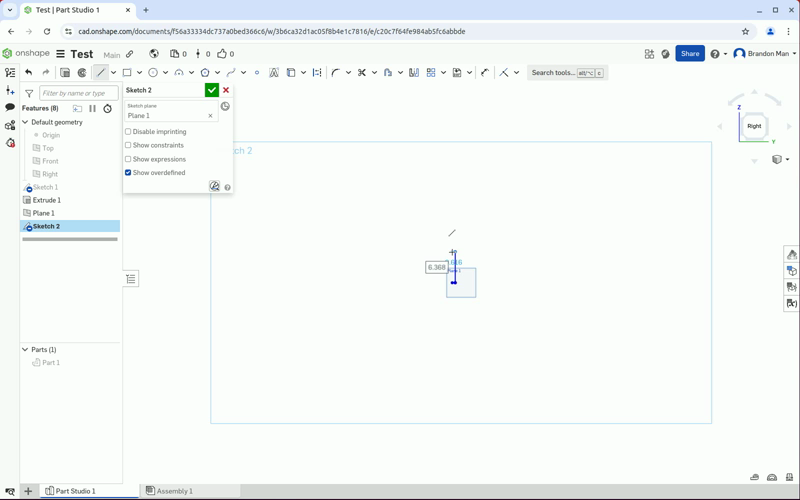
scroll(6)
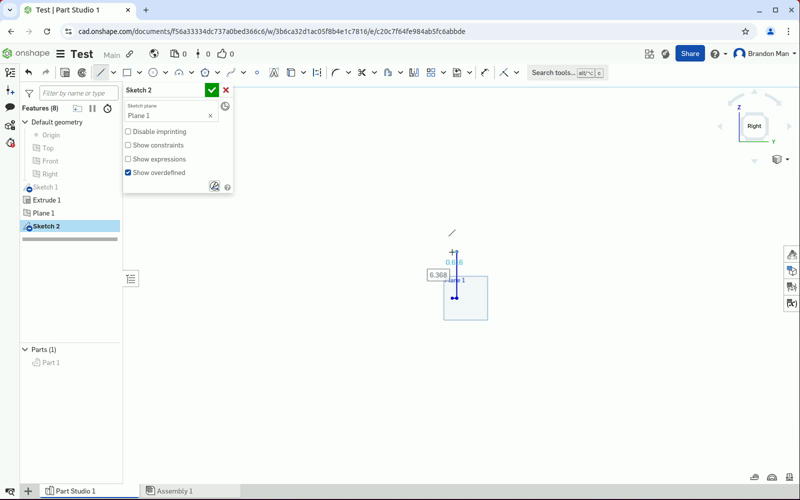
scroll(6)
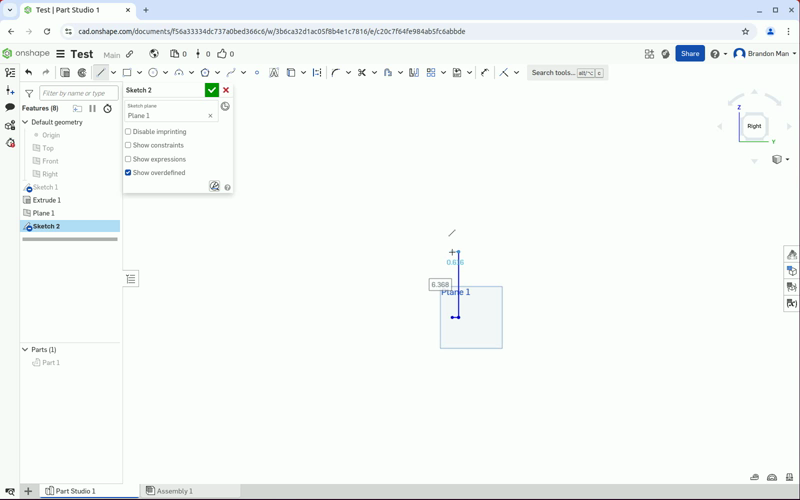
scroll(6)
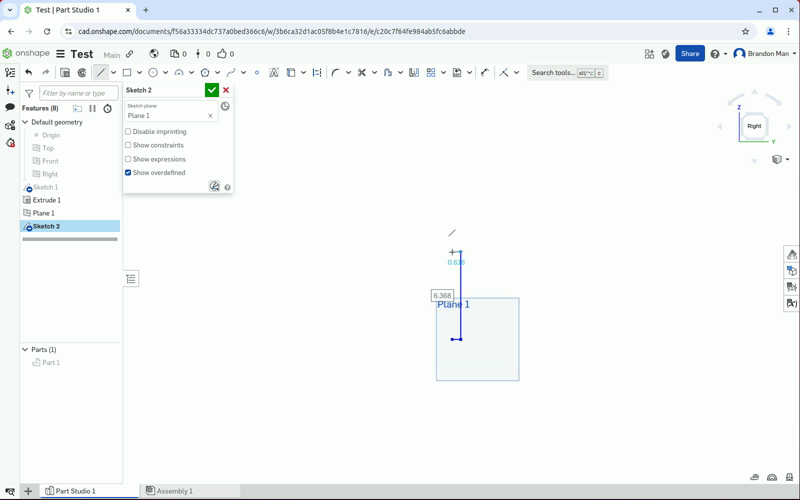
scroll(6)
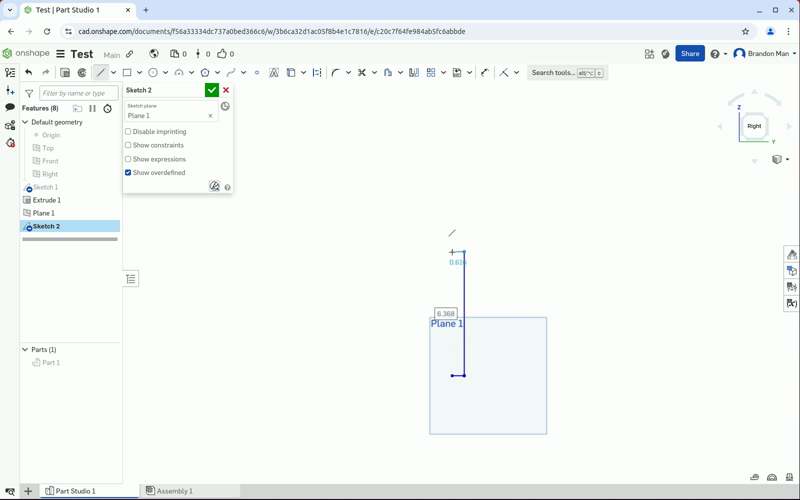
scroll(6)
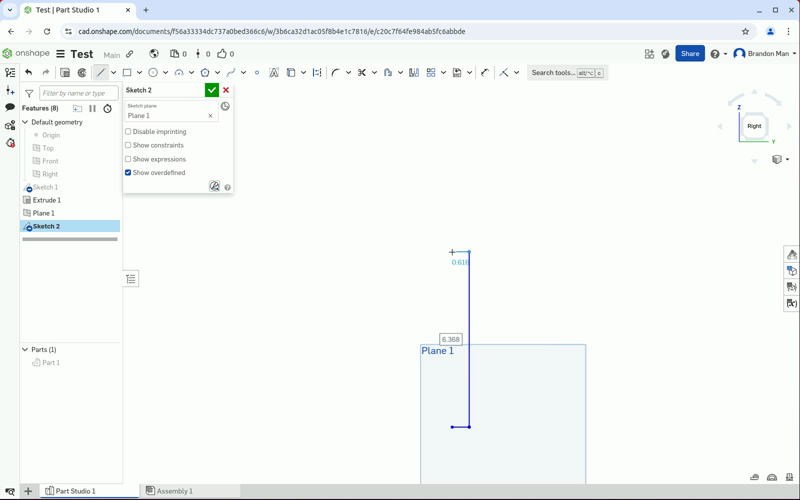
scroll(6)
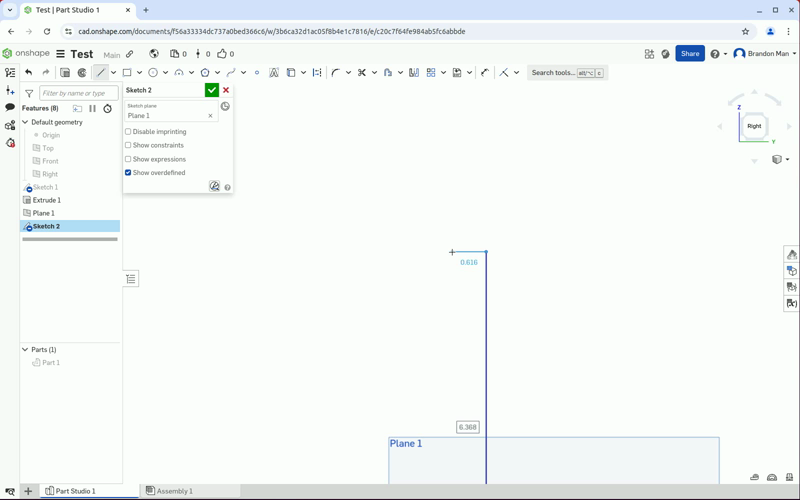
click(452, 251)
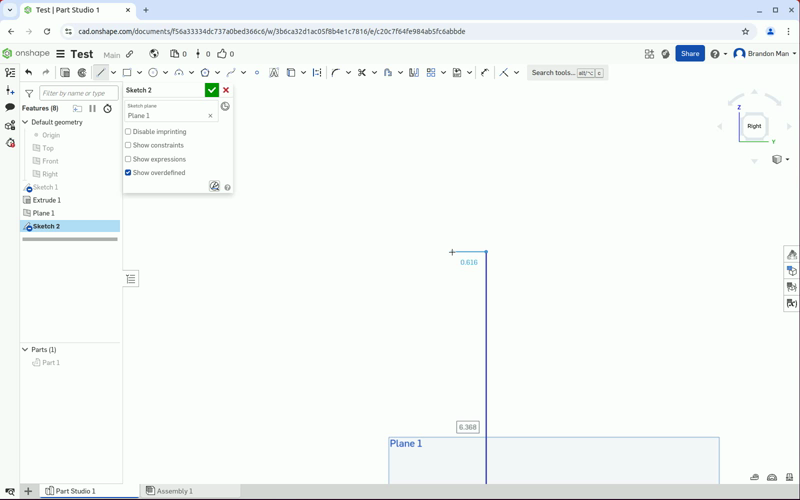
scroll(-6)
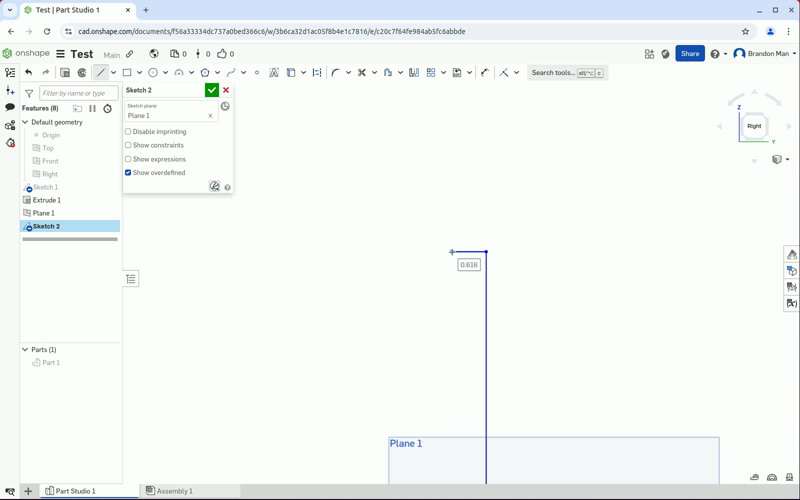
scroll(-6)
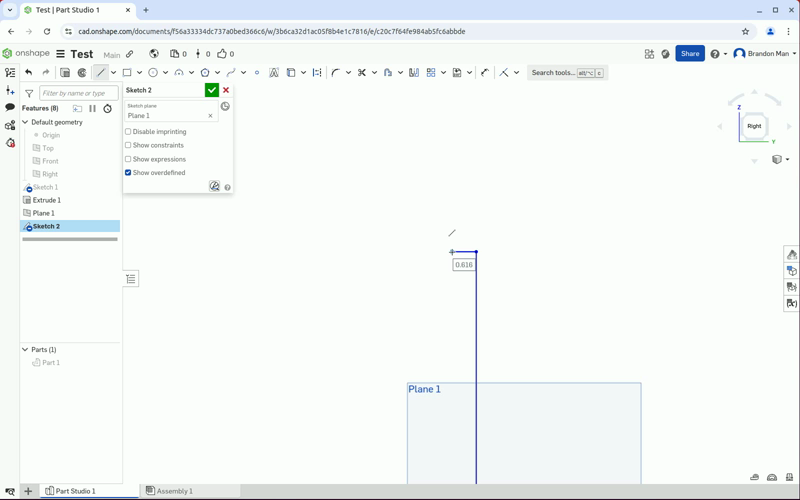
scroll(-6)
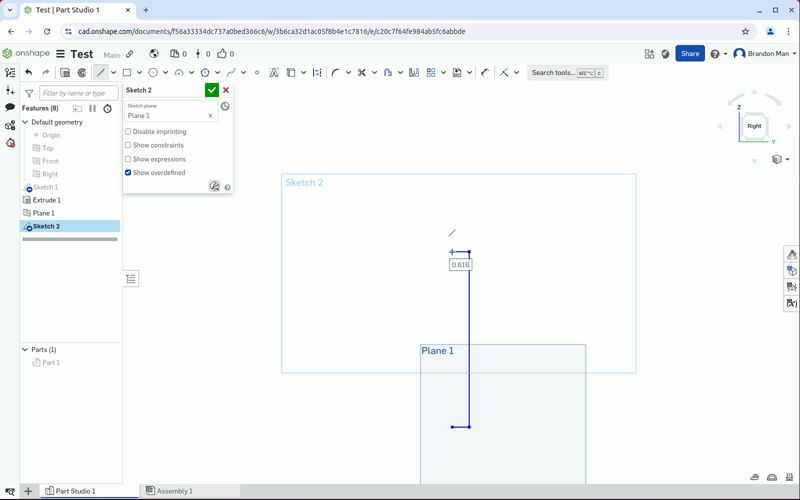
scroll(-6)
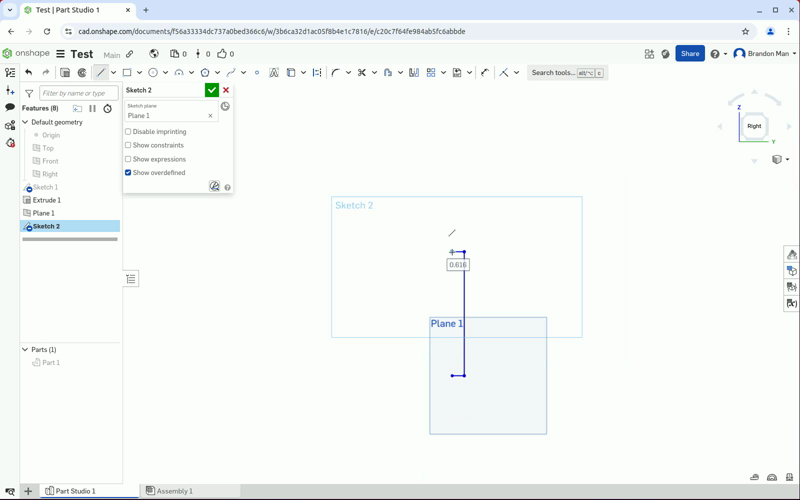
scroll(-6)
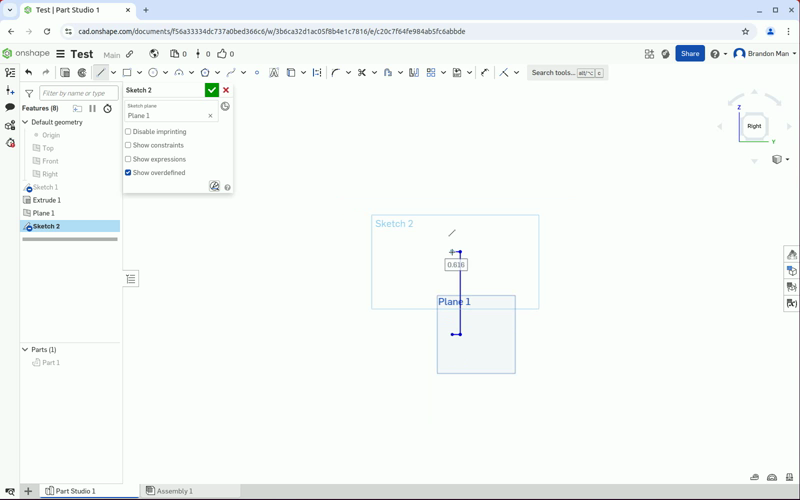
scroll(-6)
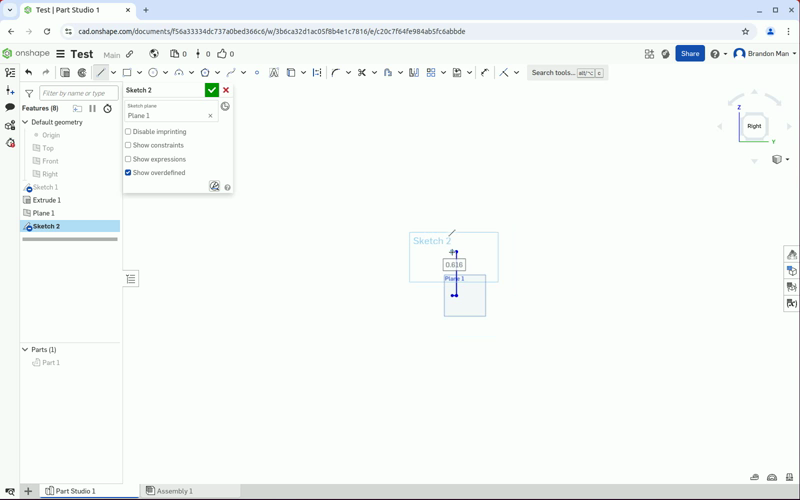
scroll(-6)
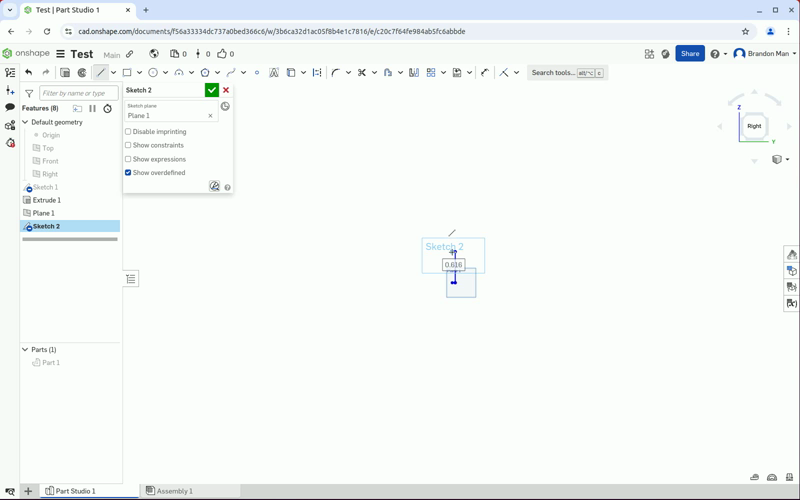
key_up(shift)
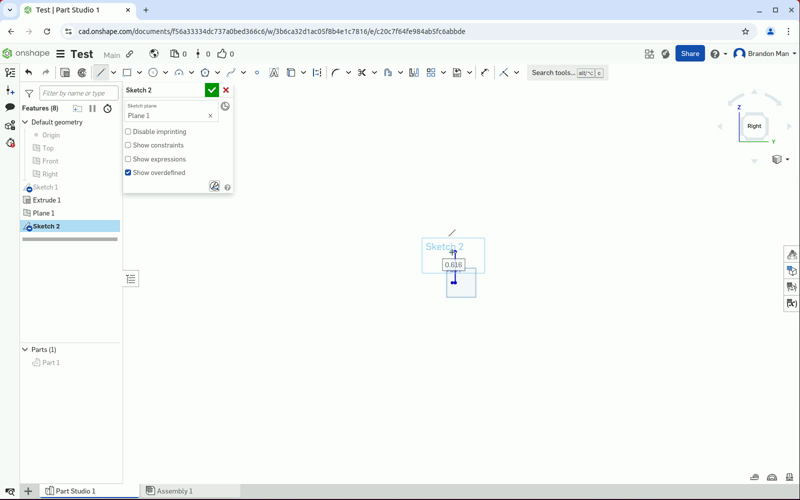
mouse_move(482, 251)
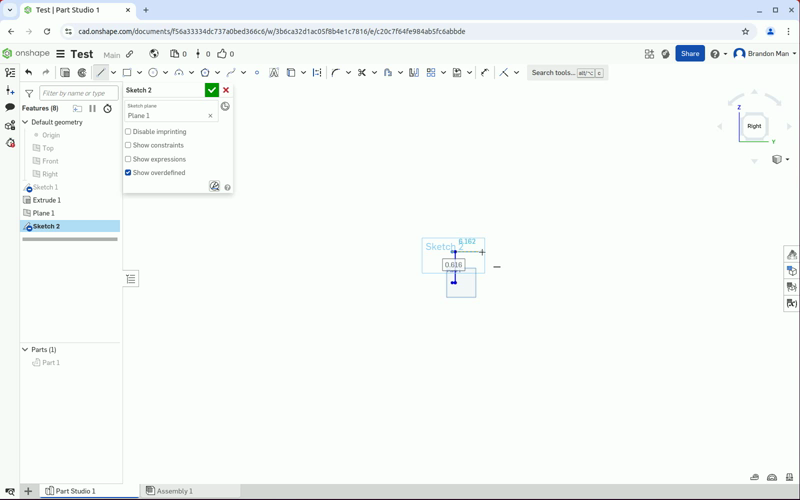
key_down(shift)
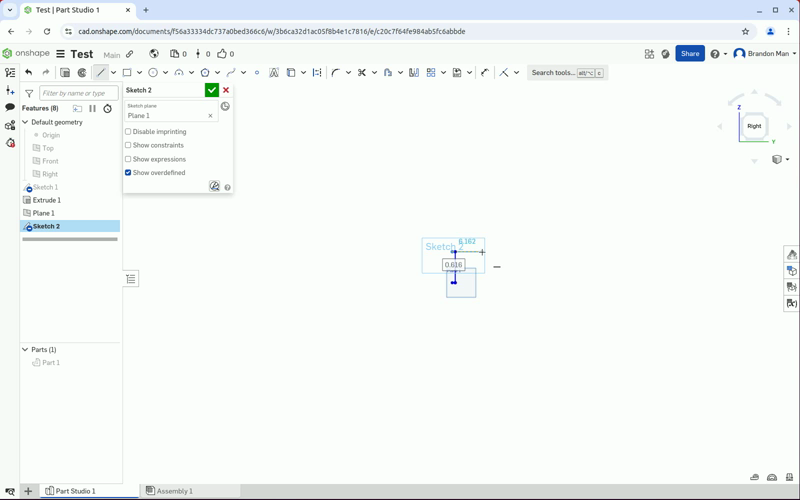
mouse_move(452, 282)
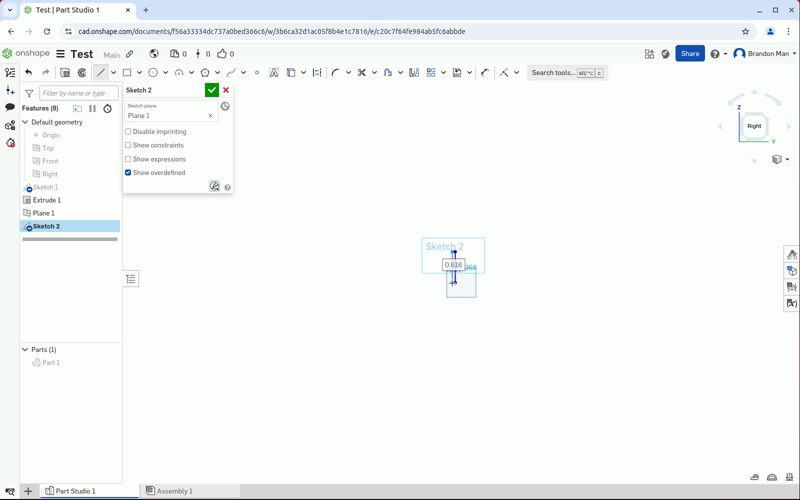
scroll(6)
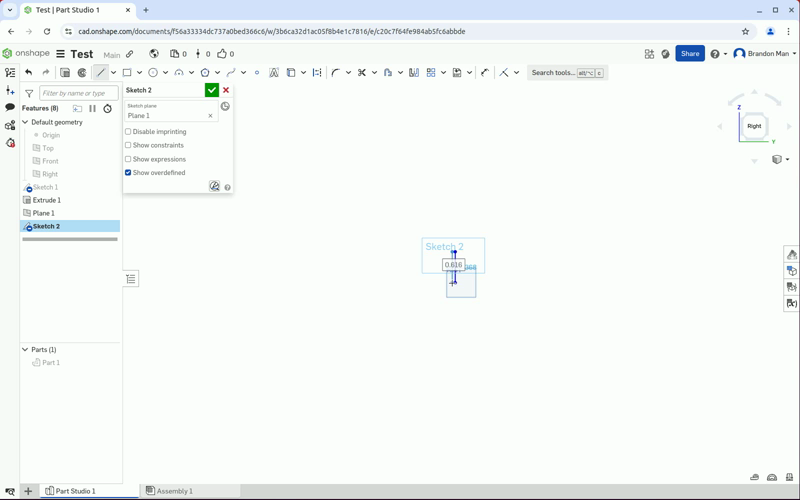
scroll(6)
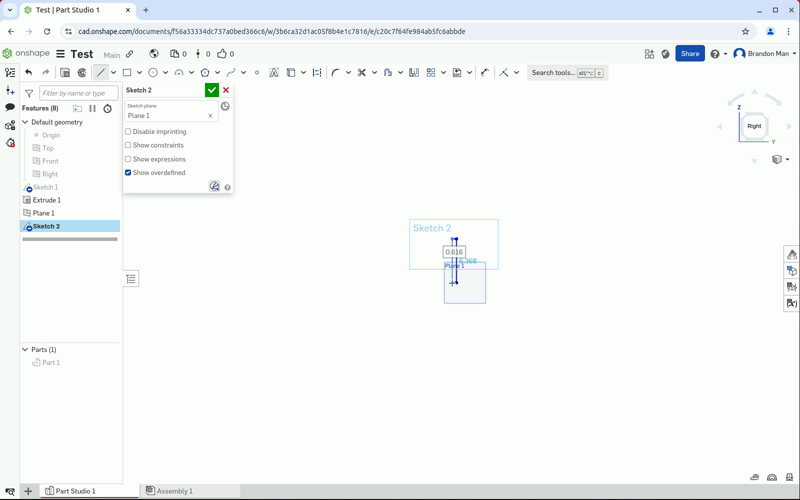
scroll(6)
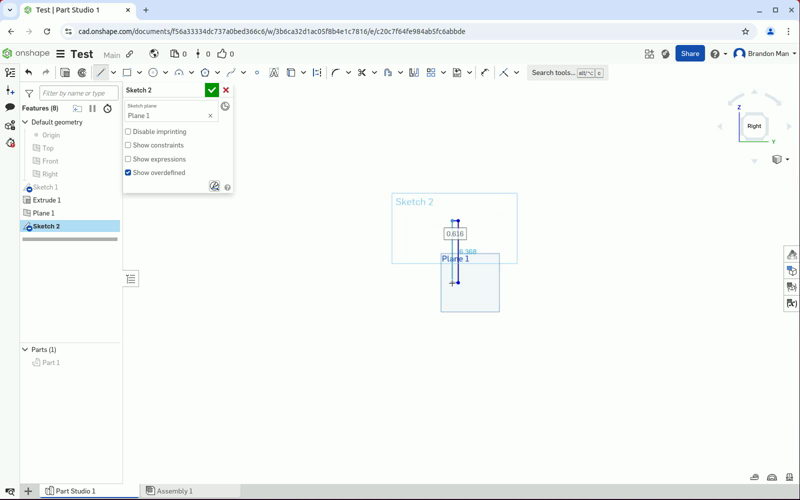
scroll(6)
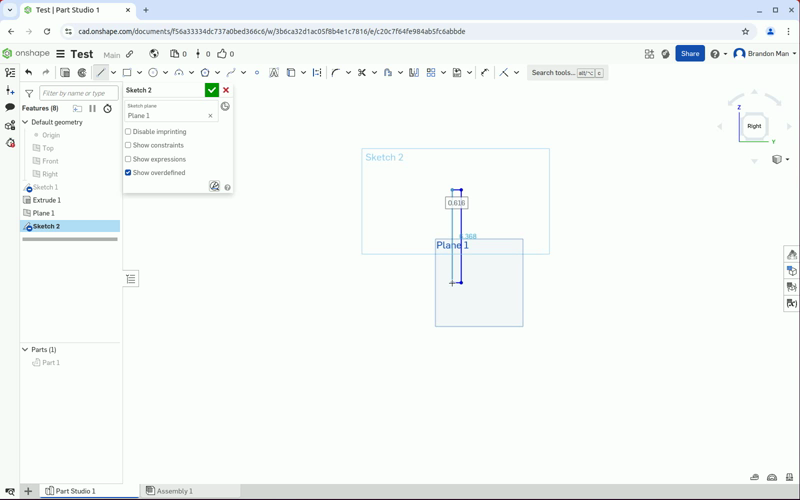
scroll(6)
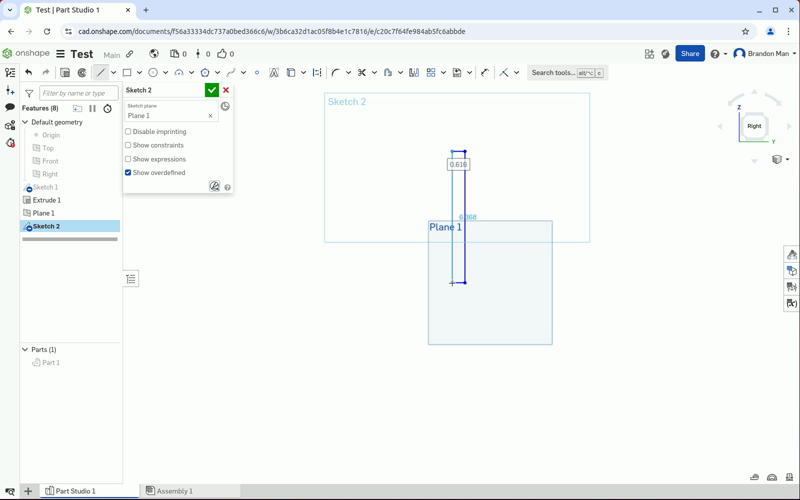
scroll(6)
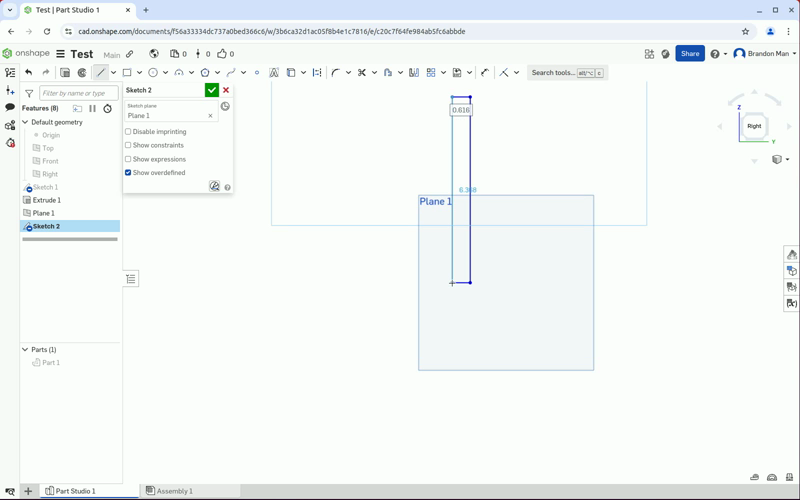
scroll(6)
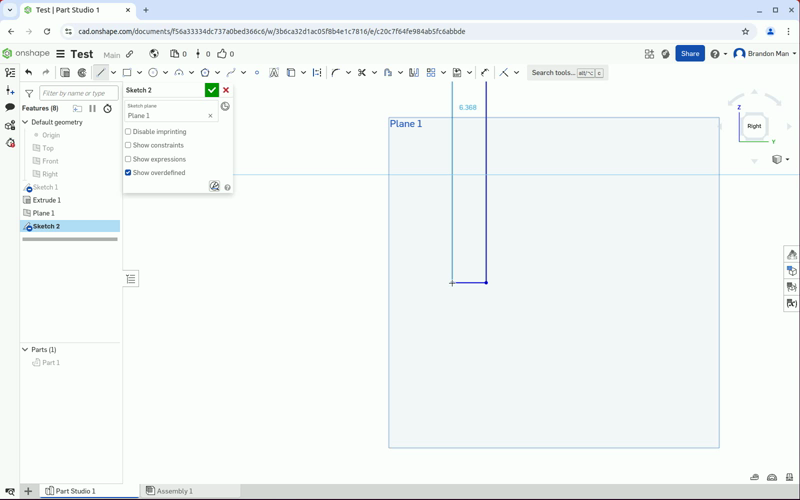
key_up(shift)
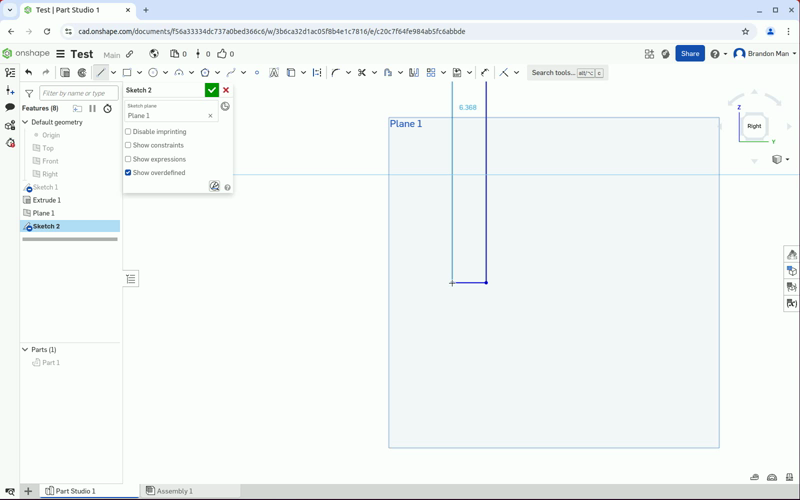
click(452, 282)
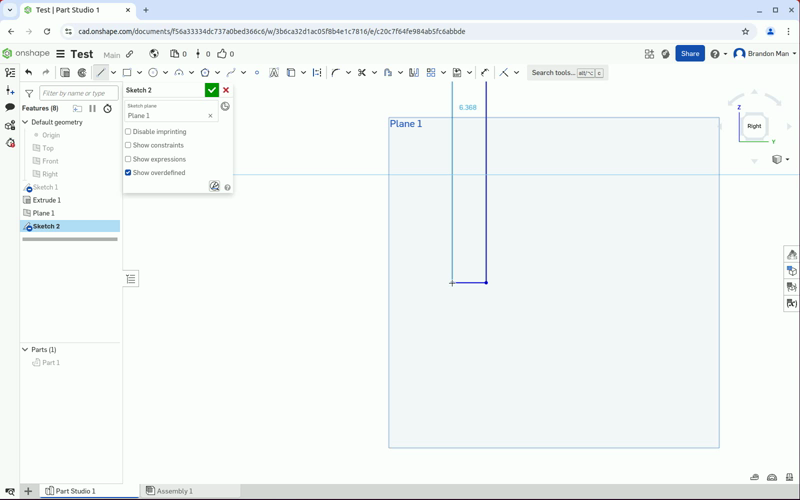
scroll(-6)
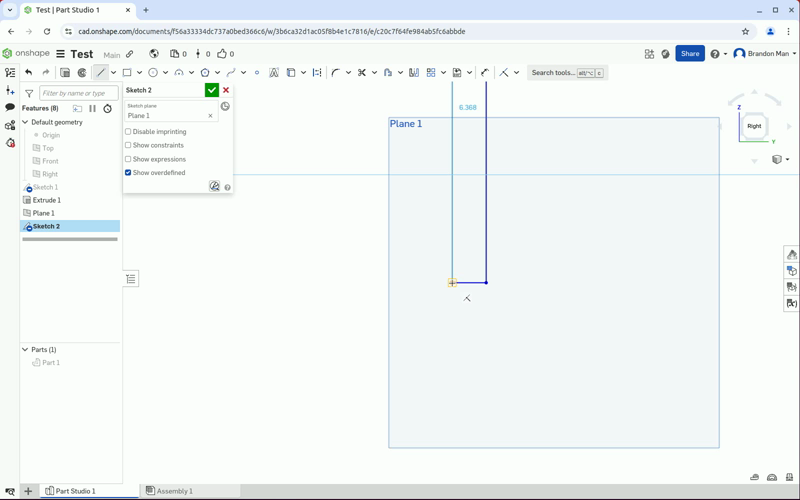
scroll(-6)
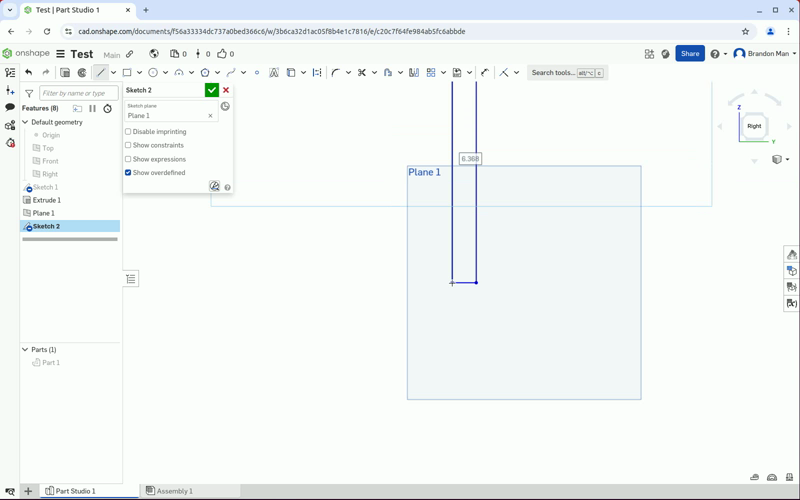
scroll(-6)
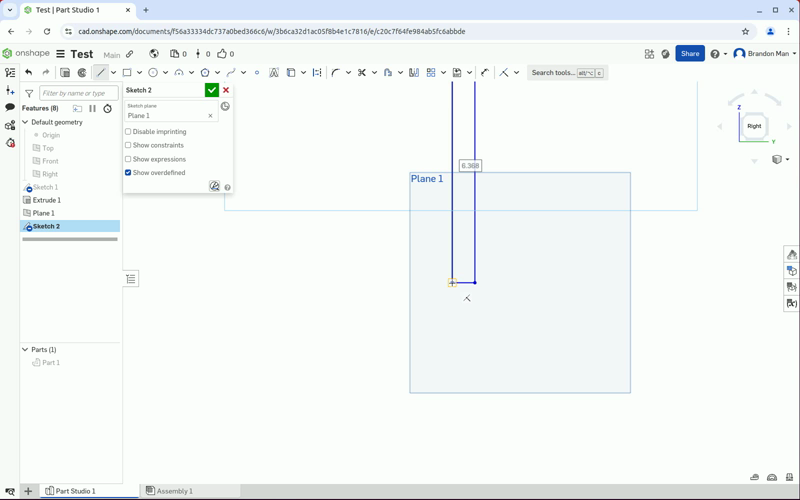
scroll(-6)
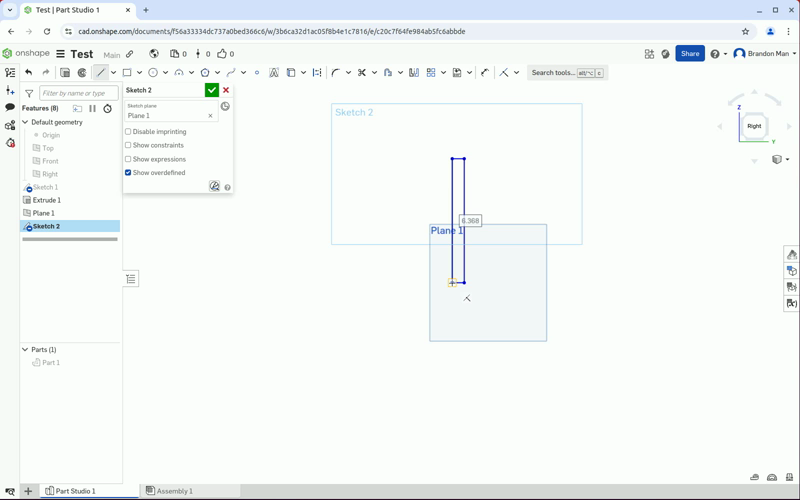
scroll(-6)
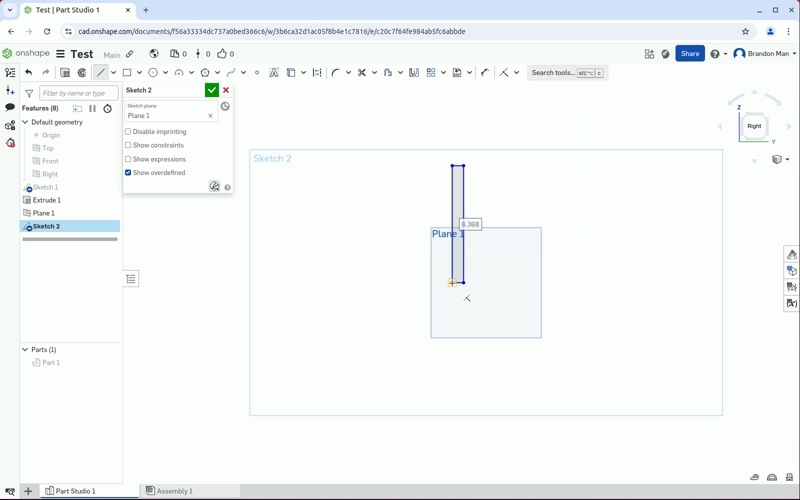
scroll(-6)
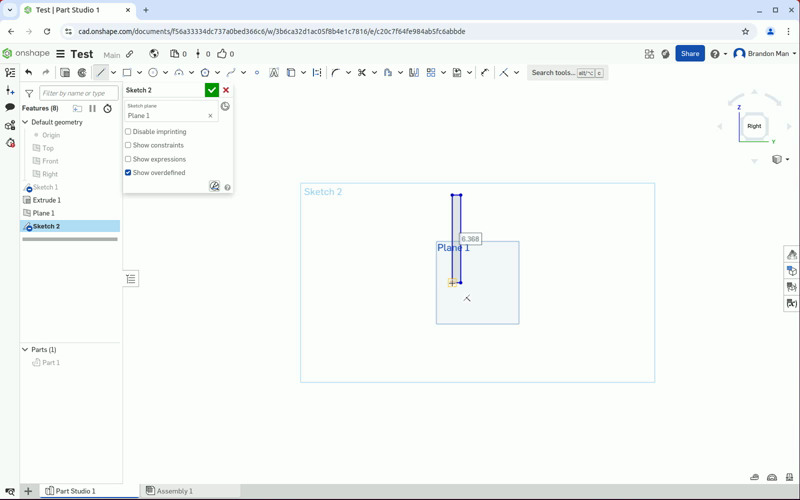
scroll(-6)
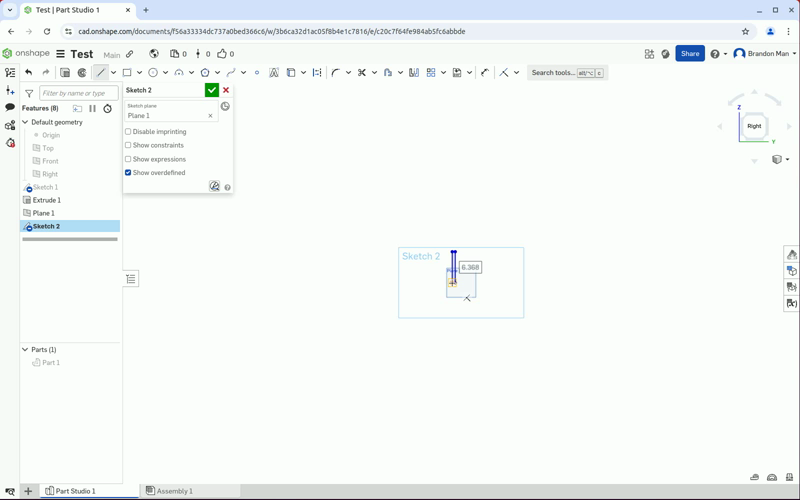
key(esc)
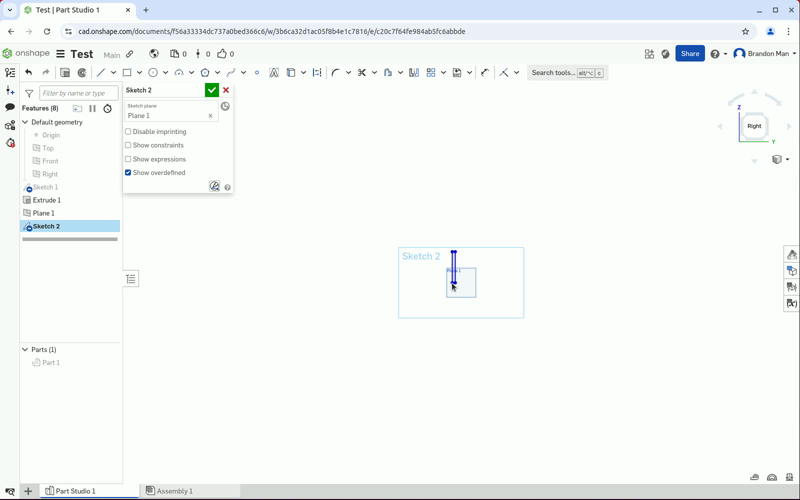
mouse_move(454, 263)
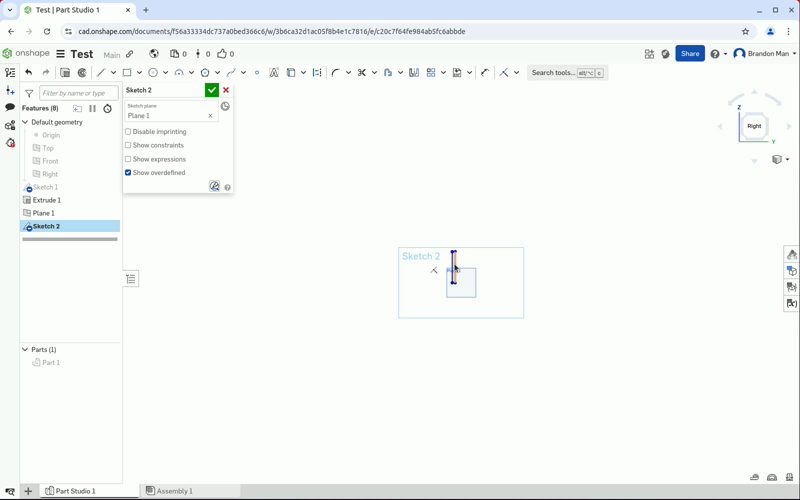
scroll(6)
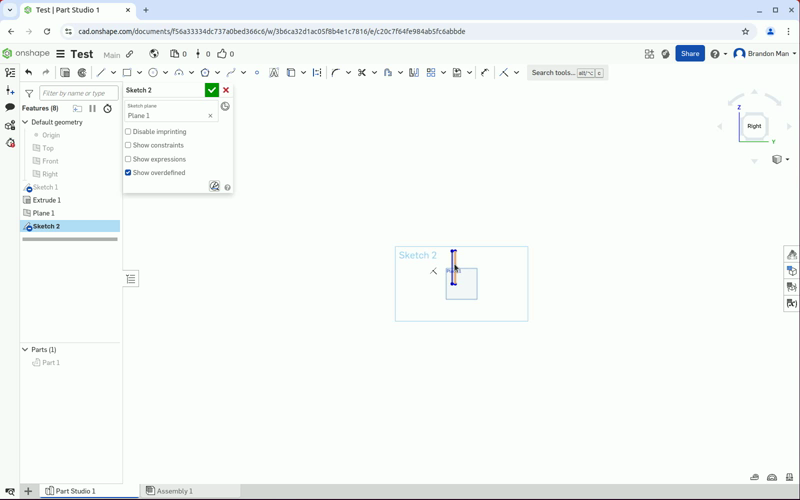
scroll(6)
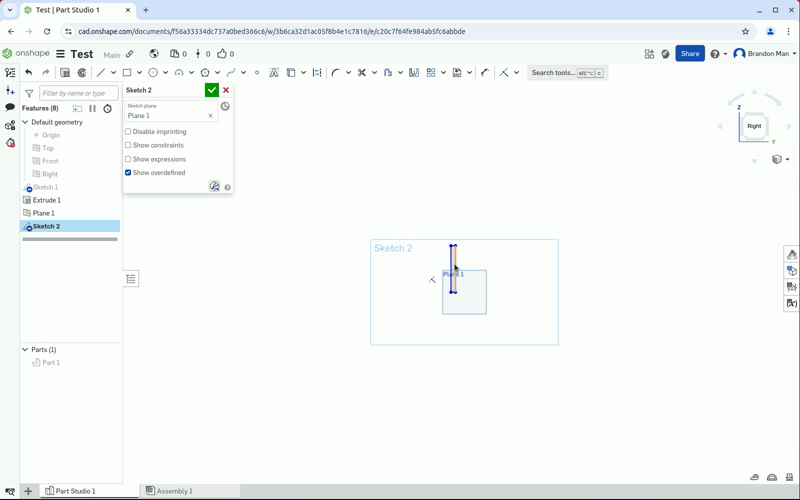
scroll(6)
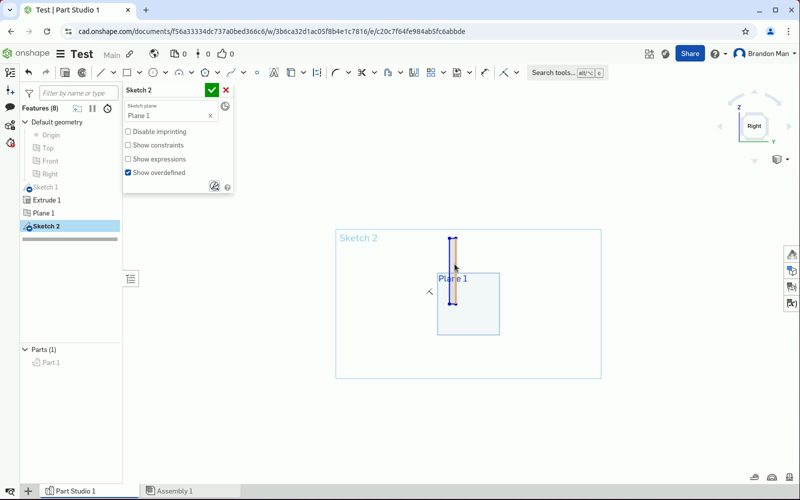
scroll(6)
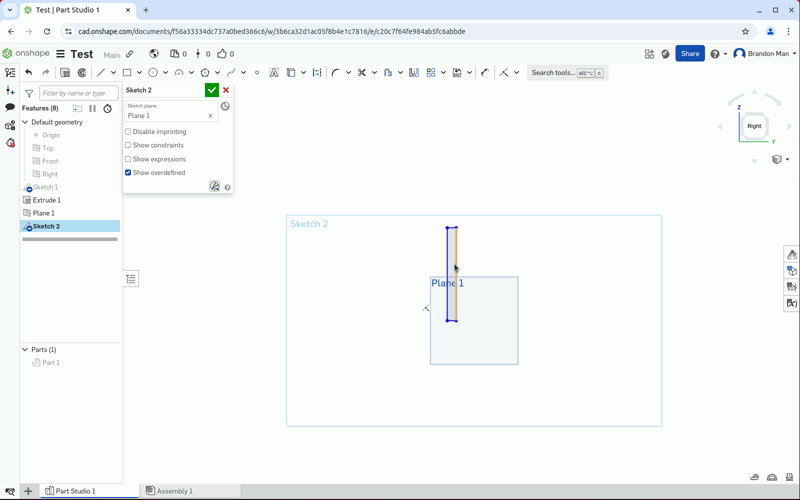
scroll(6)
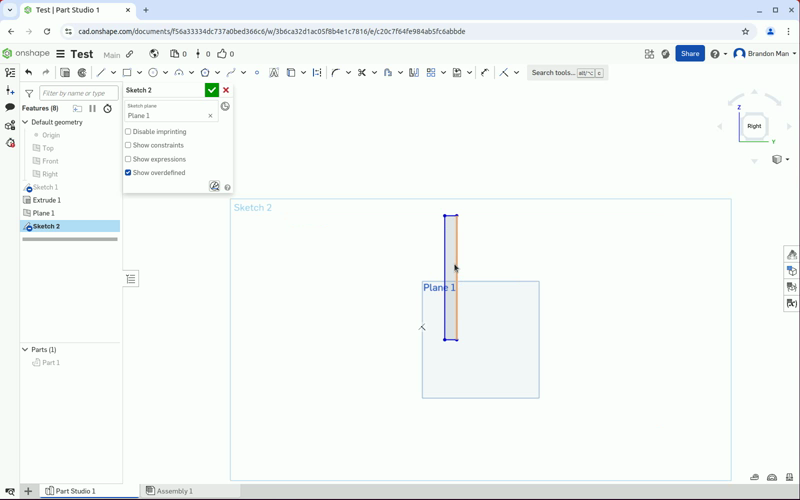
scroll(6)
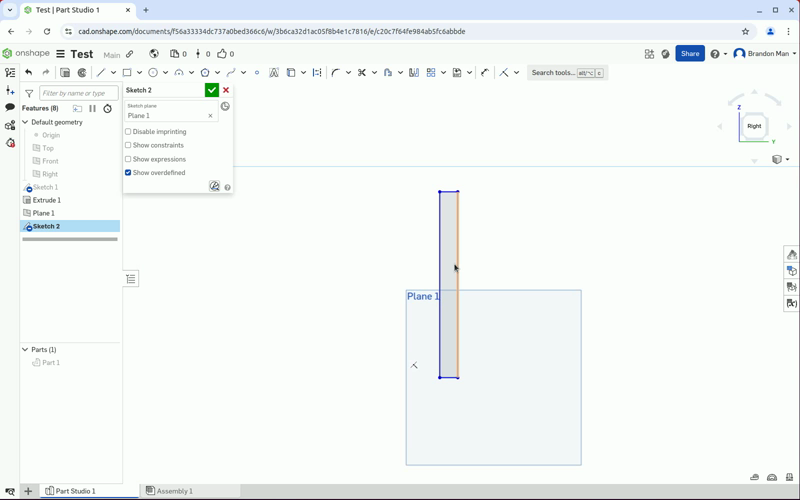
scroll(6)
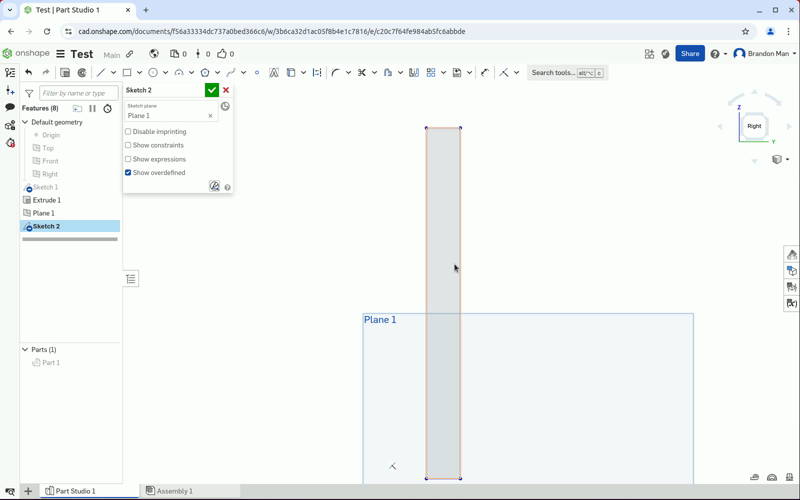
click(454, 263)
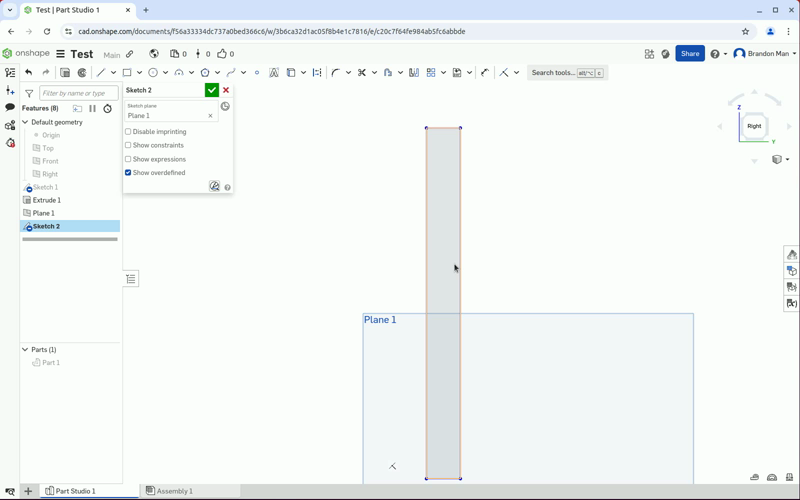
scroll(-6)
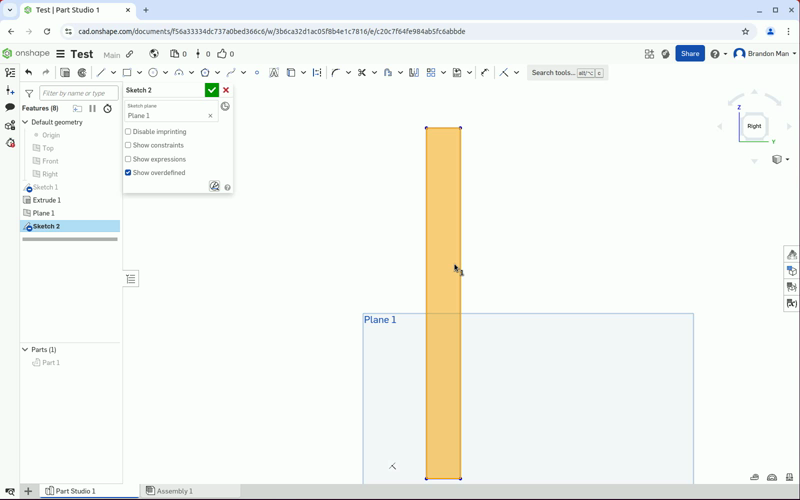
scroll(-6)
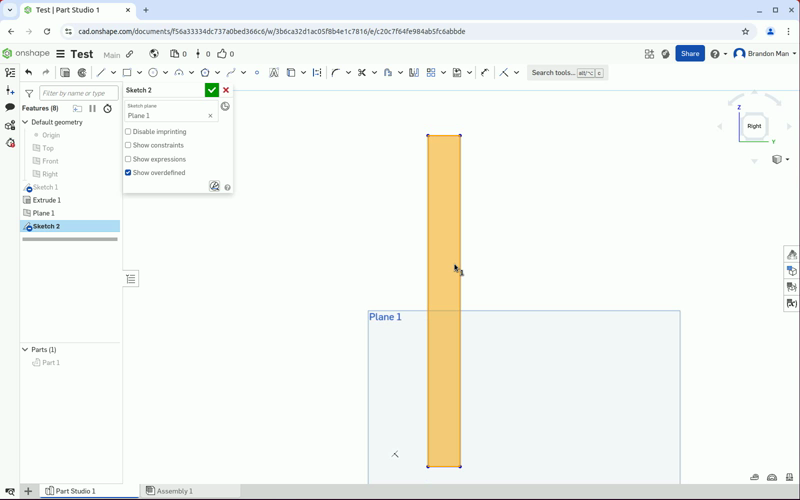
scroll(-6)
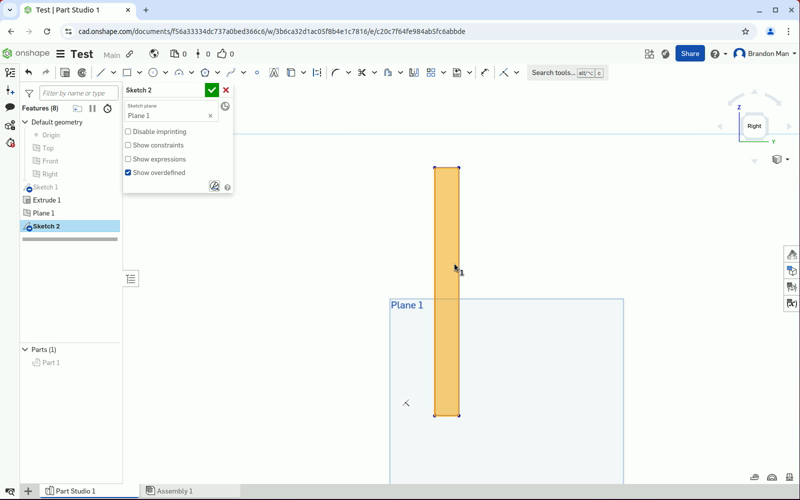
scroll(-6)
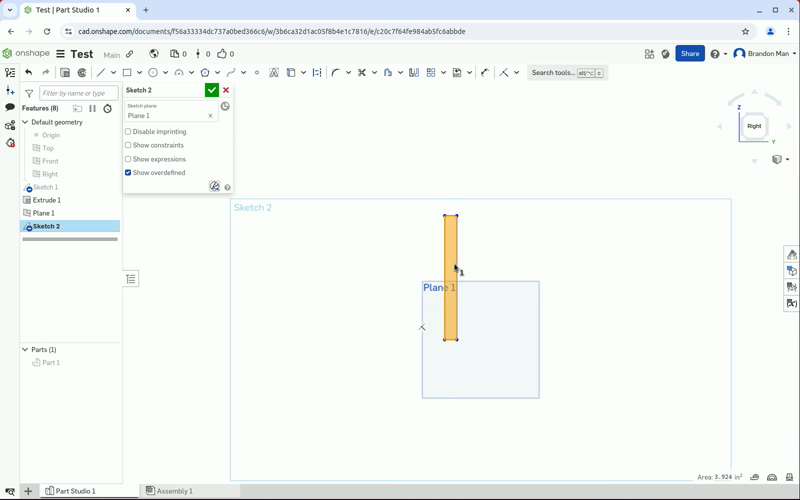
scroll(-6)
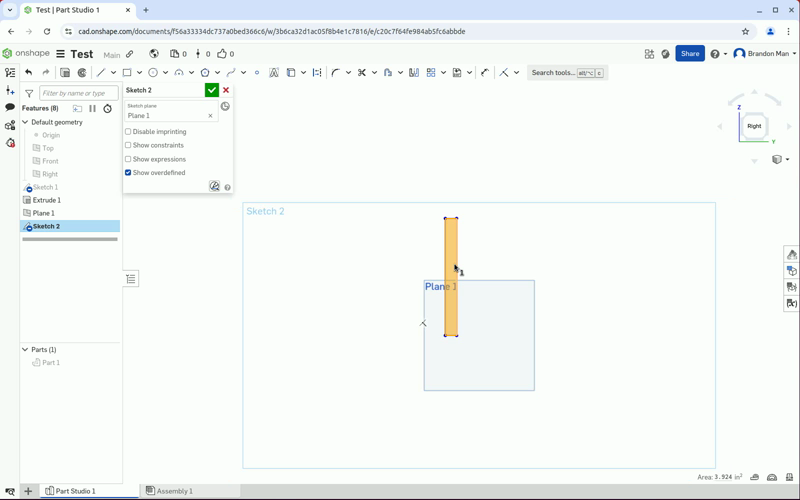
scroll(-6)
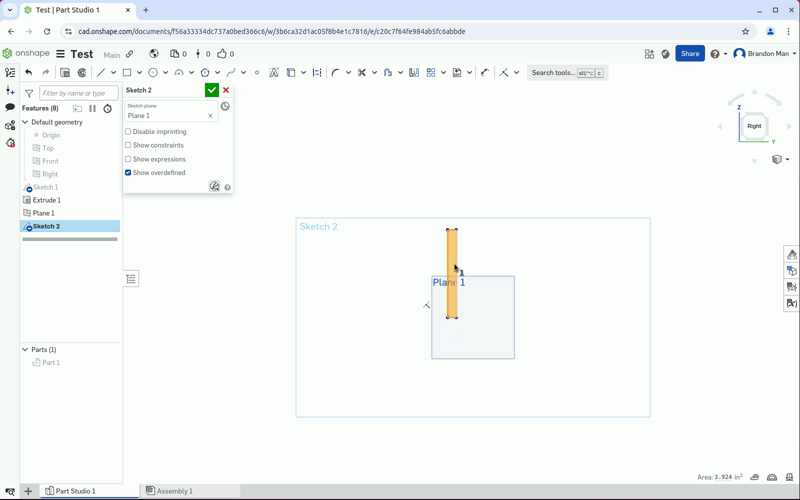
scroll(-6)
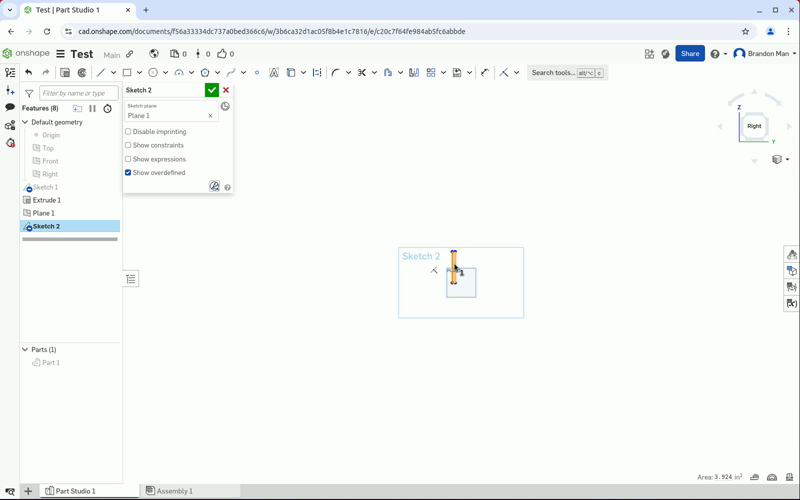
mouse_move(73, 352)
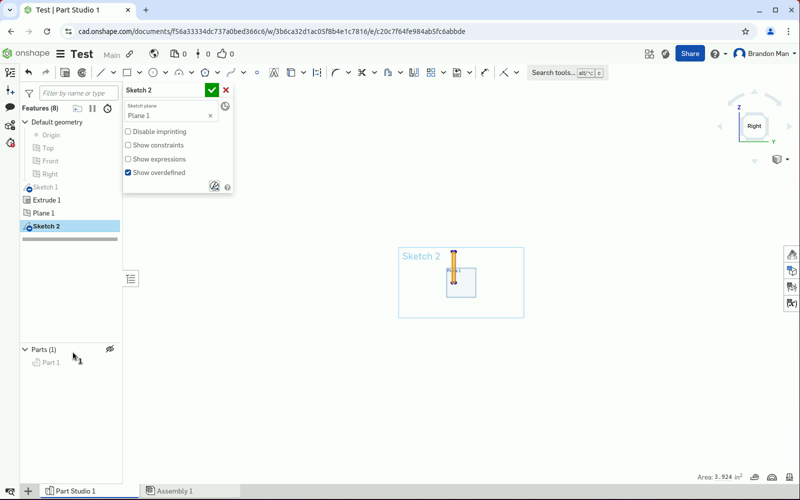
key(shift+y)
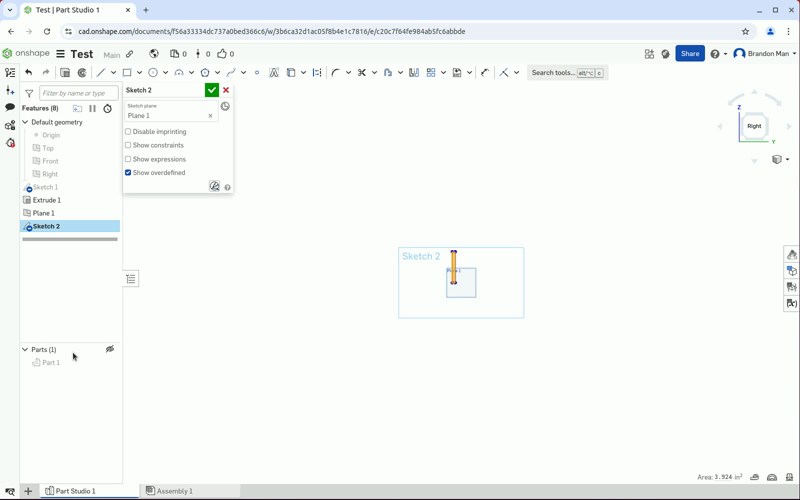
key(shift+e)
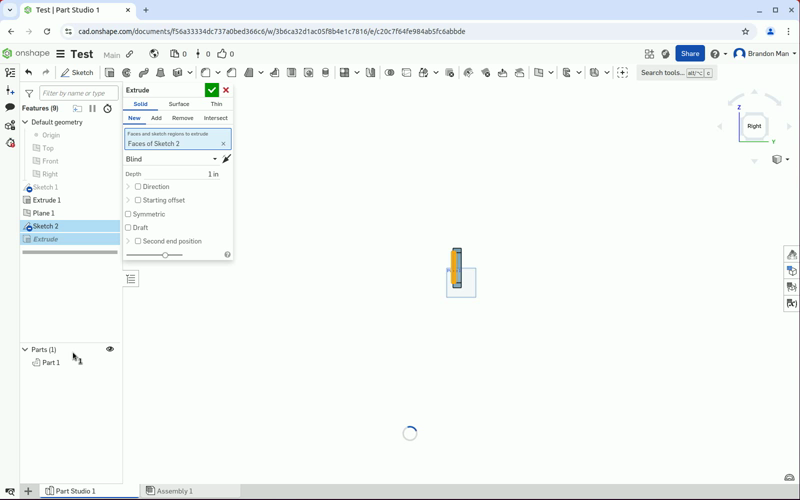
mouse_move(143, 106)
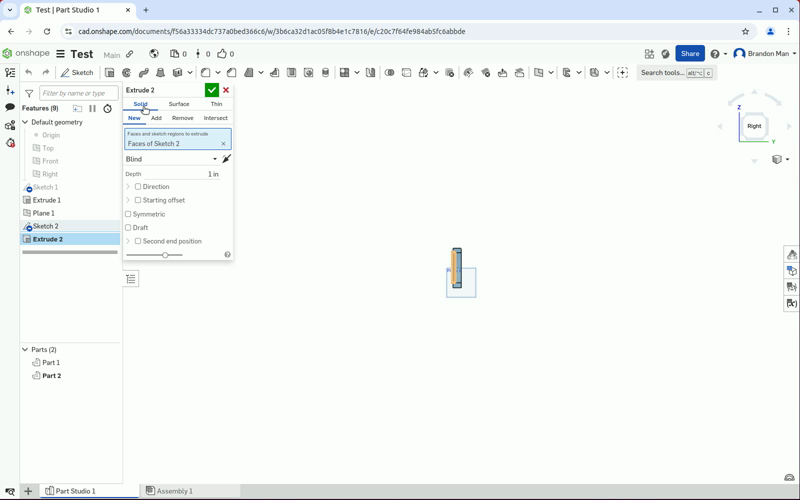
click(143, 106)
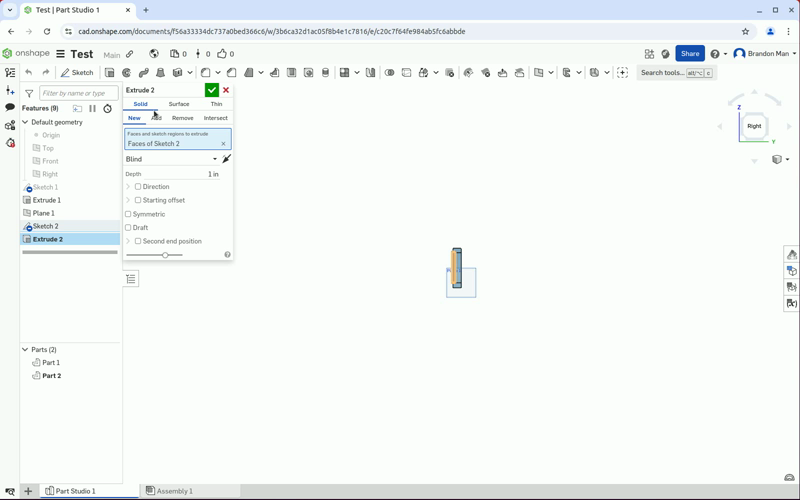
mouse_move(186, 120)
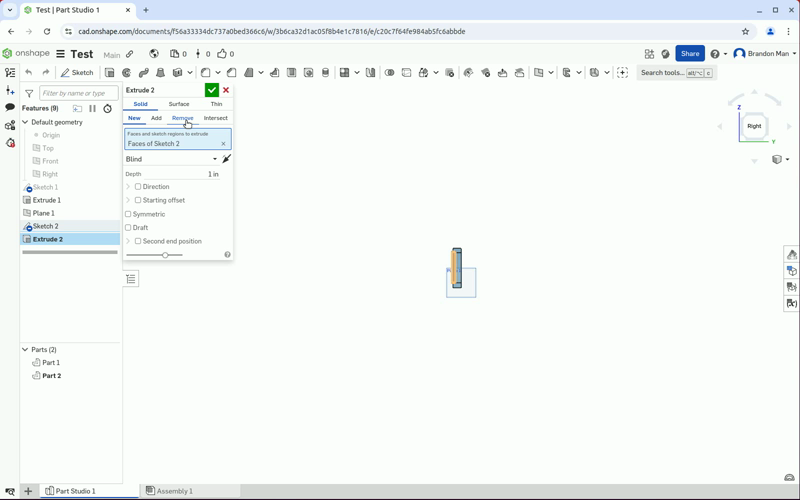
click(186, 120)
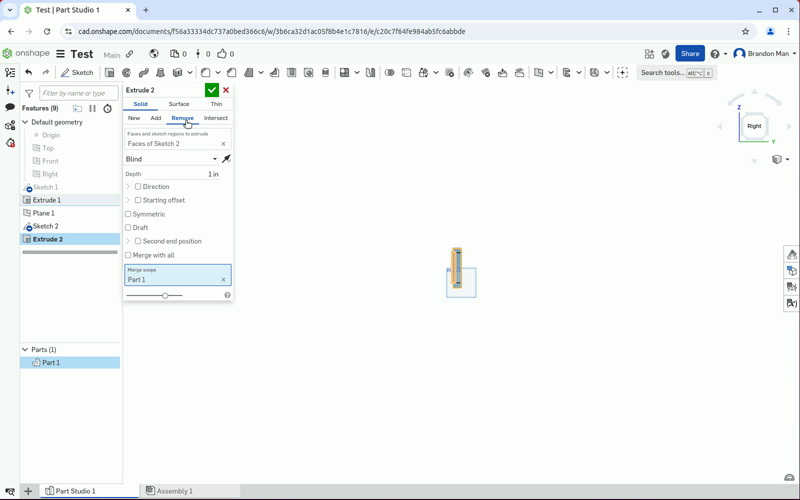
key(tab, 4)
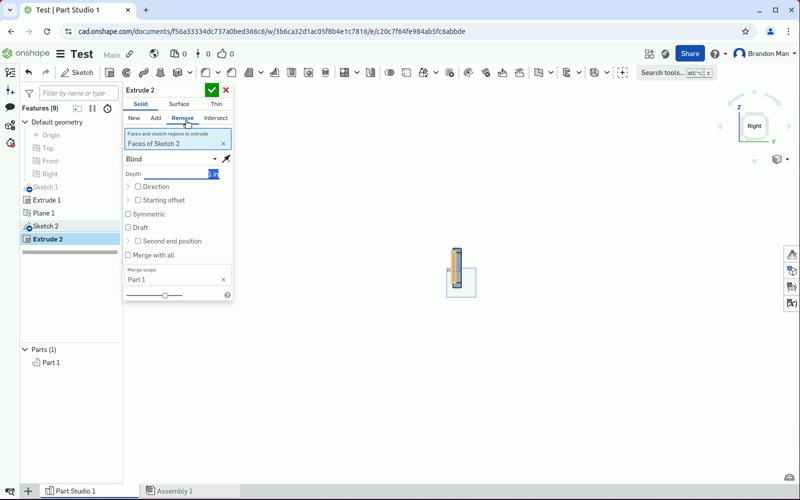
text(1.926)
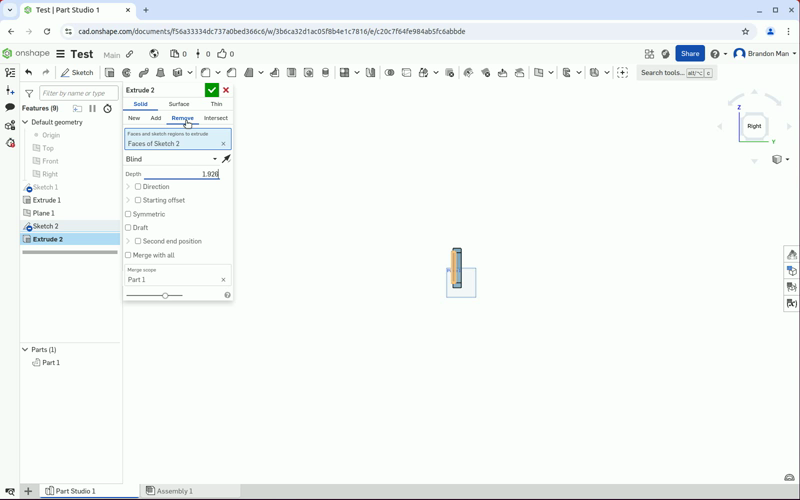
key(tab, 6)
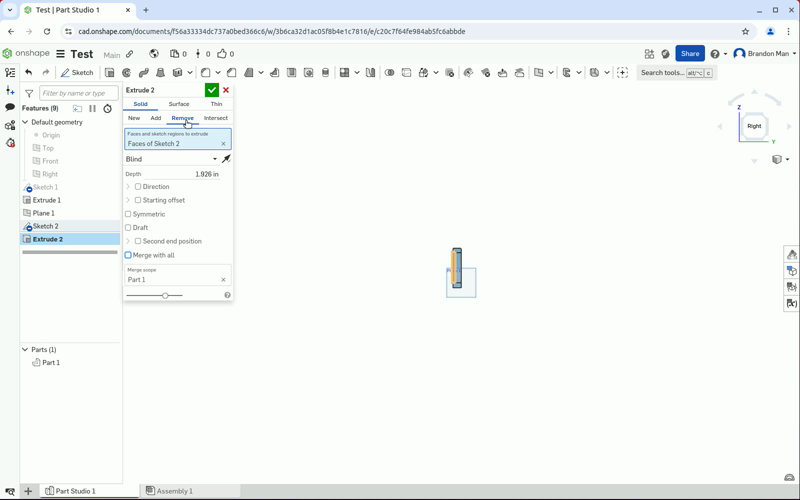
key(space)
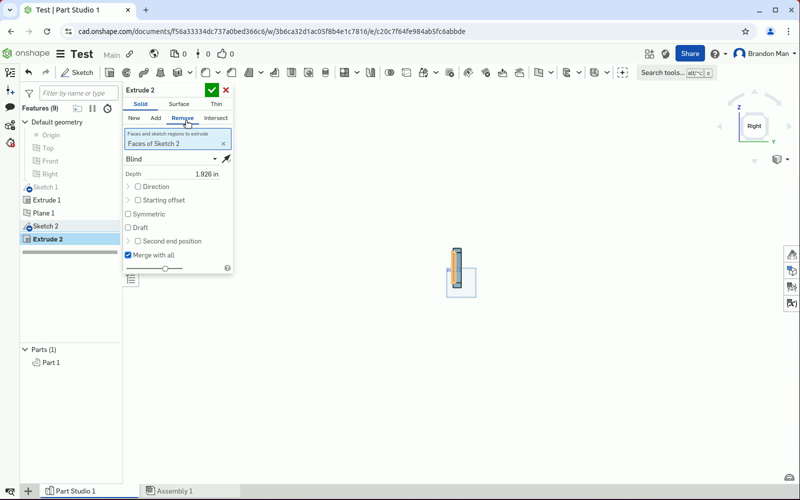
key(enter)
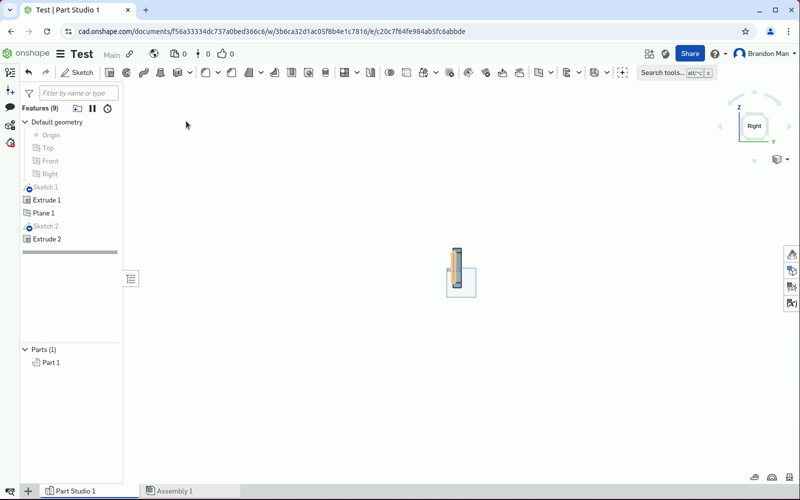
key(shift+h)
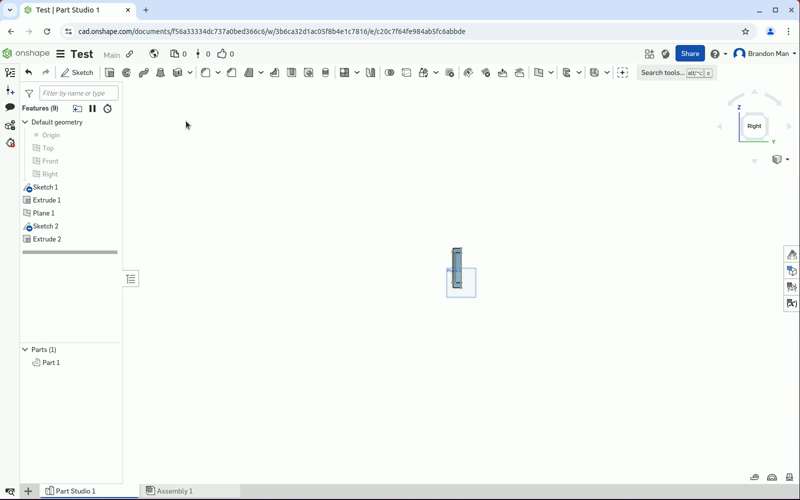
key(shift+h)
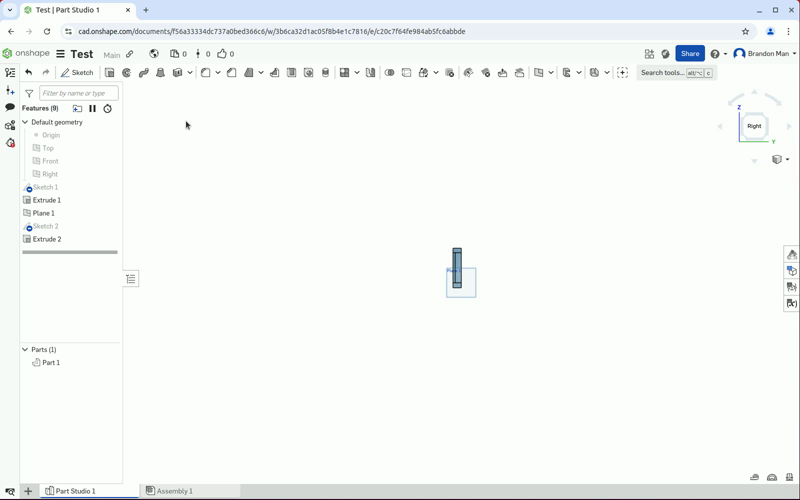
mouse_move(73, 189)
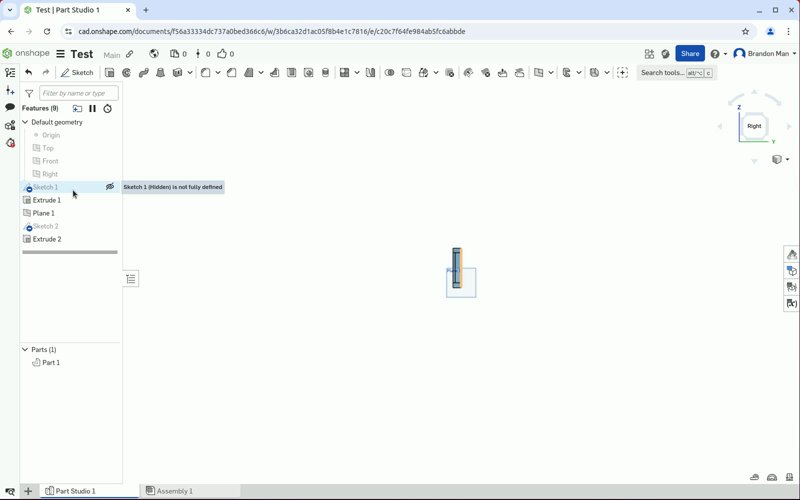
click(73, 189)
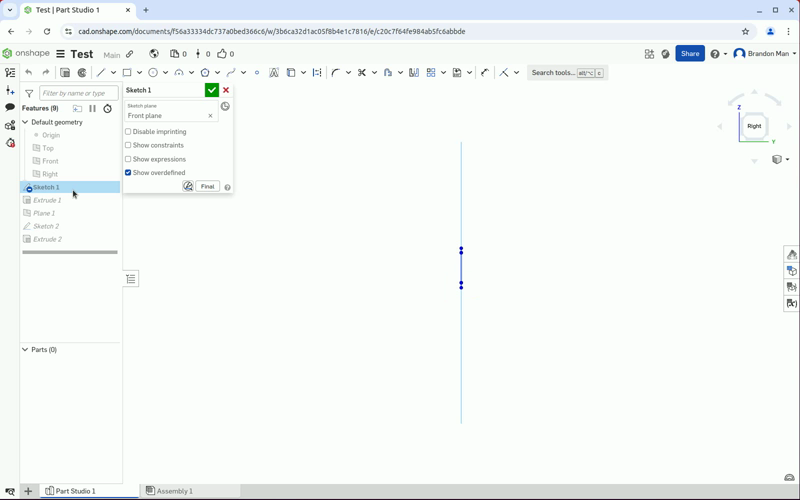
mouse_move(229, 92)
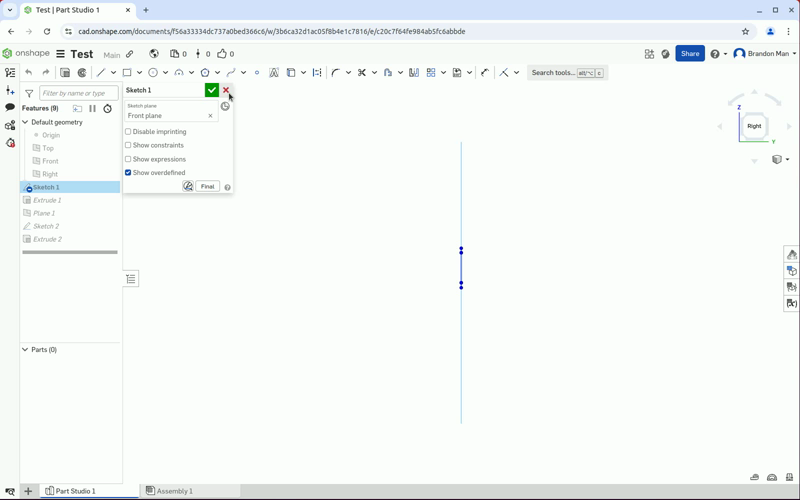
click(229, 92)
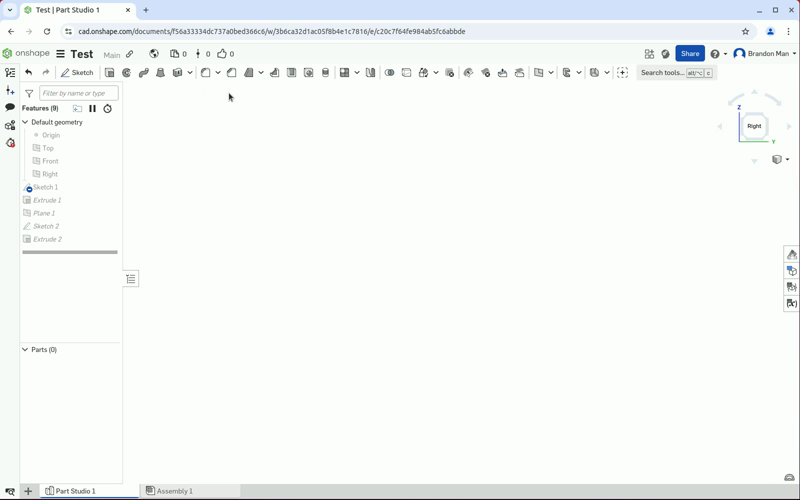
key(shift+s)
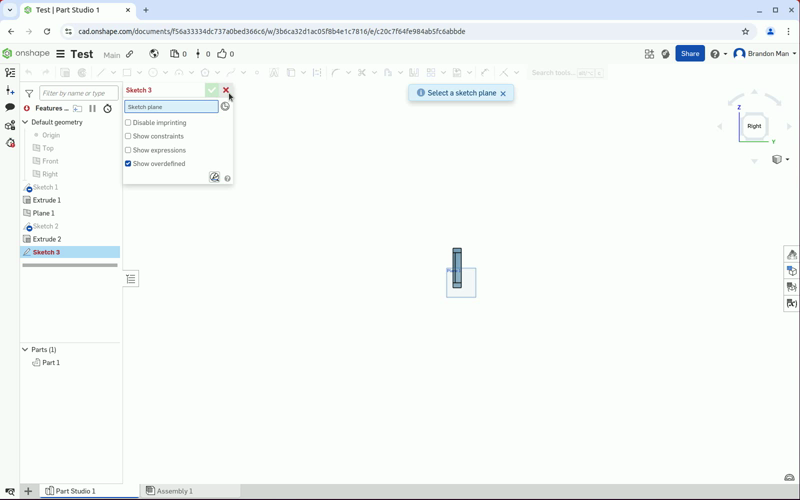
mouse_move(73, 215)
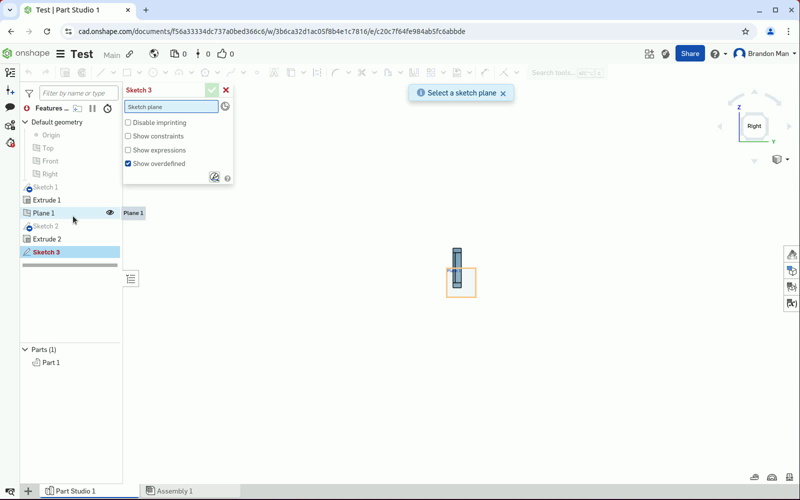
click(73, 215)
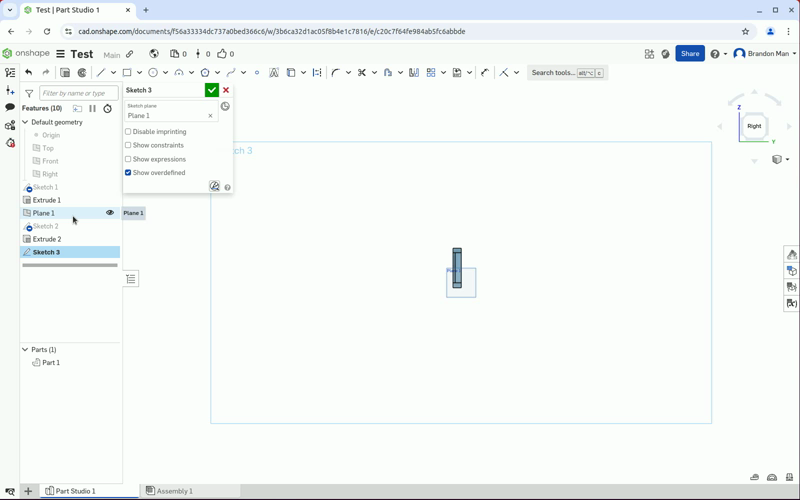
mouse_move(73, 352)
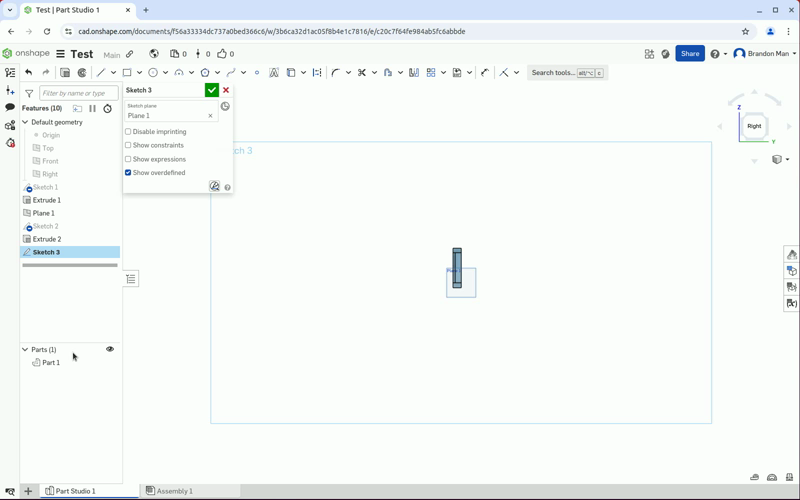
key(y)
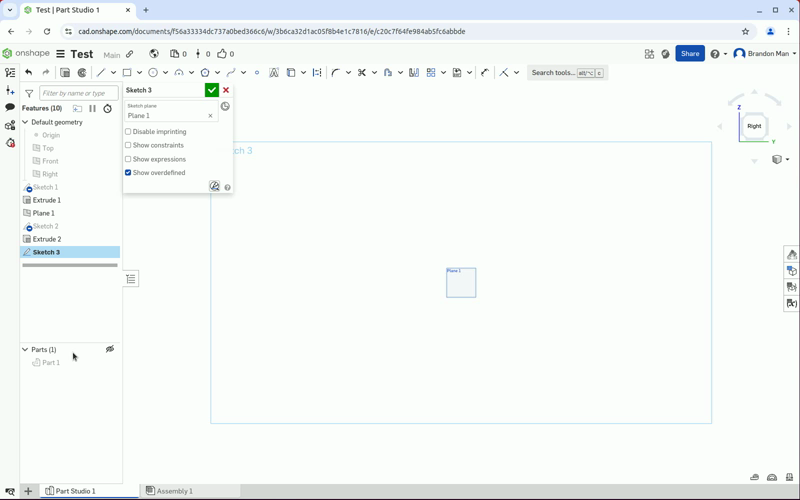
key(l)
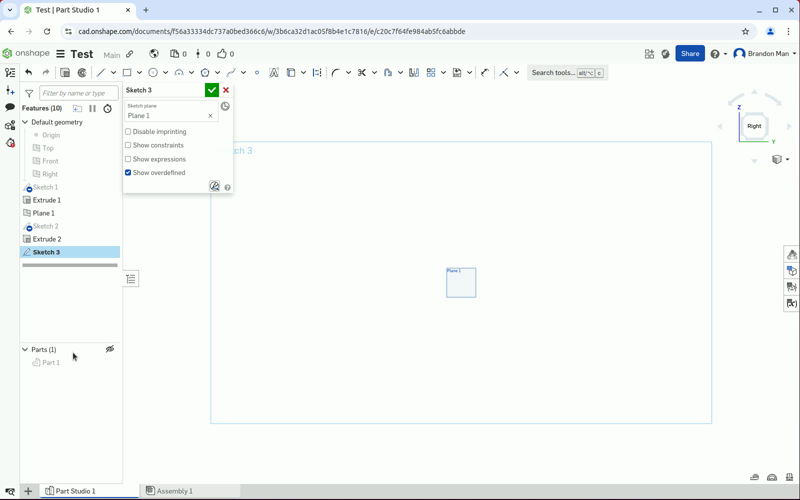
key_down(shift)
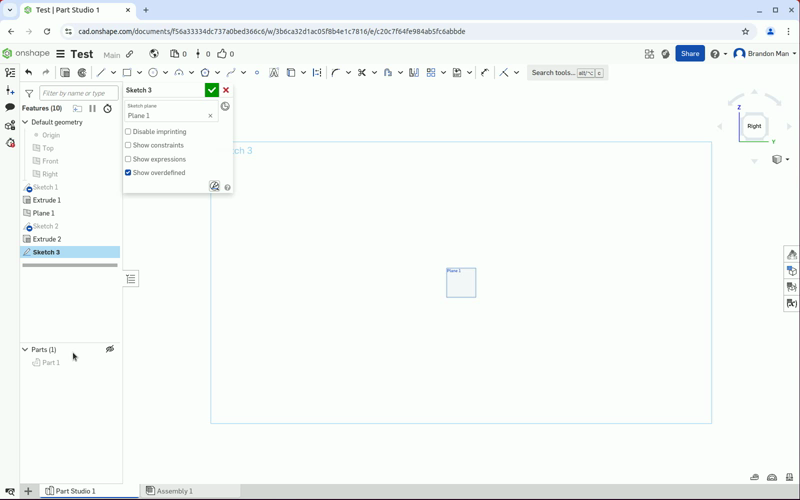
mouse_move(458, 282)
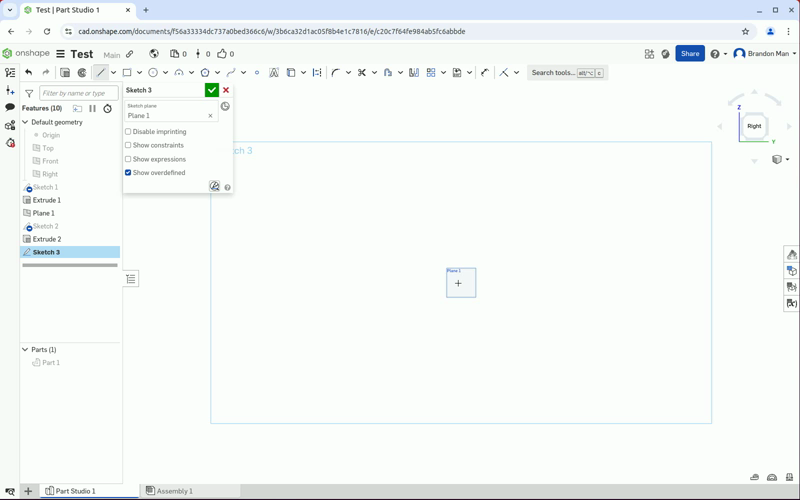
click(458, 282)
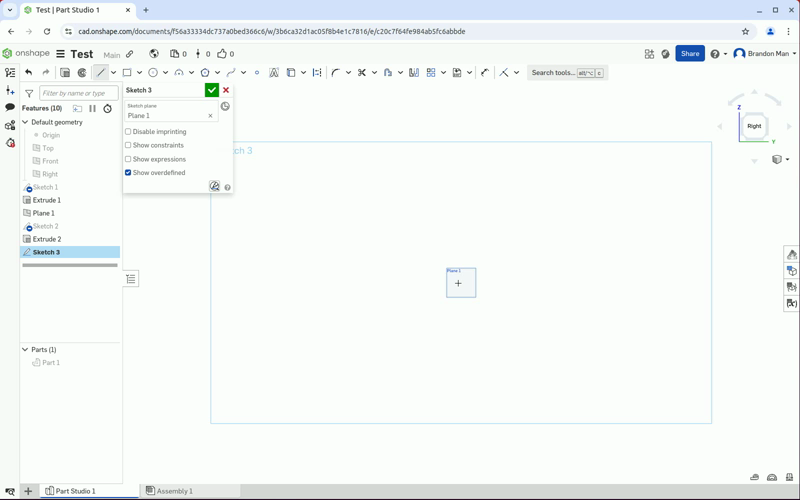
key_up(shift)
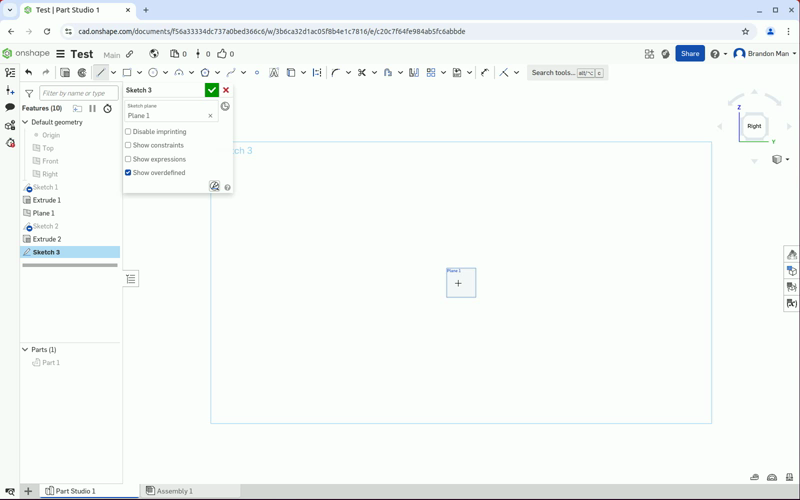
key_down(shift)
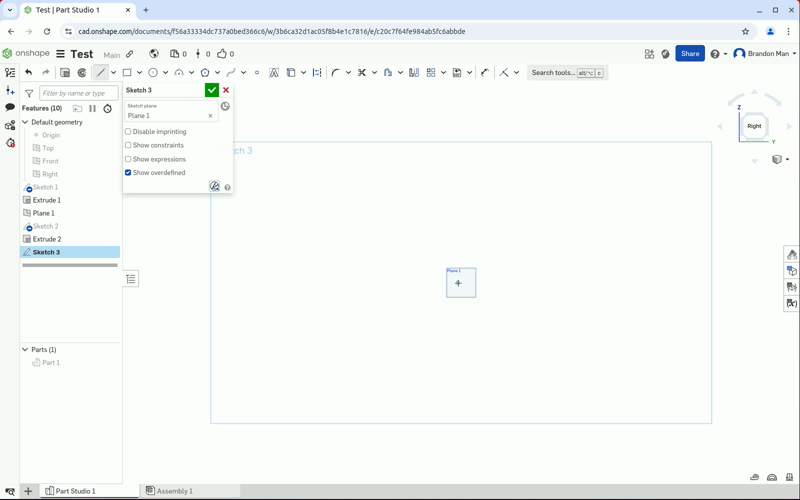
mouse_move(488, 282)
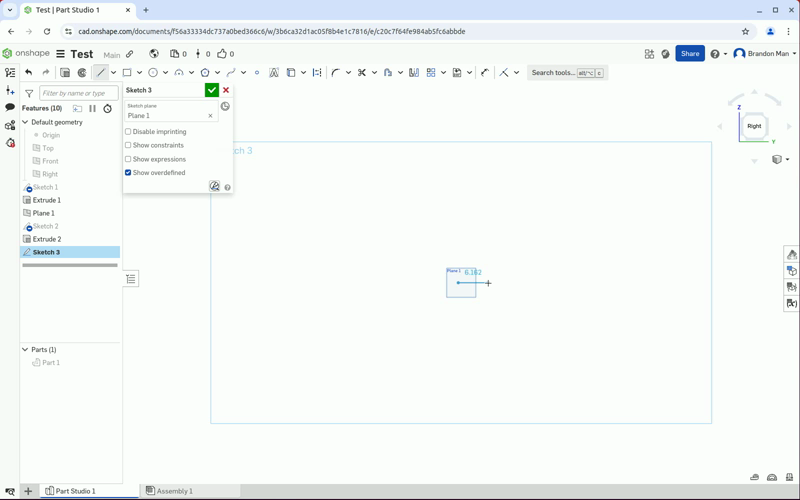
mouse_move(461, 282)
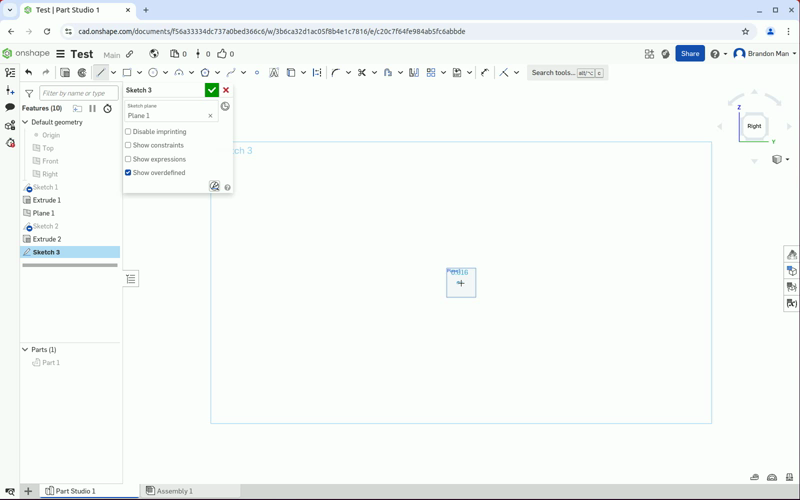
scroll(6)
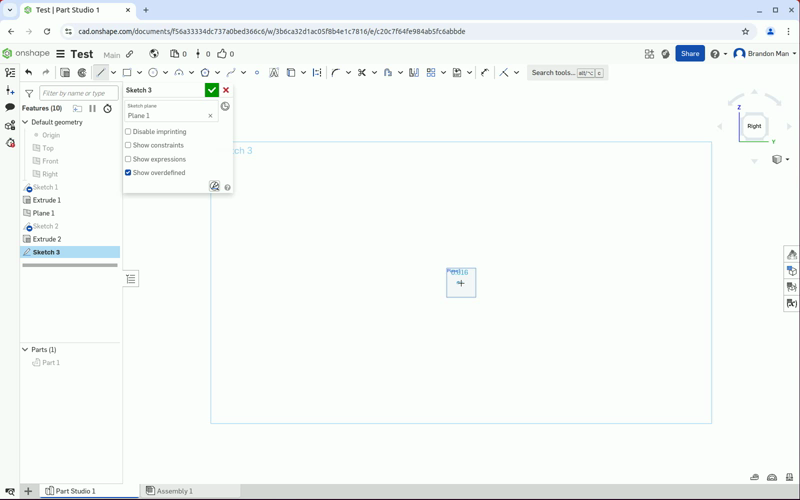
scroll(6)
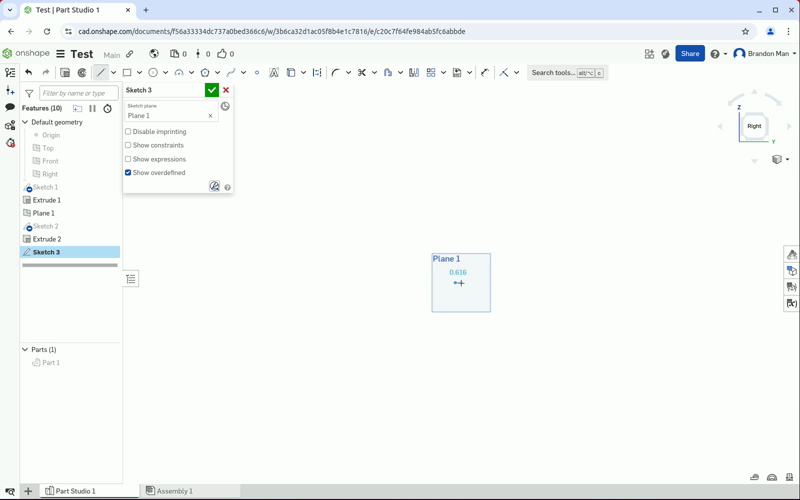
scroll(6)
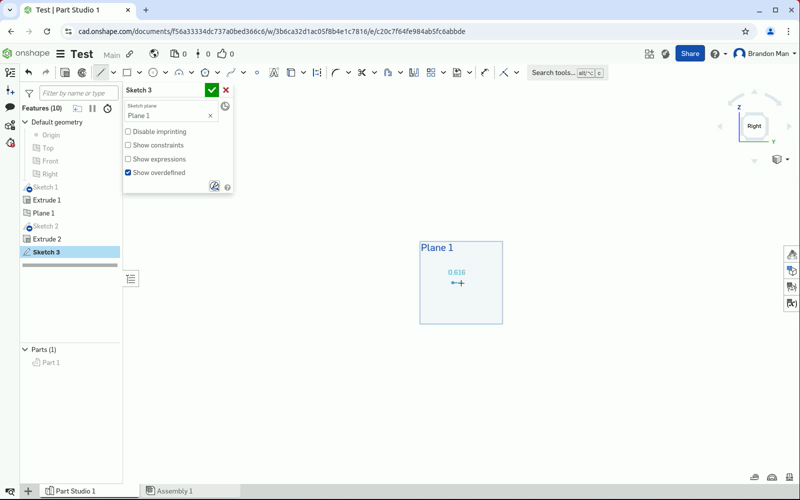
scroll(6)
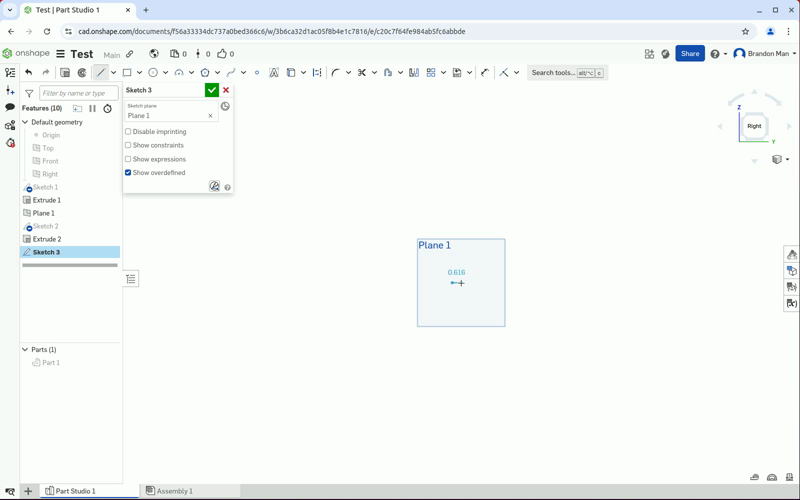
scroll(6)
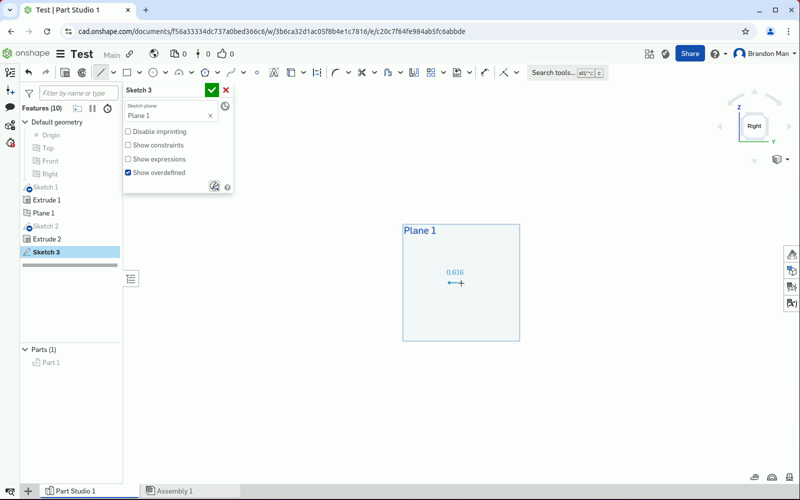
scroll(6)
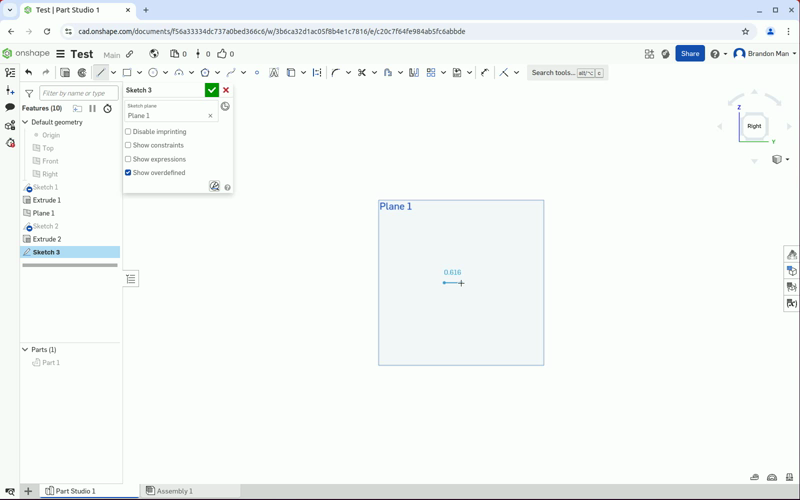
scroll(6)
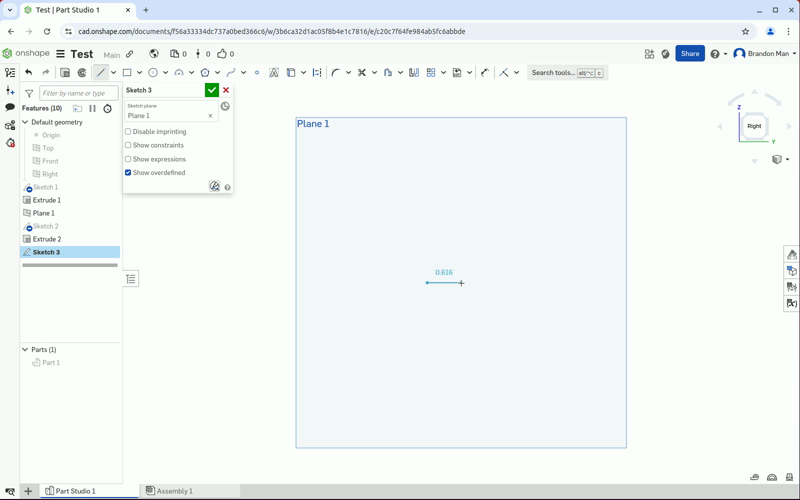
click(461, 282)
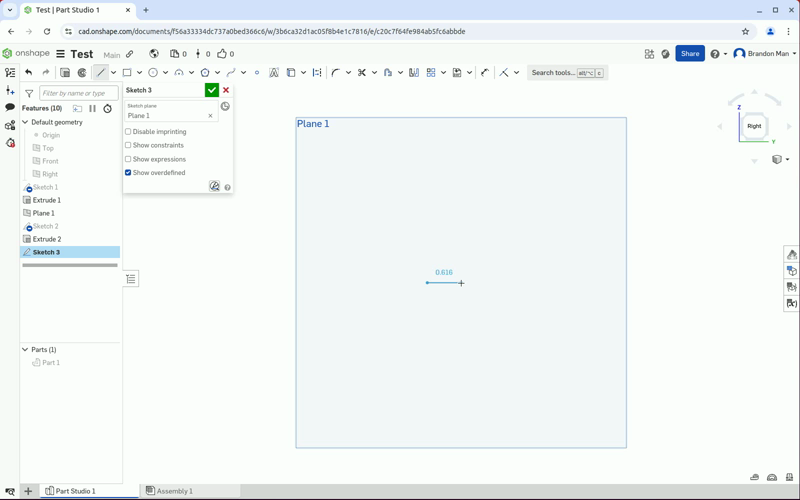
scroll(-6)
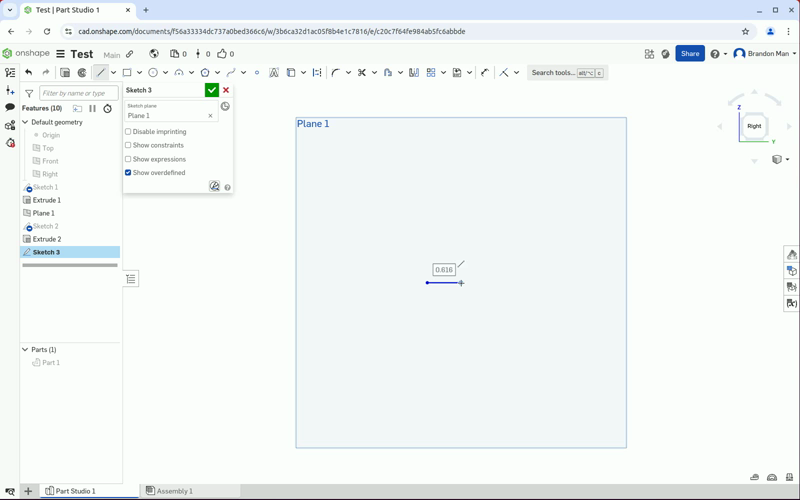
scroll(-6)
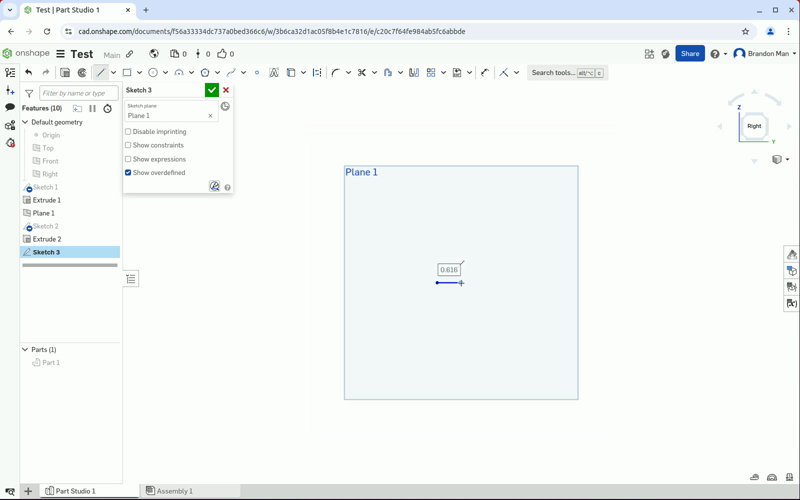
scroll(-6)
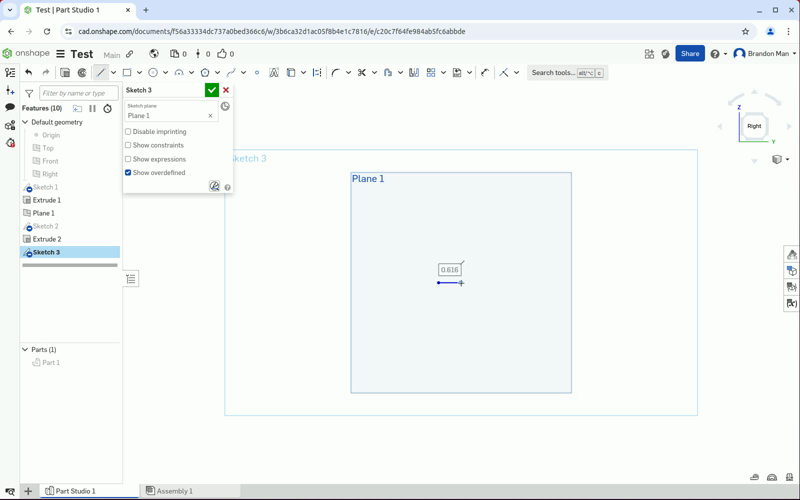
scroll(-6)
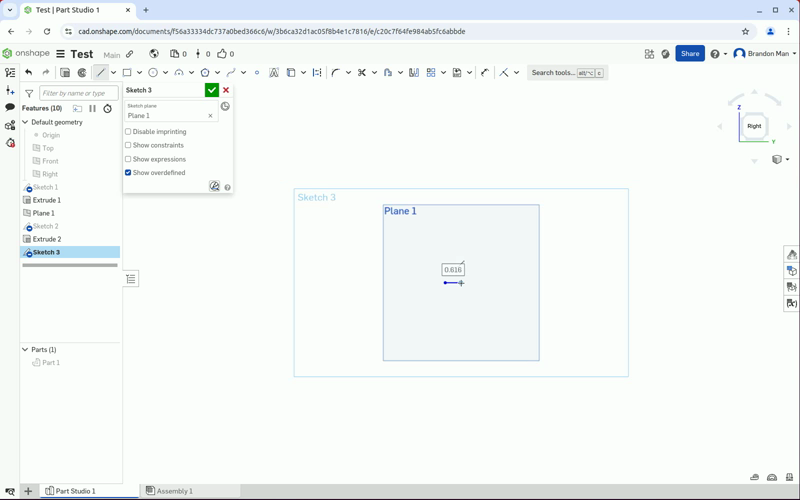
scroll(-6)
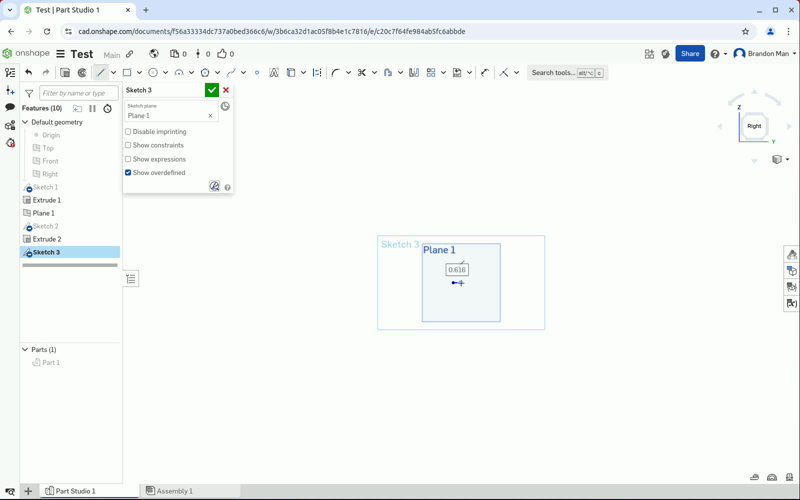
scroll(-6)
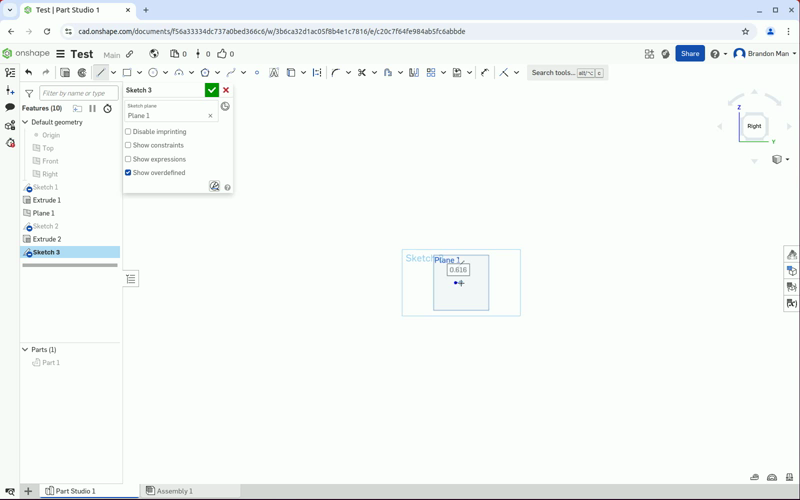
scroll(-6)
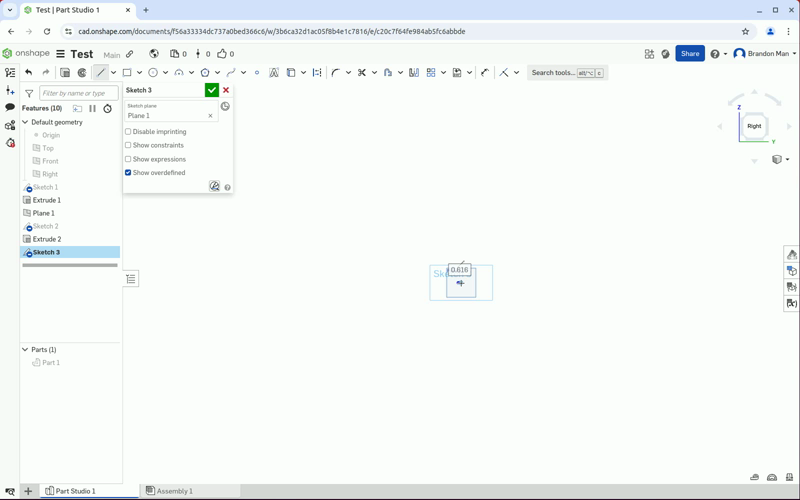
key_up(shift)
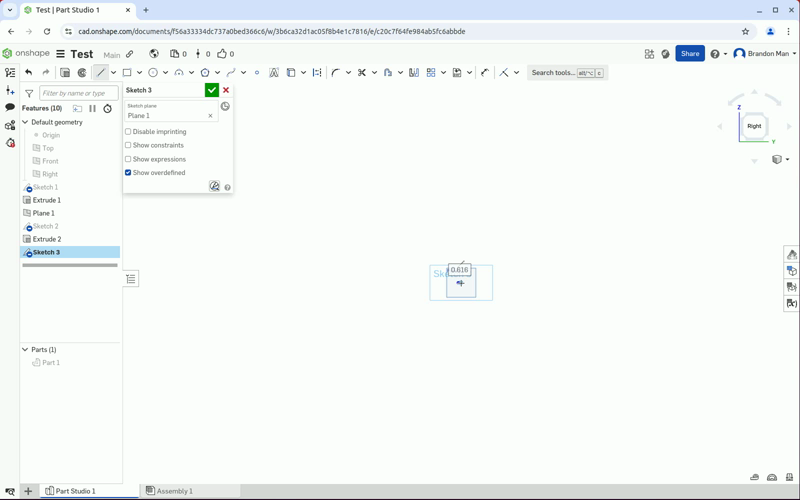
key_down(shift)
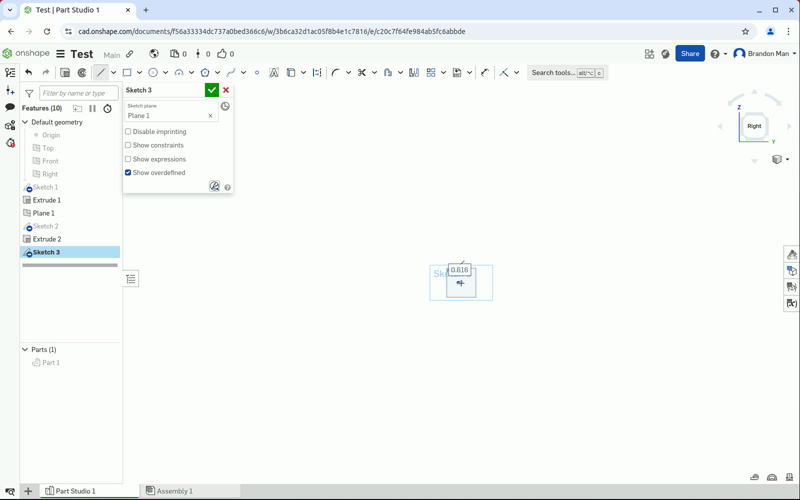
mouse_move(491, 282)
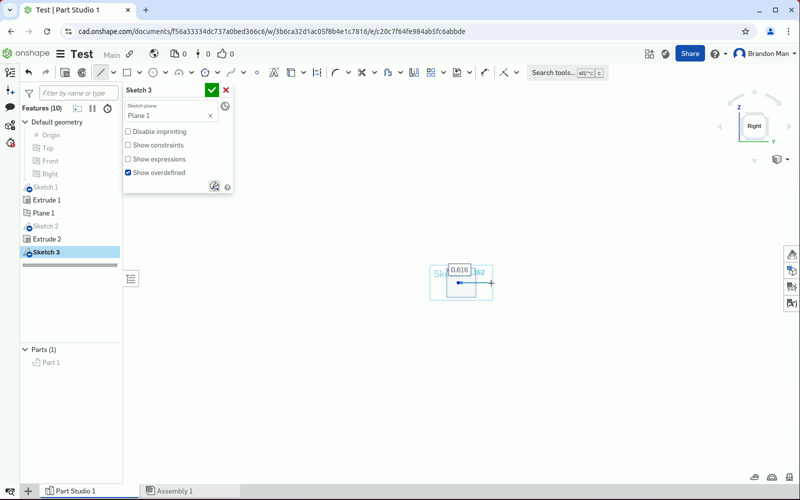
mouse_move(461, 251)
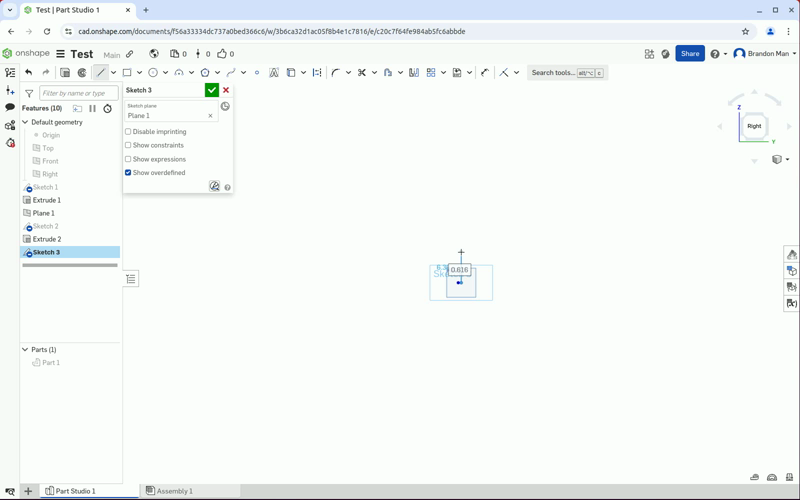
click(461, 251)
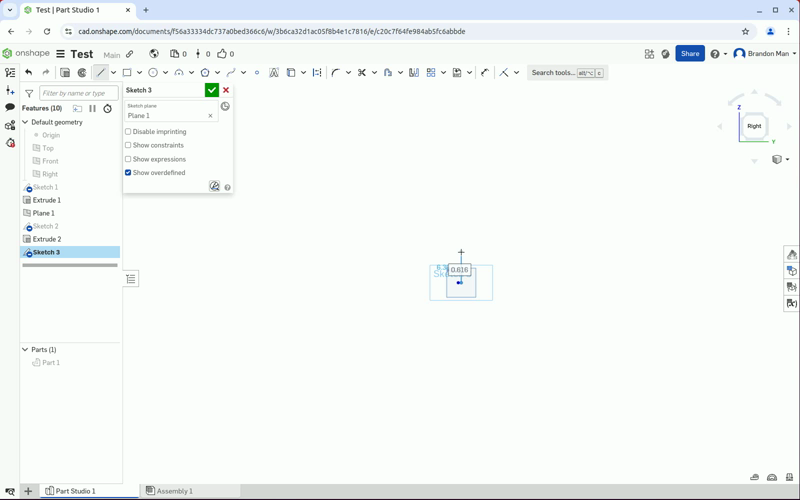
key_up(shift)
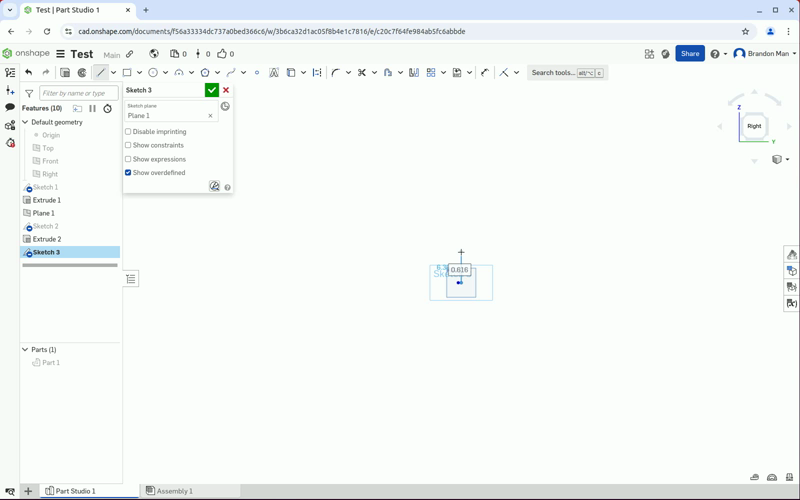
key_down(shift)
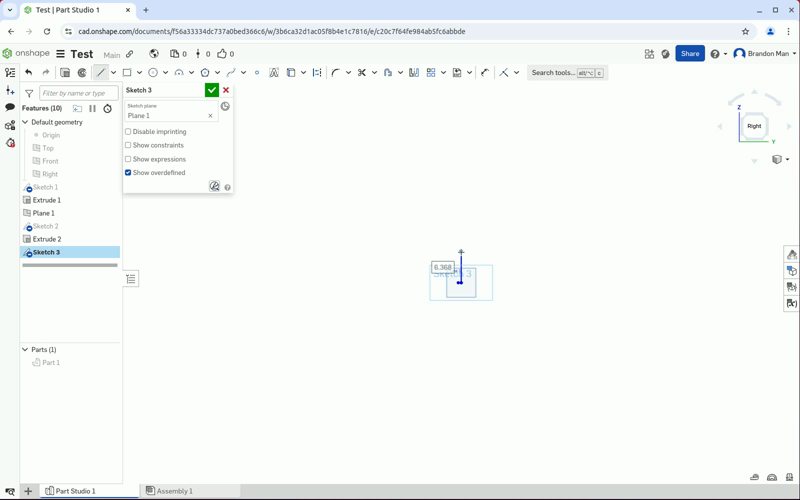
mouse_move(491, 251)
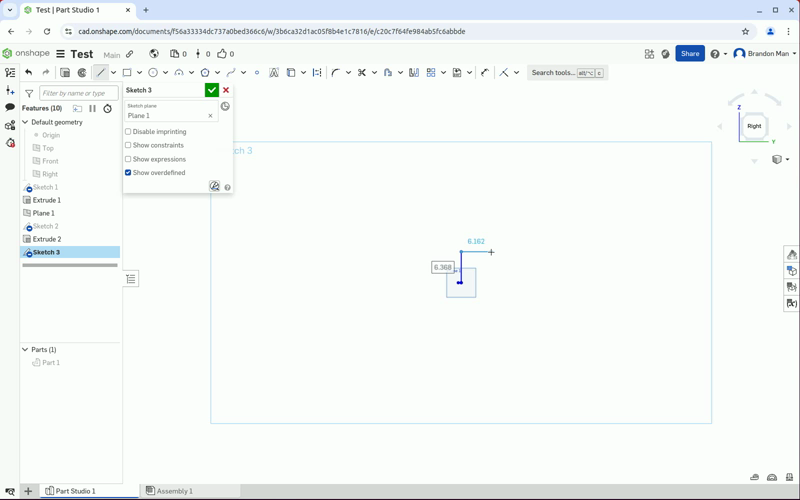
mouse_move(458, 251)
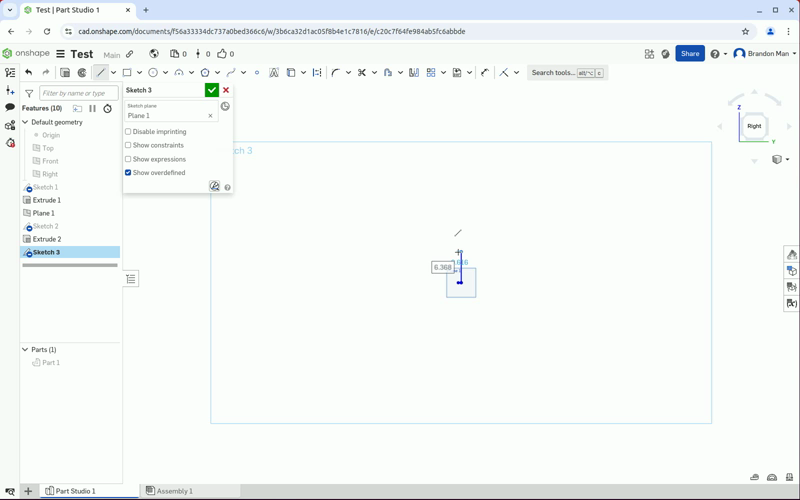
scroll(6)
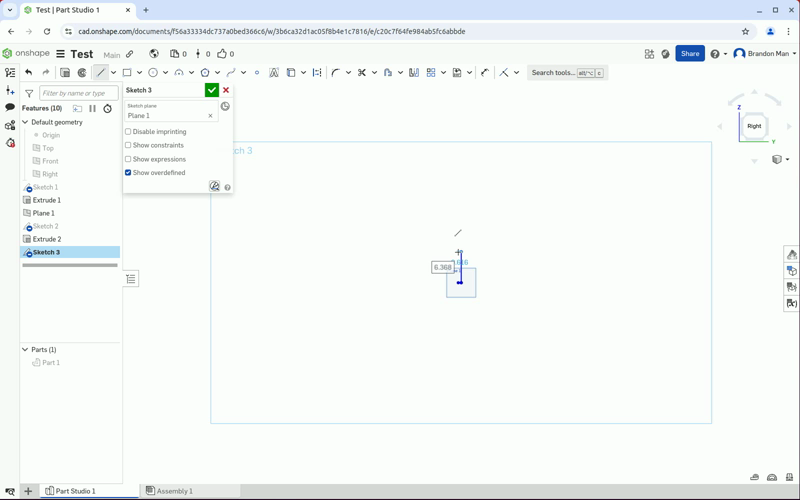
scroll(6)
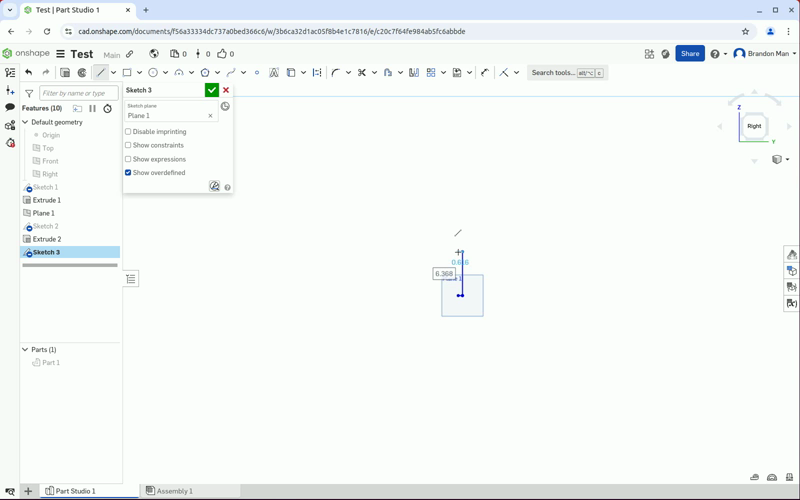
scroll(6)
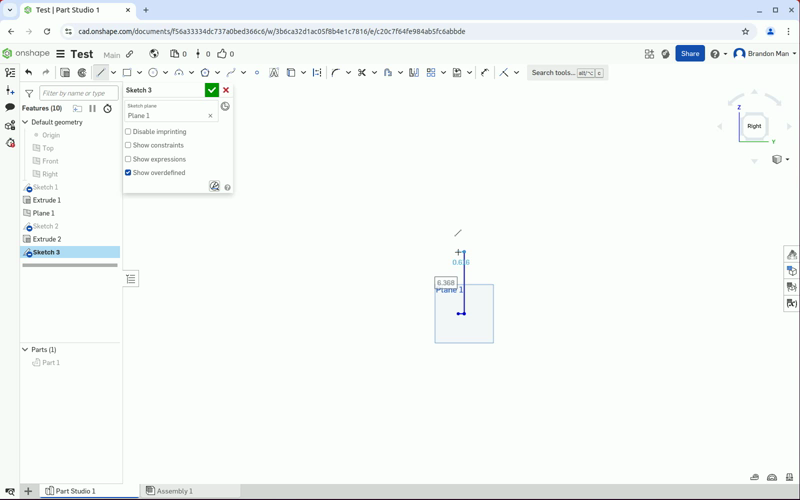
scroll(6)
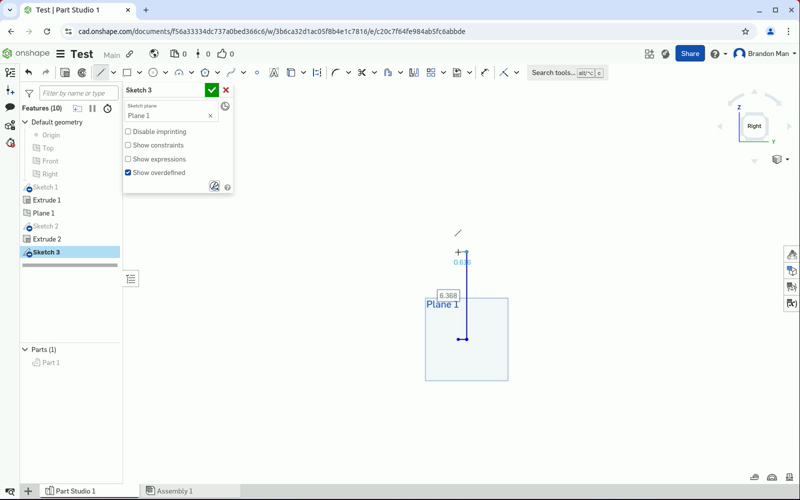
scroll(6)
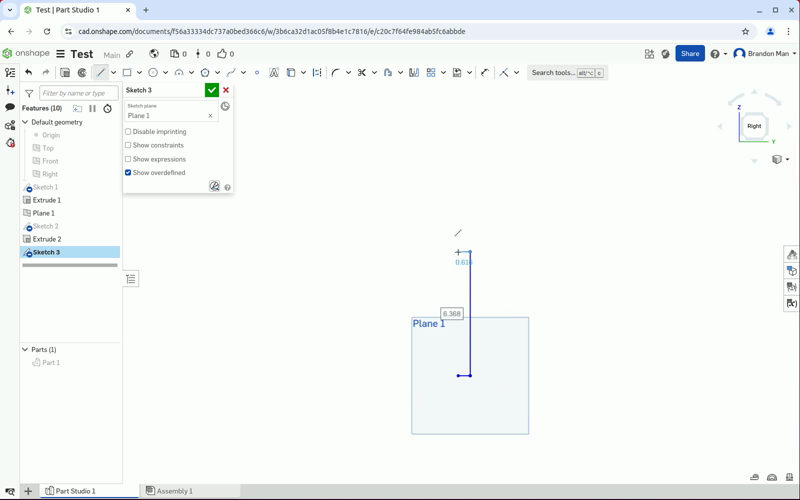
scroll(6)
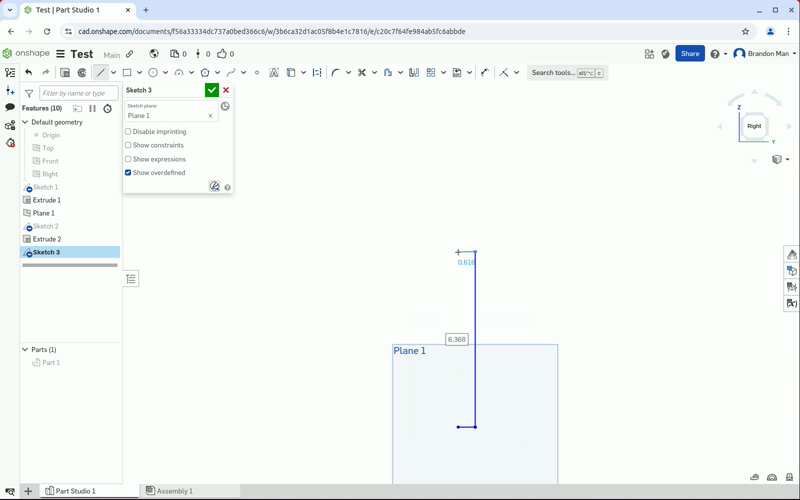
scroll(6)
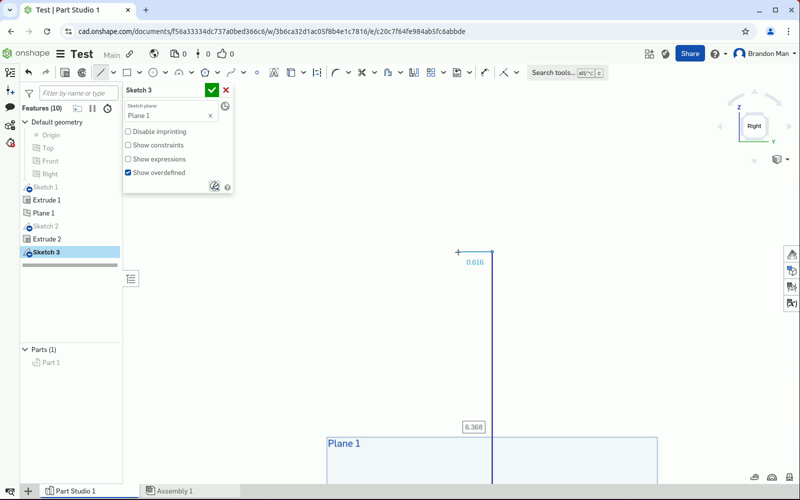
click(458, 251)
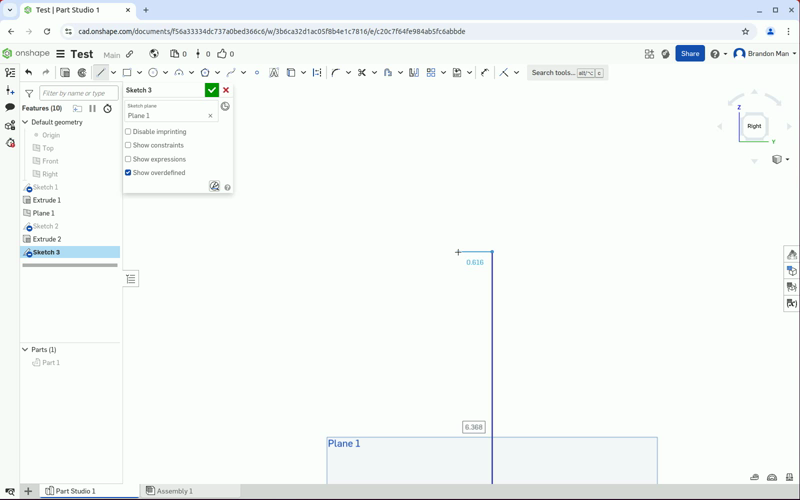
scroll(-6)
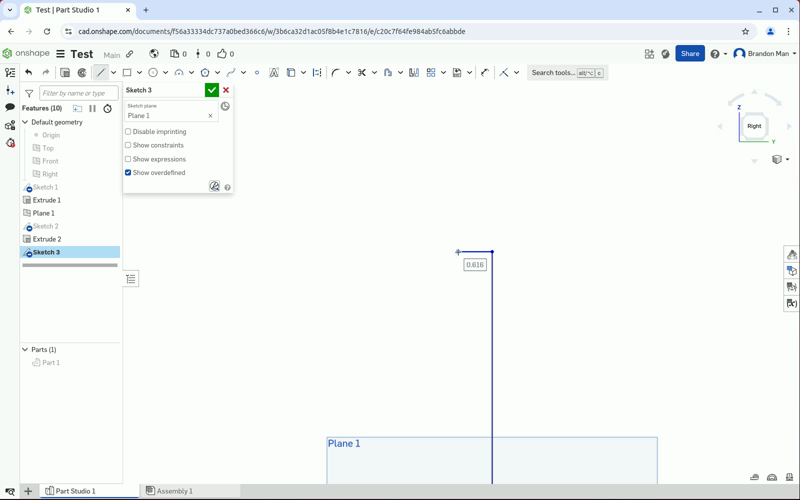
scroll(-6)
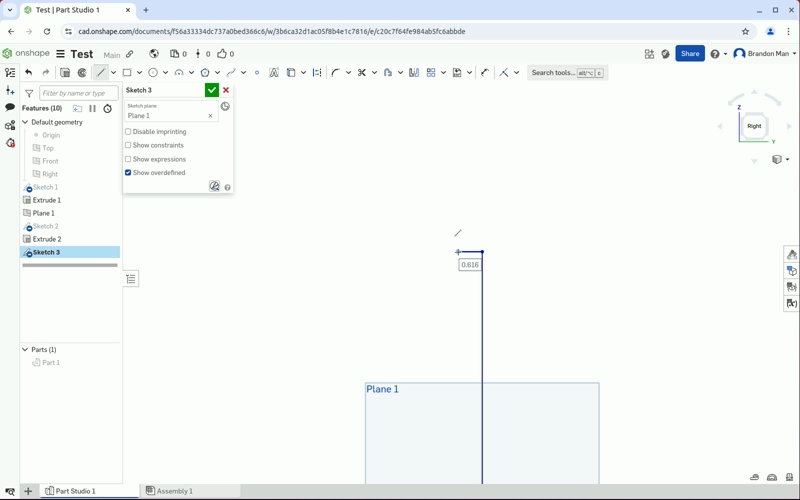
scroll(-6)
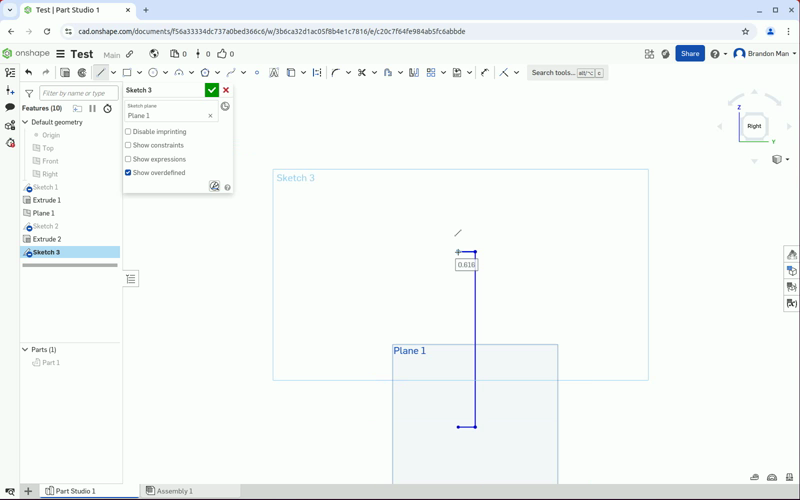
scroll(-6)
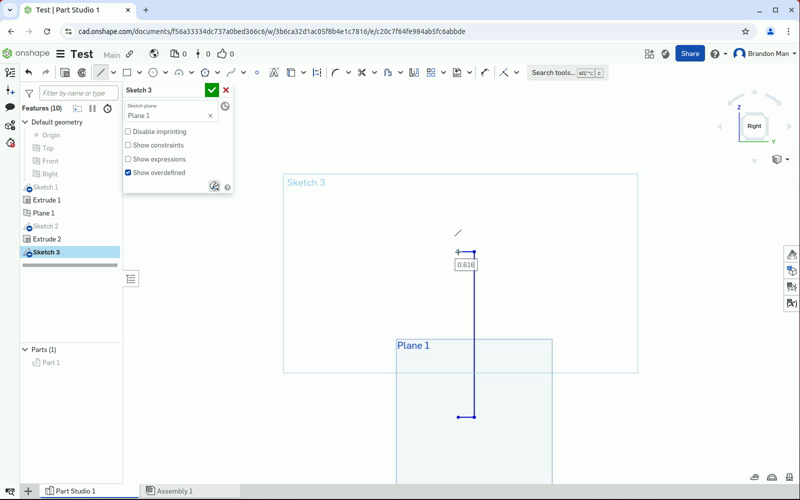
scroll(-6)
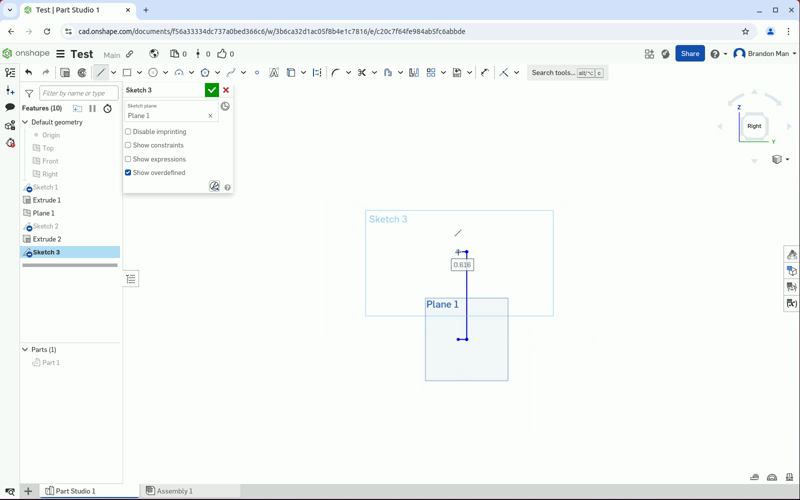
scroll(-6)
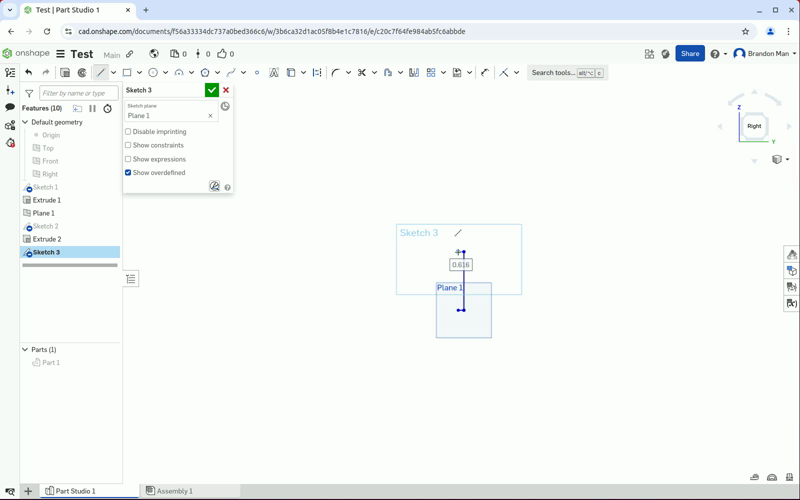
scroll(-6)
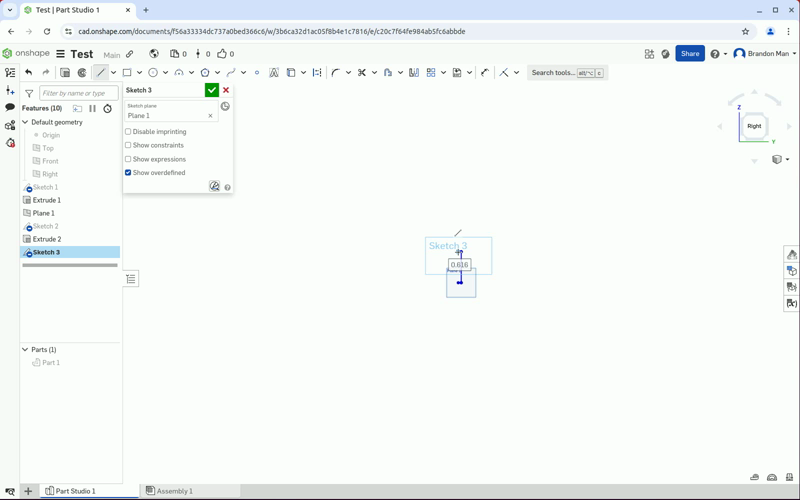
key_up(shift)
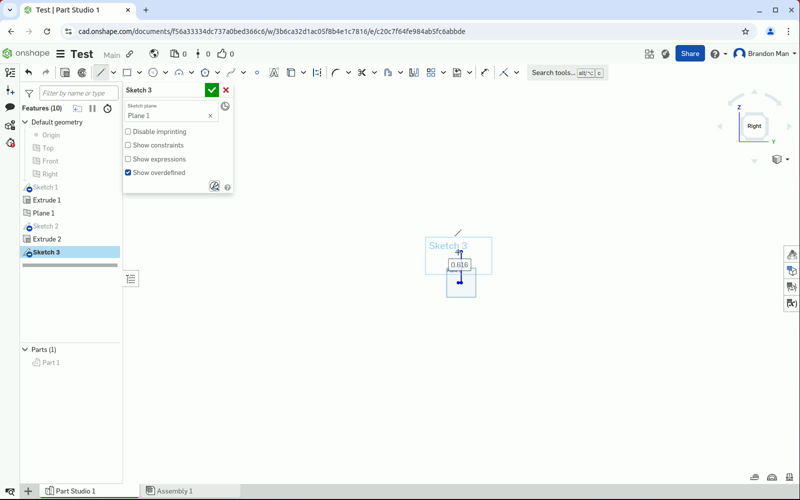
mouse_move(488, 251)
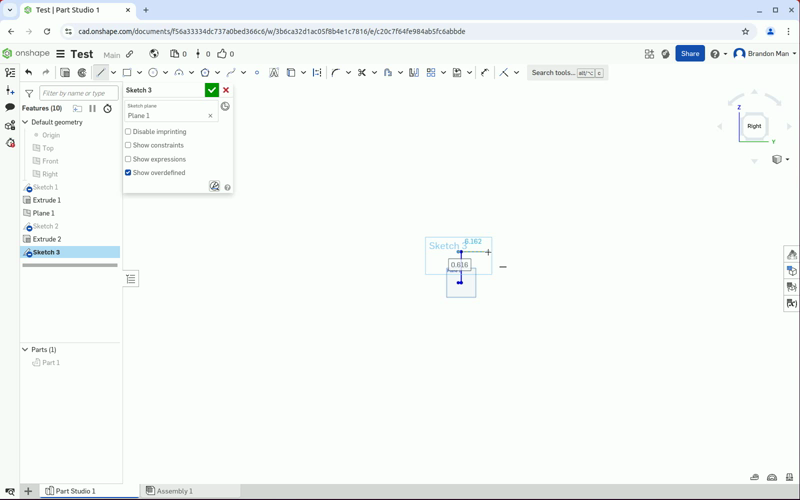
key_down(shift)
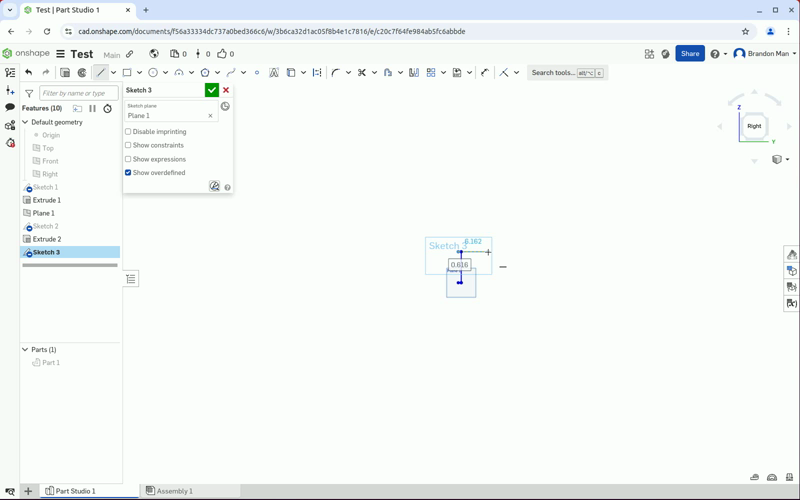
mouse_move(458, 282)
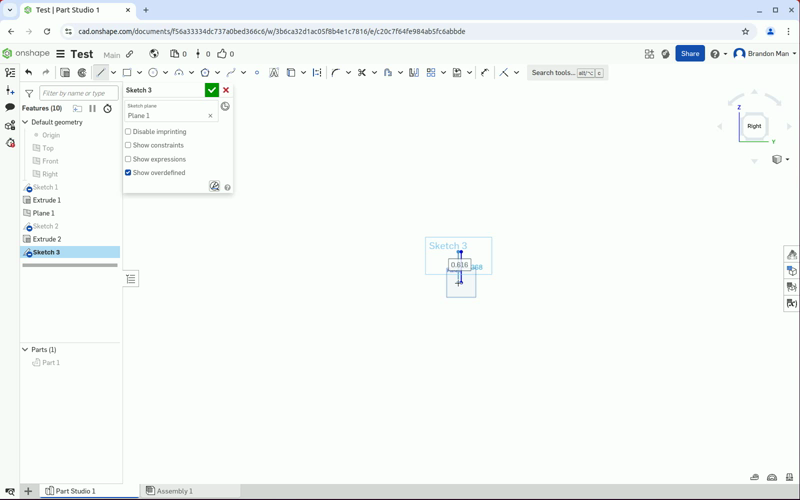
scroll(6)
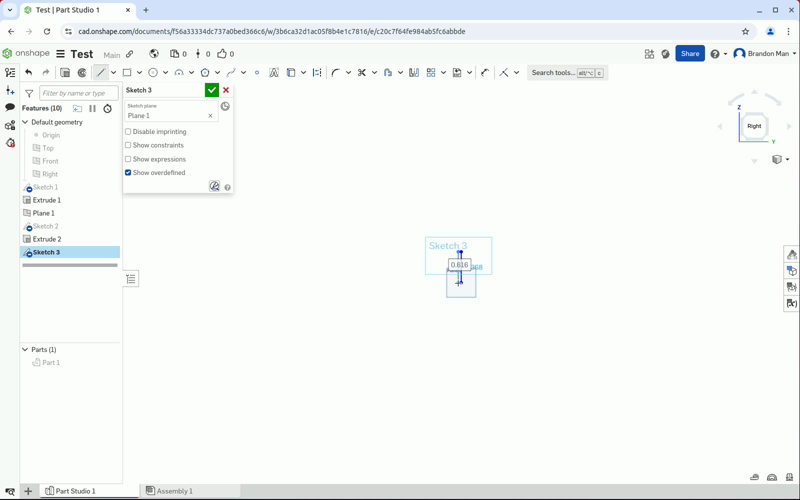
scroll(6)
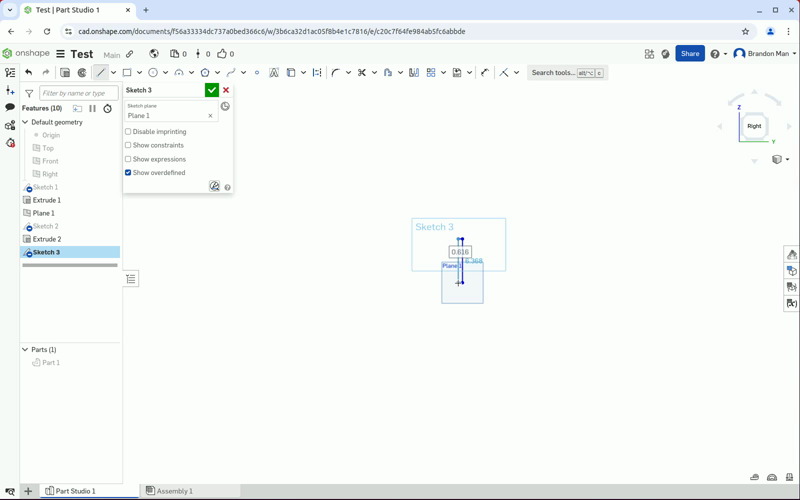
scroll(6)
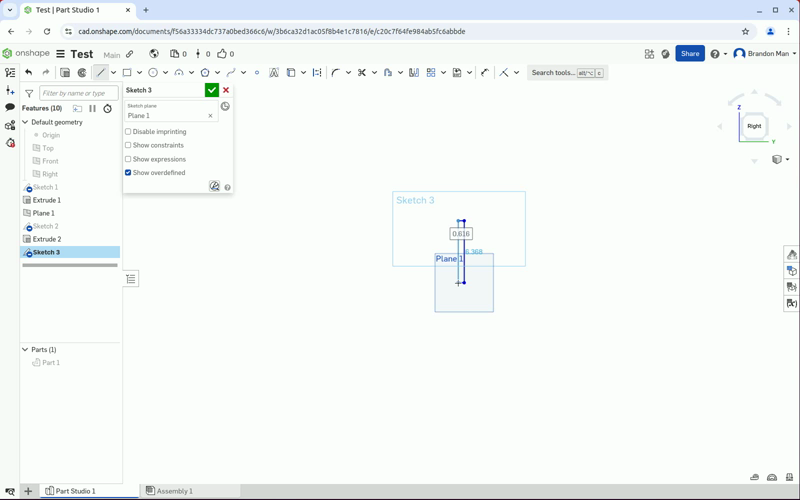
scroll(6)
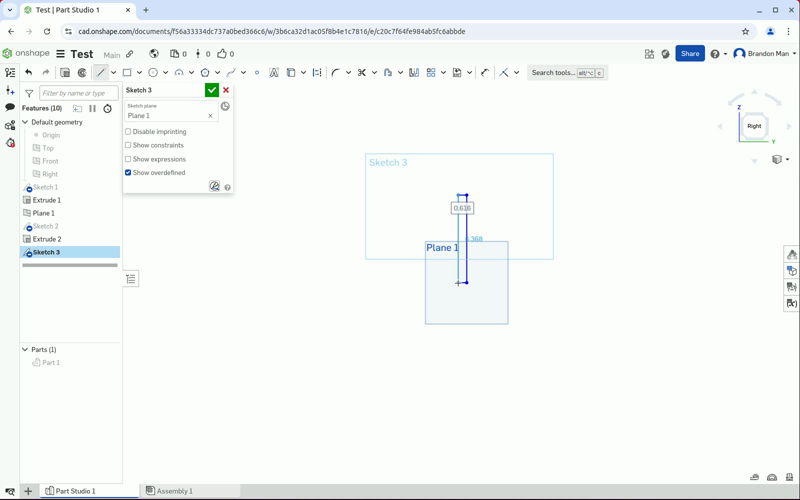
scroll(6)
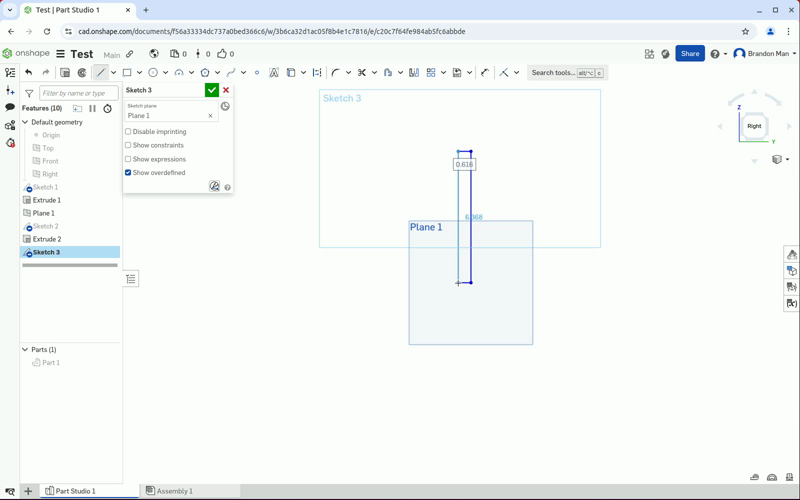
scroll(6)
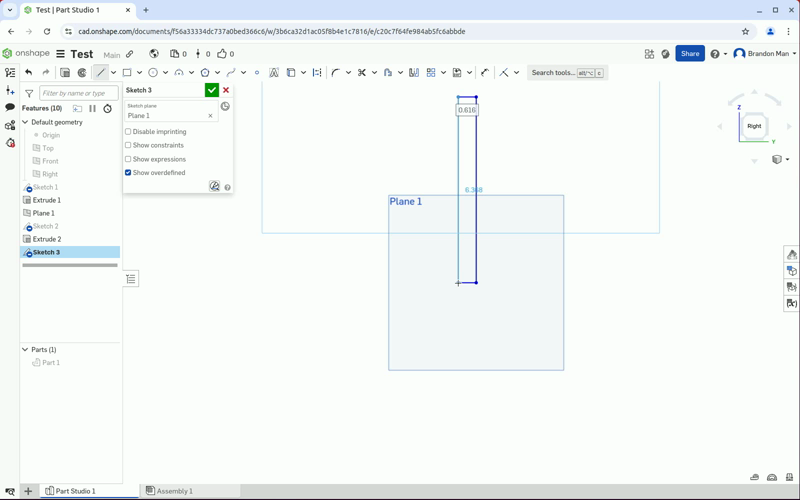
scroll(6)
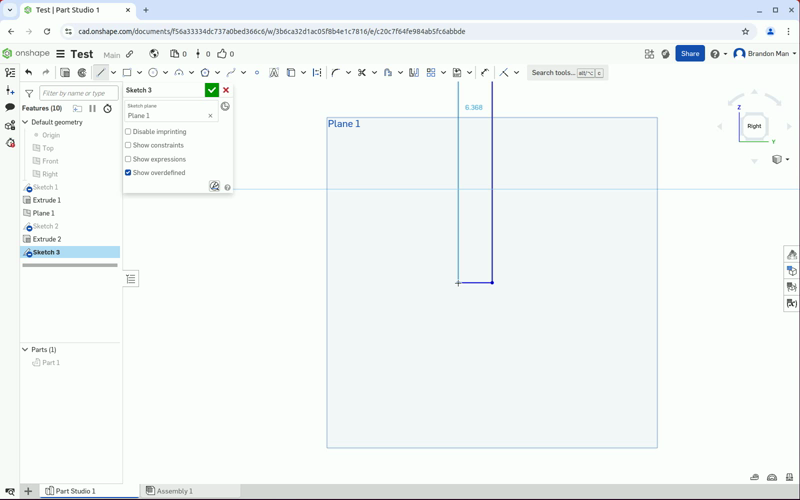
key_up(shift)
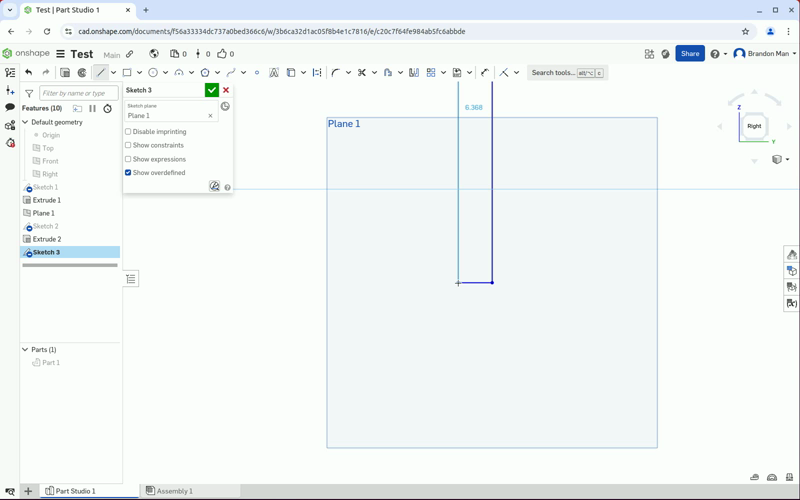
click(458, 282)
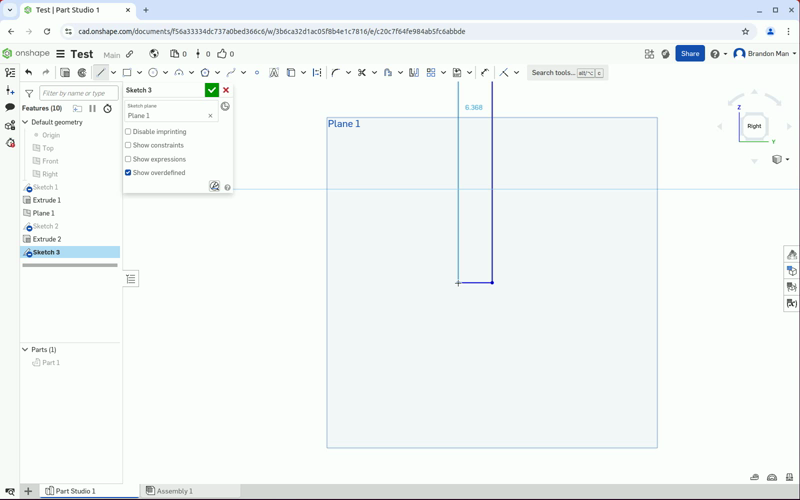
scroll(-6)
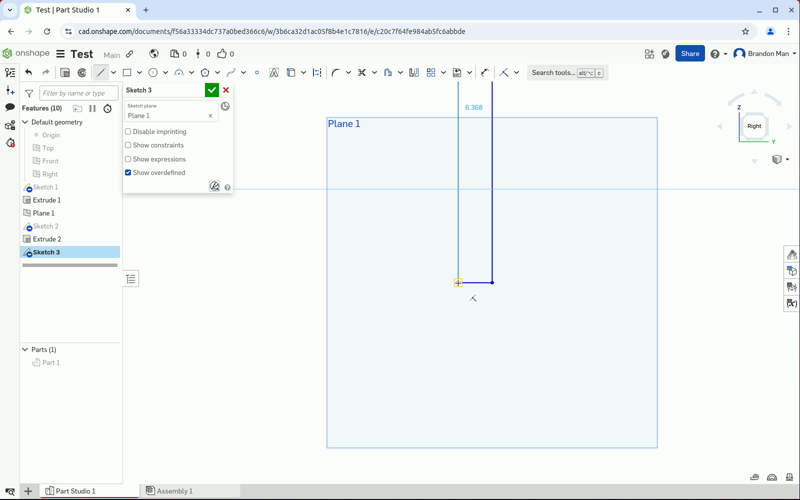
scroll(-6)
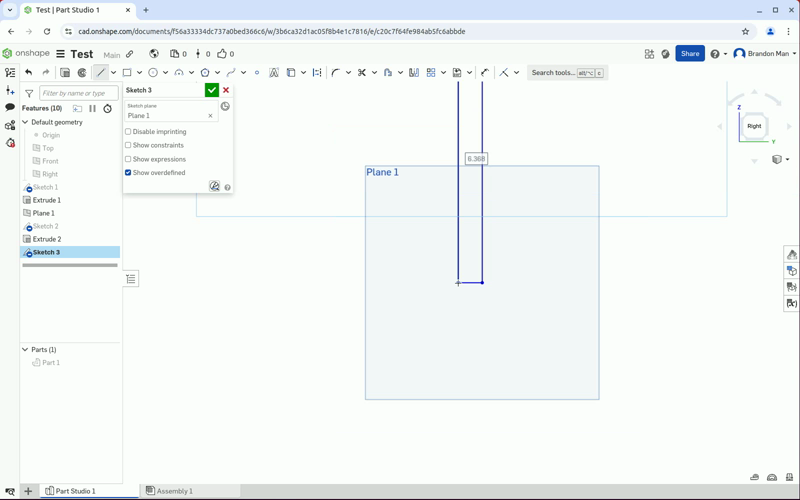
scroll(-6)
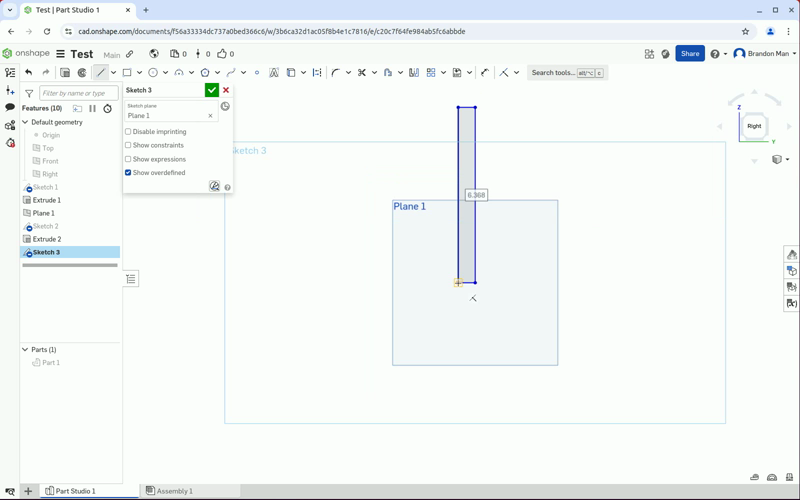
scroll(-6)
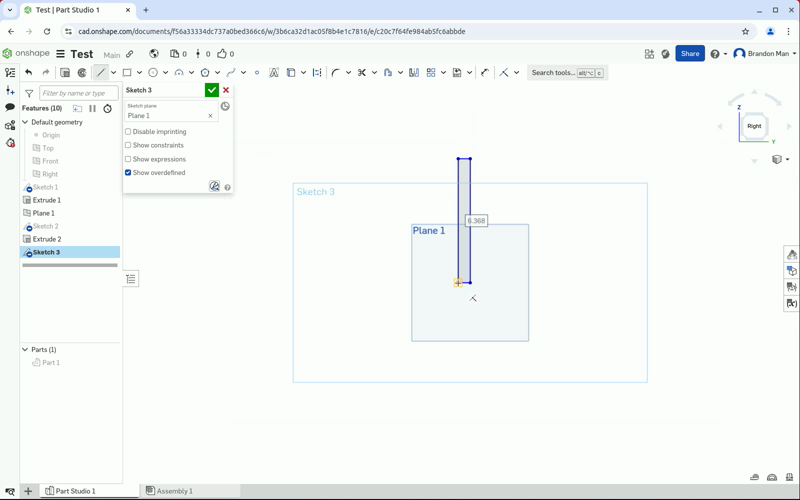
scroll(-6)
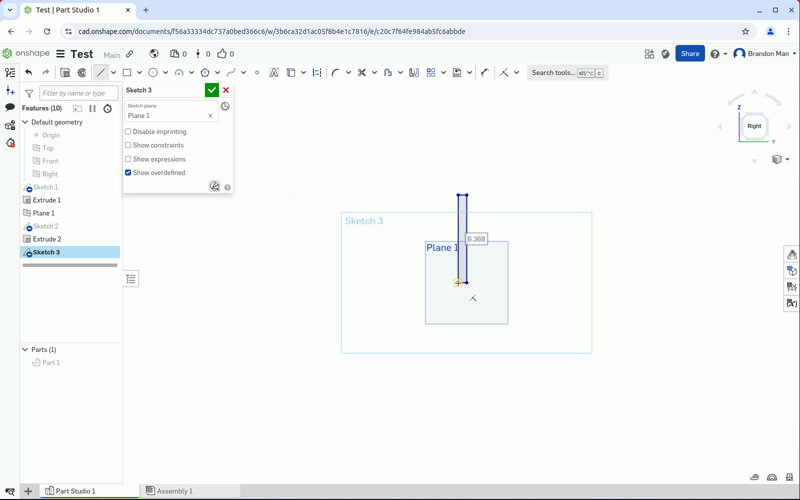
scroll(-6)
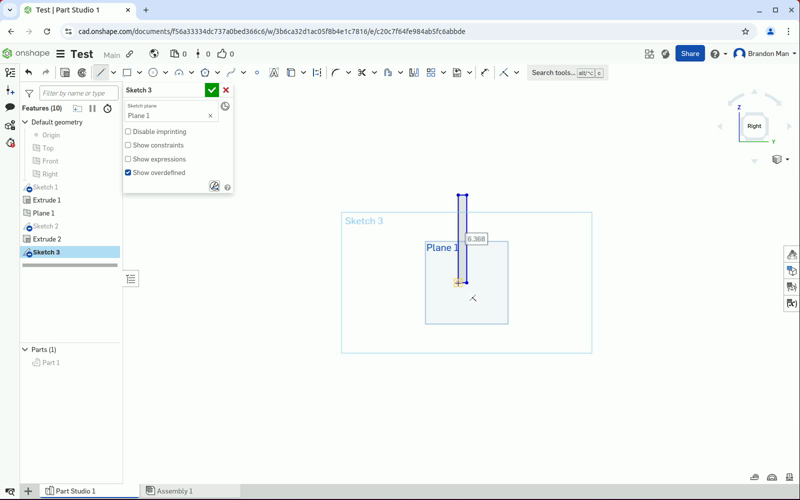
scroll(-6)
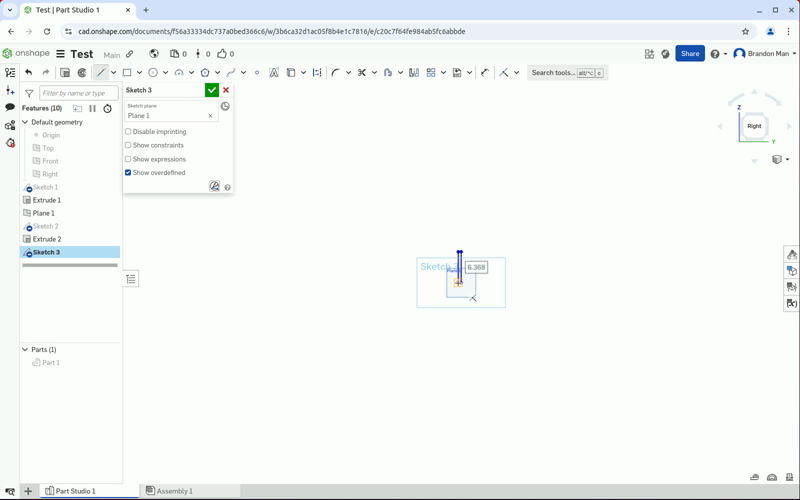
key(esc)
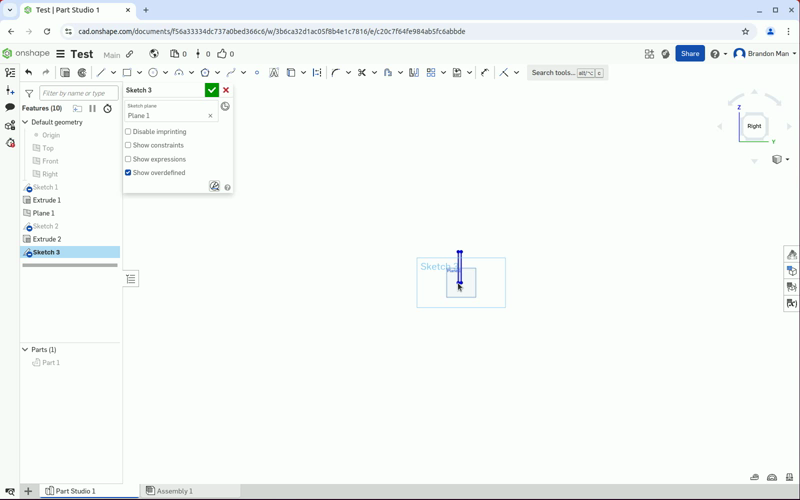
mouse_move(460, 265)
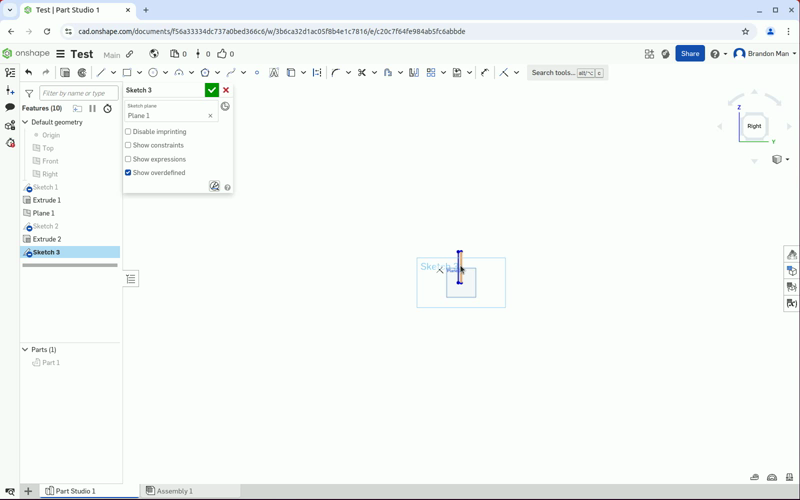
scroll(6)
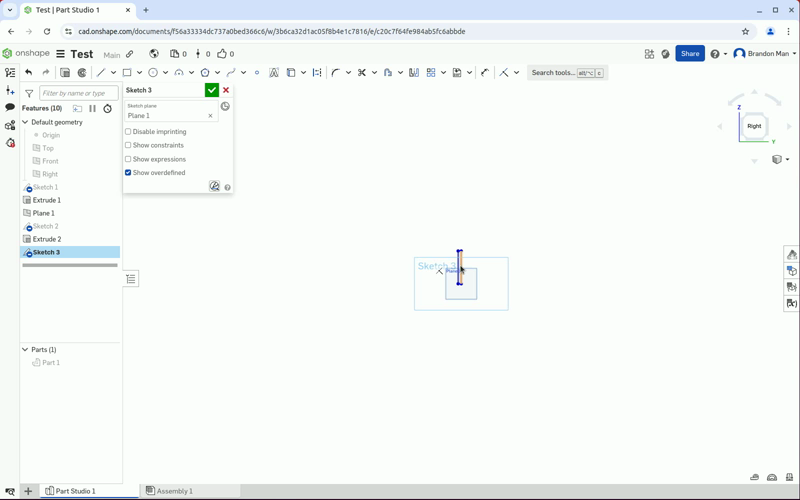
scroll(6)
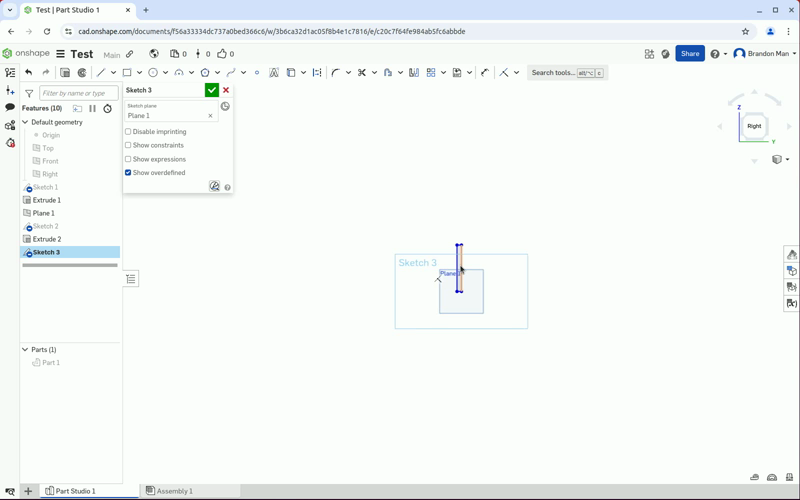
scroll(6)
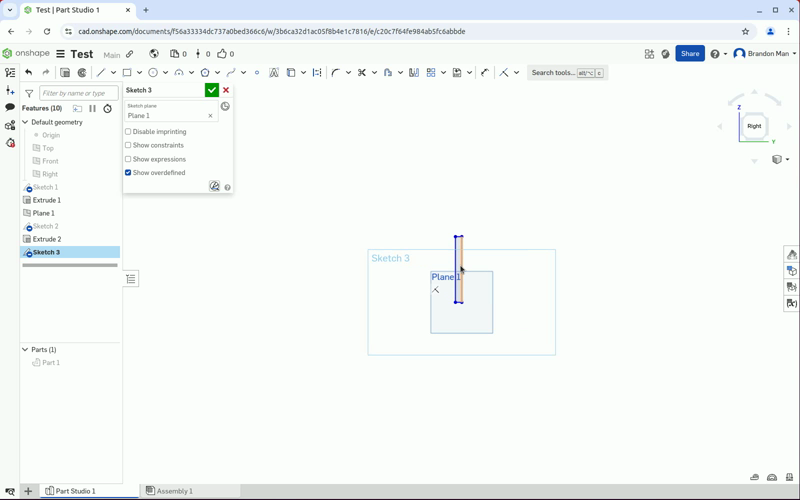
scroll(6)
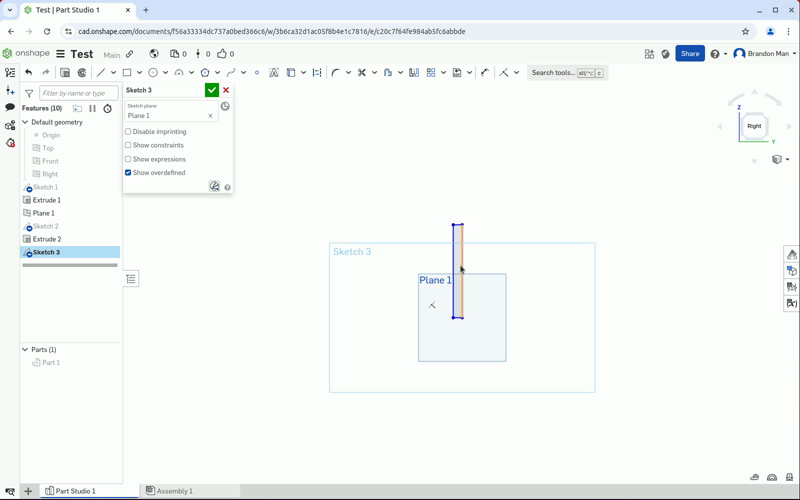
scroll(6)
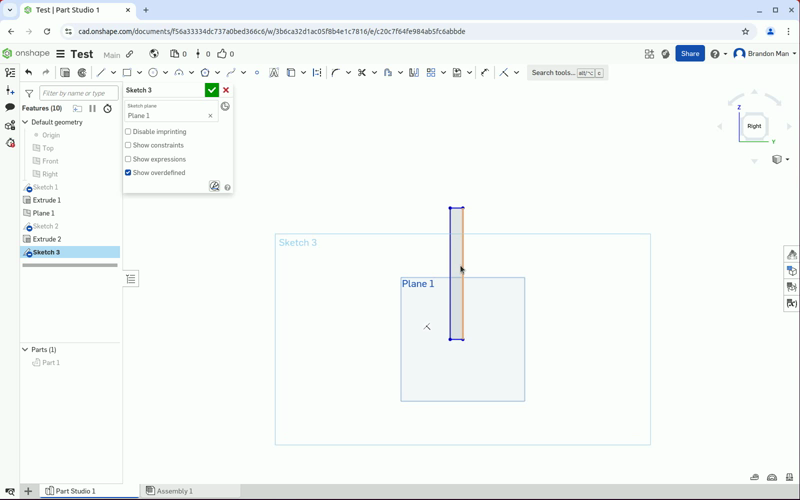
scroll(6)
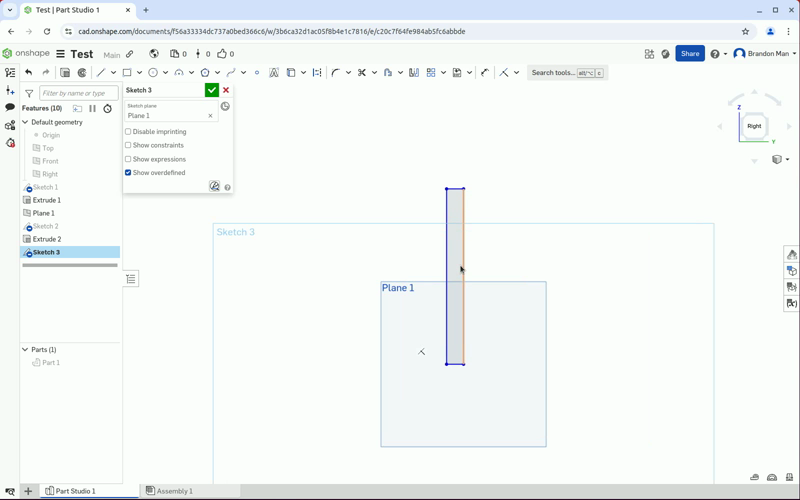
scroll(6)
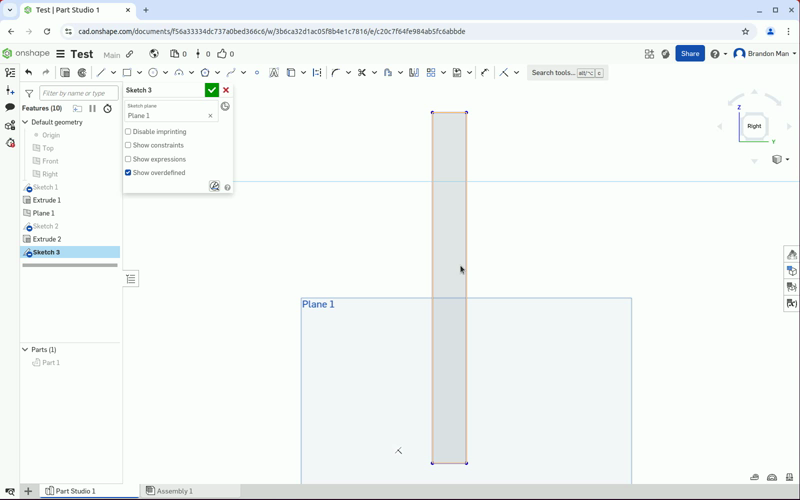
click(460, 265)
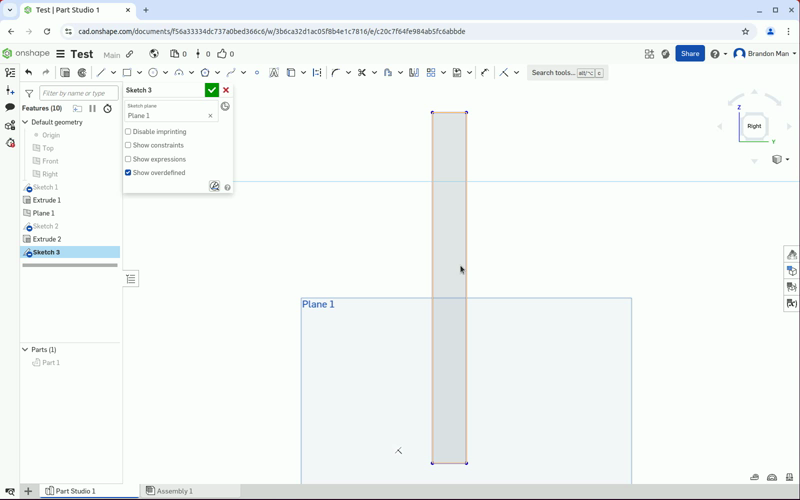
scroll(-6)
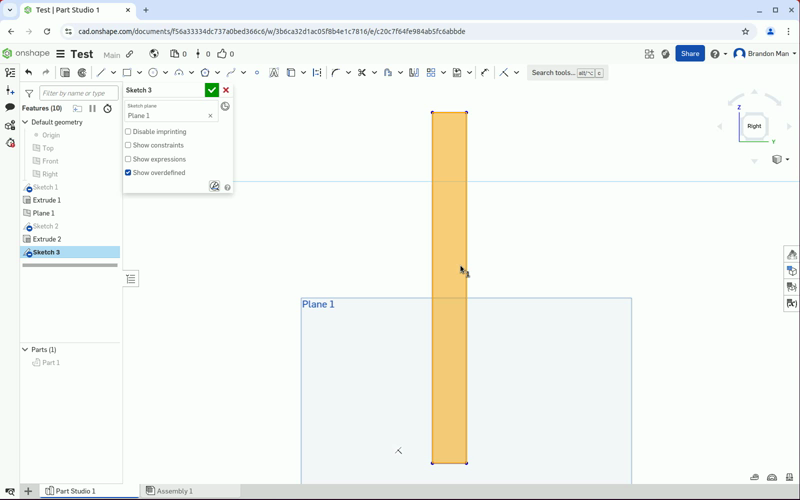
scroll(-6)
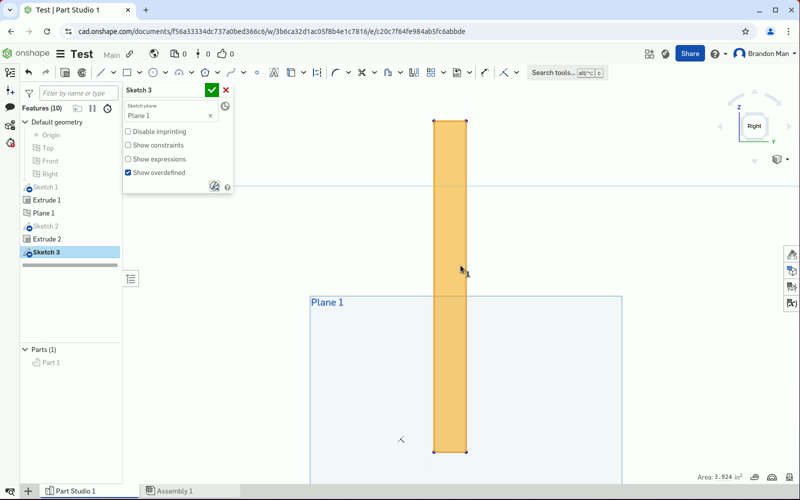
scroll(-6)
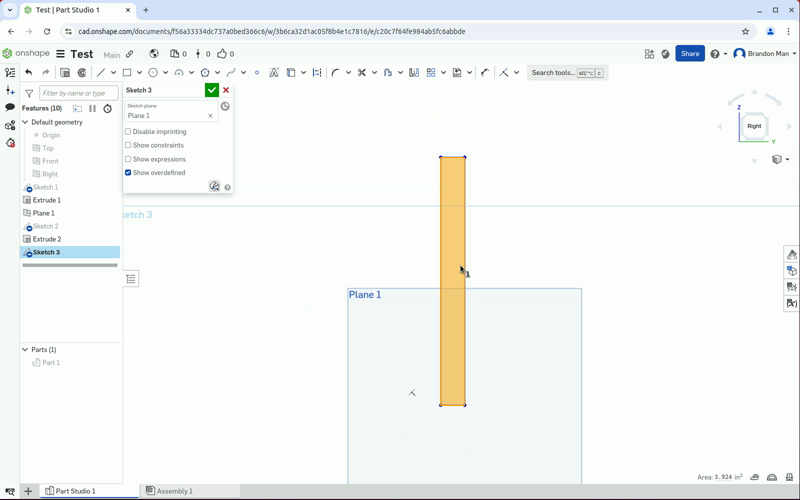
scroll(-6)
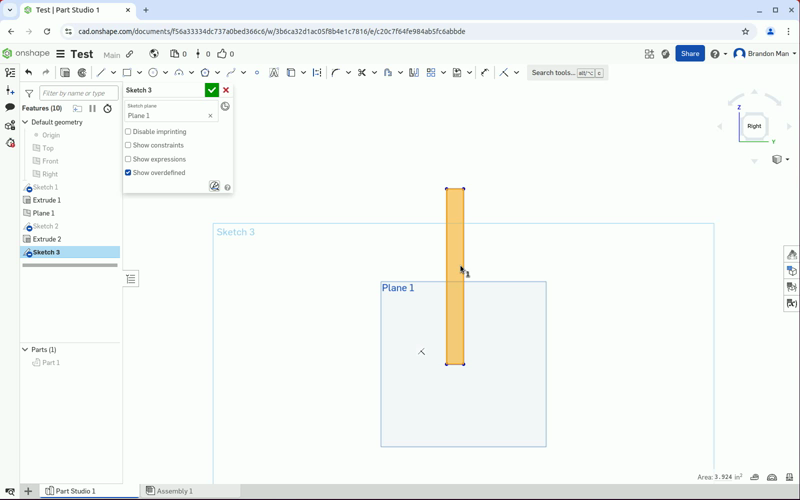
scroll(-6)
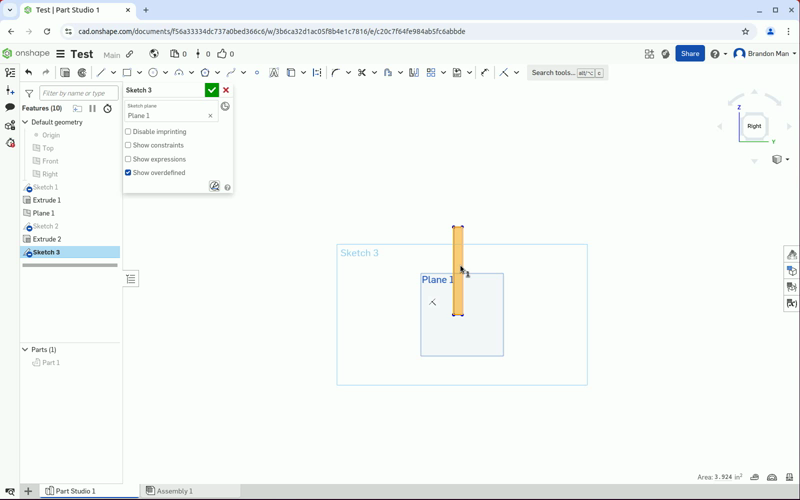
scroll(-6)
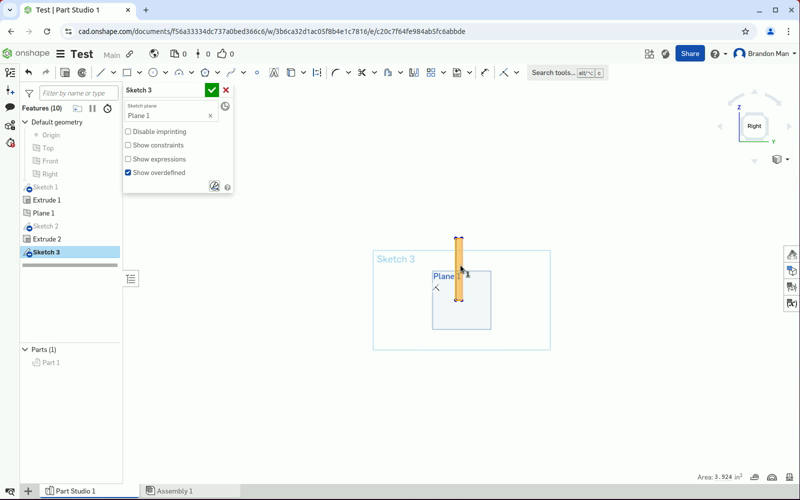
scroll(-6)
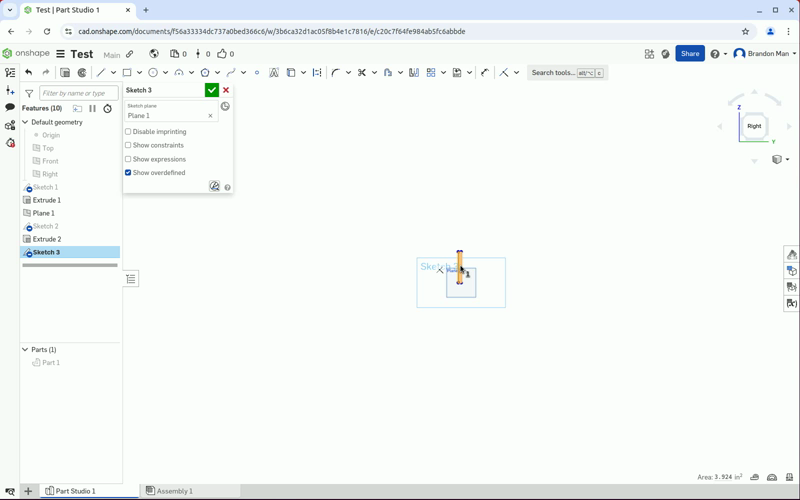
mouse_move(73, 352)
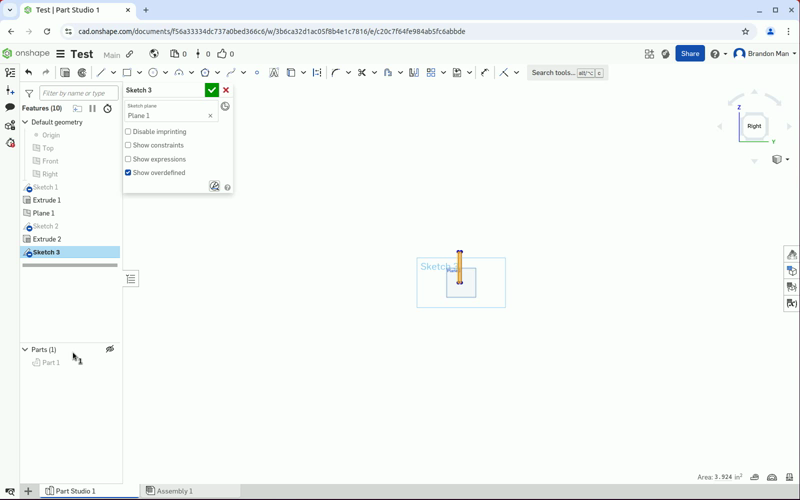
key(shift+y)
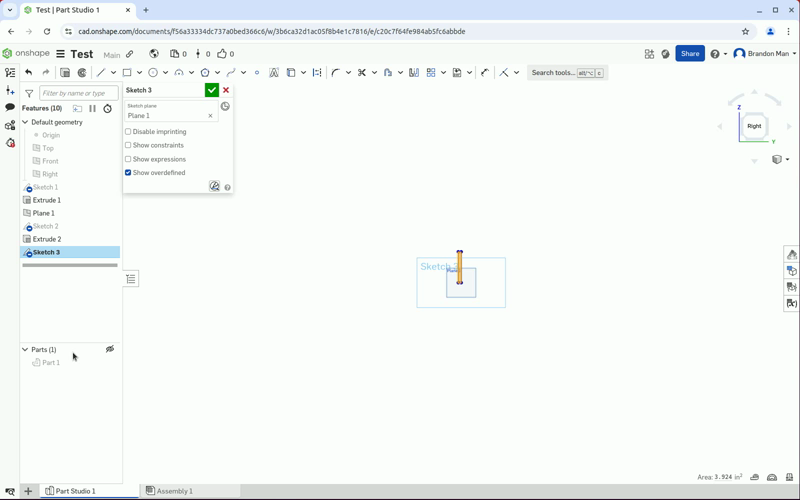
key(shift+e)
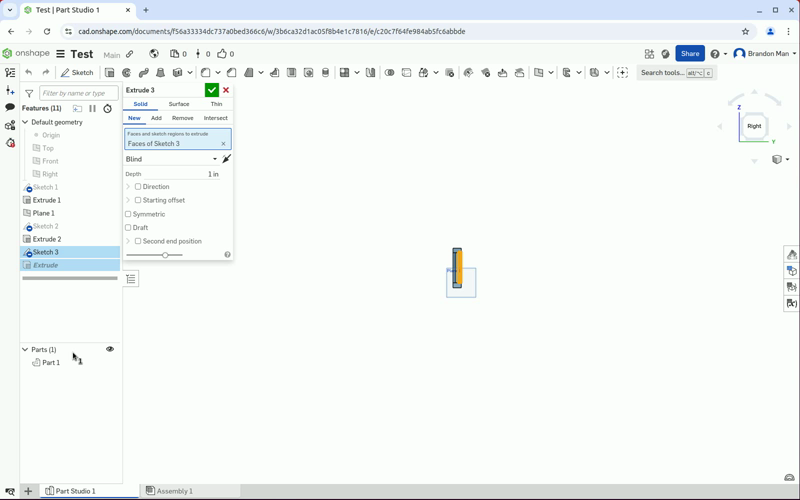
mouse_move(143, 106)
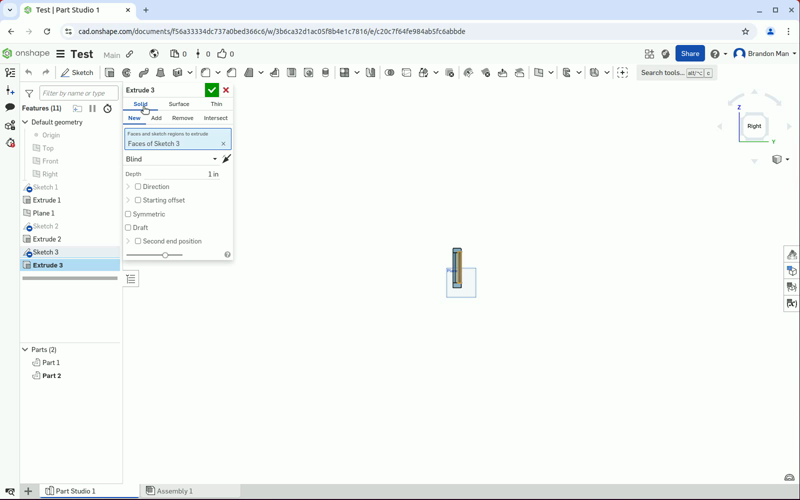
click(143, 106)
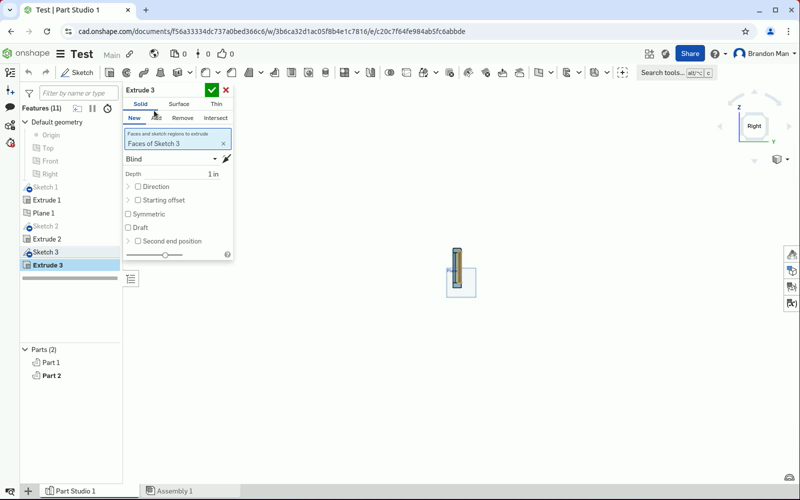
mouse_move(186, 120)
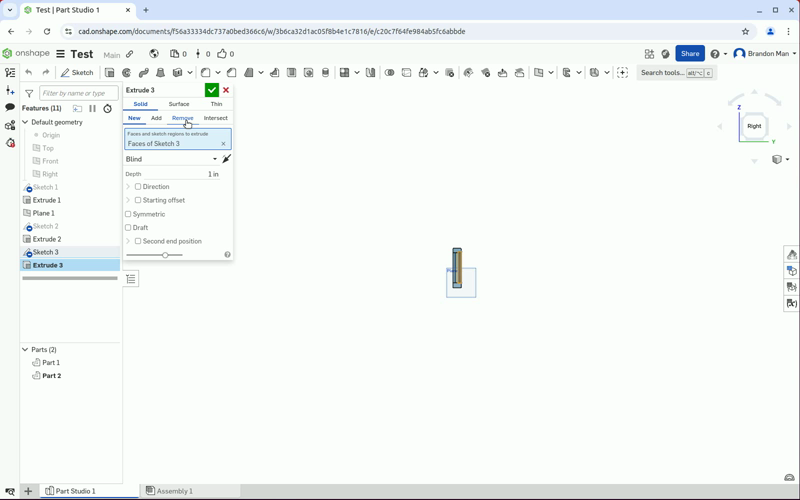
click(186, 120)
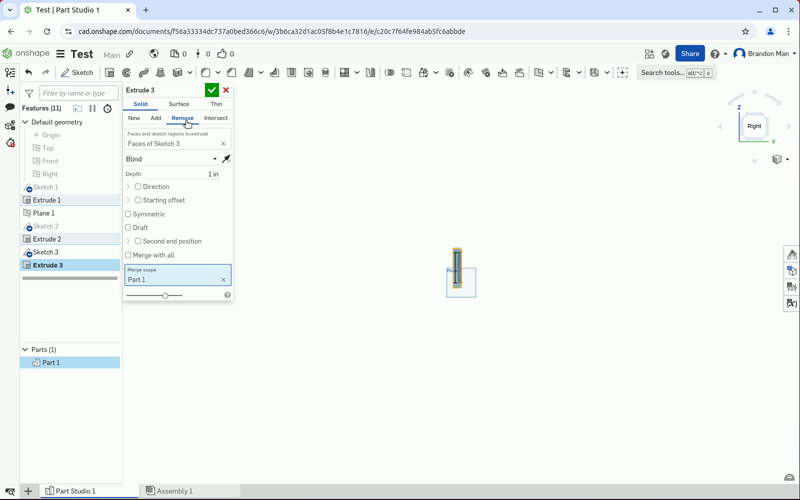
key(tab, 4)
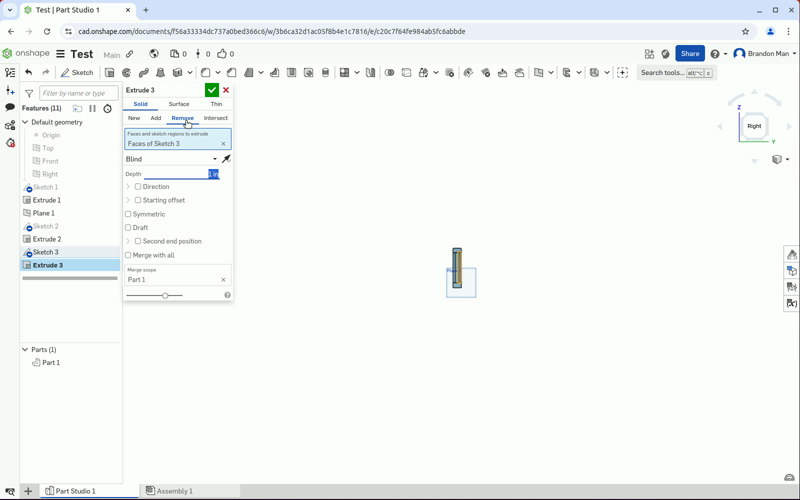
text(1.926)
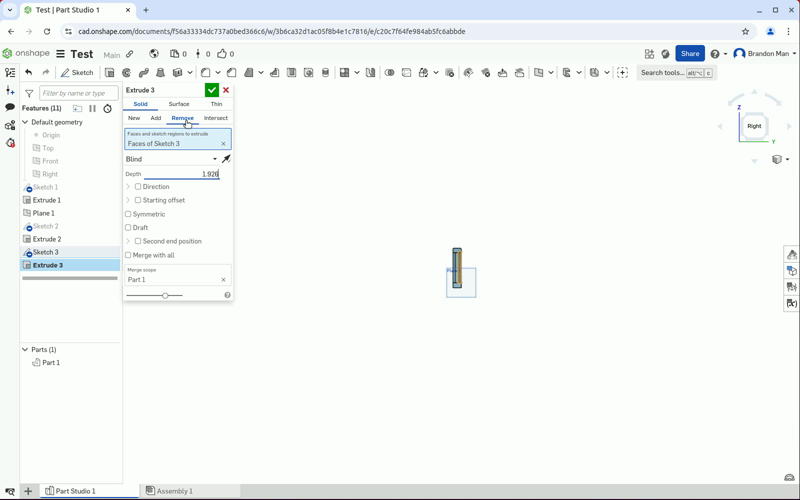
key(tab, 6)
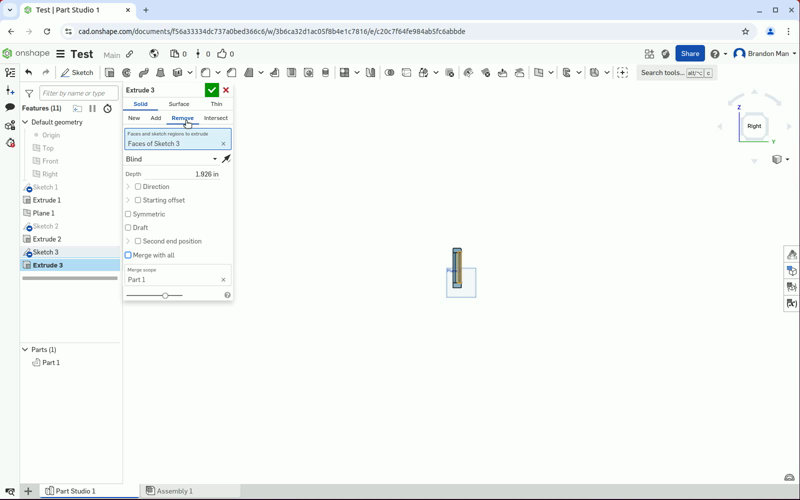
key(space)
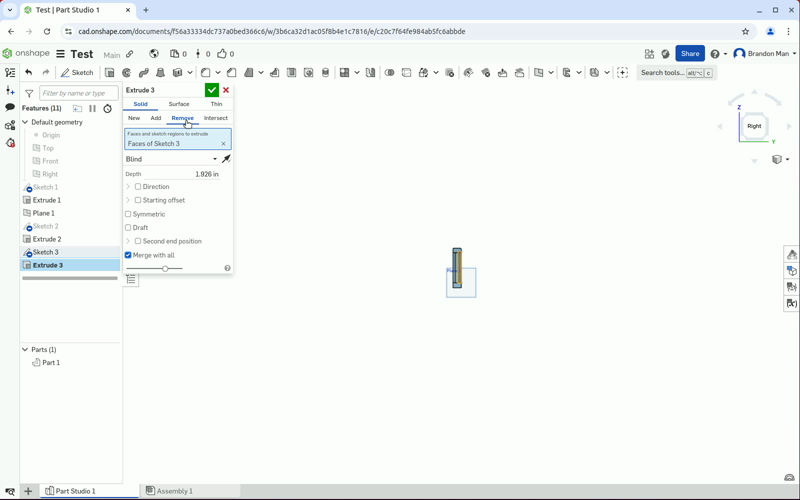
key(enter)
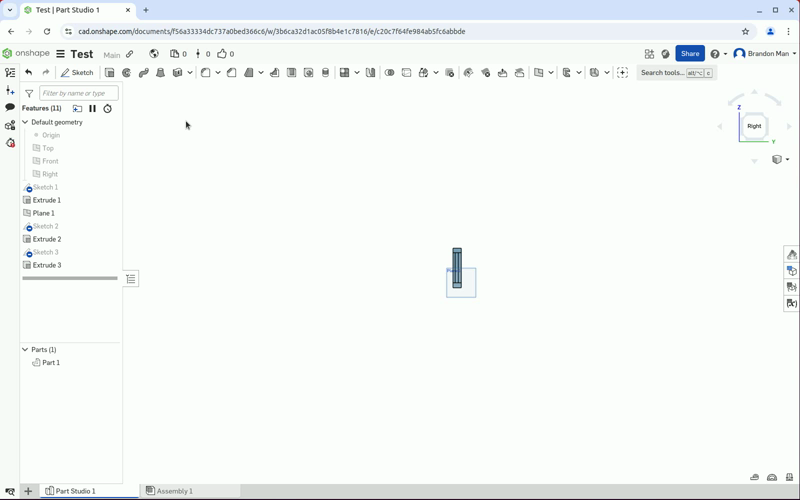
key(shift+h)
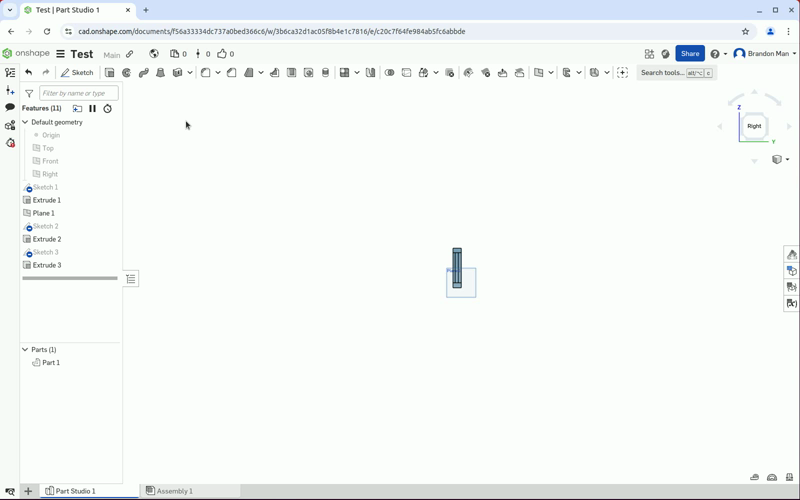
key(shift+h)
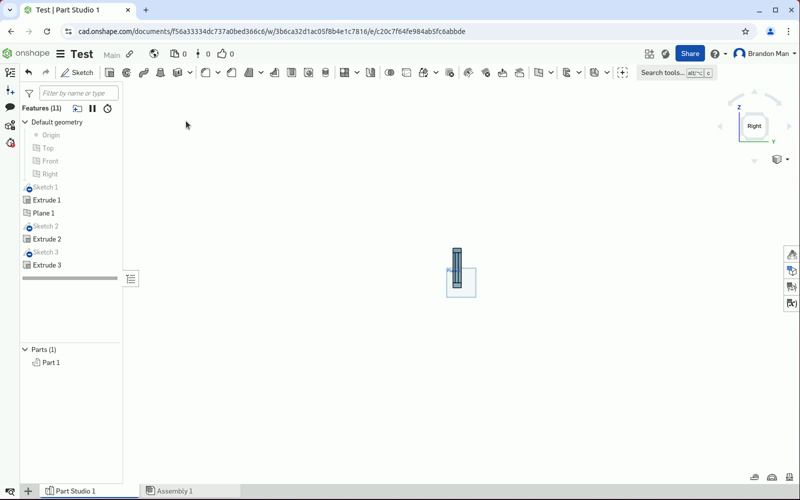
mouse_move(73, 189)
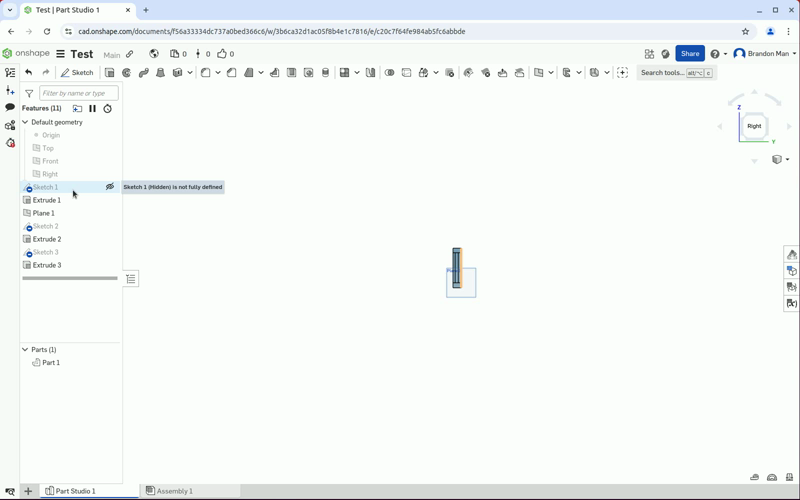
click(73, 189)
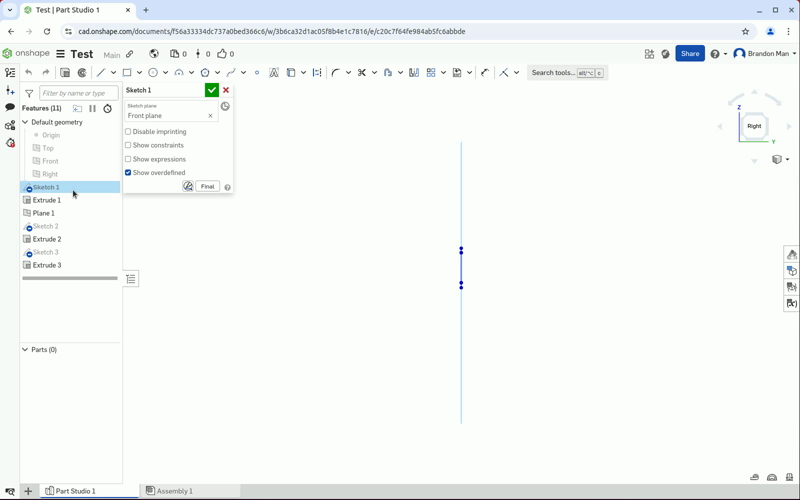
mouse_move(229, 92)
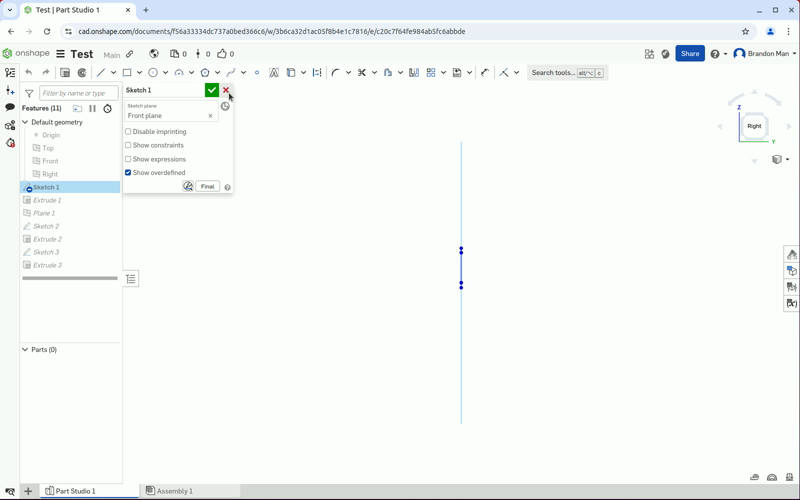
click(229, 92)
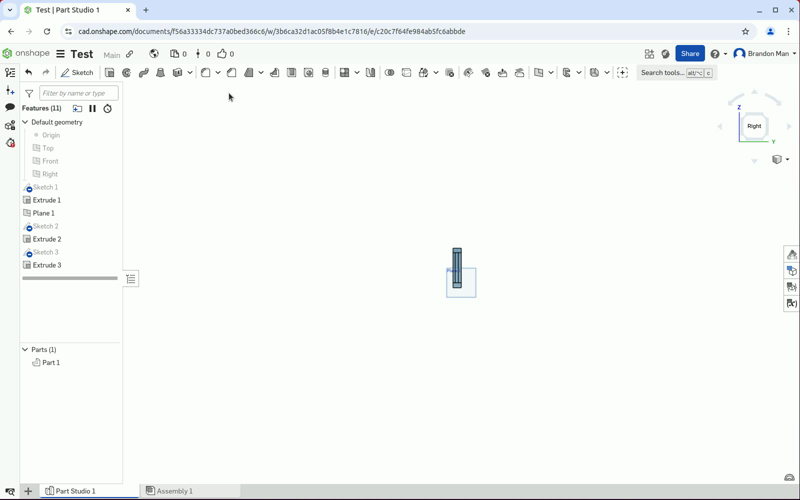
mouse_move(541, 75)
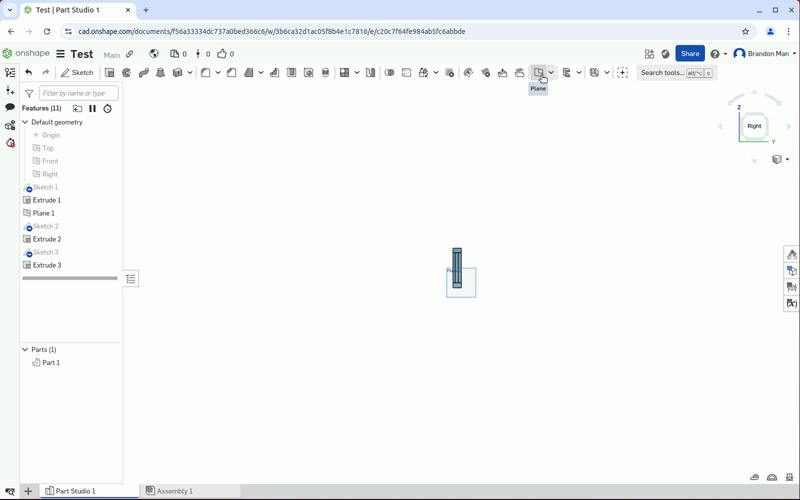
click(541, 75)
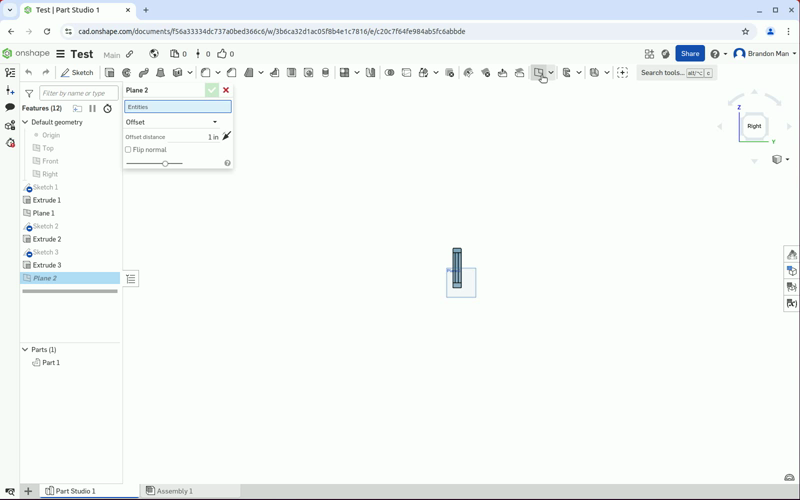
mouse_move(73, 176)
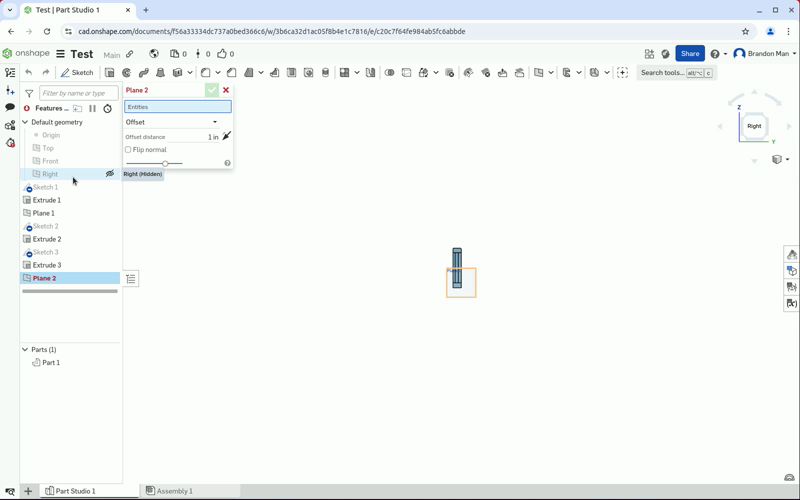
click(73, 176)
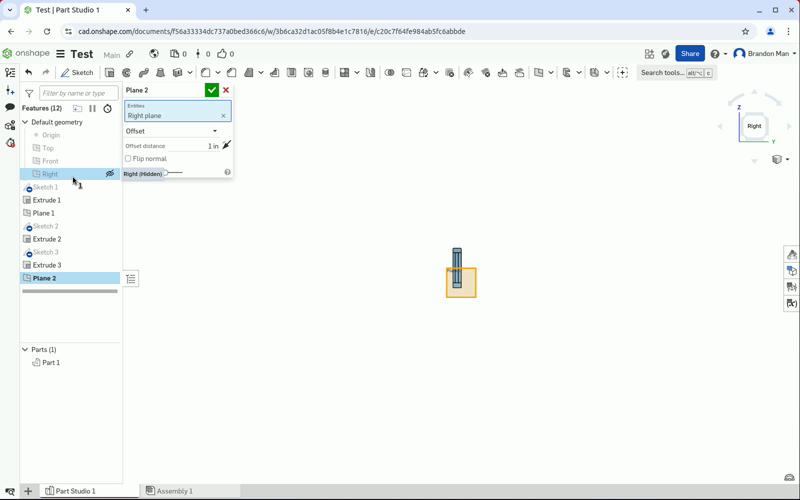
key(tab, 2)
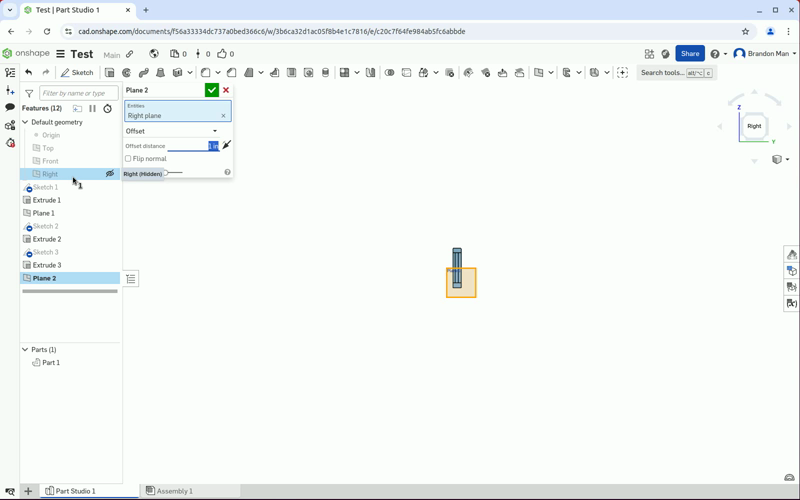
text(7.949)
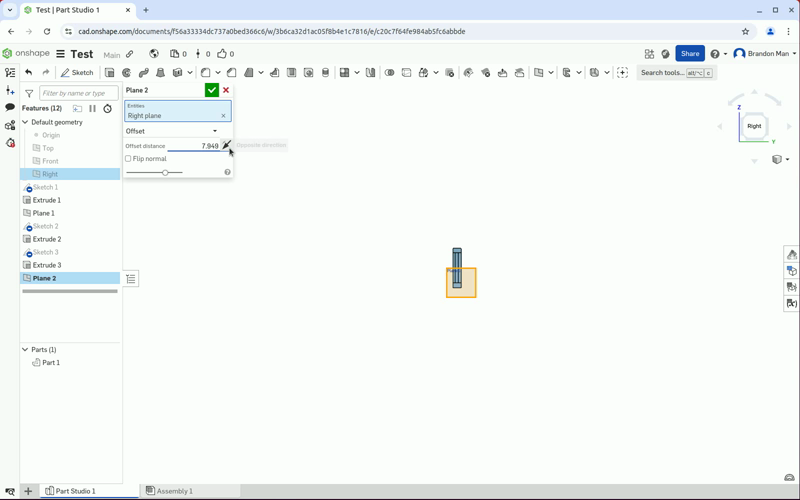
mouse_move(229, 147)
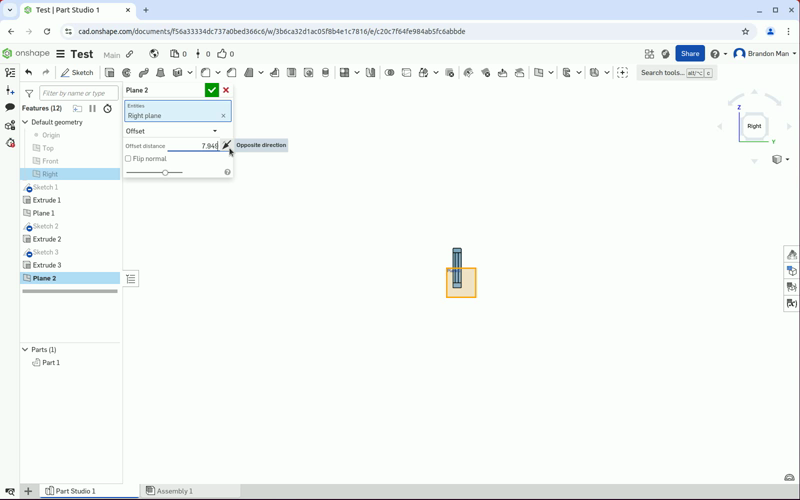
click(229, 147)
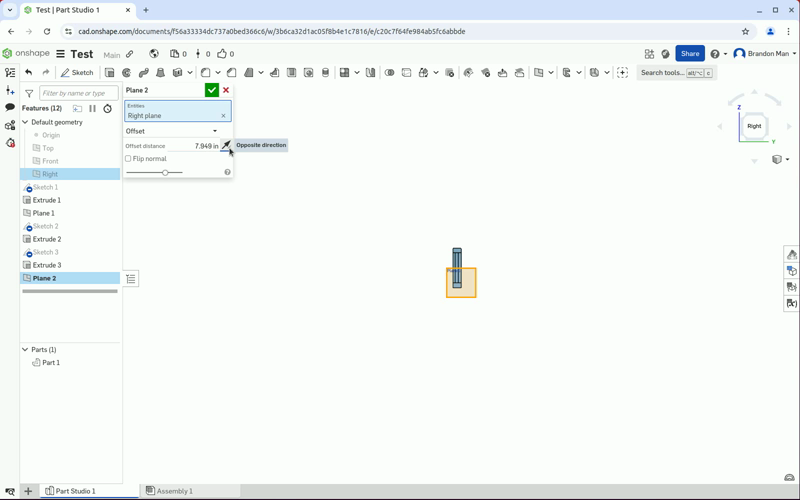
key(enter, 2)
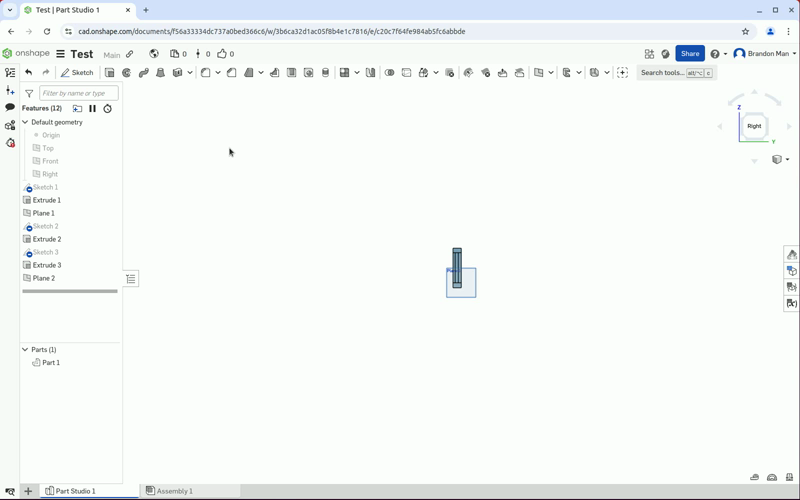
key(shift+s)
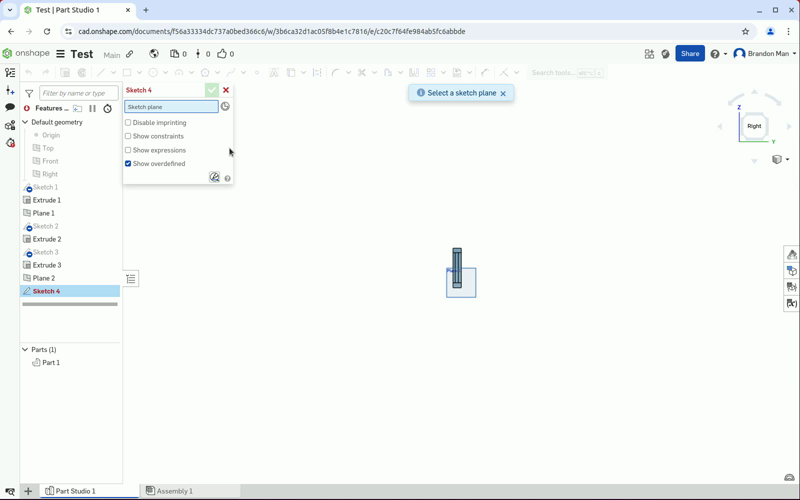
mouse_move(73, 280)
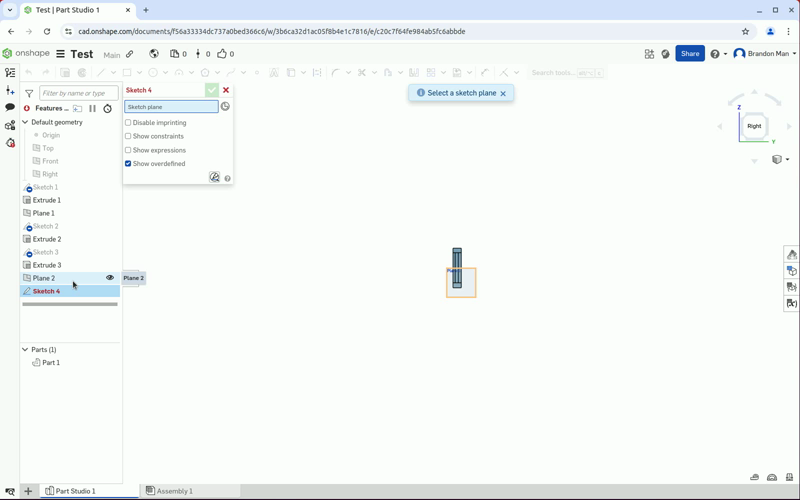
click(73, 280)
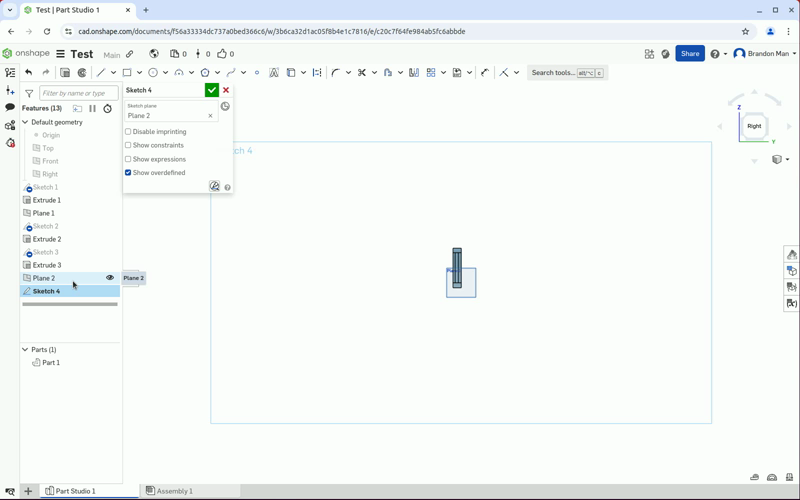
mouse_move(73, 352)
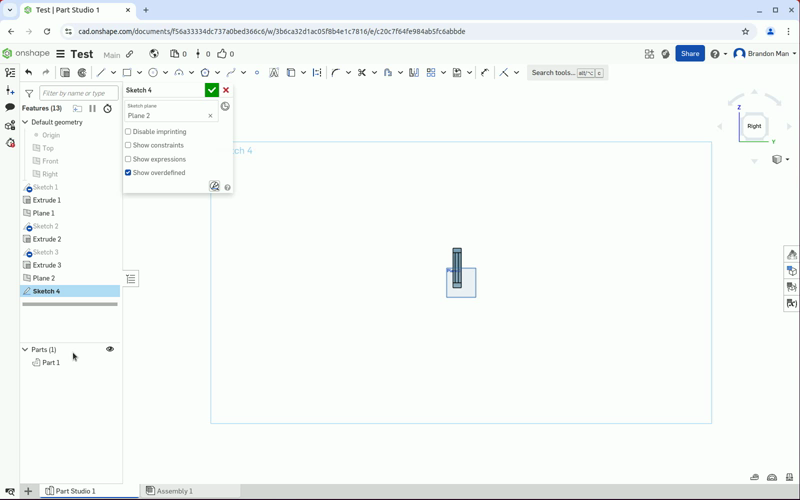
key(y)
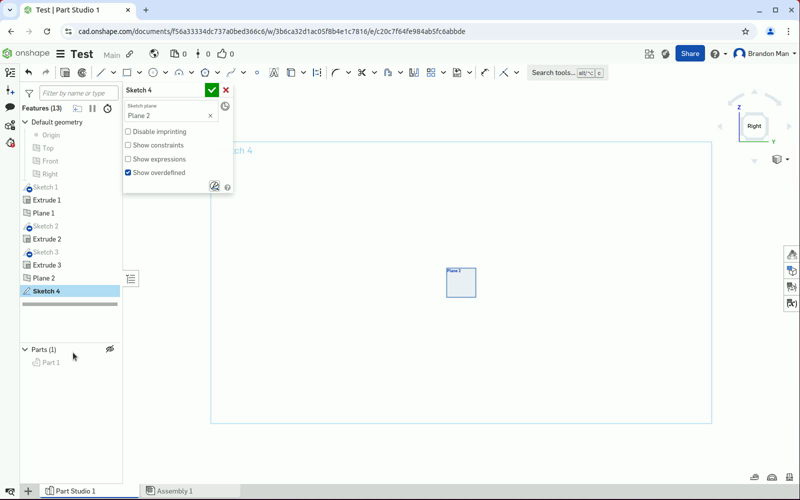
key(l)
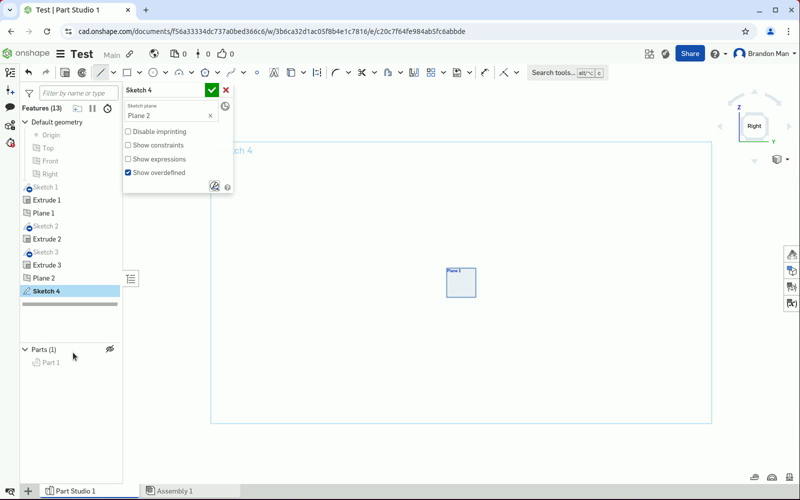
key_down(shift)
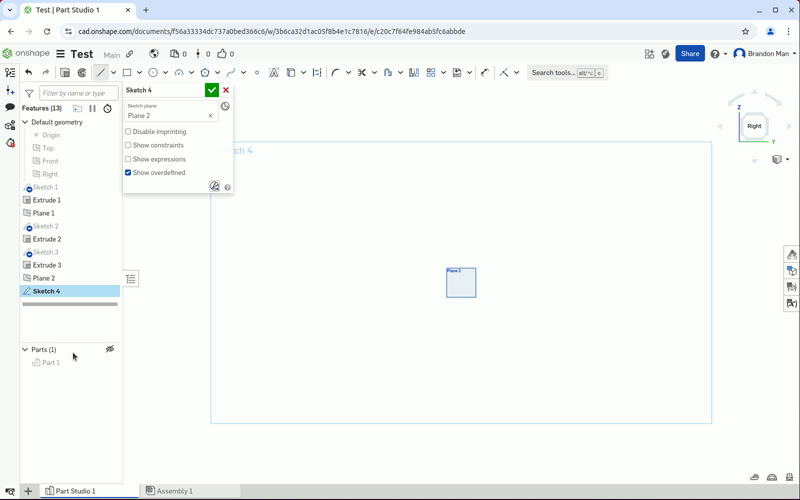
mouse_move(452, 282)
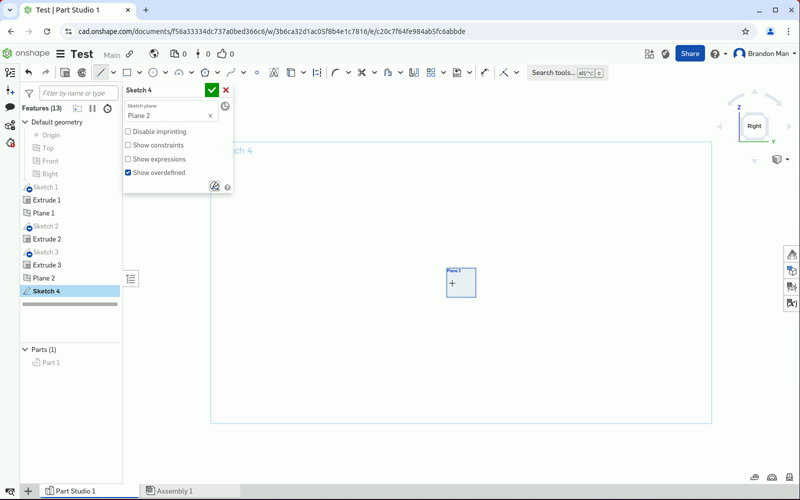
click(452, 282)
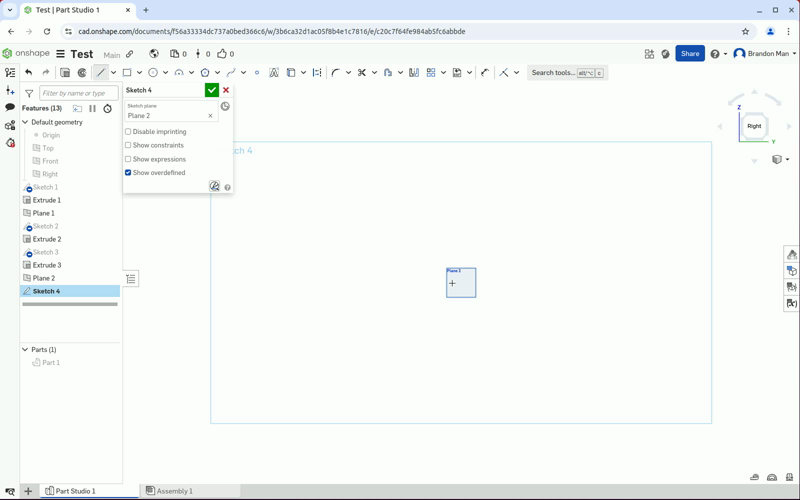
key_up(shift)
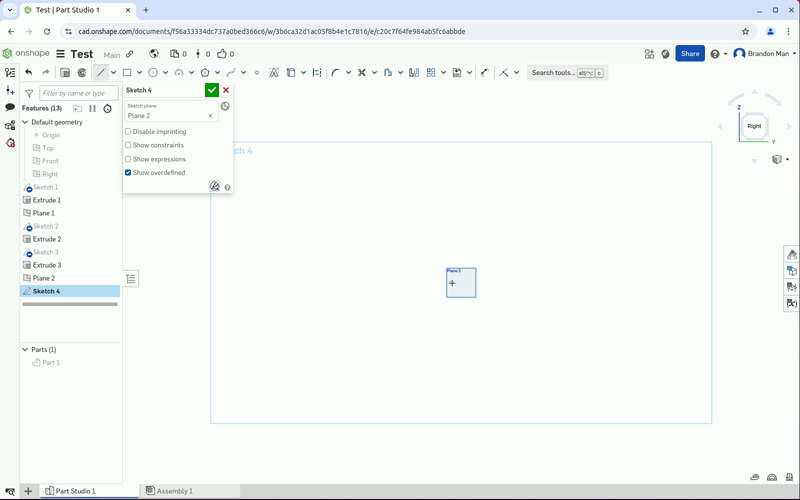
key_down(shift)
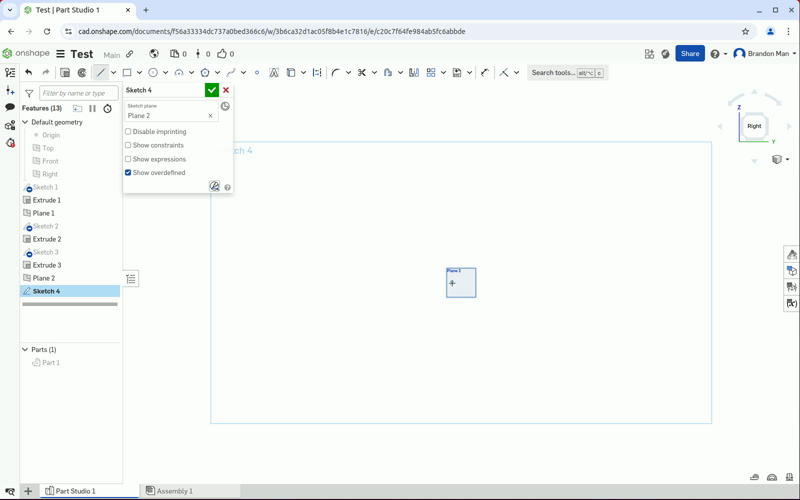
mouse_move(482, 282)
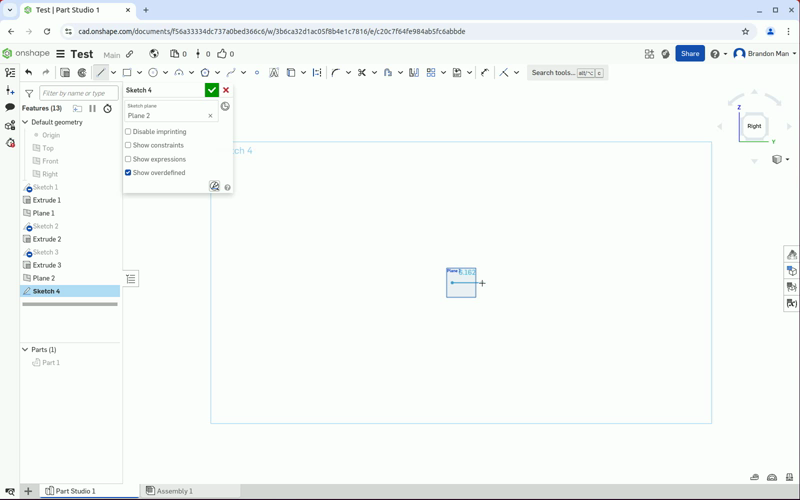
mouse_move(455, 282)
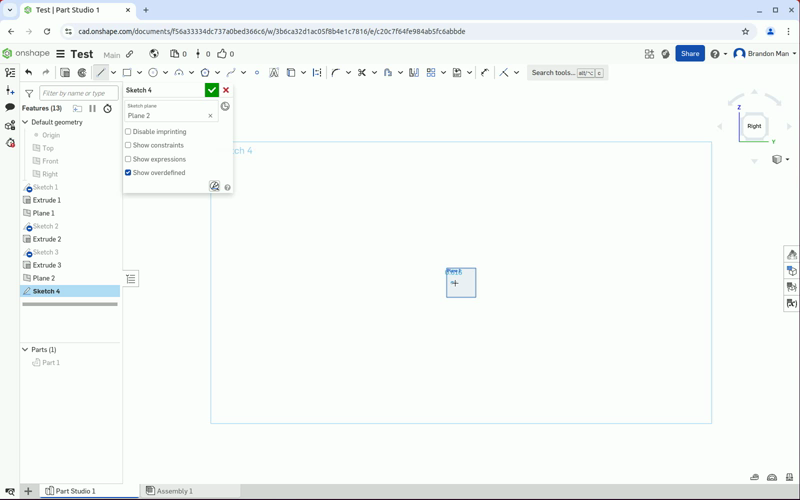
scroll(6)
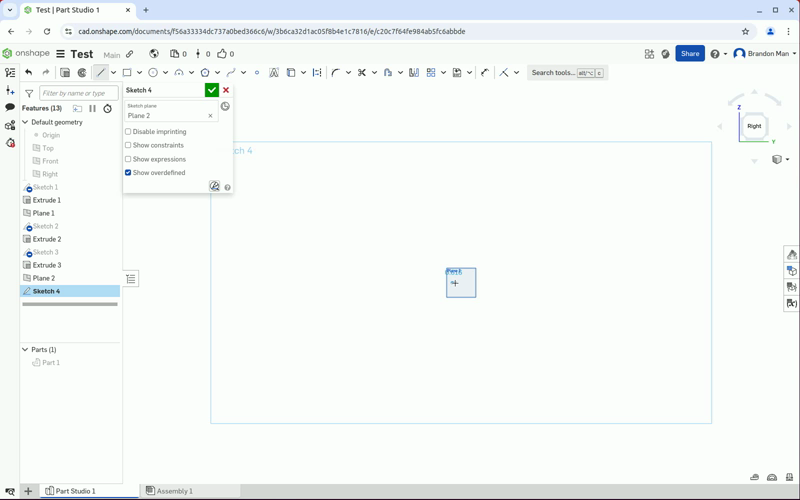
scroll(6)
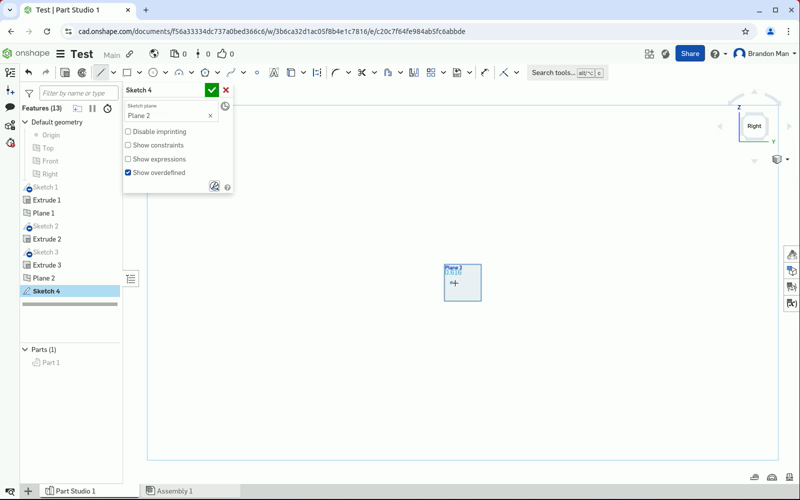
scroll(6)
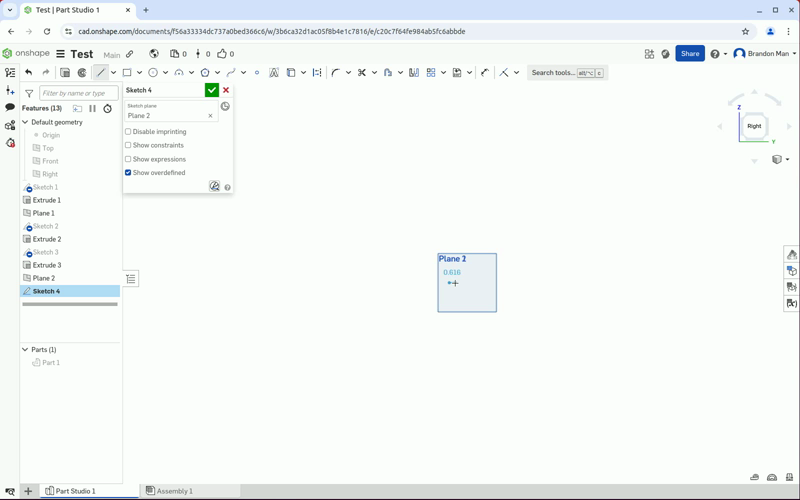
scroll(6)
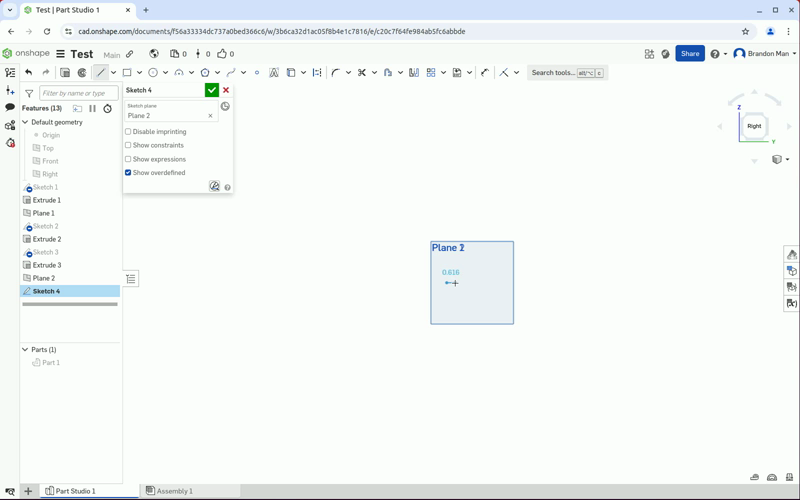
scroll(6)
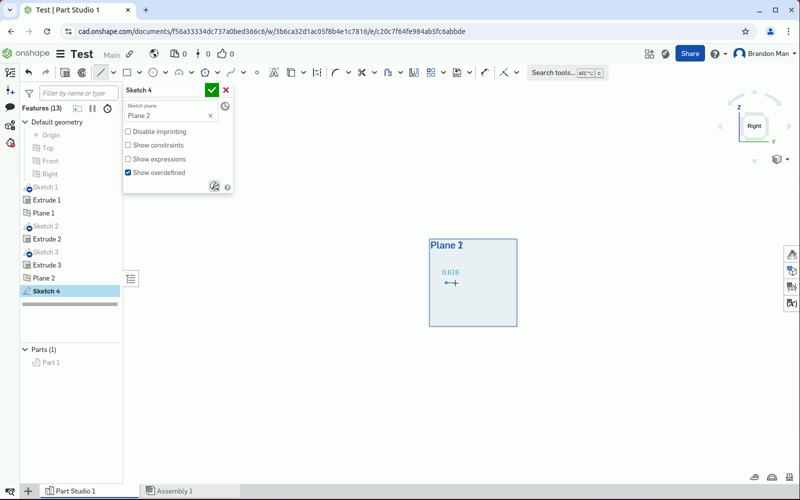
scroll(6)
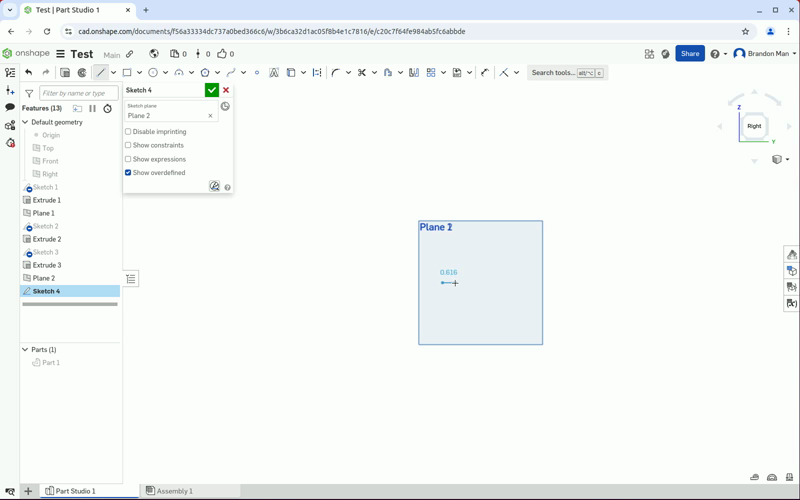
scroll(6)
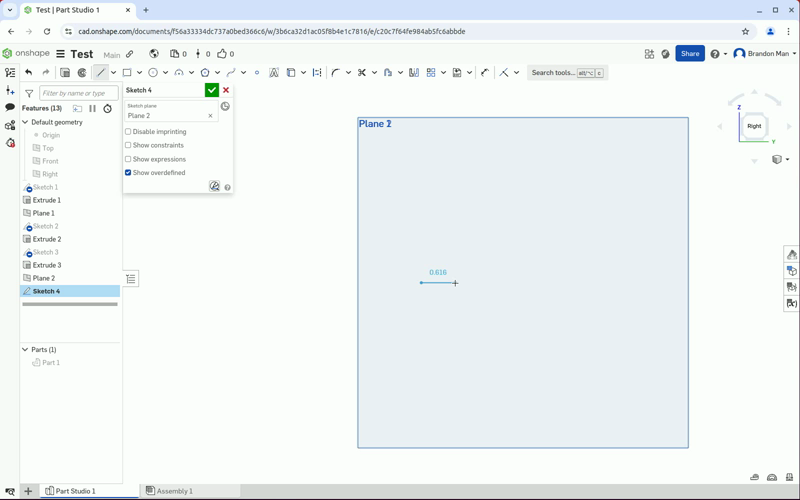
click(455, 282)
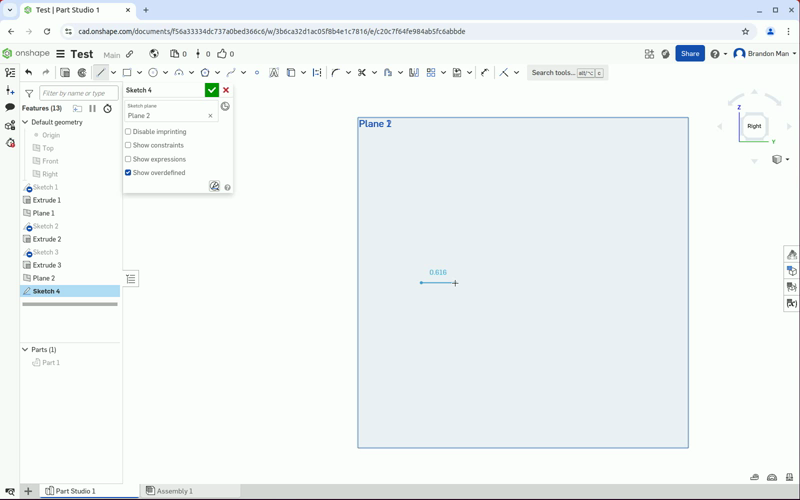
scroll(-6)
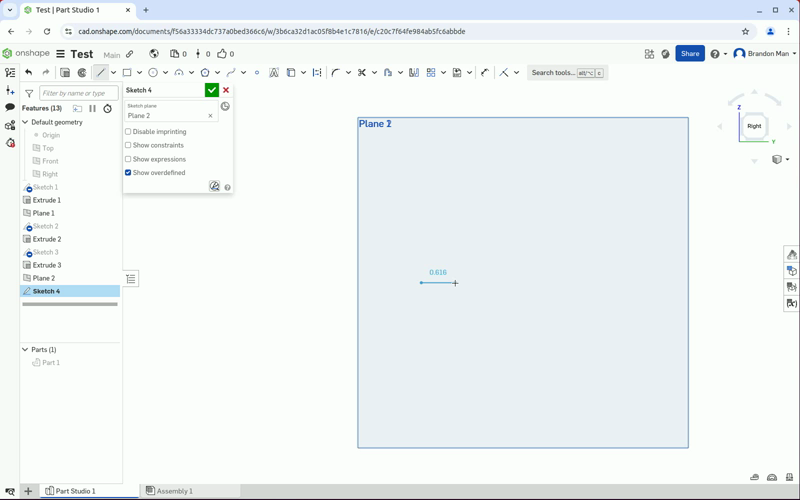
scroll(-6)
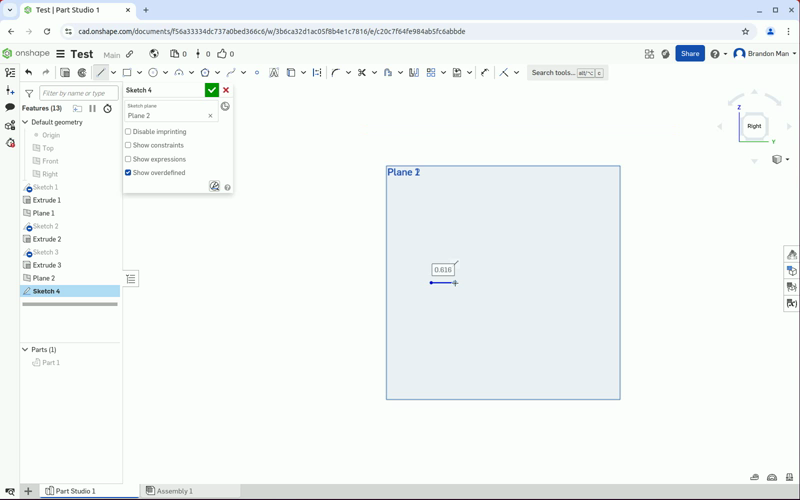
scroll(-6)
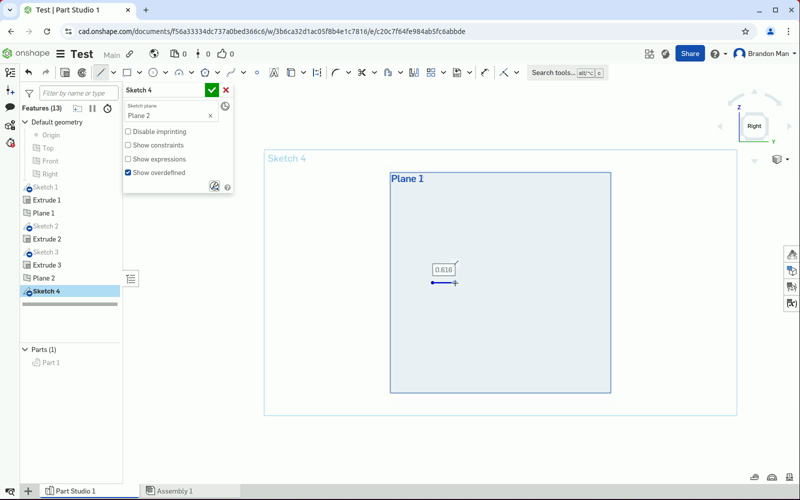
scroll(-6)
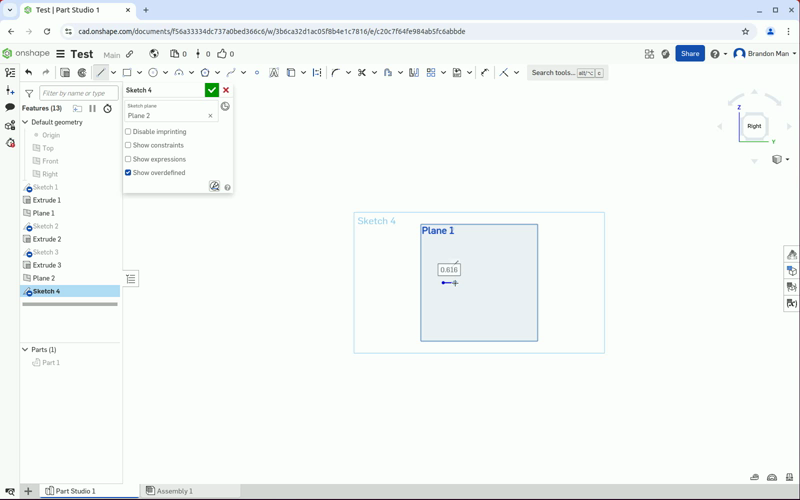
scroll(-6)
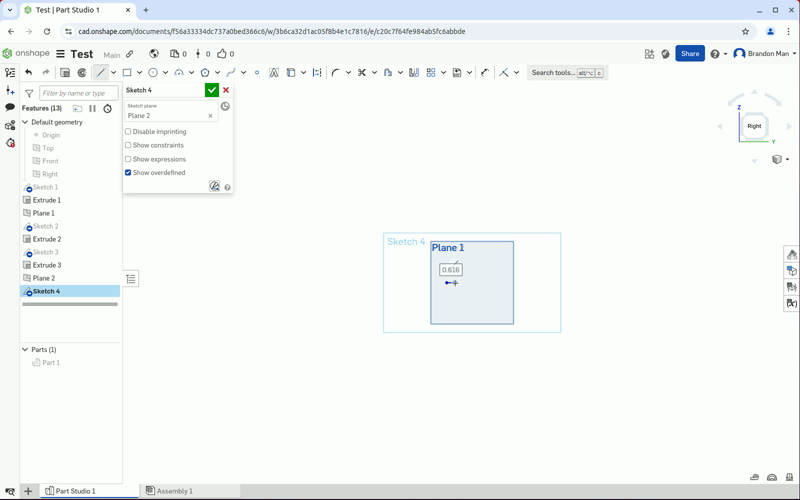
scroll(-6)
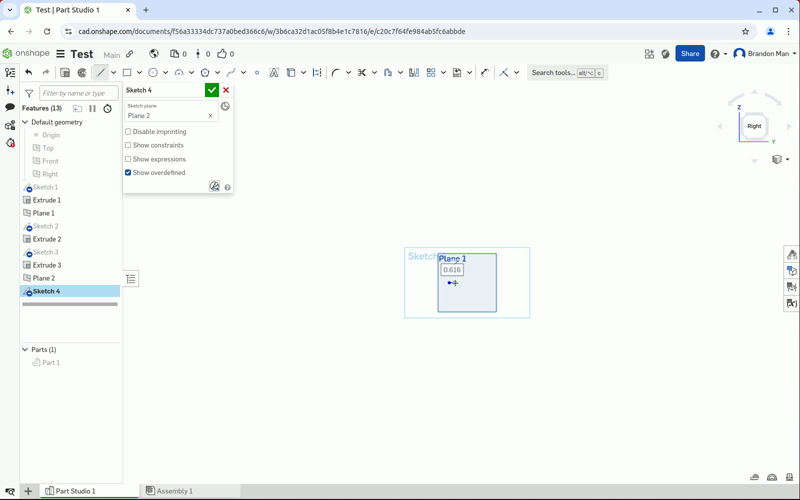
scroll(-6)
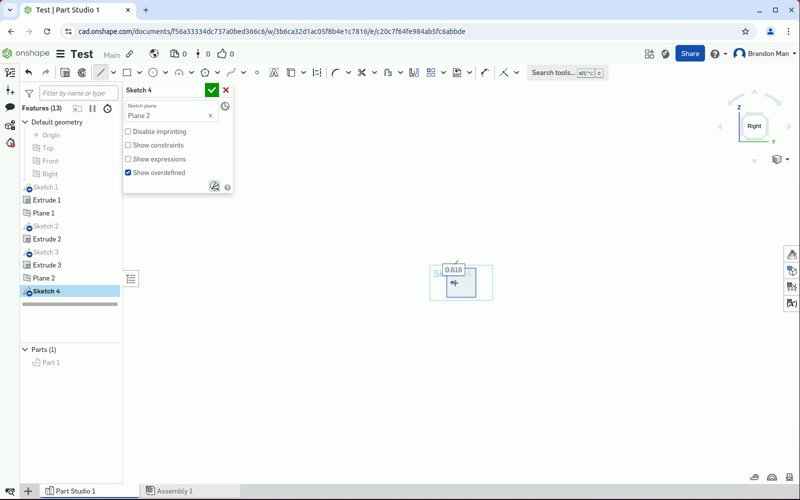
key_up(shift)
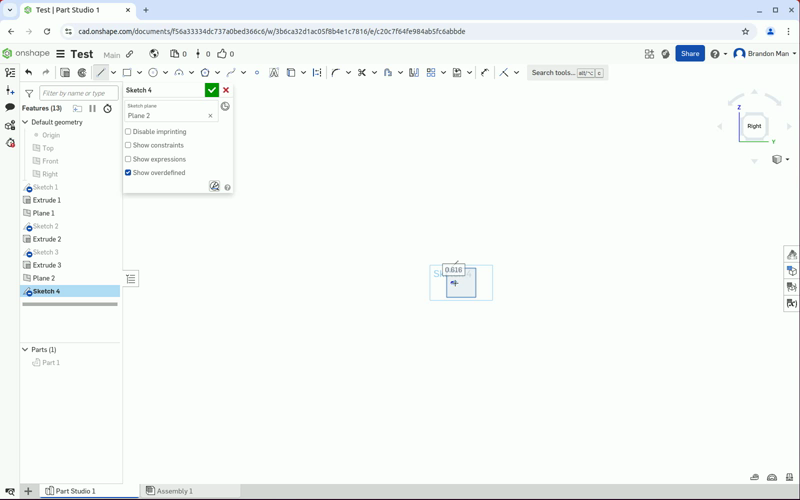
key_down(shift)
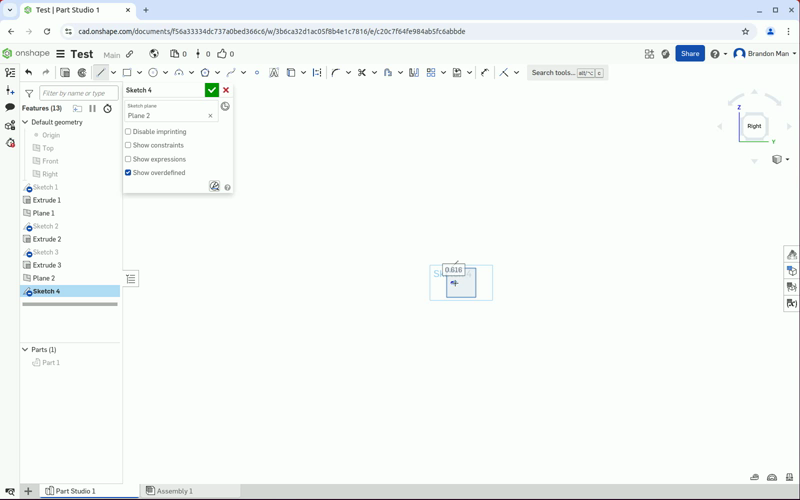
mouse_move(485, 282)
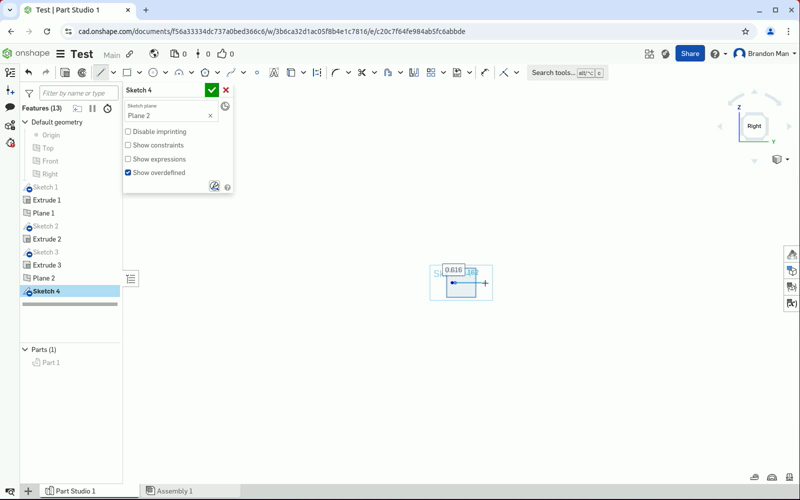
mouse_move(455, 251)
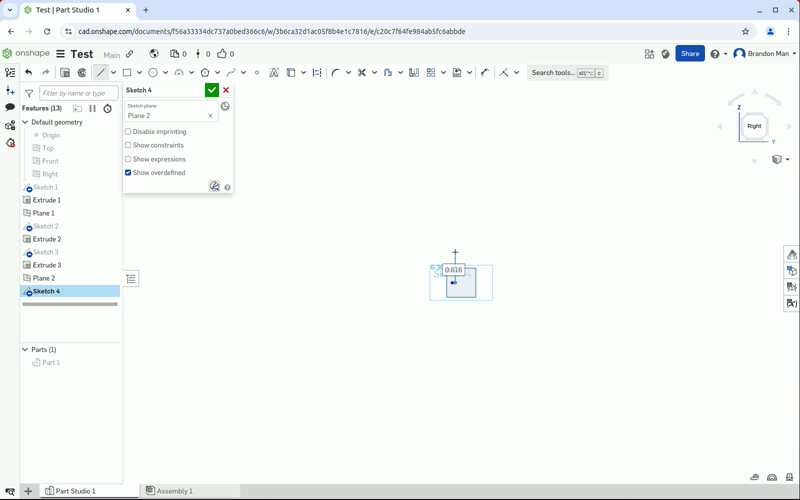
click(455, 251)
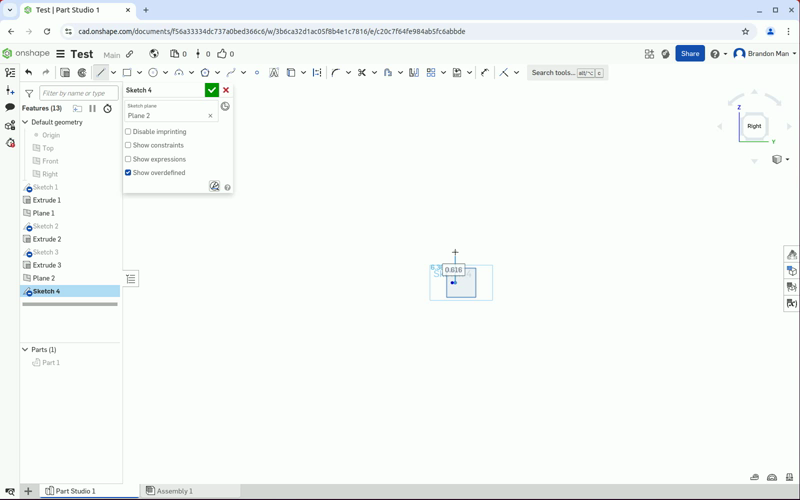
key_up(shift)
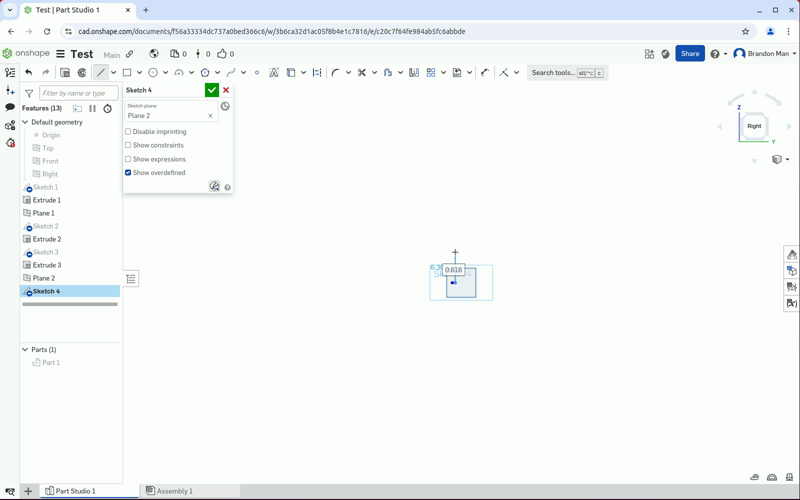
key_down(shift)
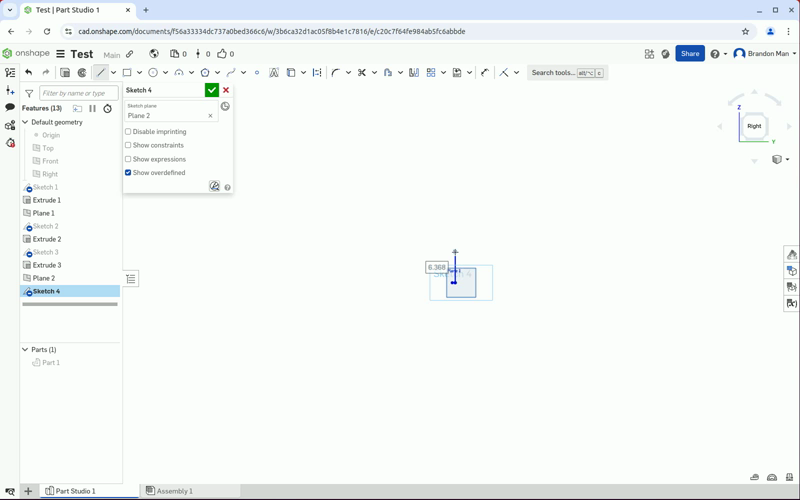
mouse_move(485, 251)
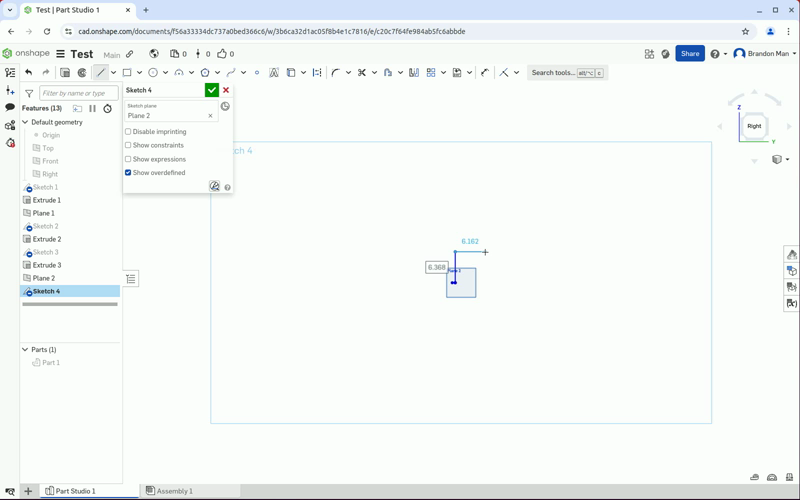
mouse_move(452, 251)
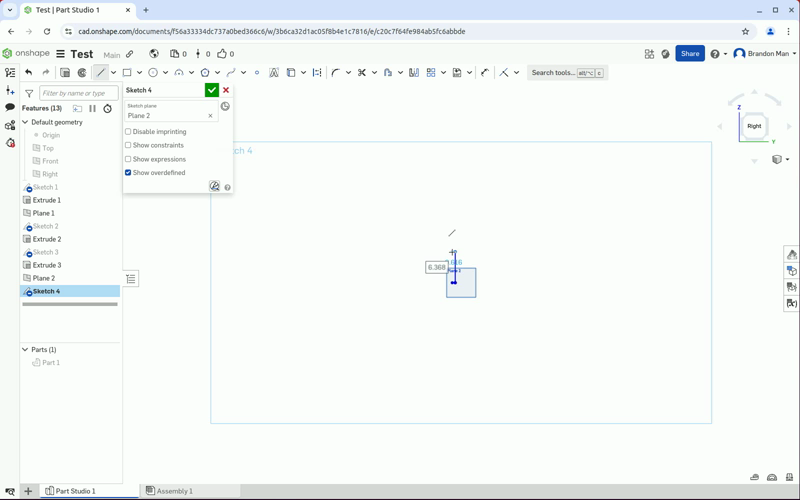
scroll(6)
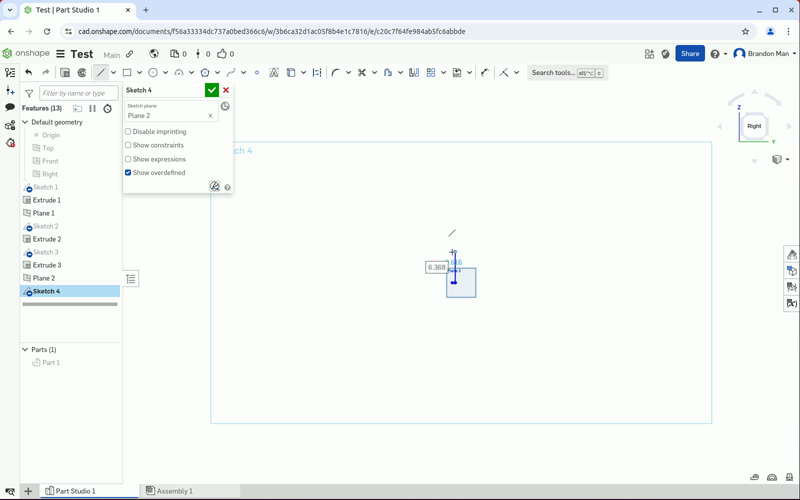
scroll(6)
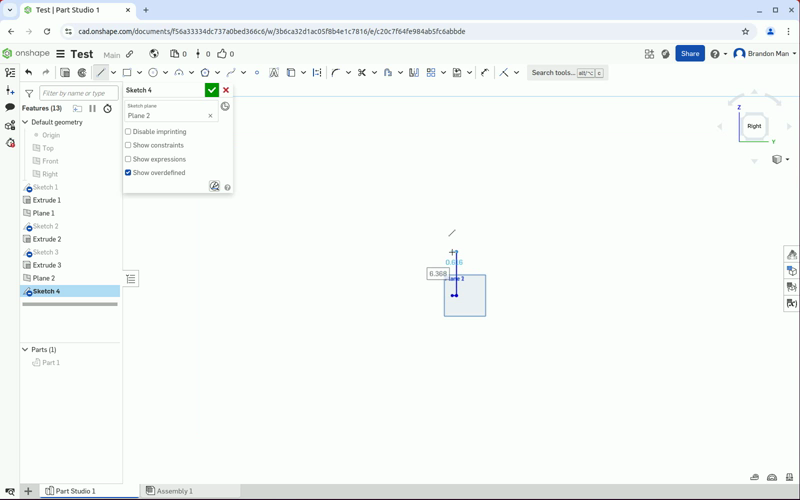
scroll(6)
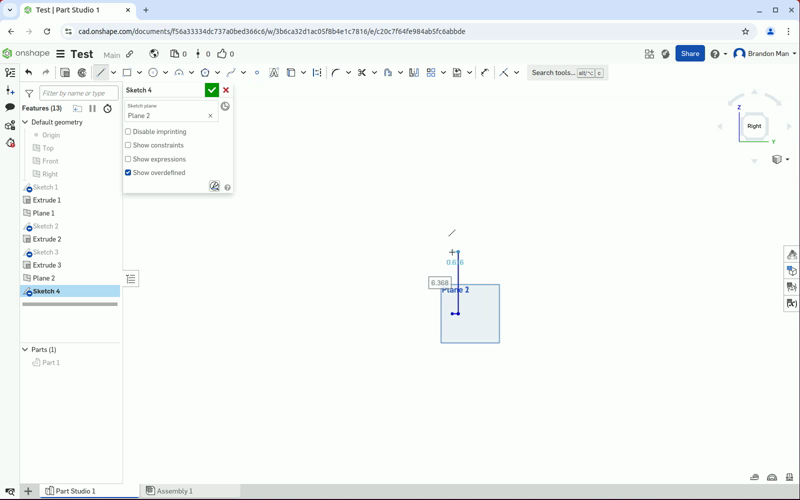
scroll(6)
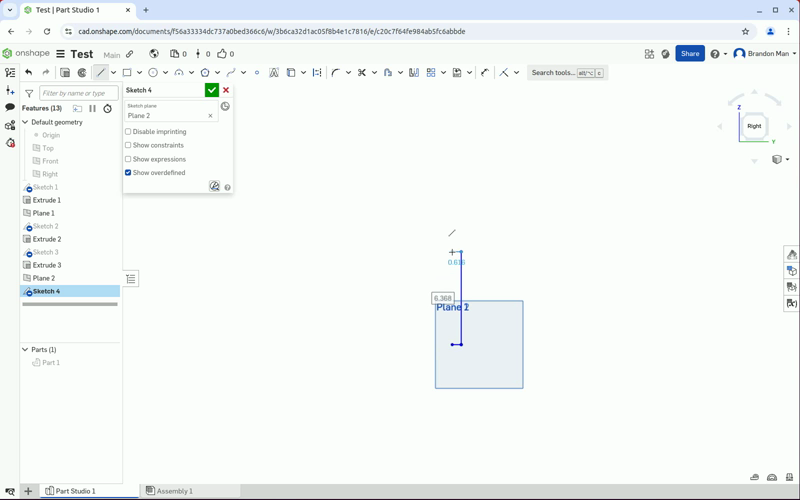
scroll(6)
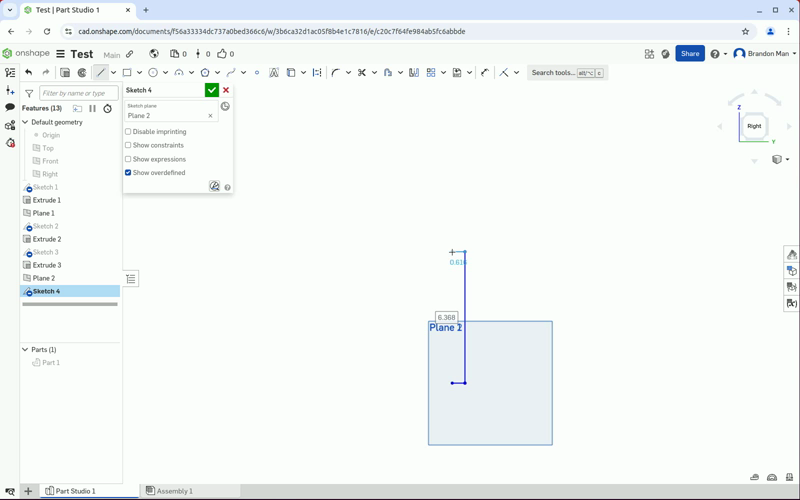
scroll(6)
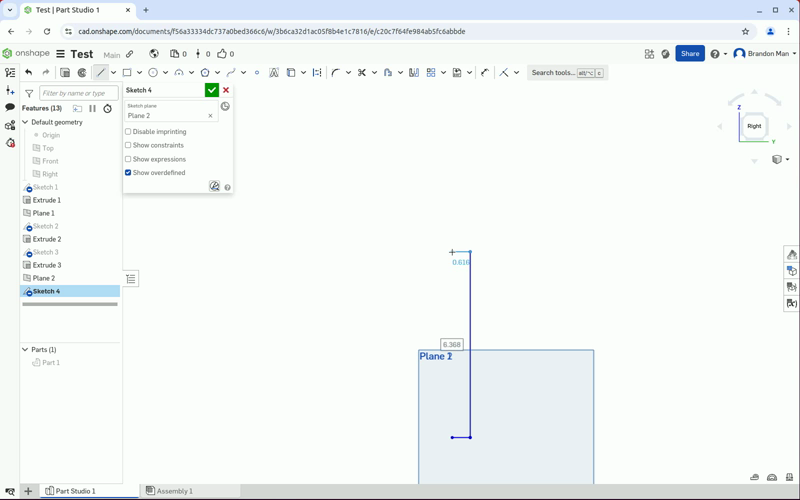
scroll(6)
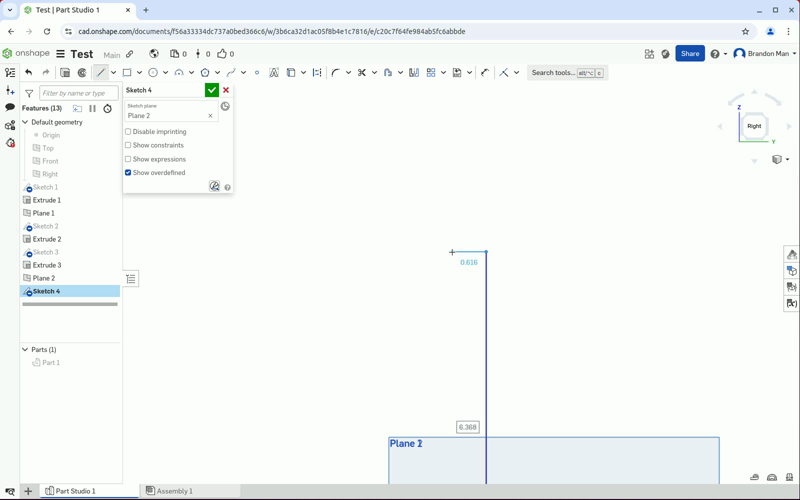
click(452, 251)
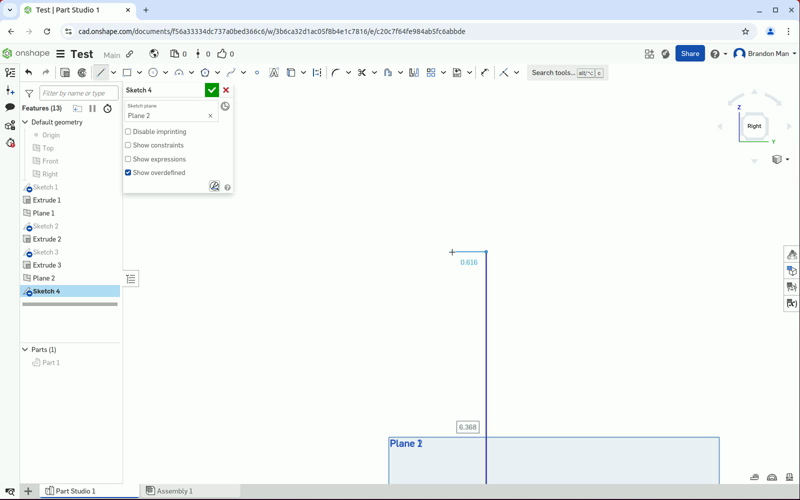
scroll(-6)
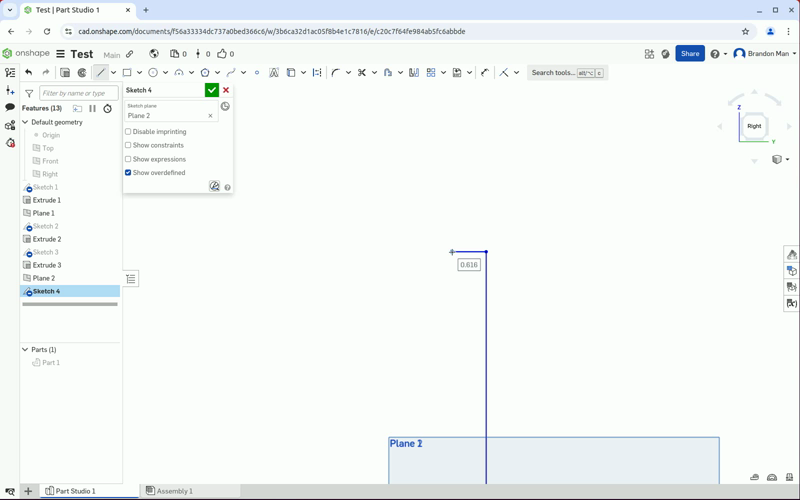
scroll(-6)
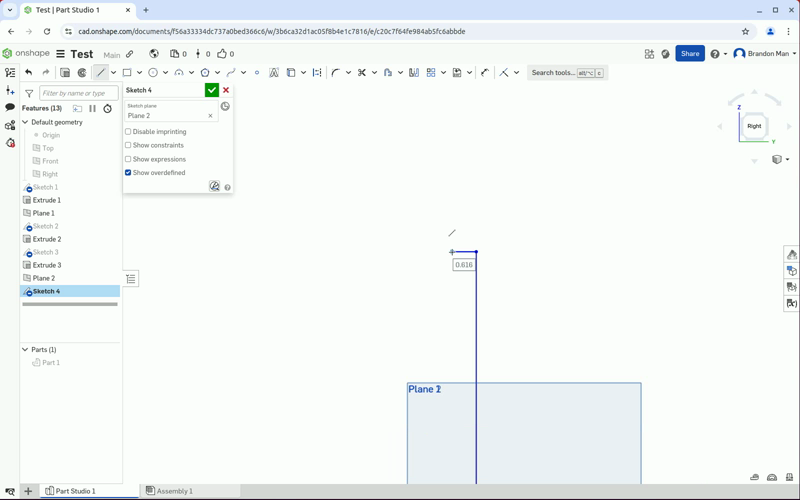
scroll(-6)
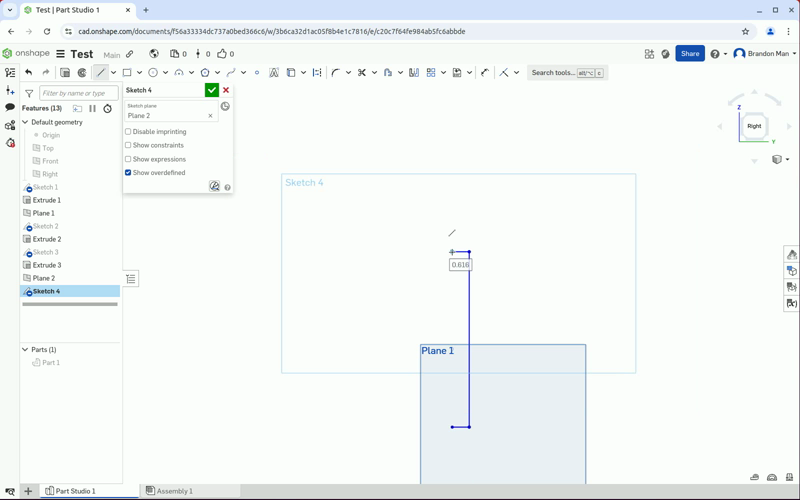
scroll(-6)
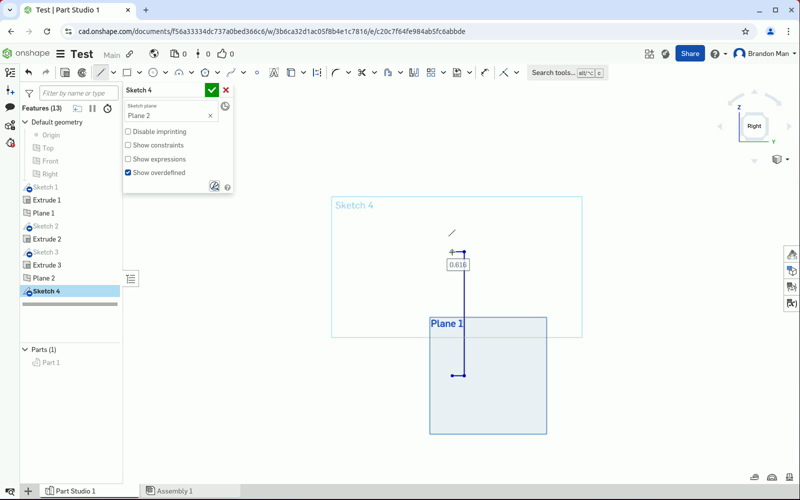
scroll(-6)
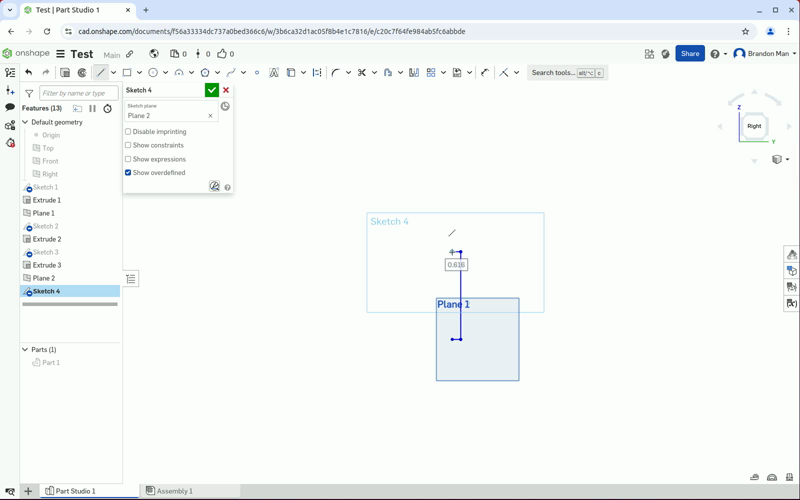
scroll(-6)
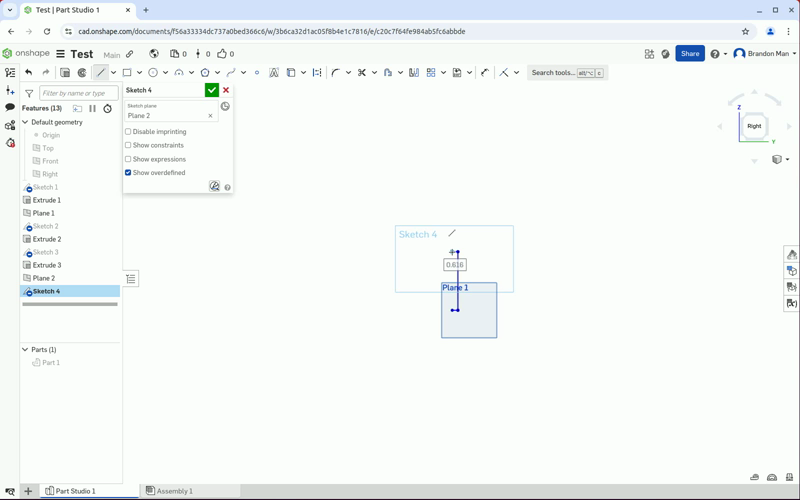
scroll(-6)
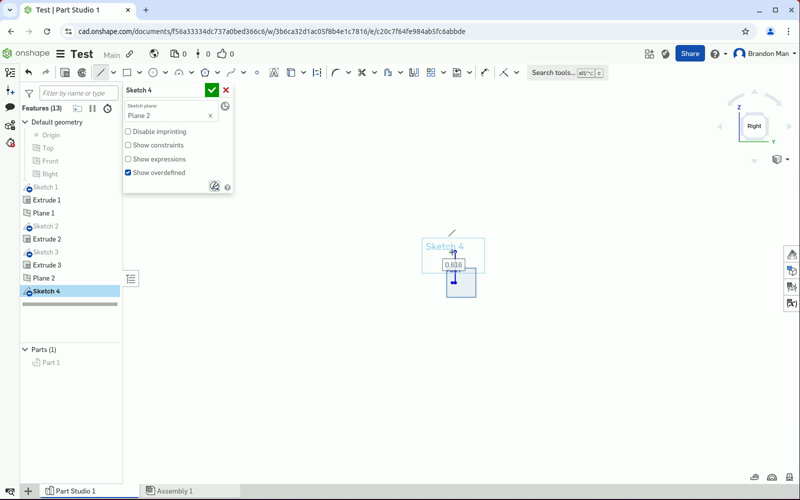
key_up(shift)
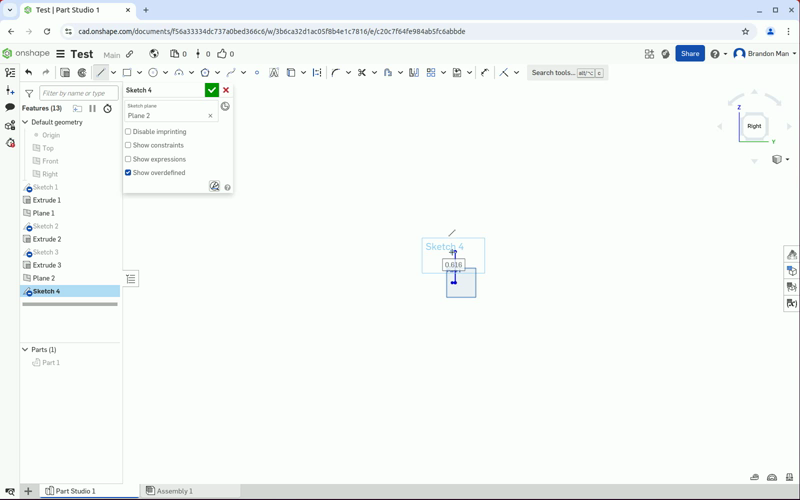
mouse_move(482, 251)
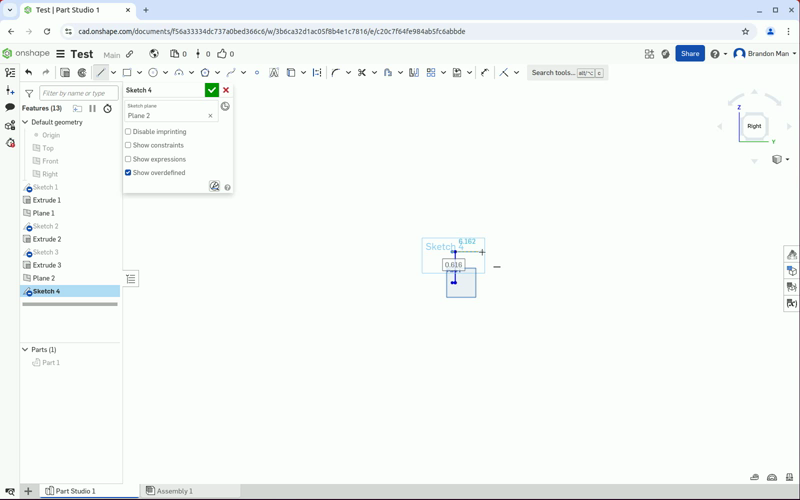
key_down(shift)
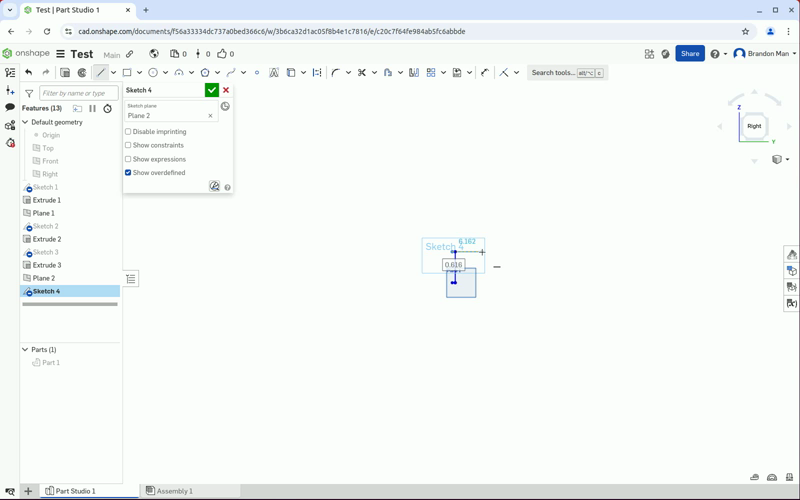
mouse_move(452, 282)
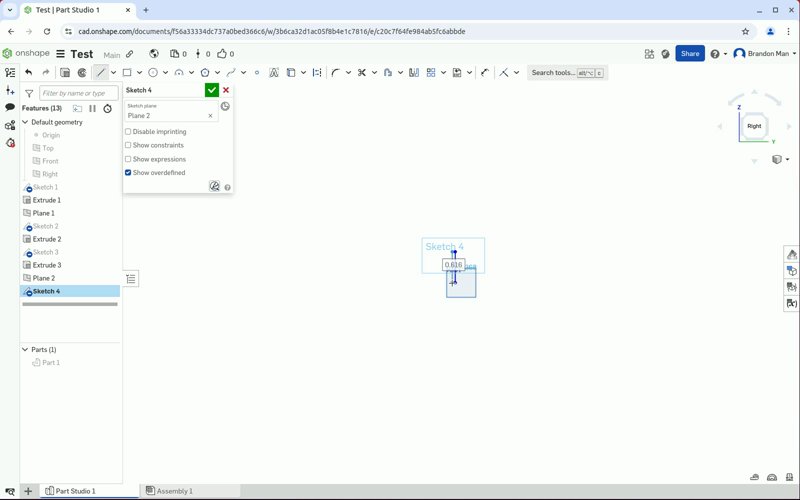
scroll(6)
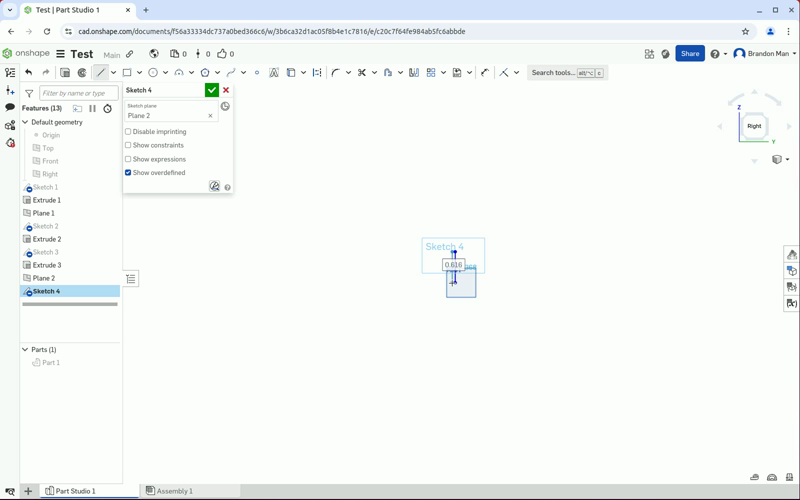
scroll(6)
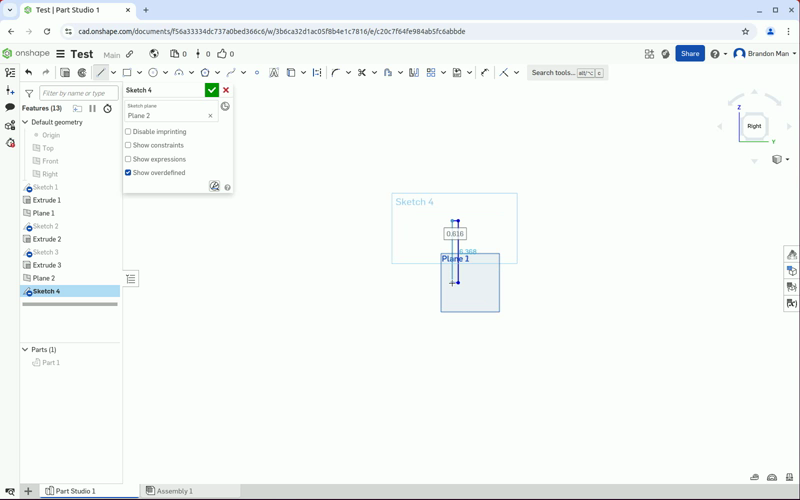
scroll(6)
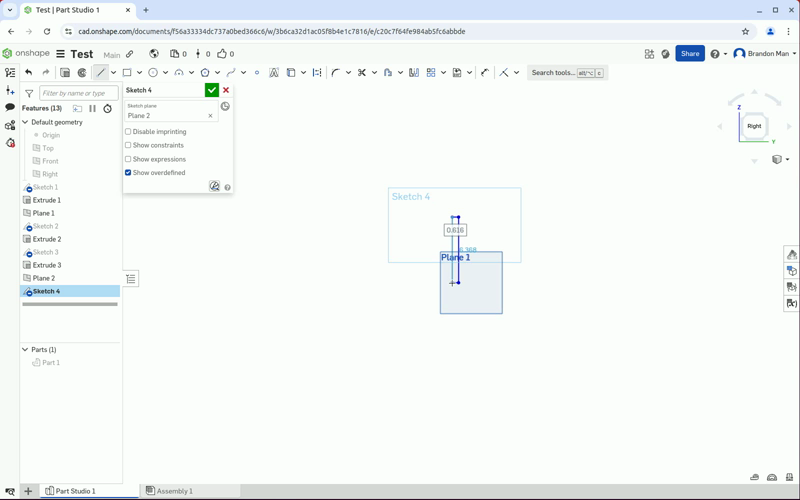
scroll(6)
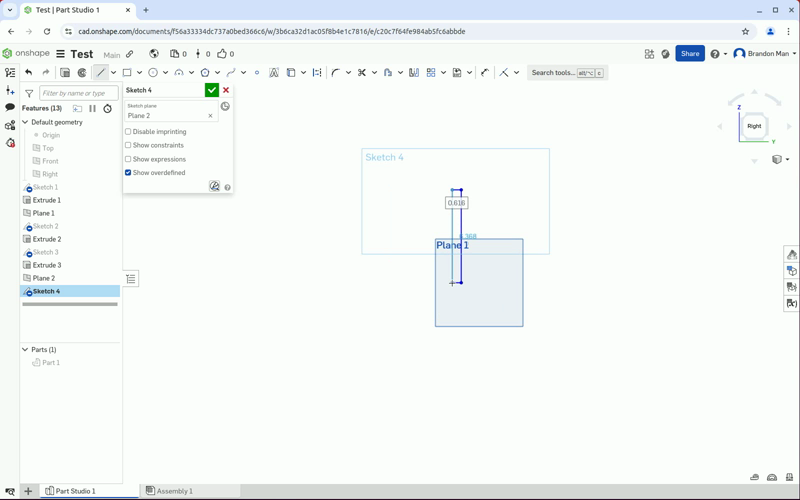
scroll(6)
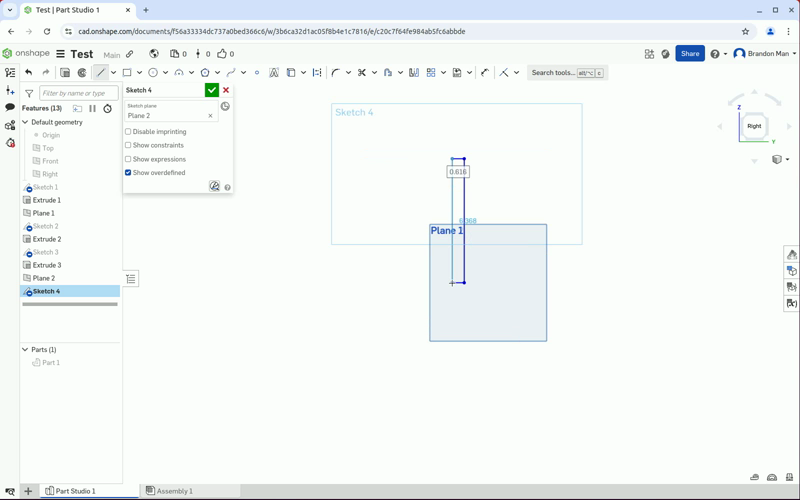
scroll(6)
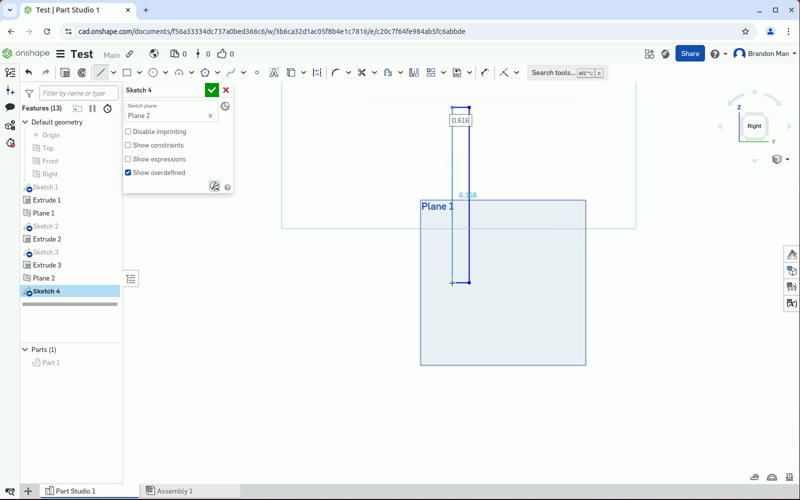
scroll(6)
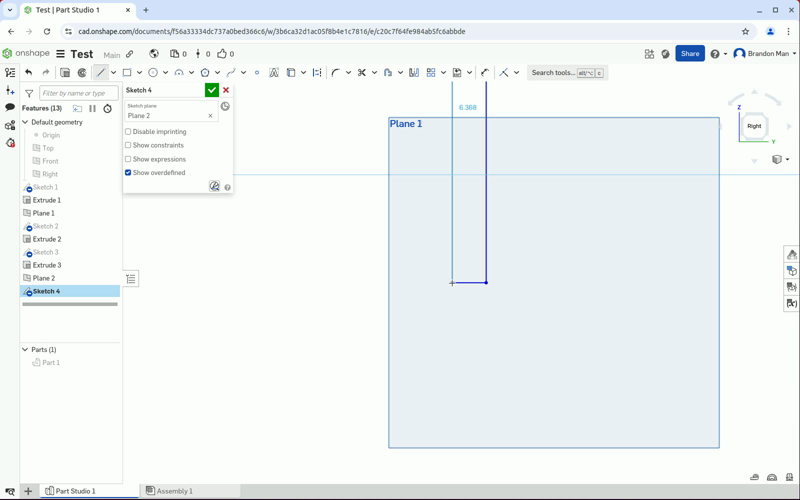
key_up(shift)
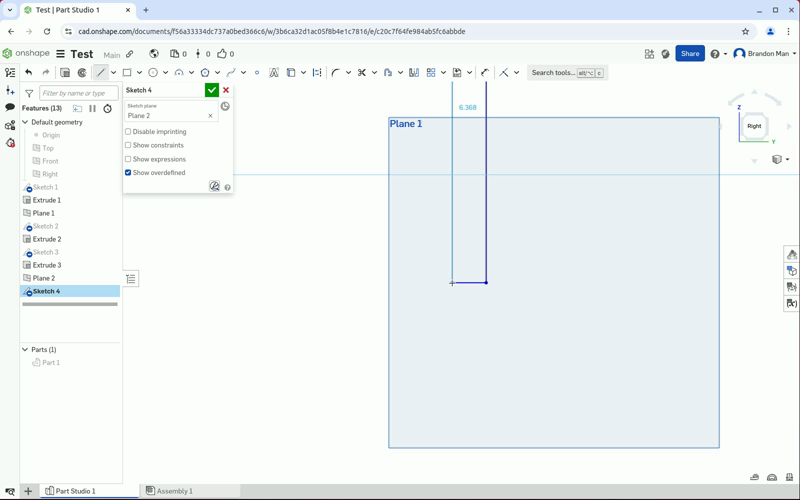
click(452, 282)
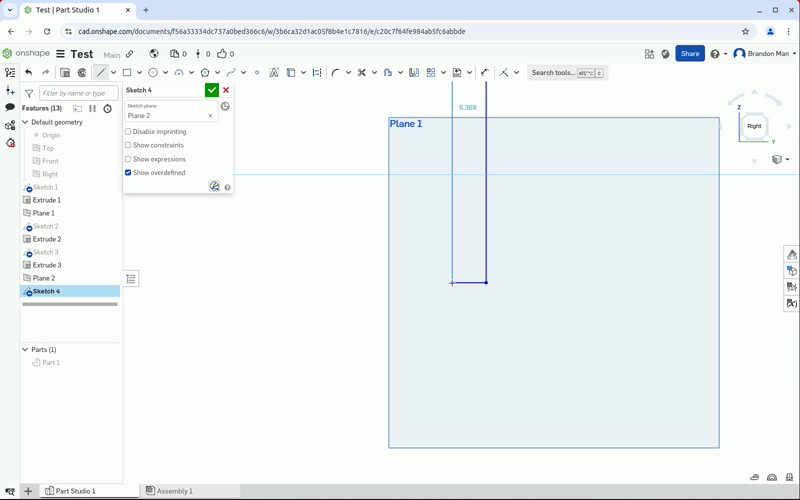
scroll(-6)
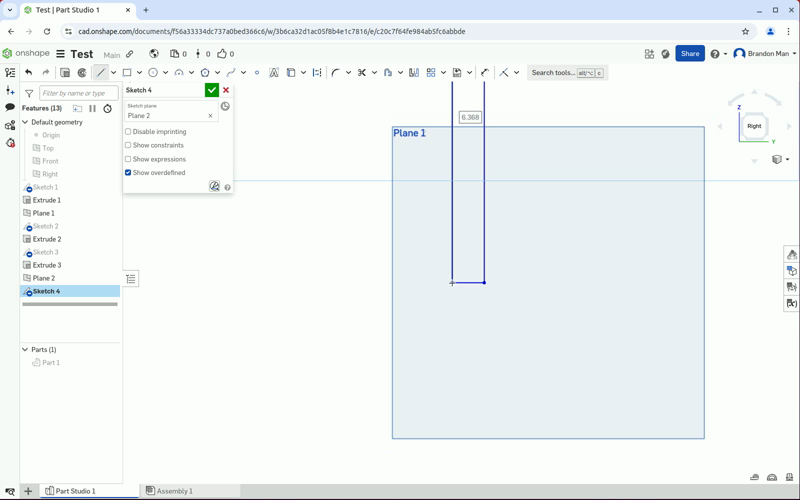
scroll(-6)
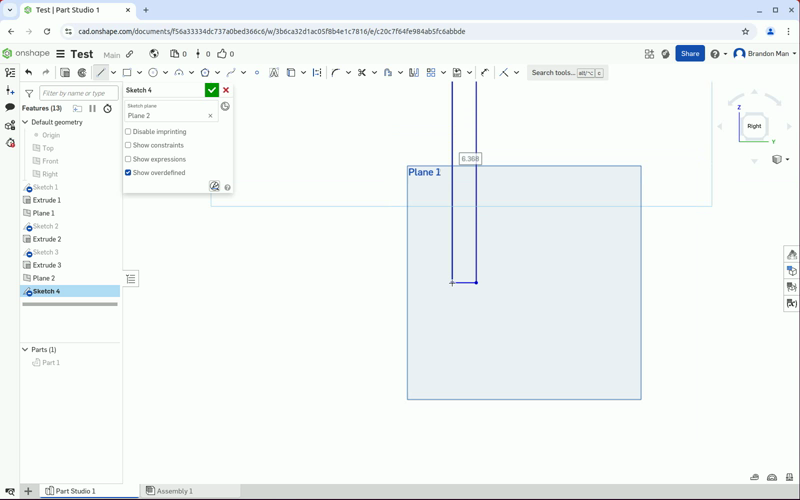
scroll(-6)
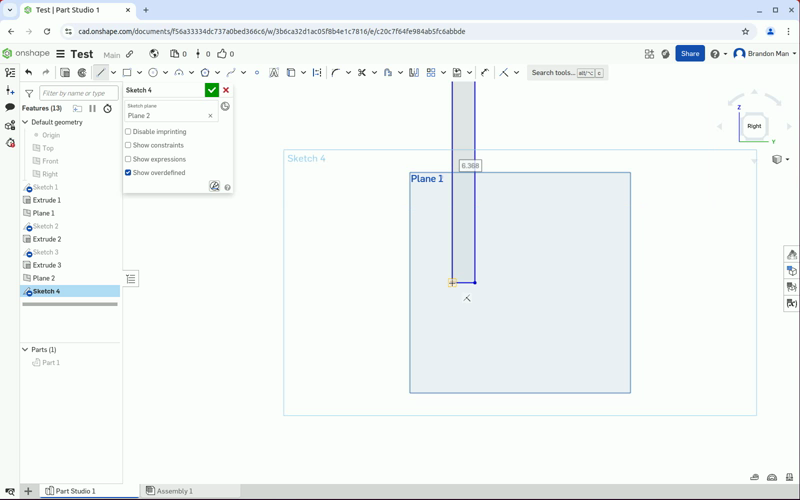
scroll(-6)
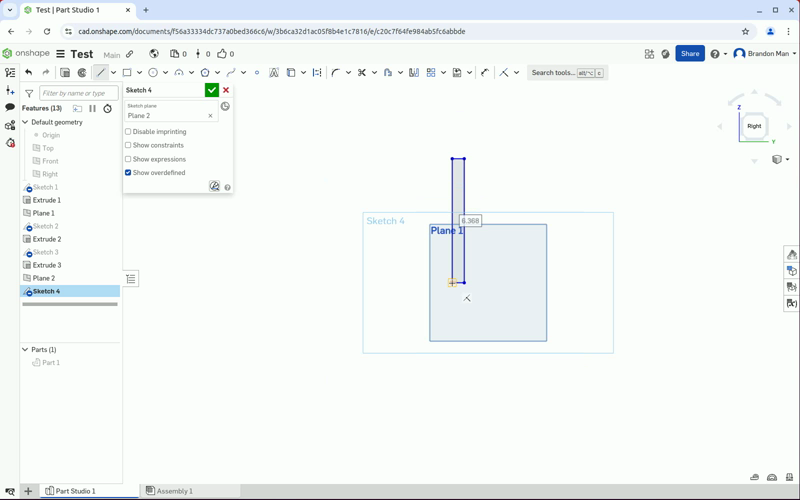
scroll(-6)
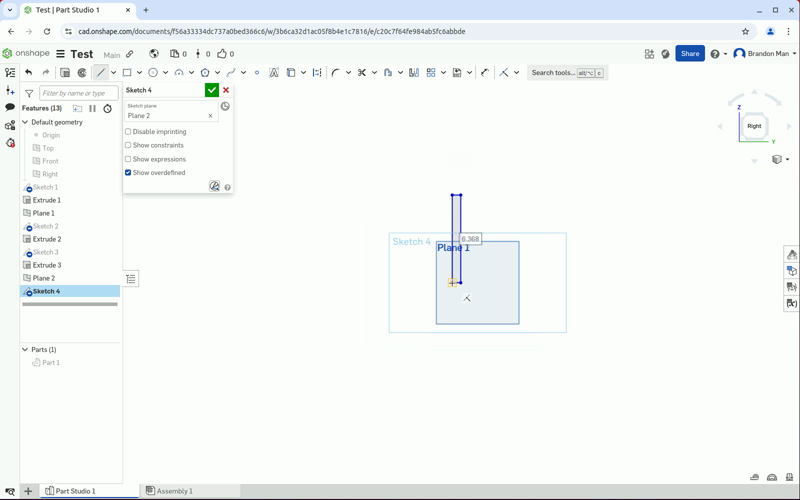
scroll(-6)
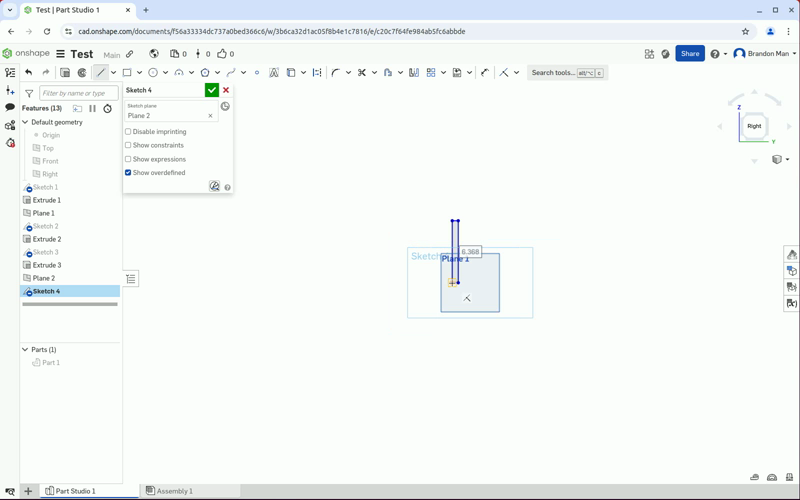
scroll(-6)
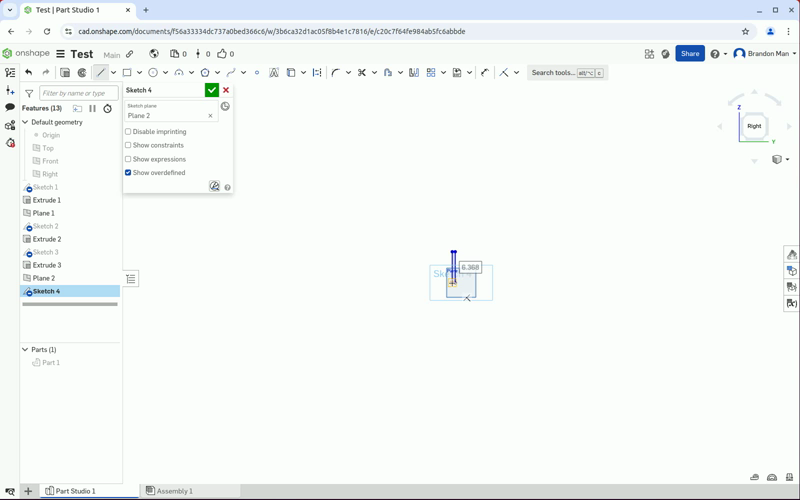
key(esc)
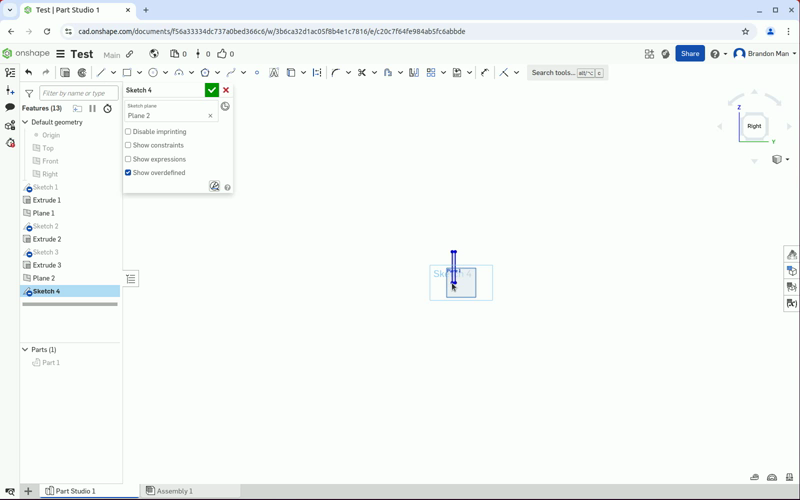
mouse_move(453, 273)
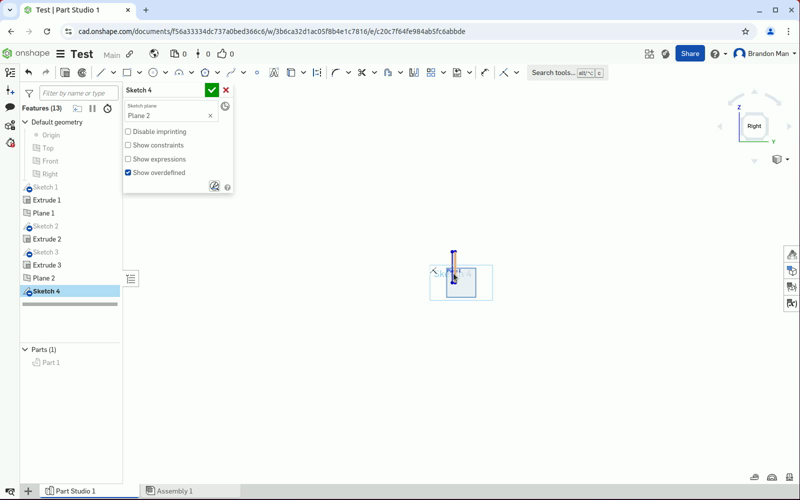
scroll(6)
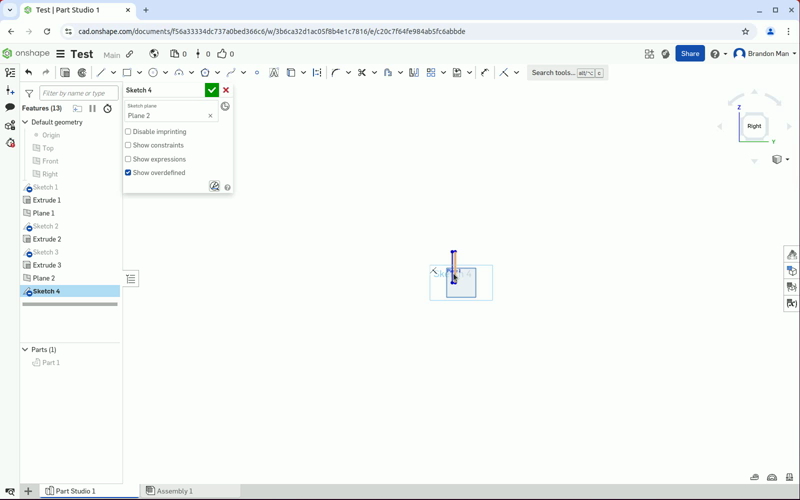
scroll(6)
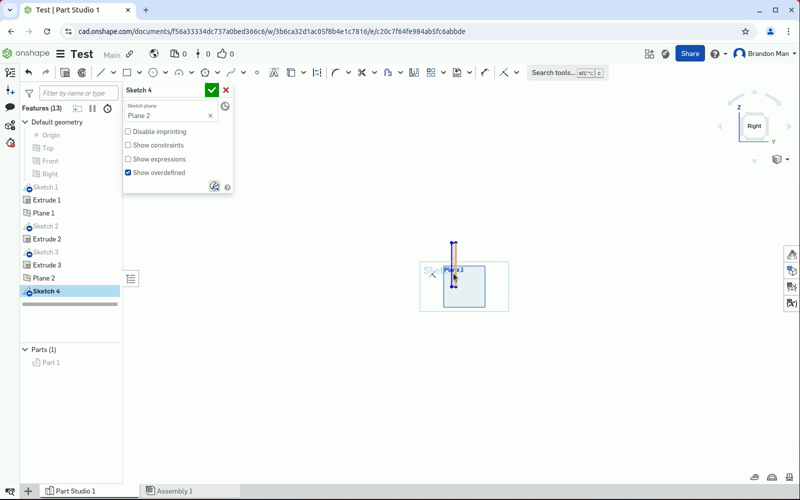
scroll(6)
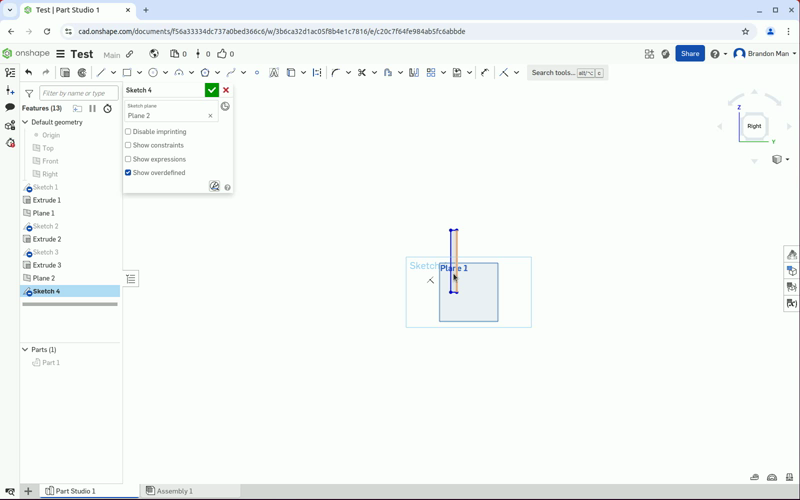
scroll(6)
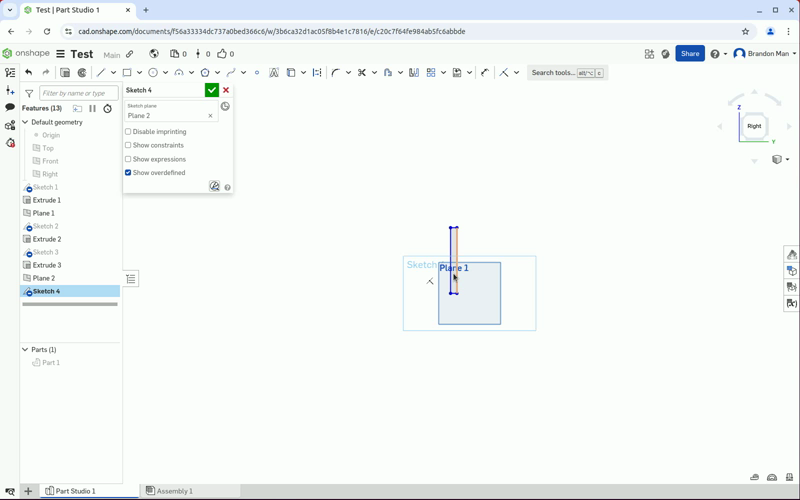
scroll(6)
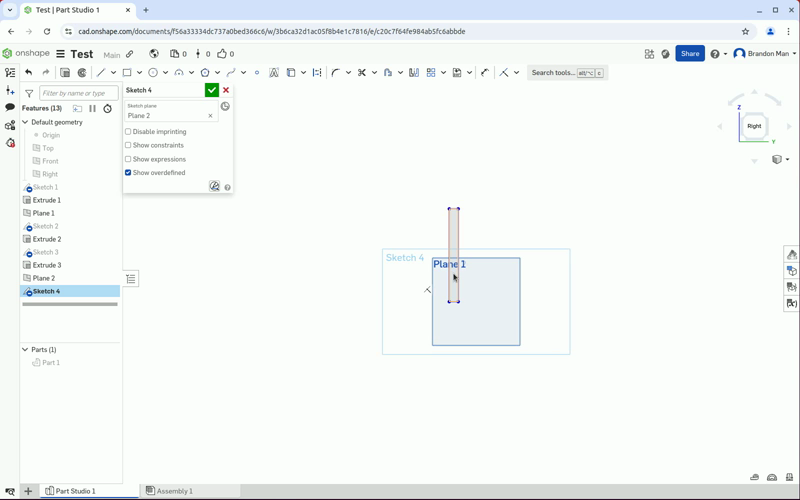
scroll(6)
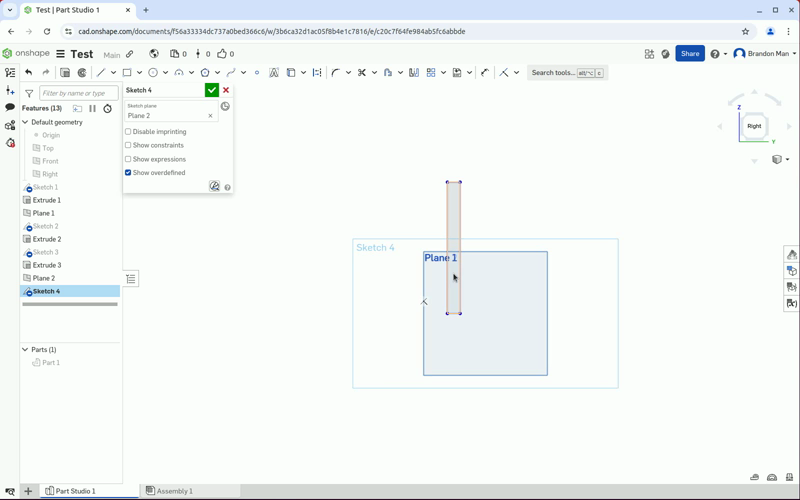
scroll(6)
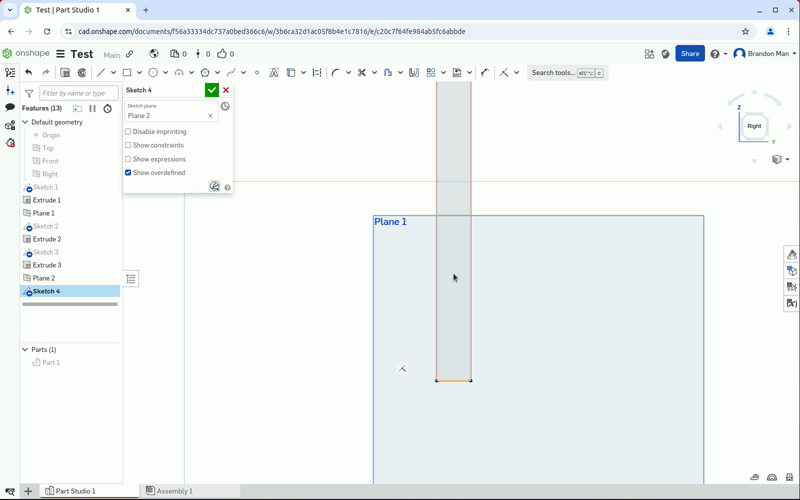
click(453, 273)
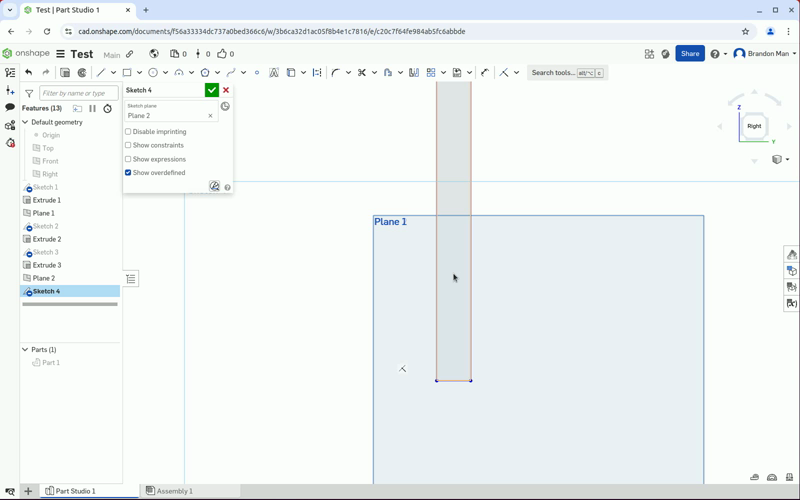
scroll(-6)
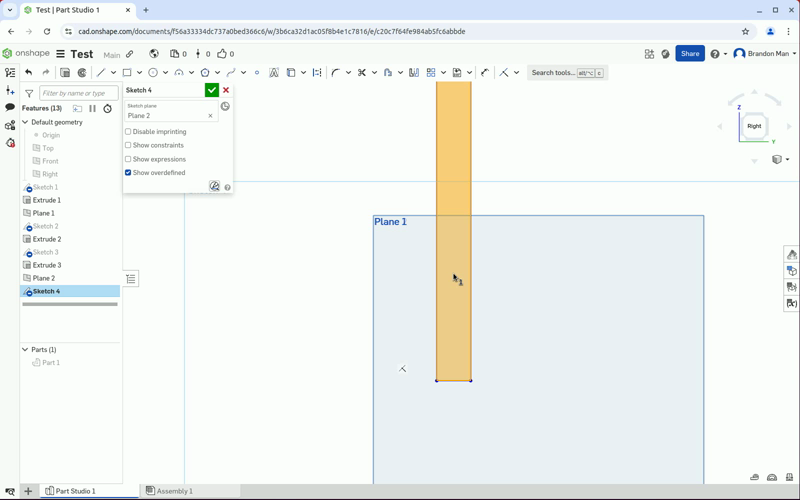
scroll(-6)
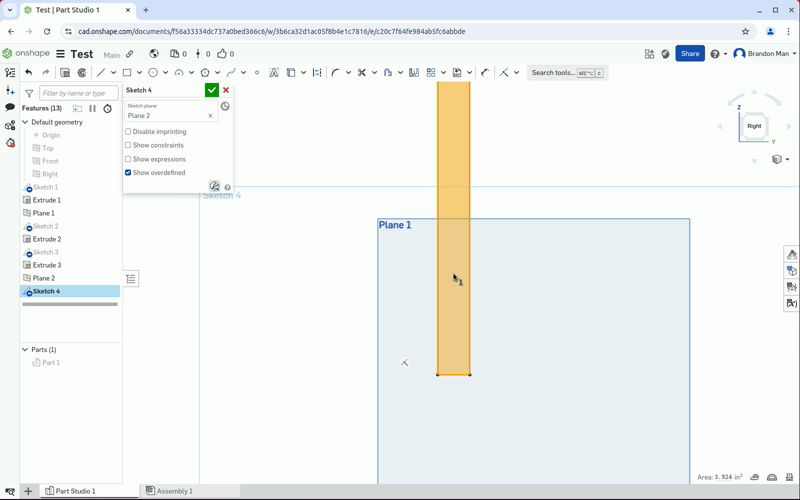
scroll(-6)
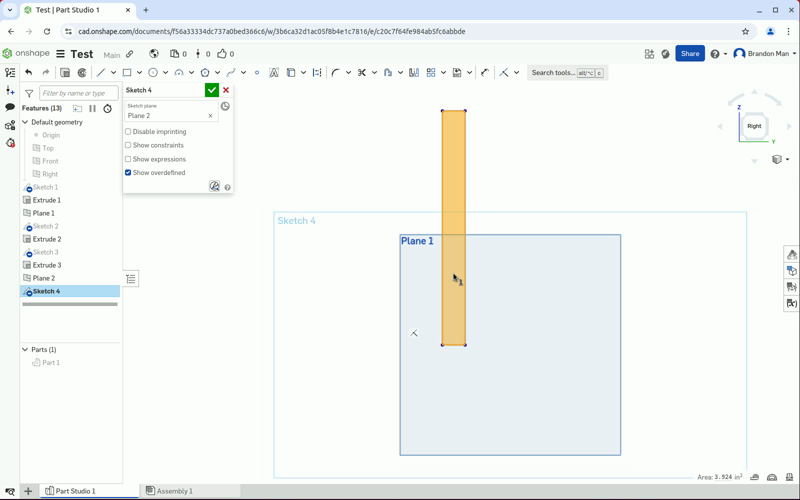
scroll(-6)
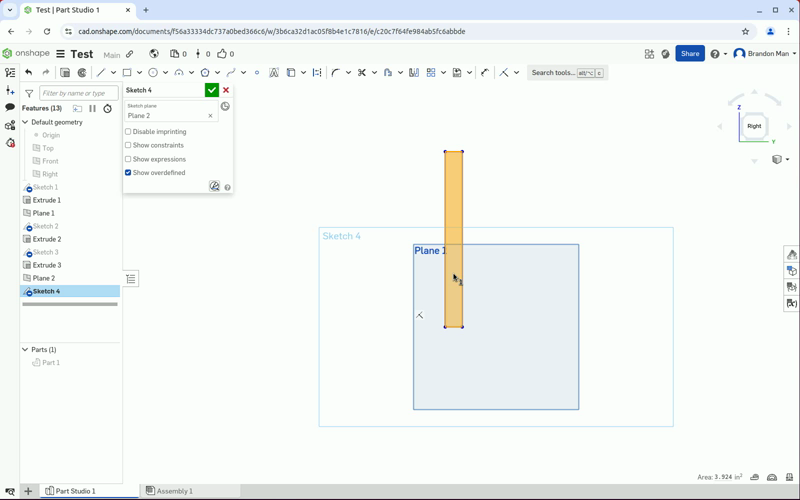
scroll(-6)
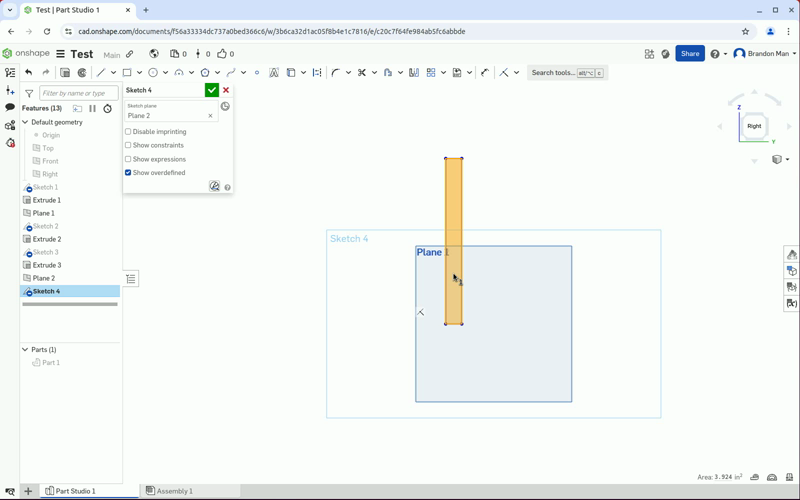
scroll(-6)
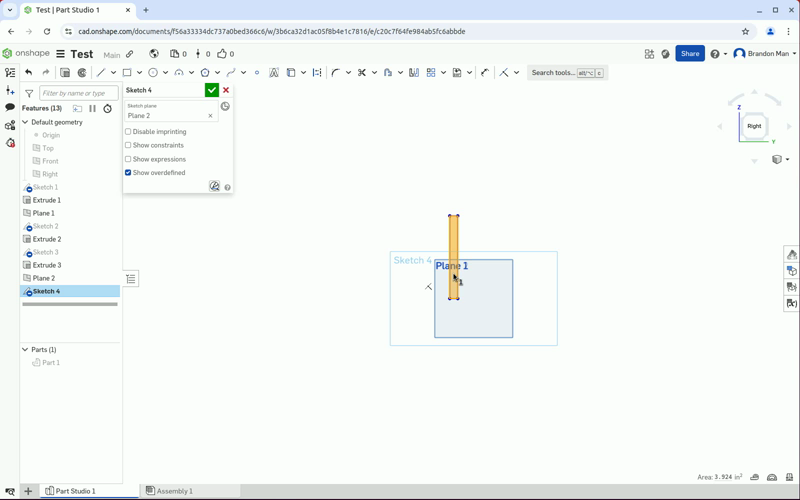
scroll(-6)
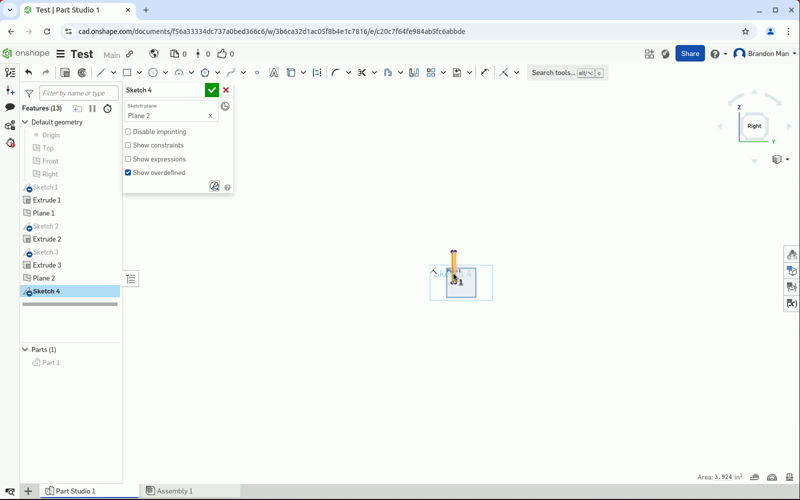
mouse_move(73, 352)
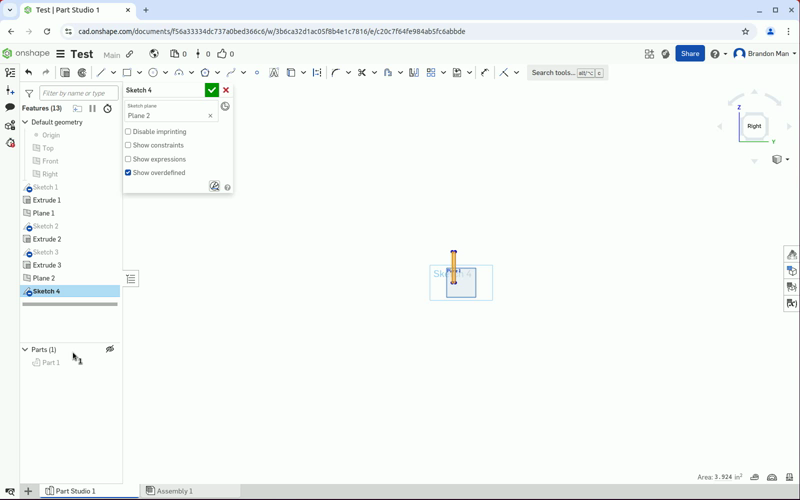
key(shift+y)
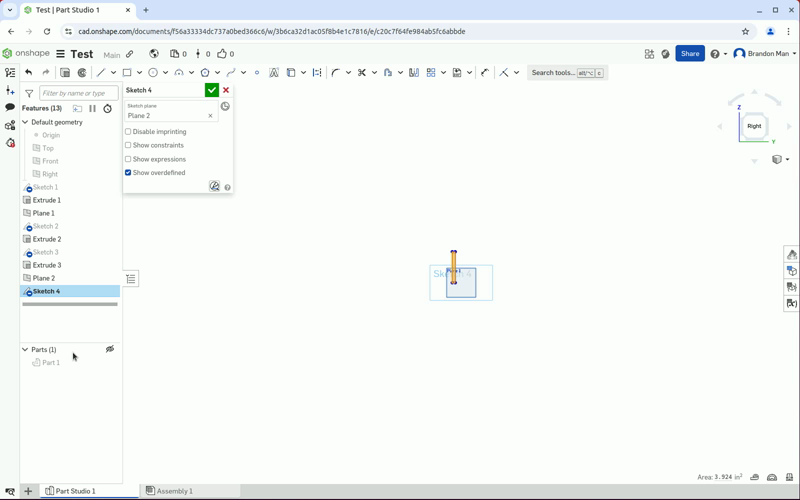
key(shift+e)
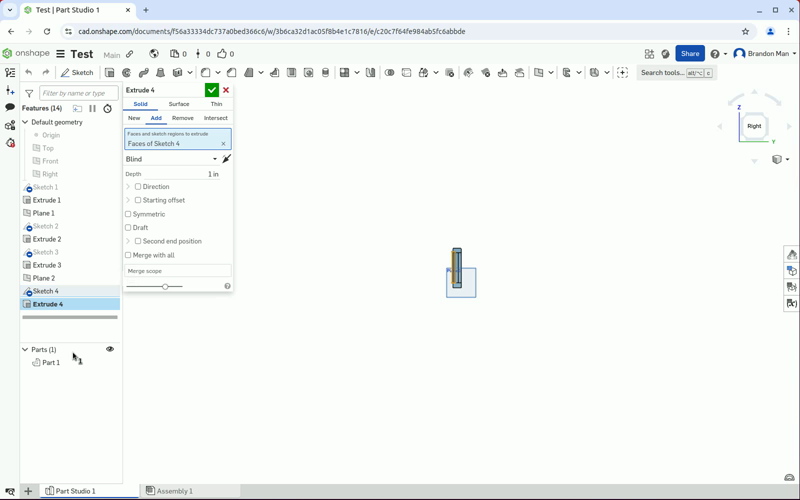
mouse_move(143, 106)
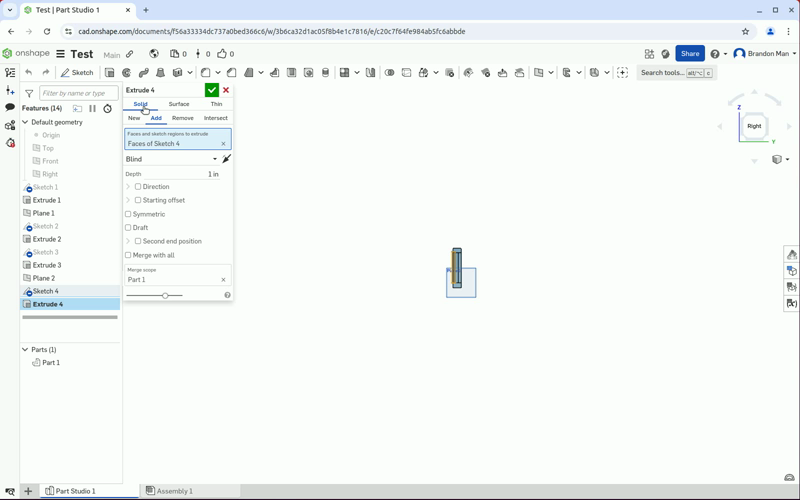
click(143, 106)
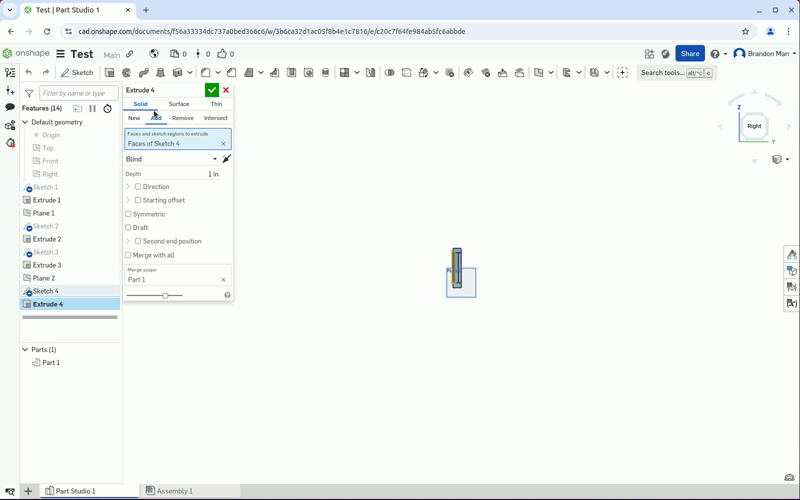
mouse_move(186, 120)
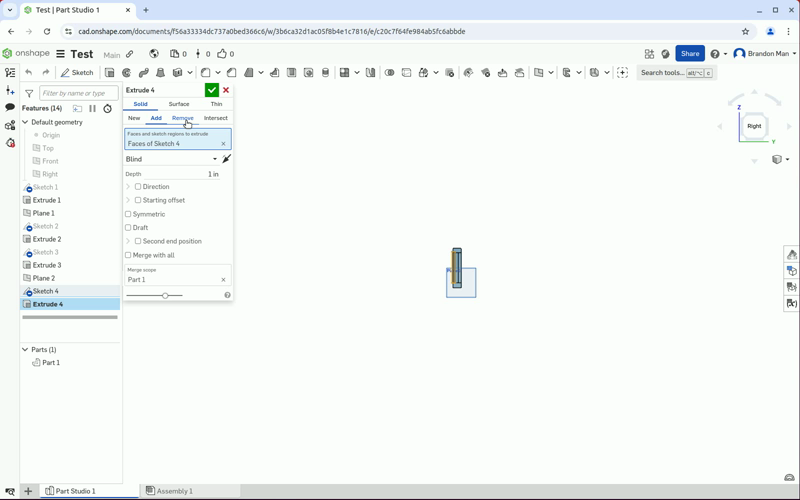
click(186, 120)
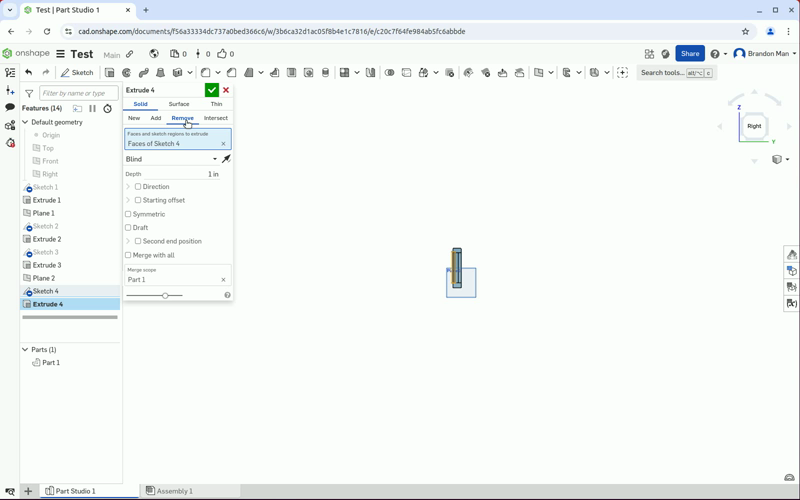
key(tab, 4)
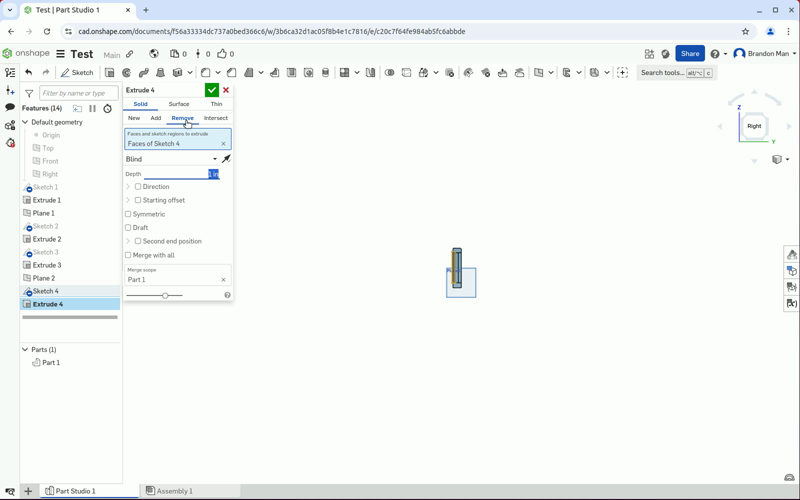
text(1.926)
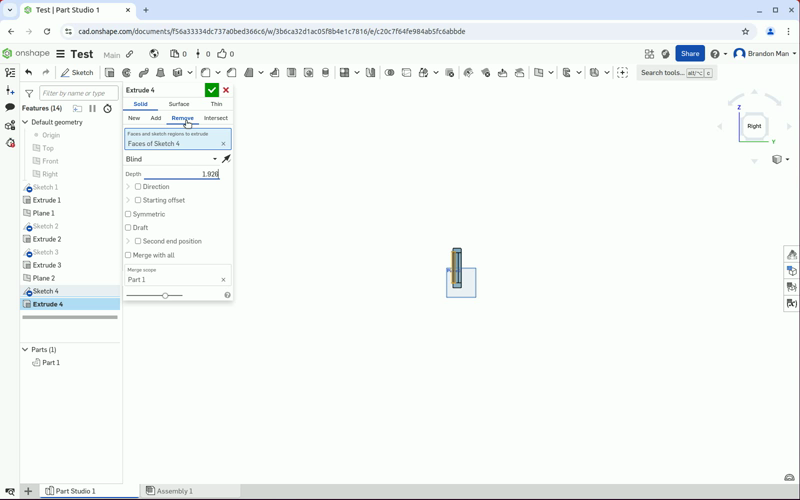
key(tab, 6)
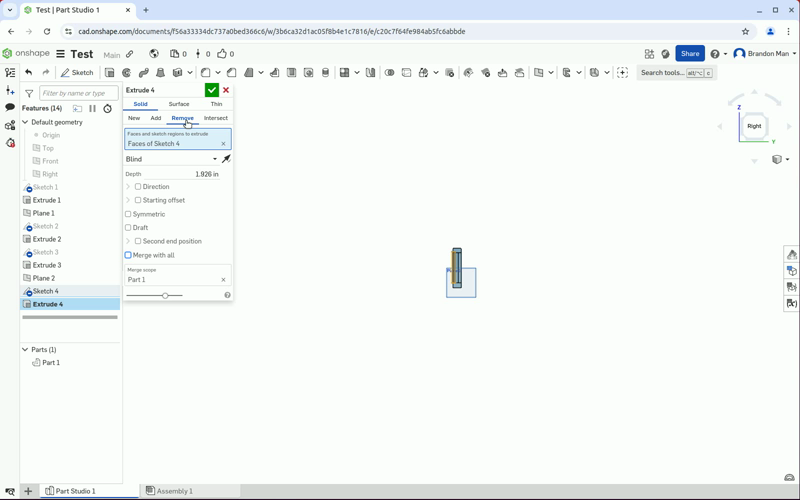
key(space)
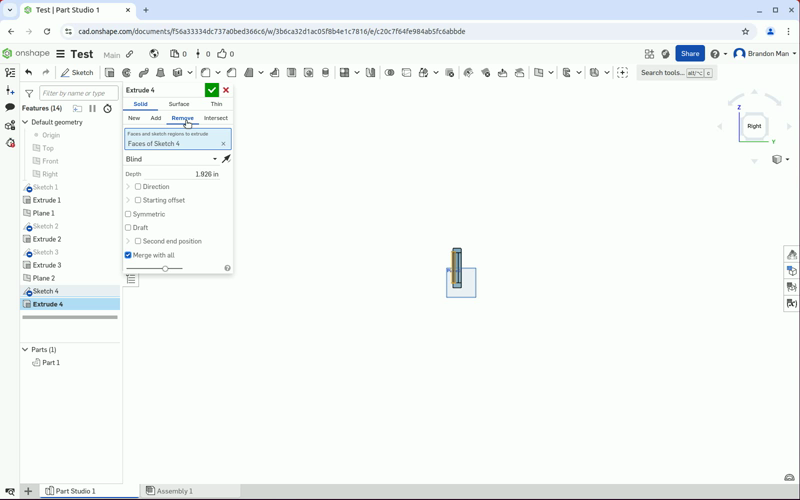
key(enter)
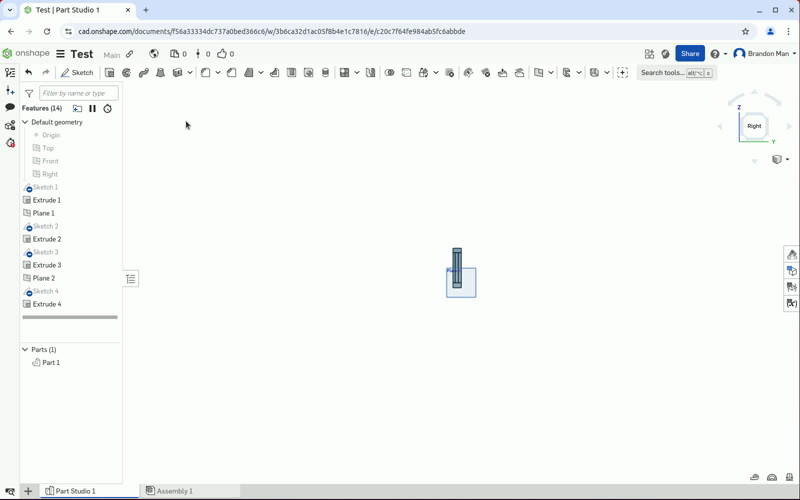
key(shift+h)
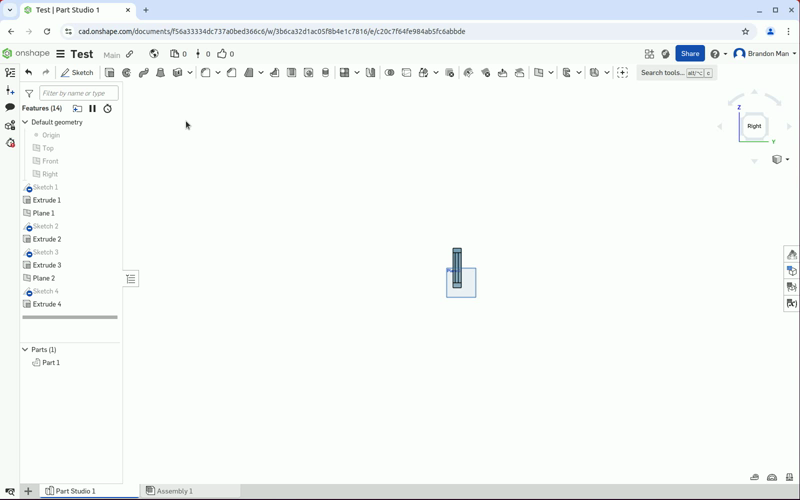
key(shift+h)
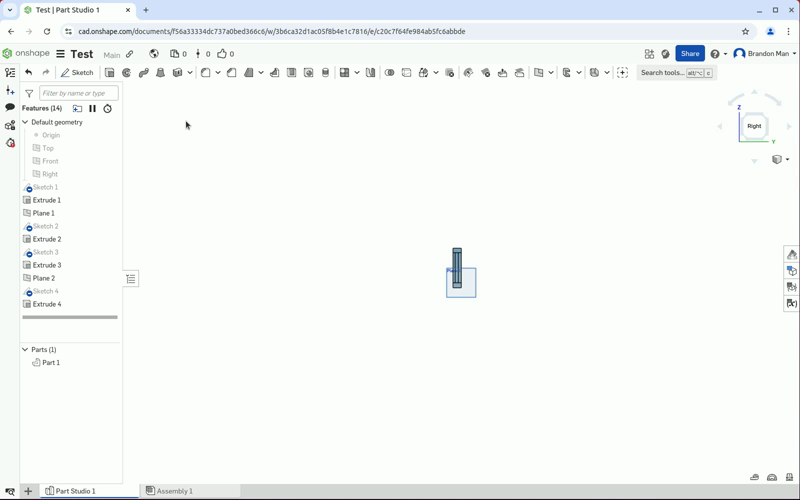
mouse_move(73, 189)
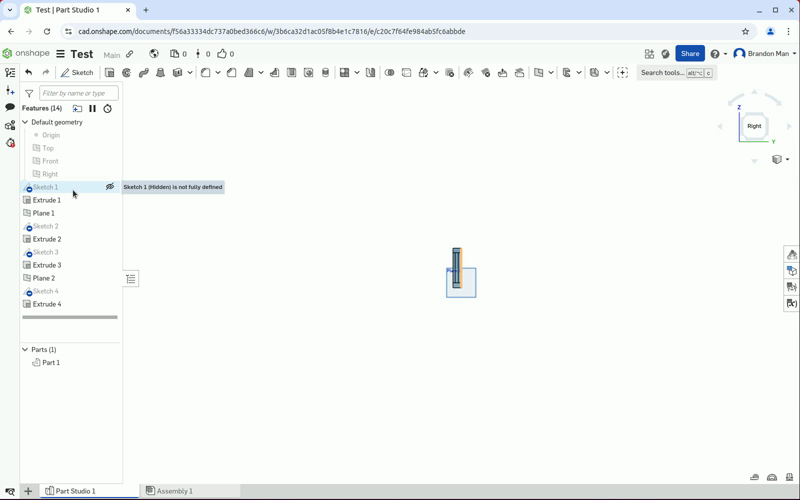
click(73, 189)
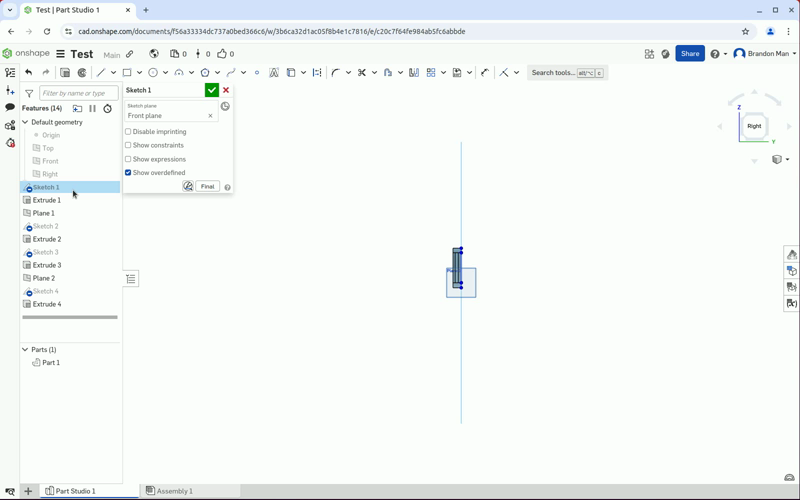
mouse_move(229, 92)
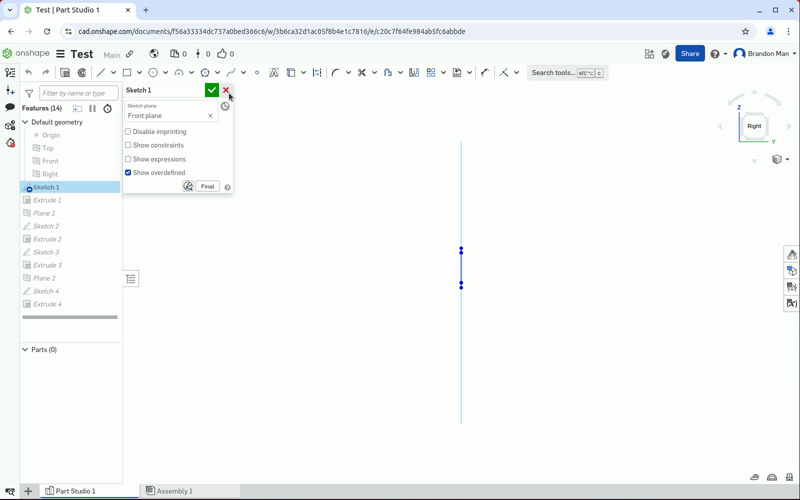
click(229, 92)
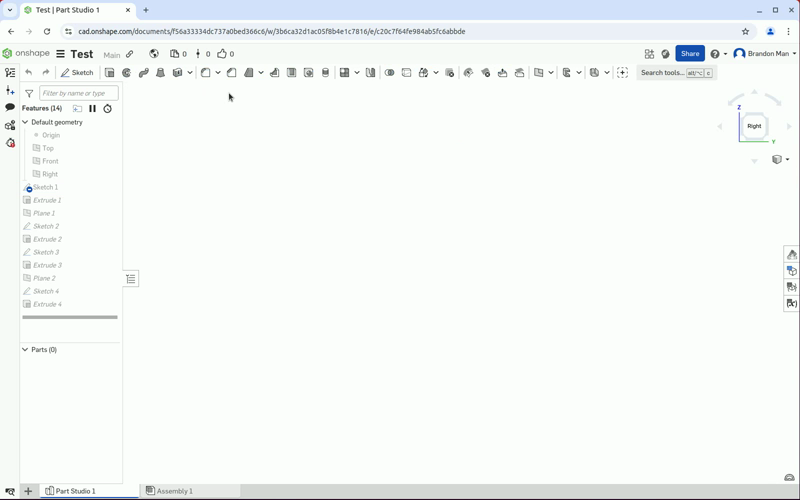
key(shift+s)
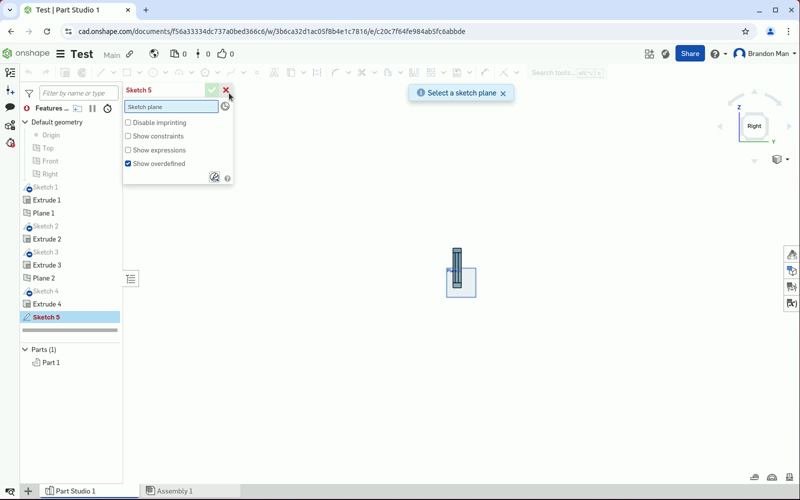
mouse_move(73, 280)
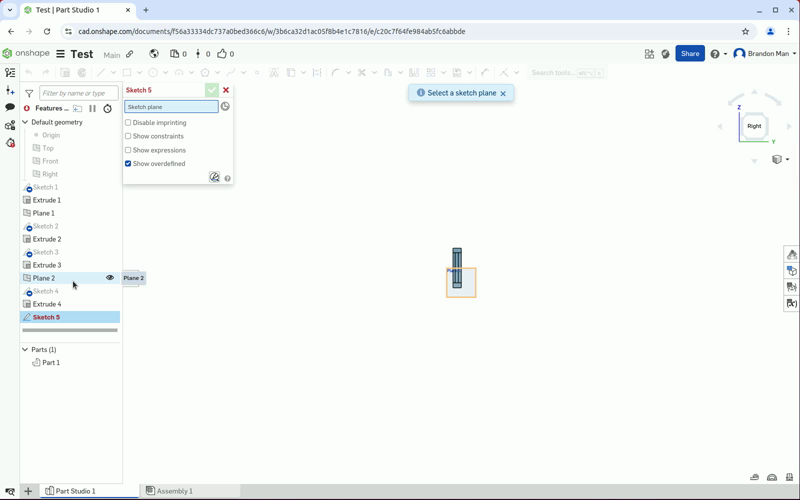
click(73, 280)
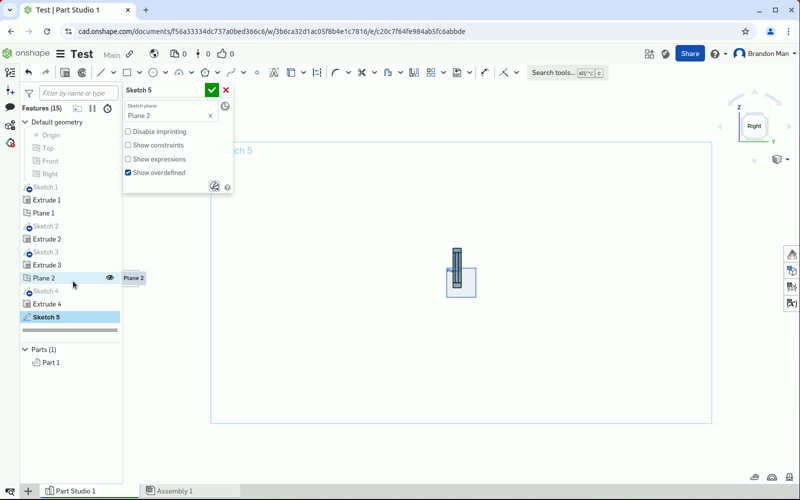
mouse_move(73, 352)
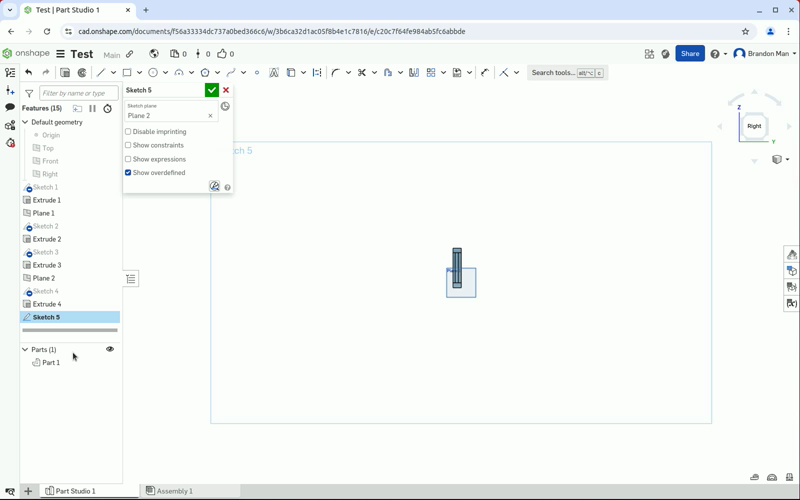
key(y)
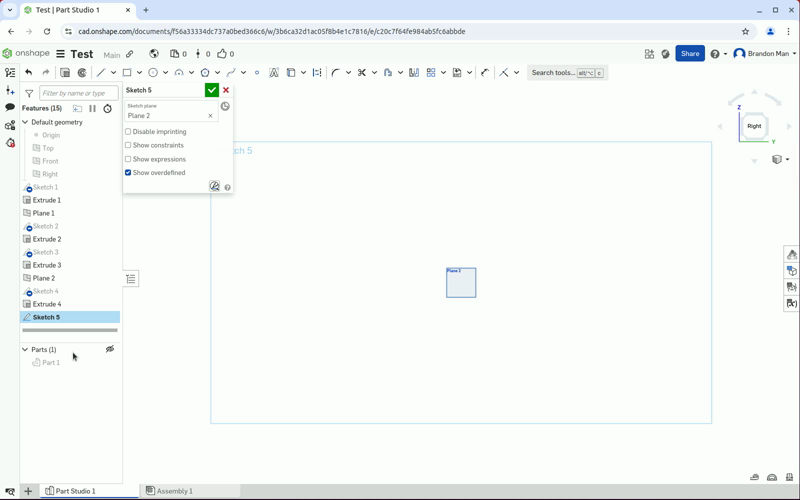
key(l)
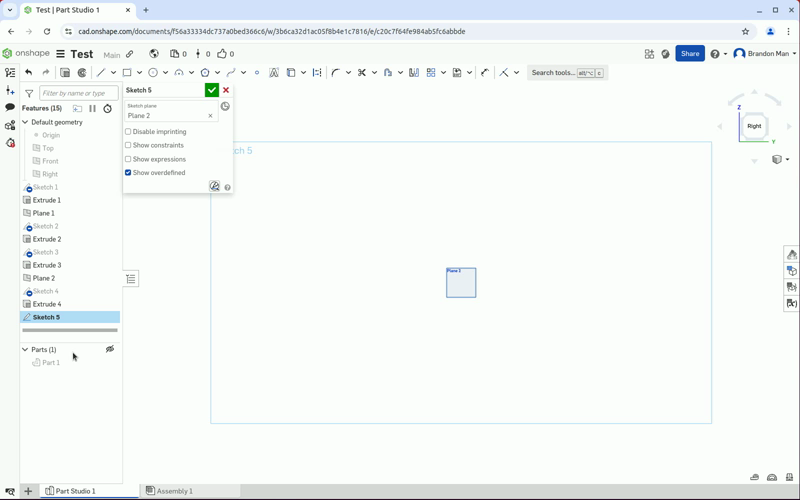
key_down(shift)
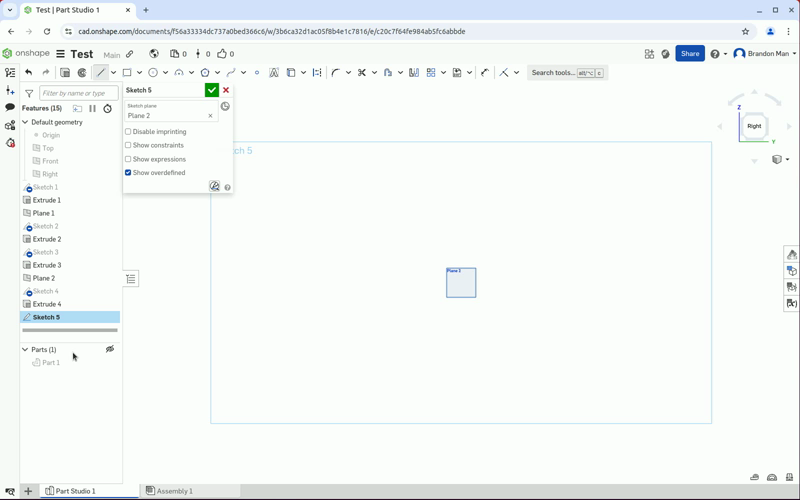
mouse_move(458, 282)
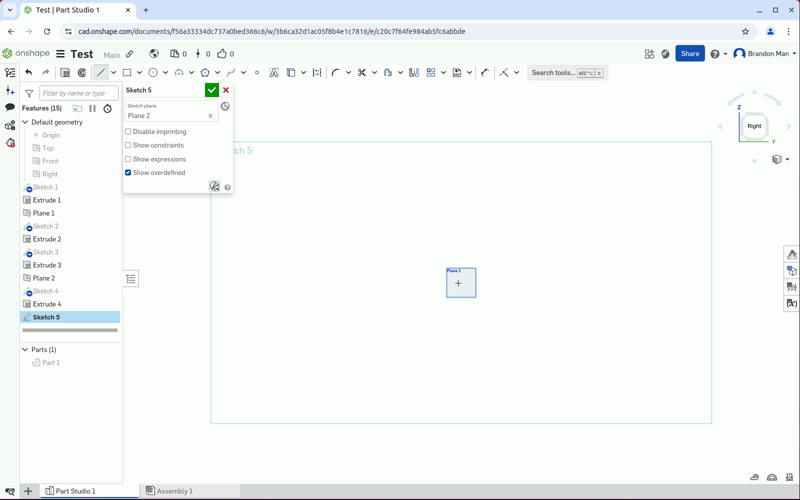
click(458, 282)
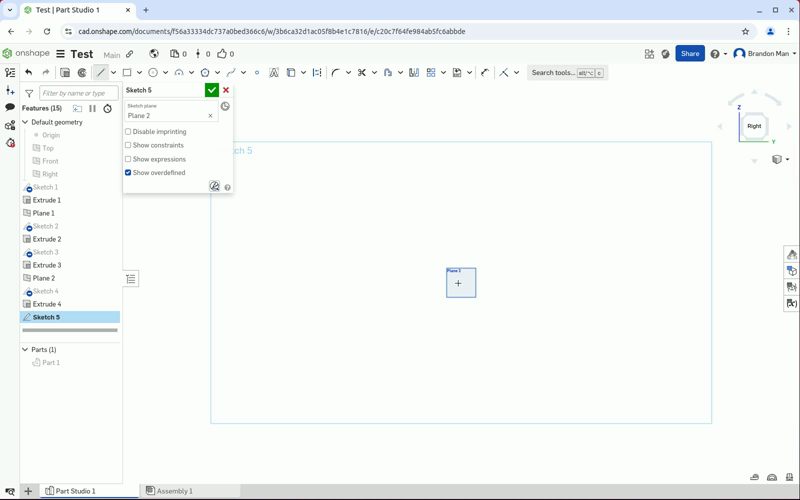
key_up(shift)
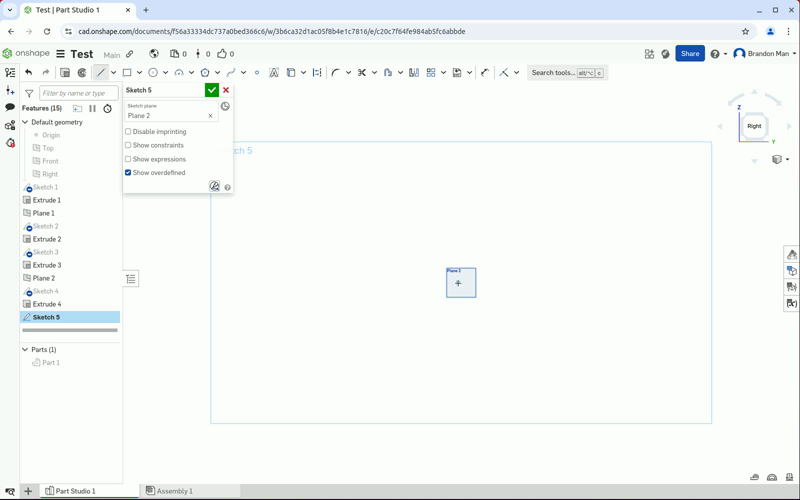
key_down(shift)
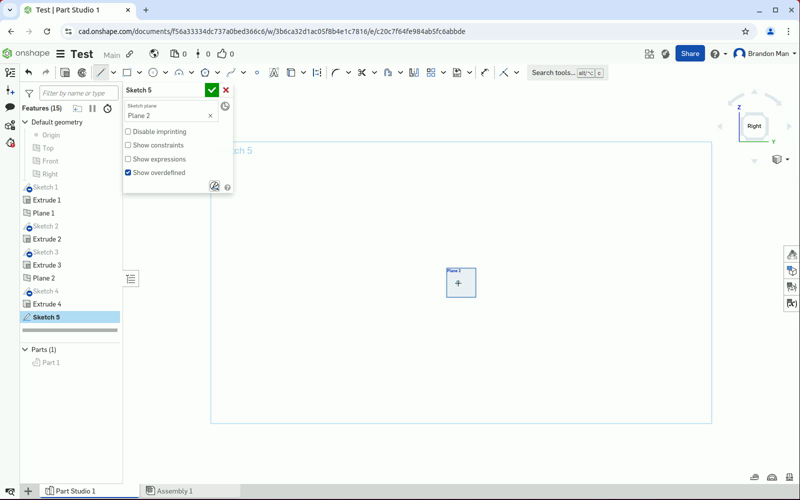
mouse_move(488, 282)
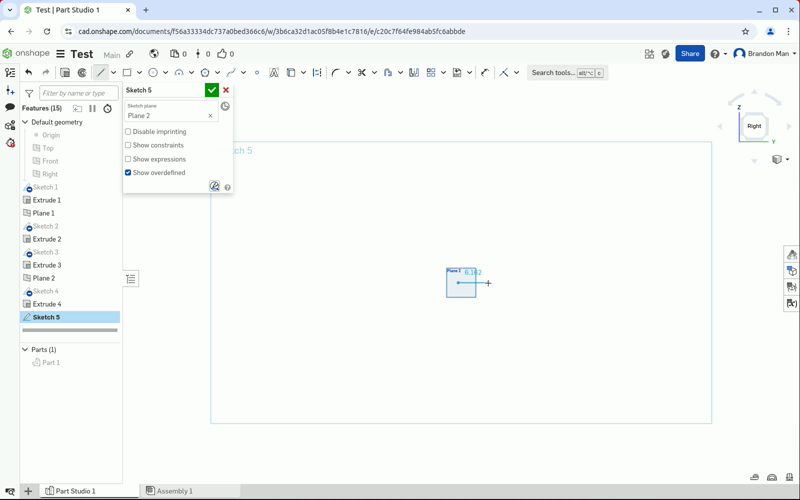
mouse_move(461, 282)
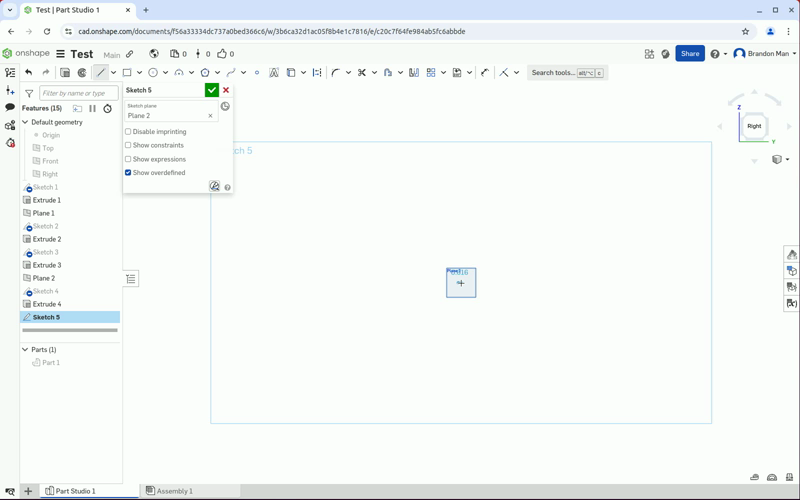
scroll(6)
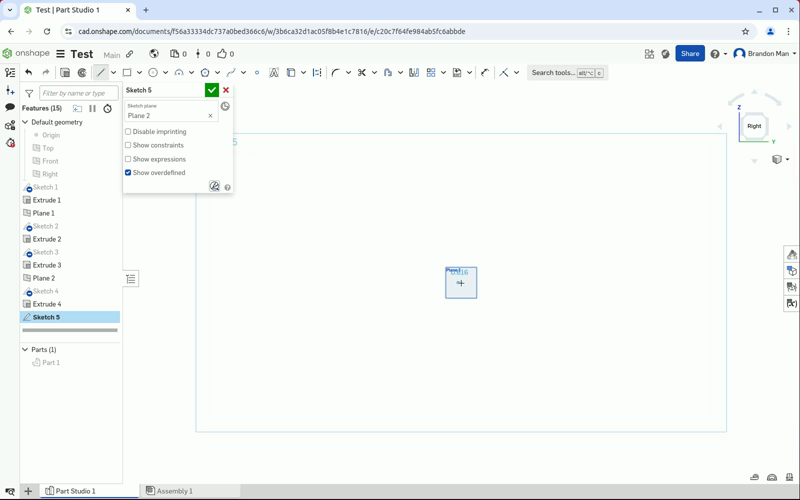
scroll(6)
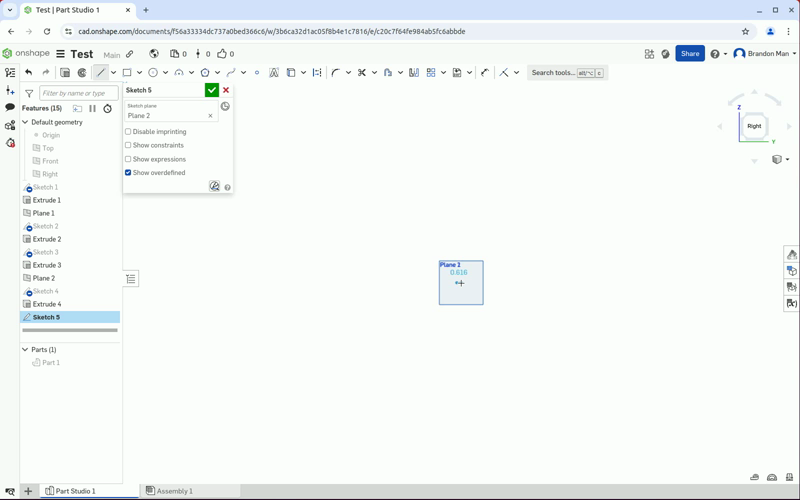
scroll(6)
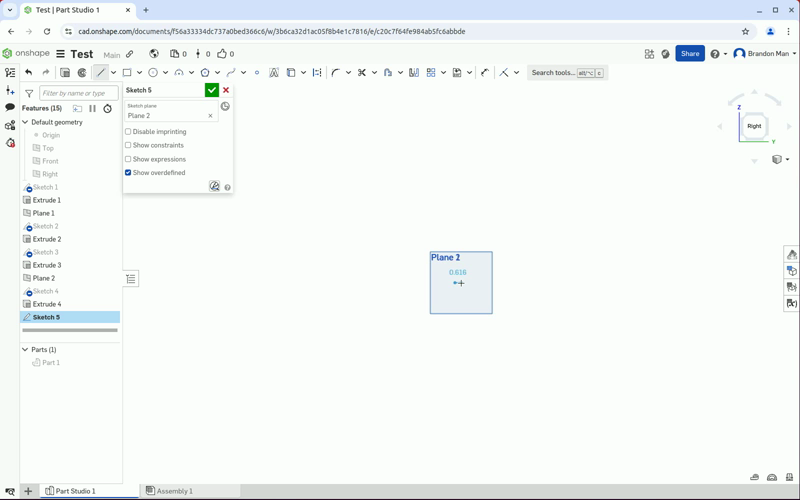
scroll(6)
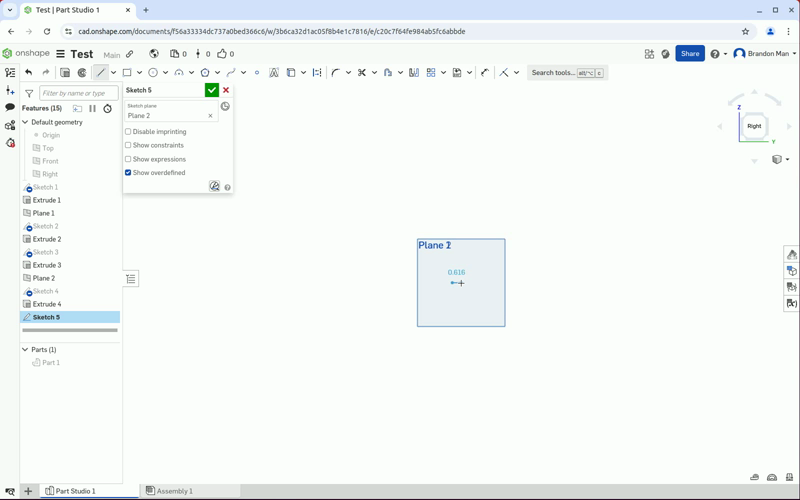
scroll(6)
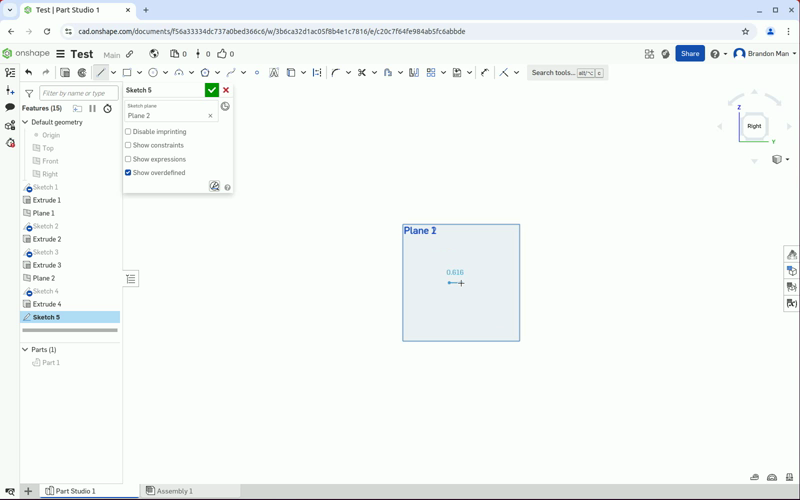
scroll(6)
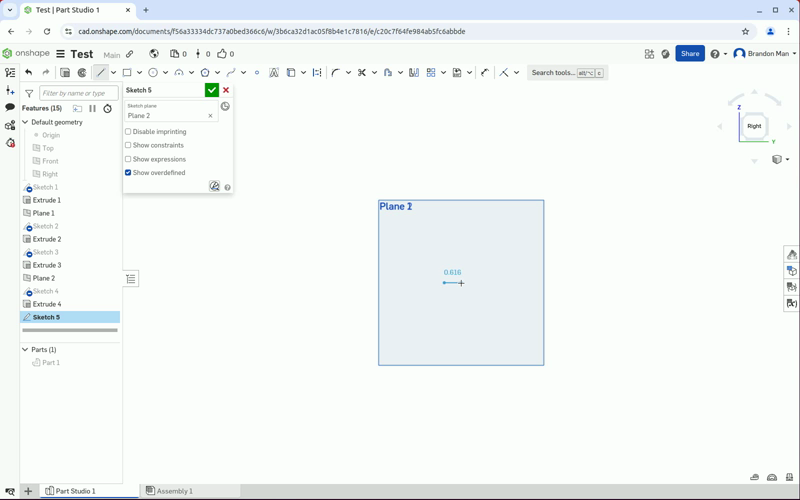
scroll(6)
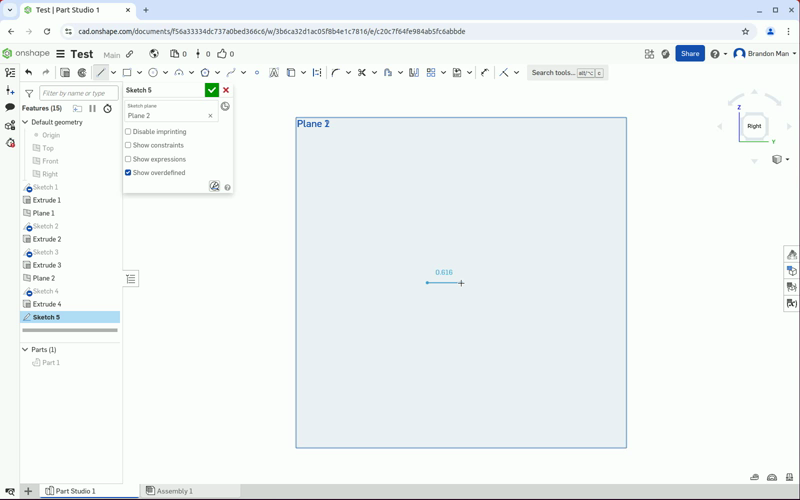
click(461, 282)
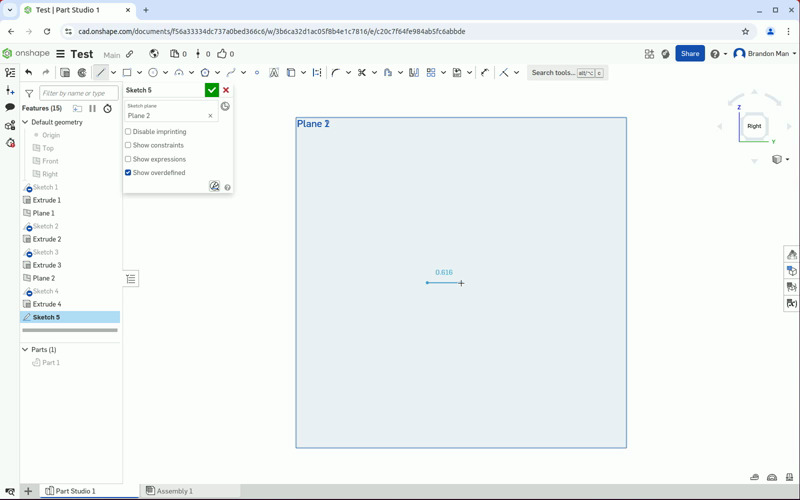
scroll(-6)
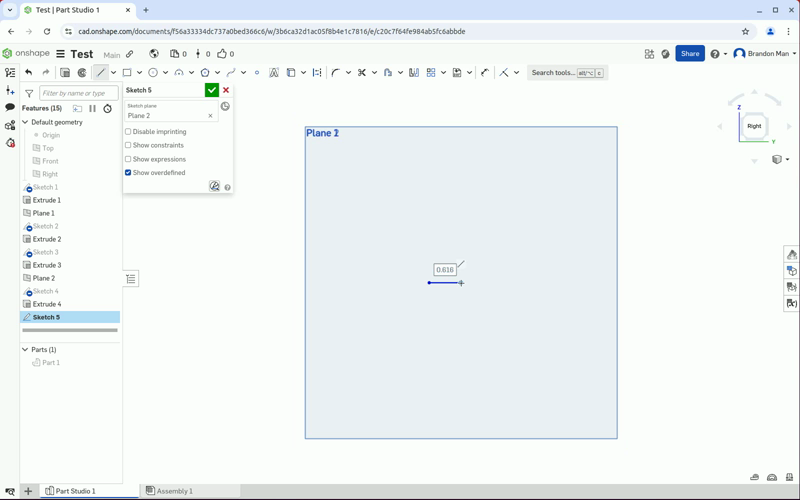
scroll(-6)
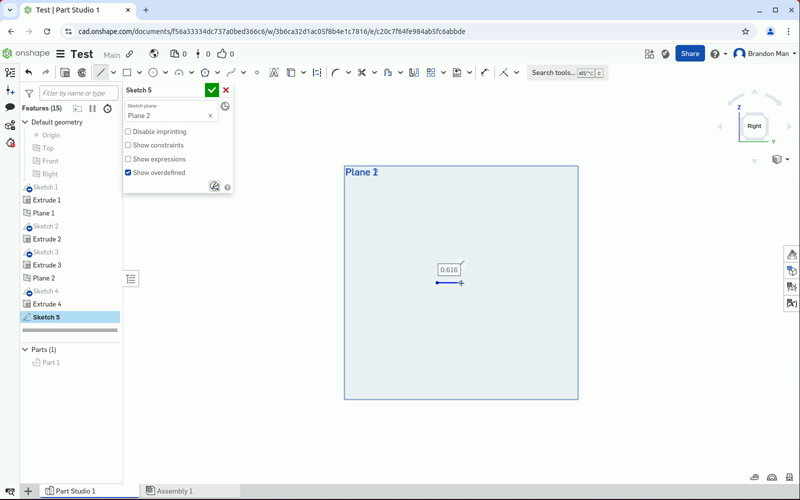
scroll(-6)
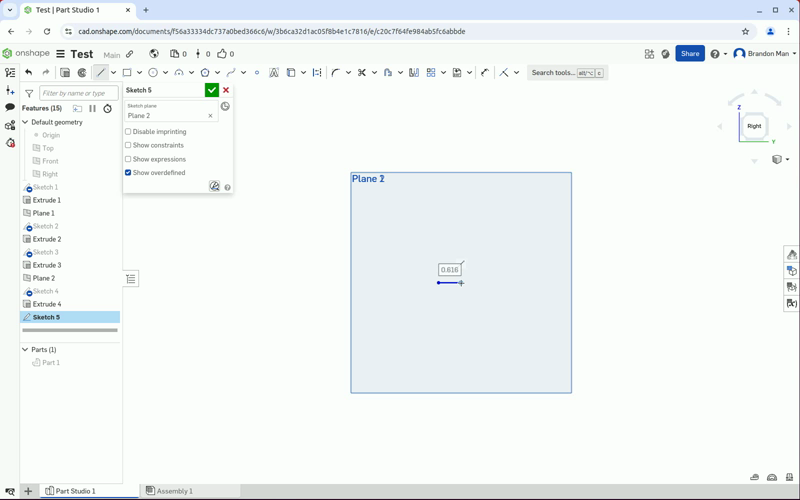
scroll(-6)
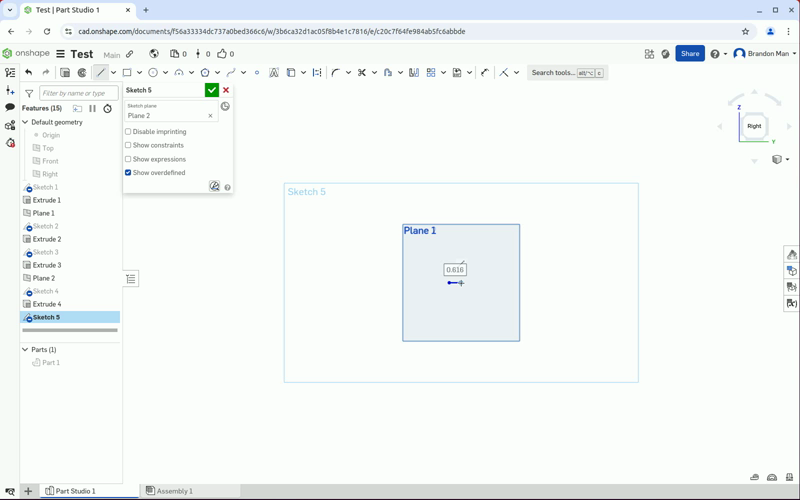
scroll(-6)
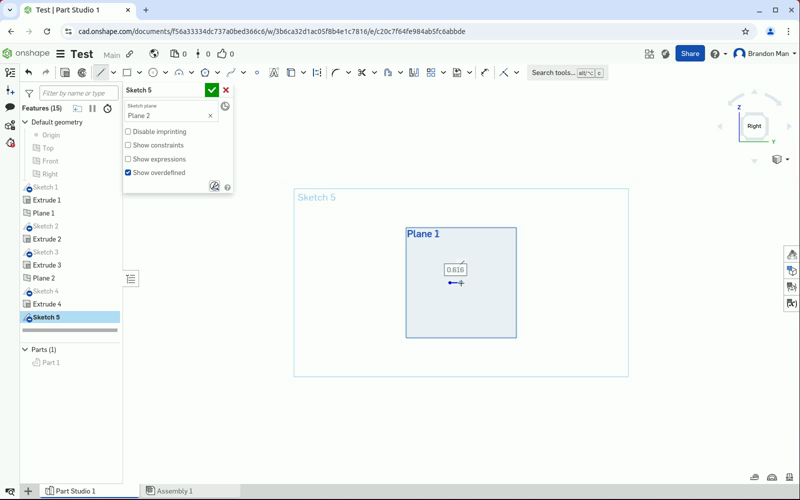
scroll(-6)
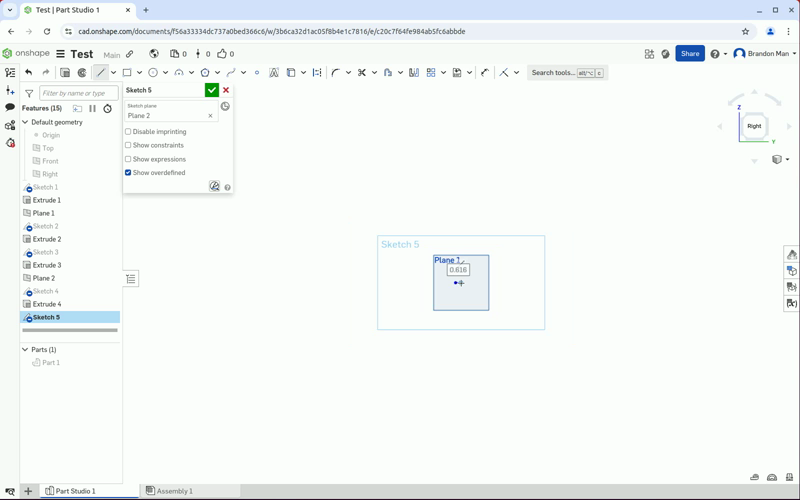
scroll(-6)
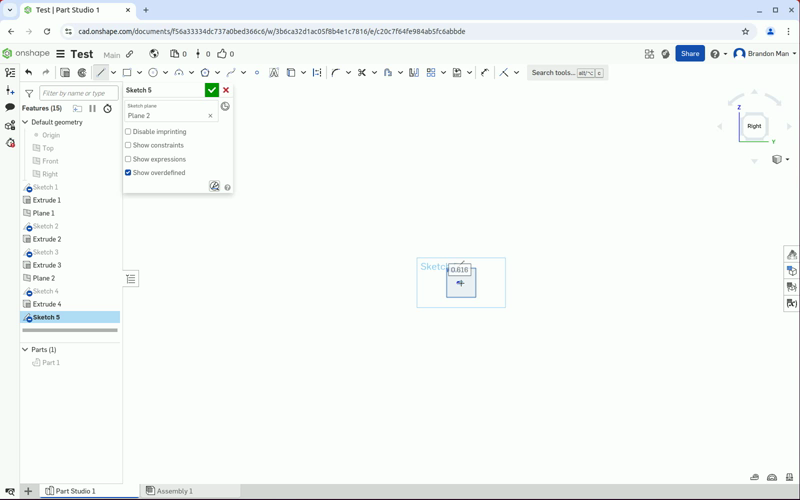
key_up(shift)
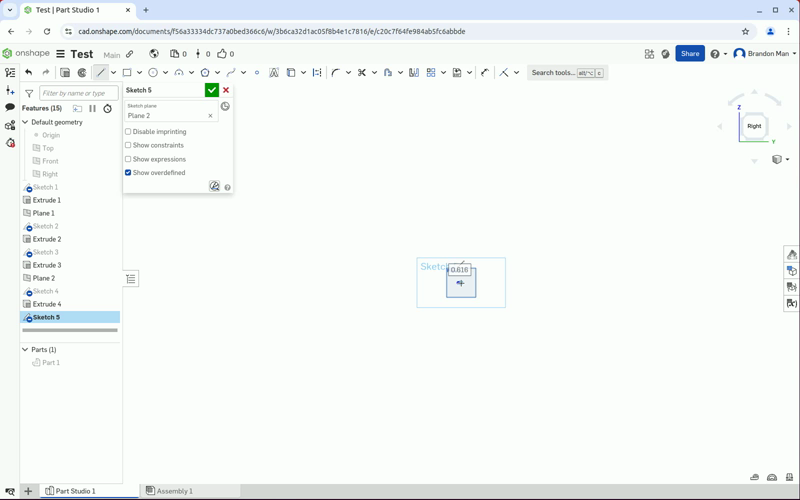
key_down(shift)
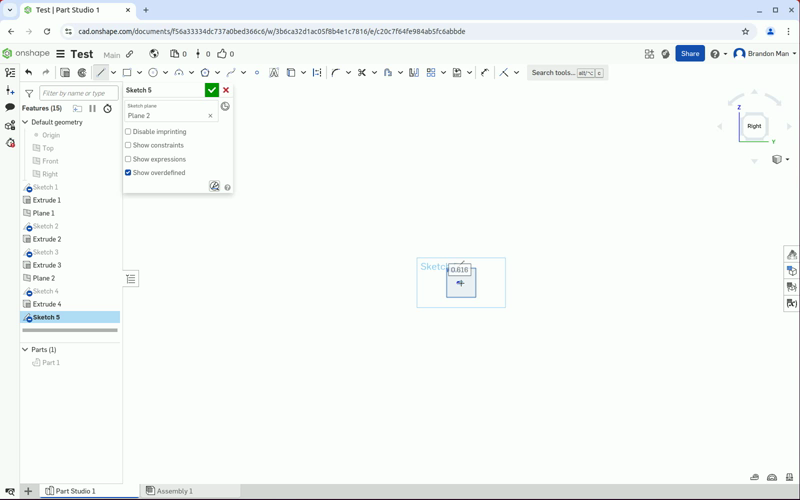
mouse_move(491, 282)
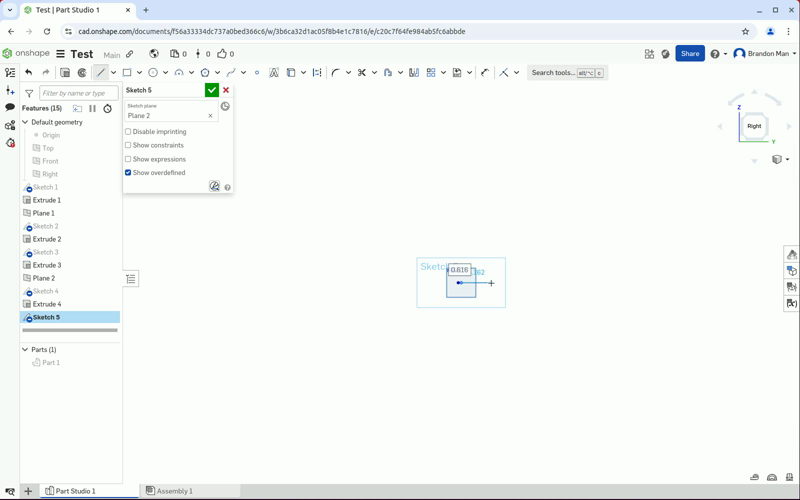
mouse_move(461, 251)
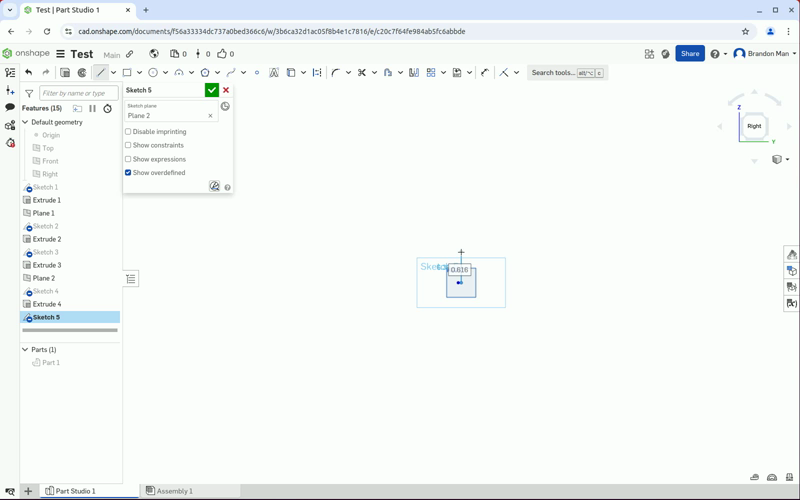
click(461, 251)
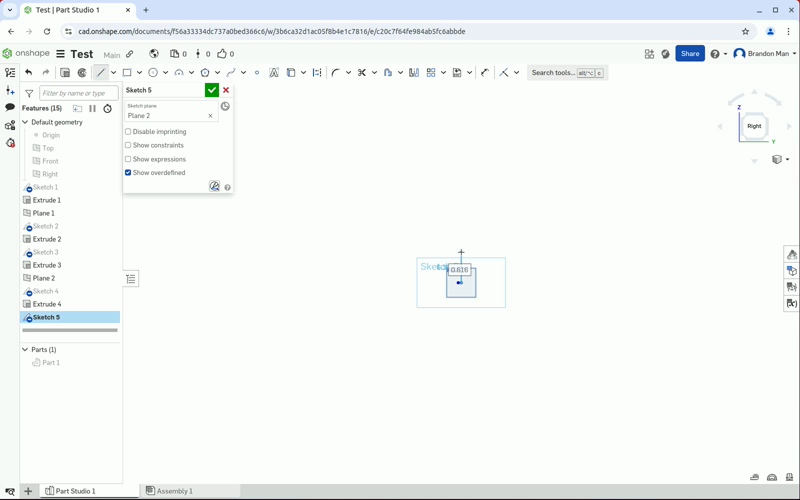
key_up(shift)
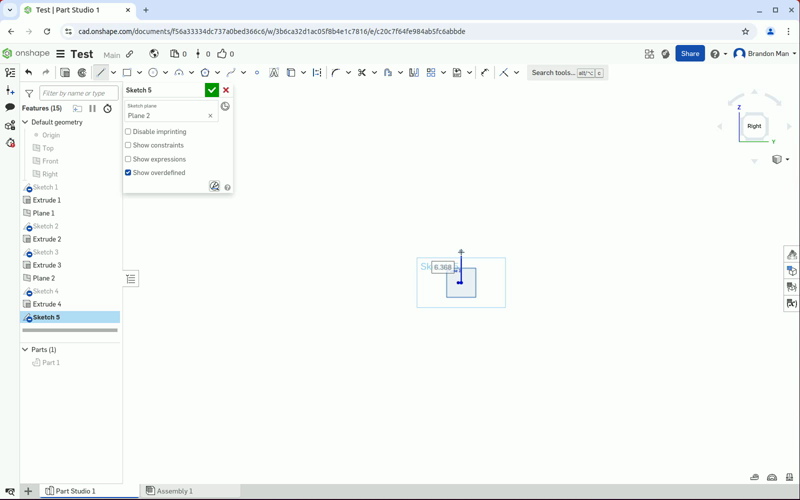
key_down(shift)
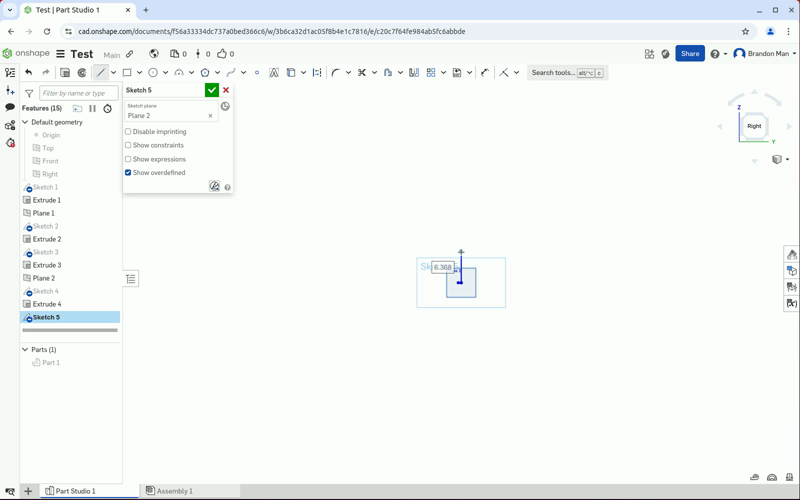
mouse_move(491, 251)
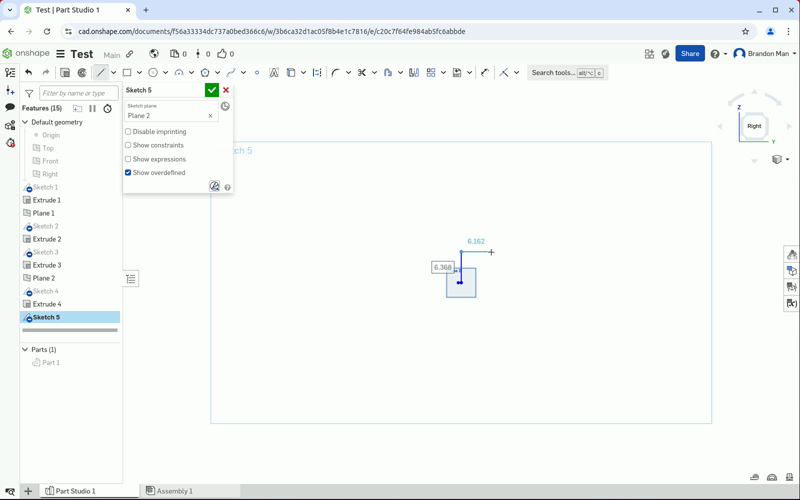
mouse_move(458, 251)
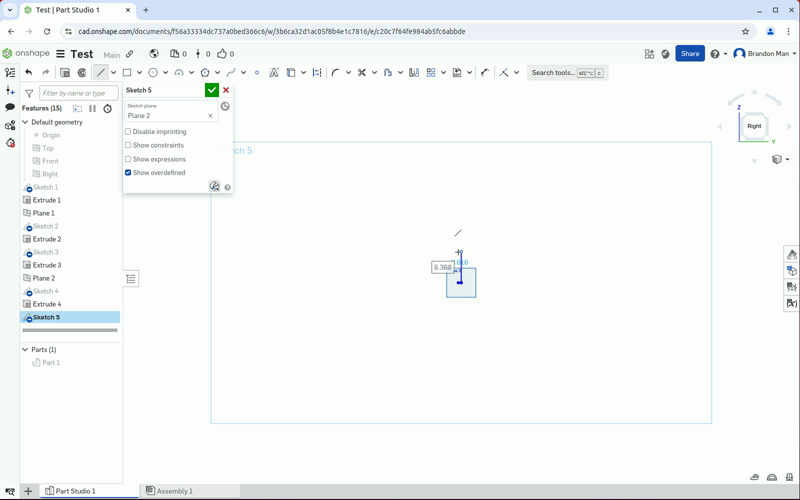
scroll(6)
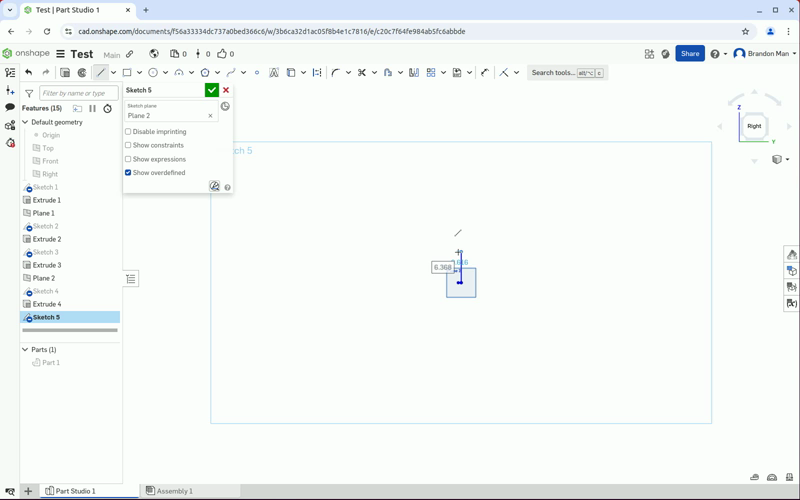
scroll(6)
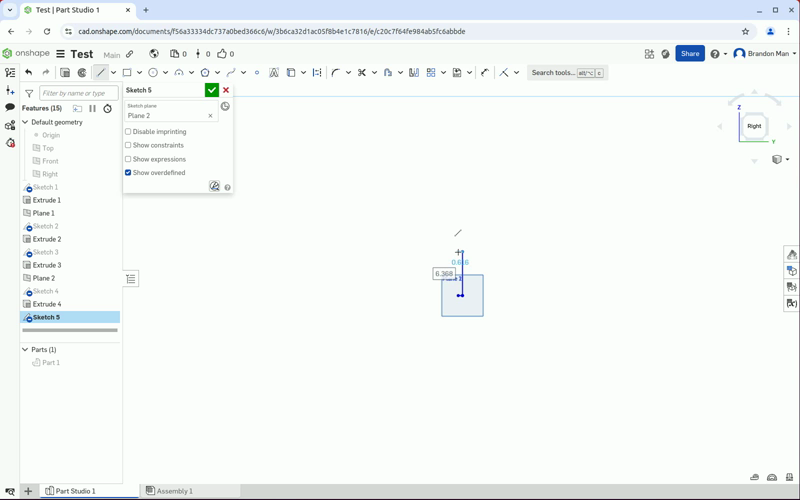
scroll(6)
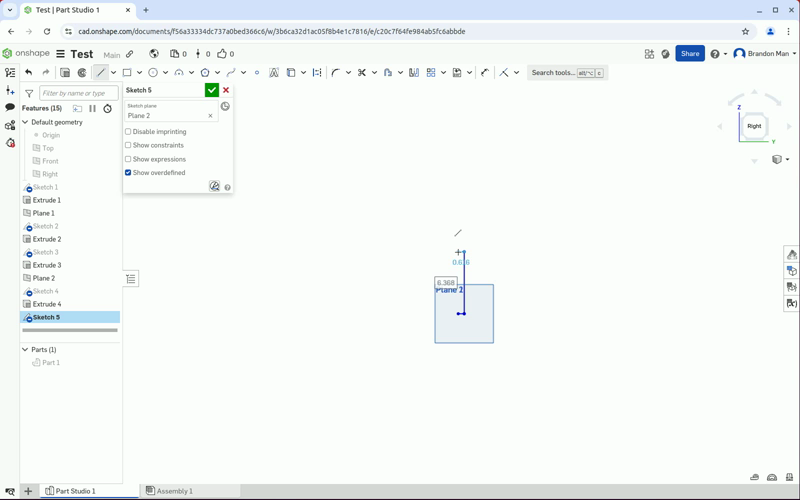
scroll(6)
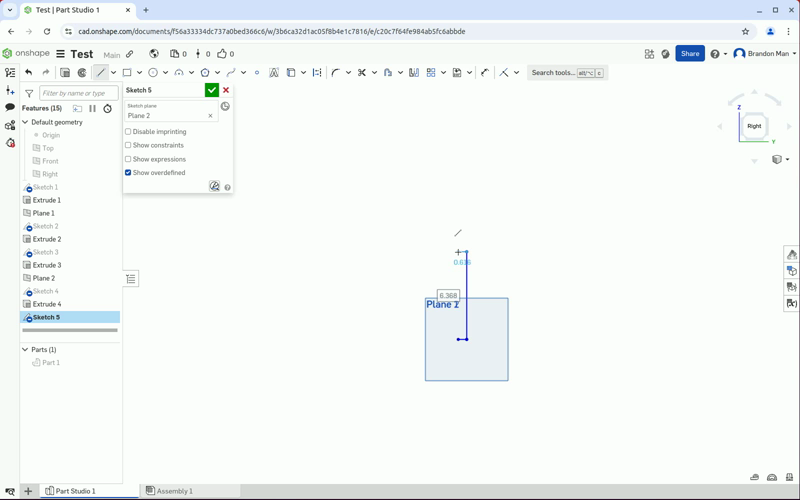
scroll(6)
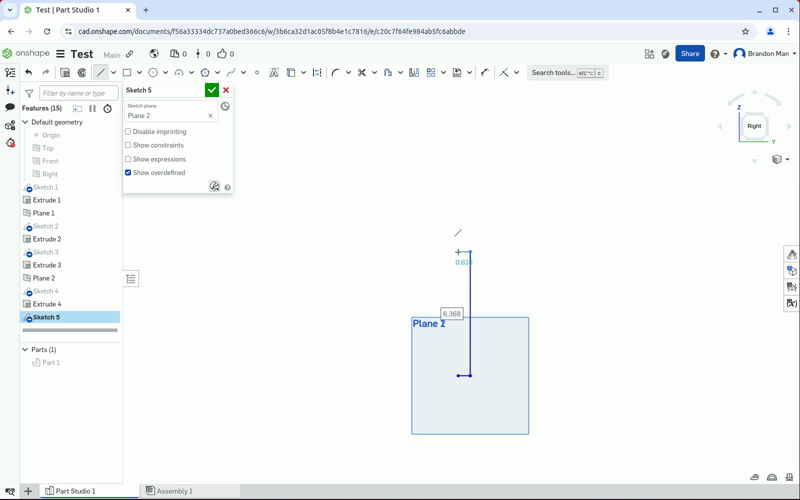
scroll(6)
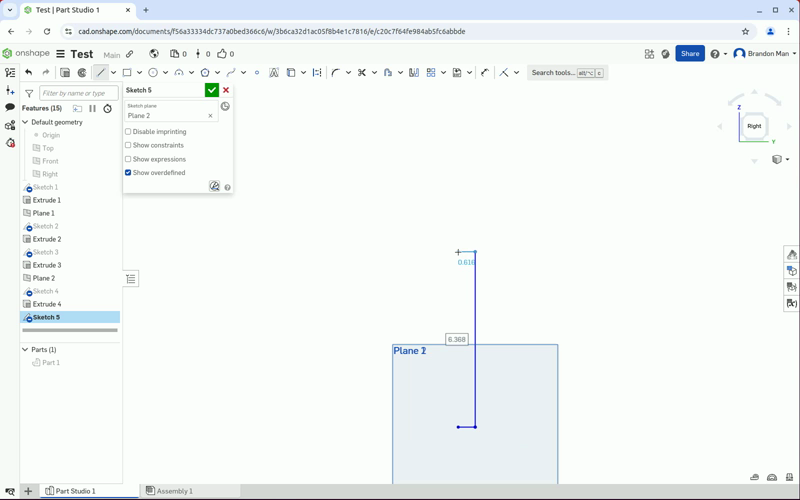
scroll(6)
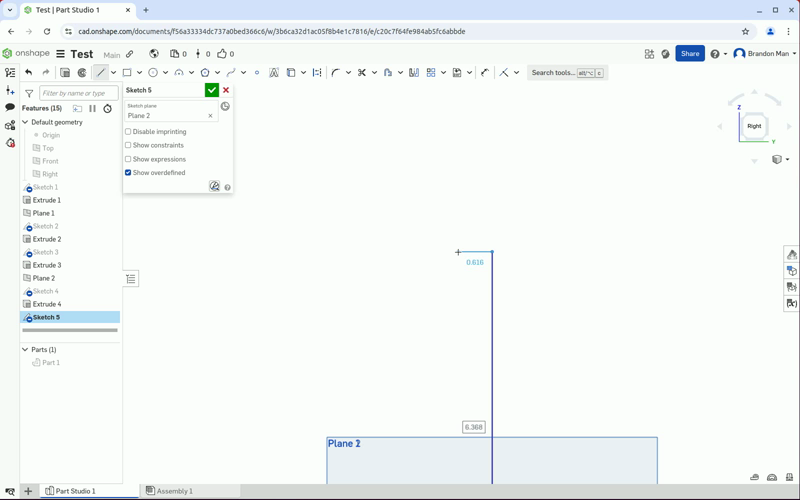
click(458, 251)
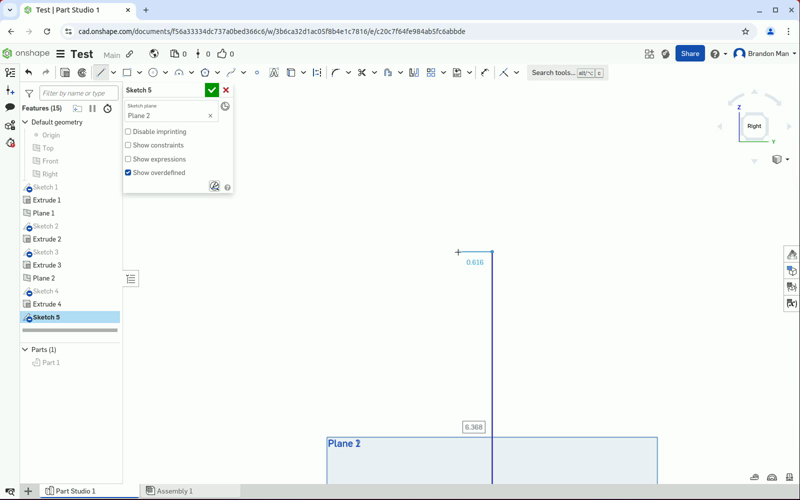
scroll(-6)
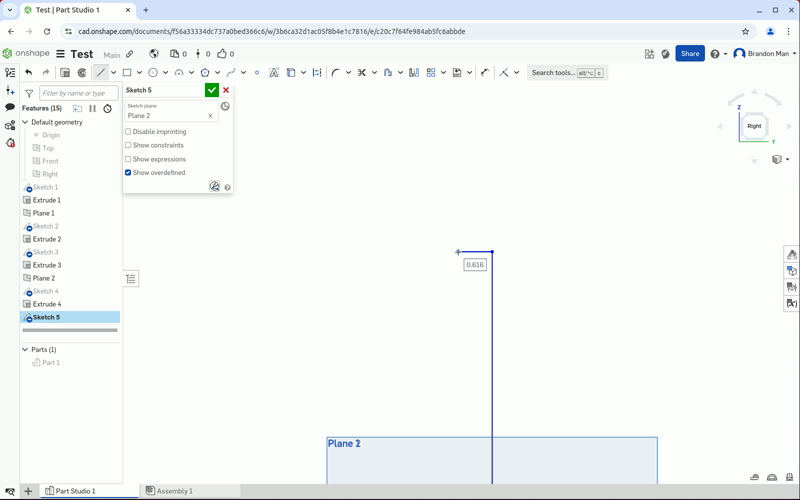
scroll(-6)
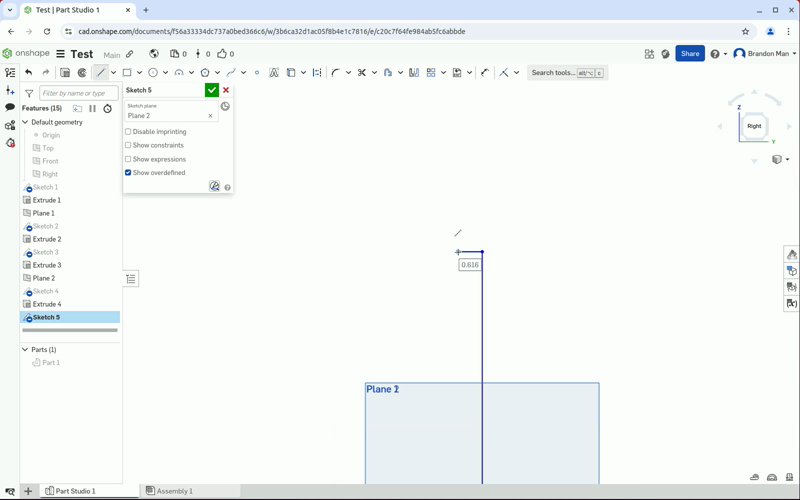
scroll(-6)
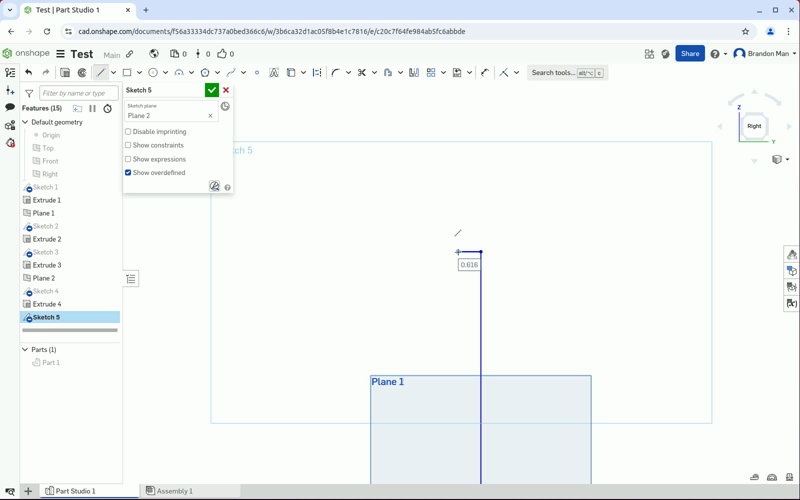
scroll(-6)
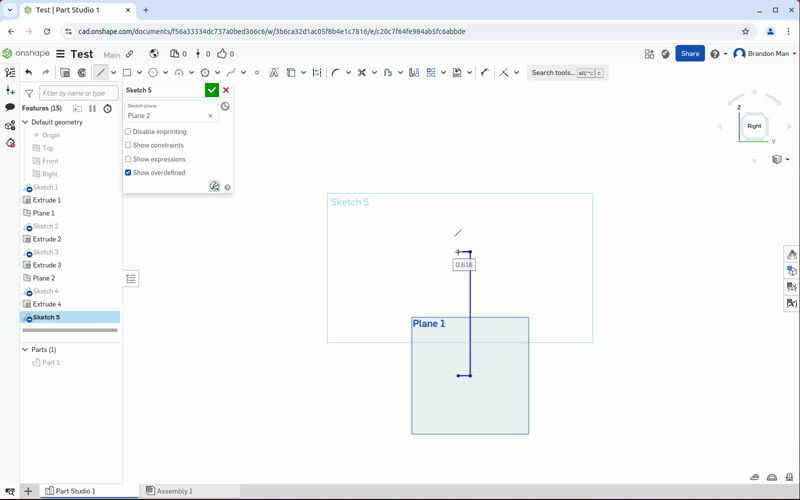
scroll(-6)
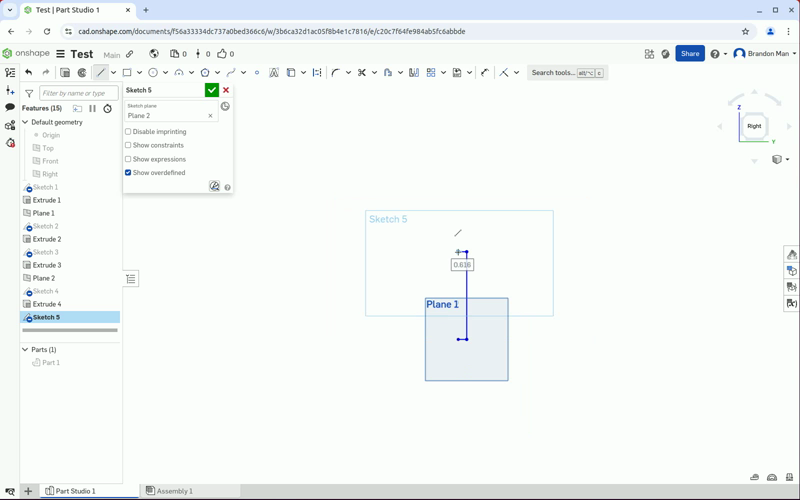
scroll(-6)
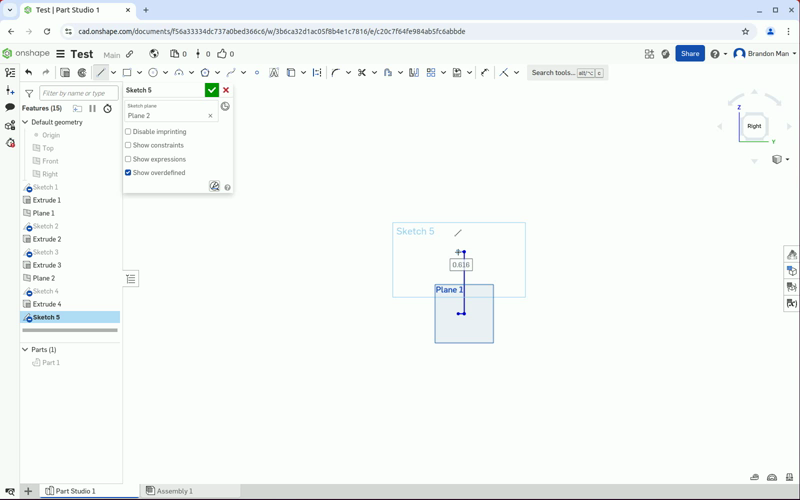
scroll(-6)
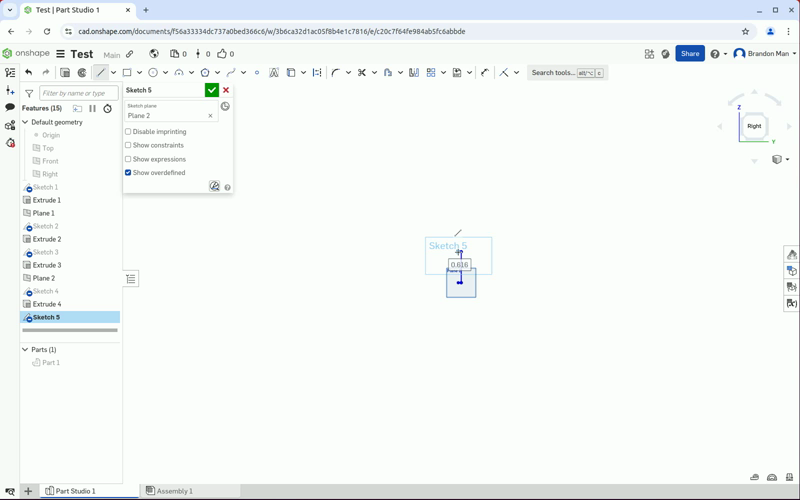
key_up(shift)
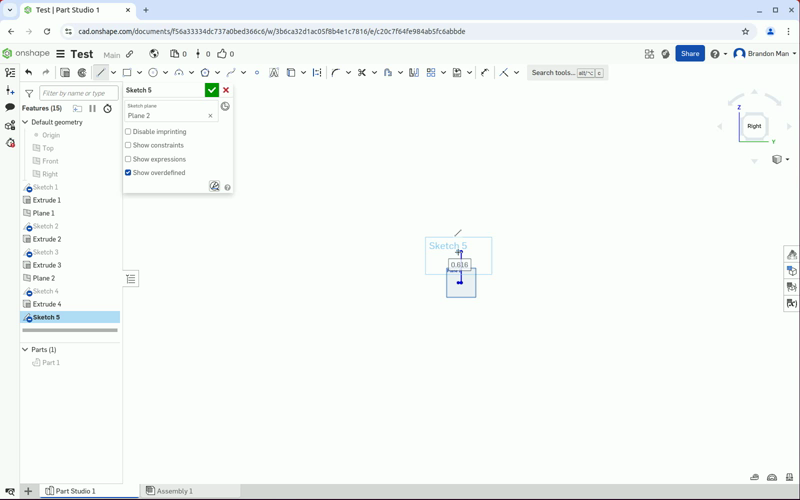
mouse_move(488, 251)
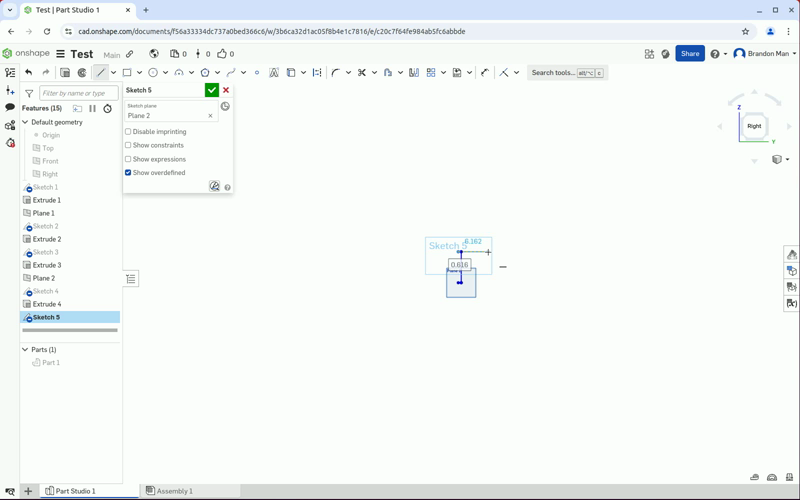
key_down(shift)
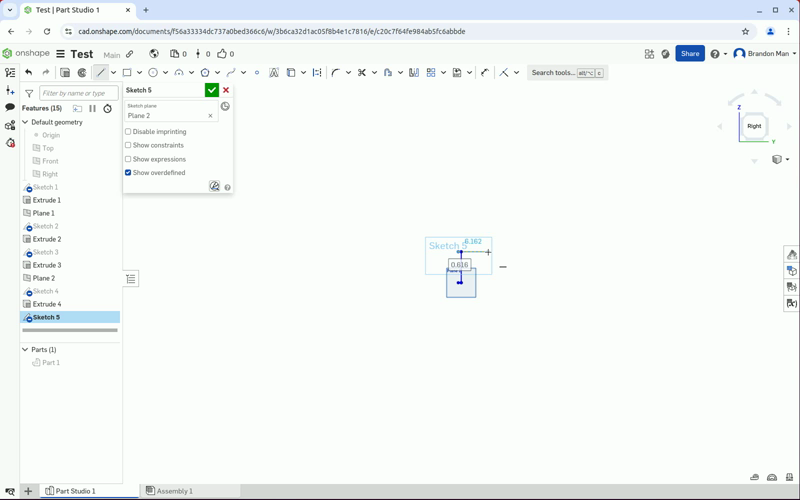
mouse_move(458, 282)
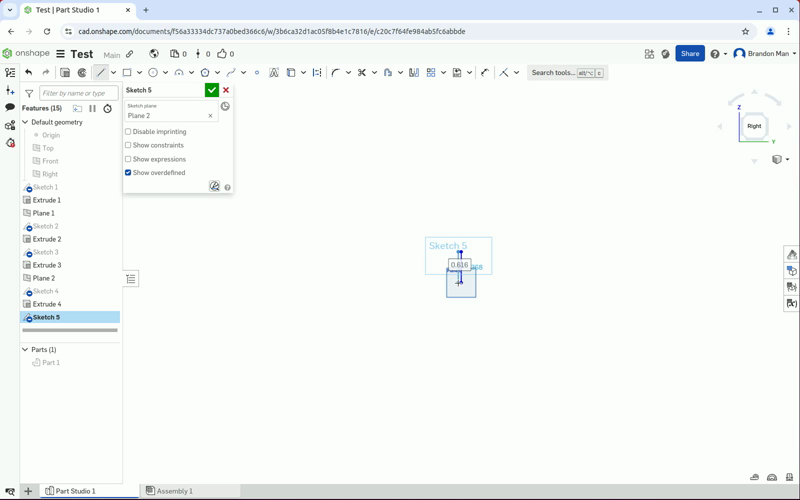
scroll(6)
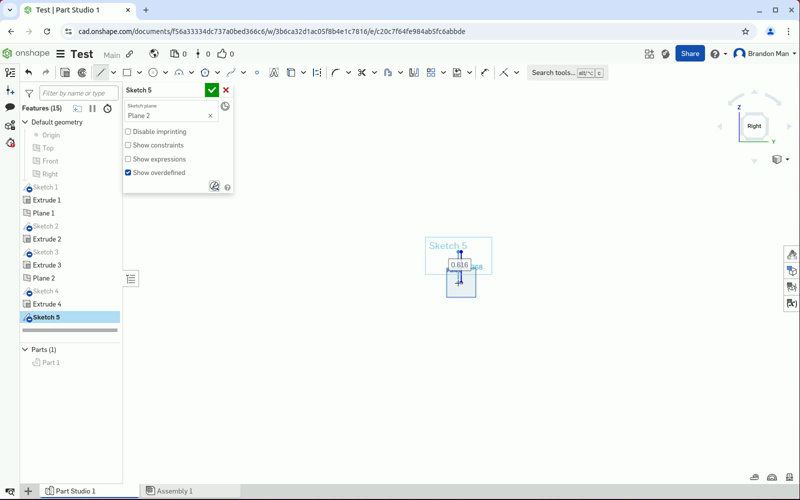
scroll(6)
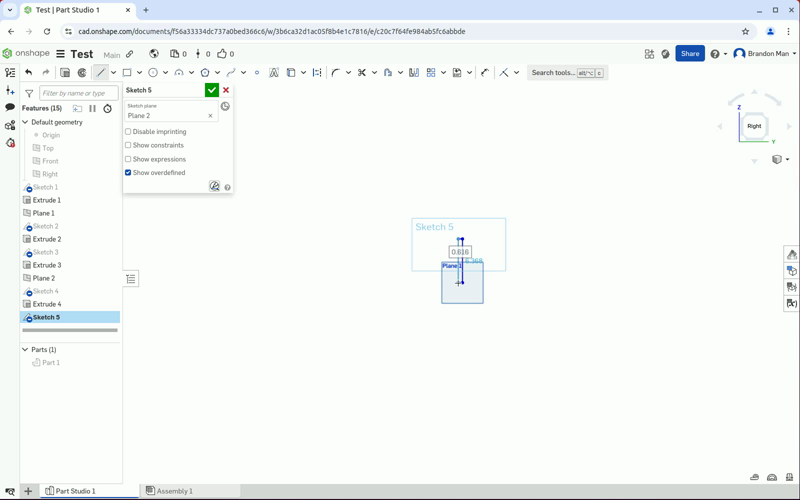
scroll(6)
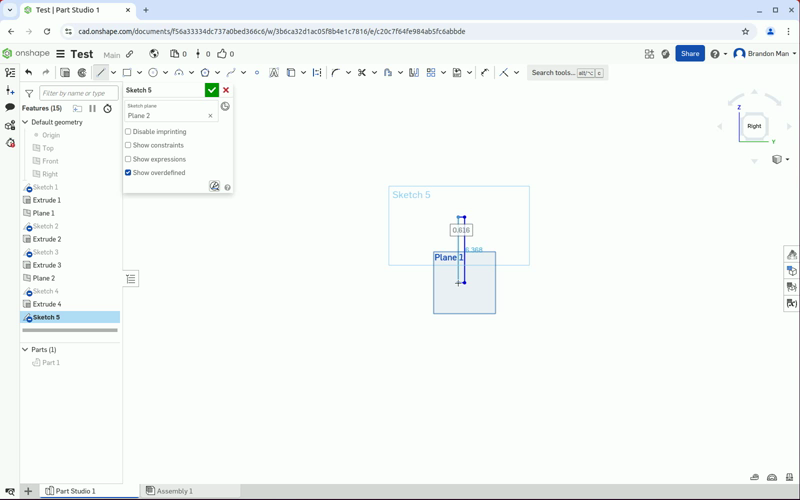
scroll(6)
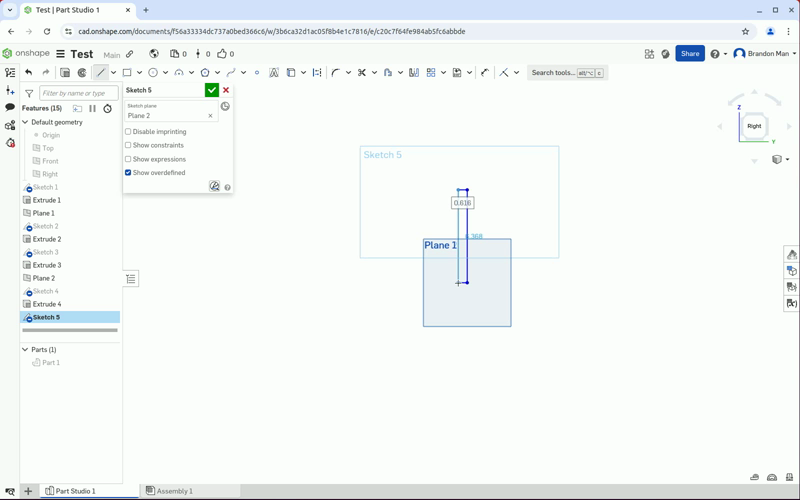
scroll(6)
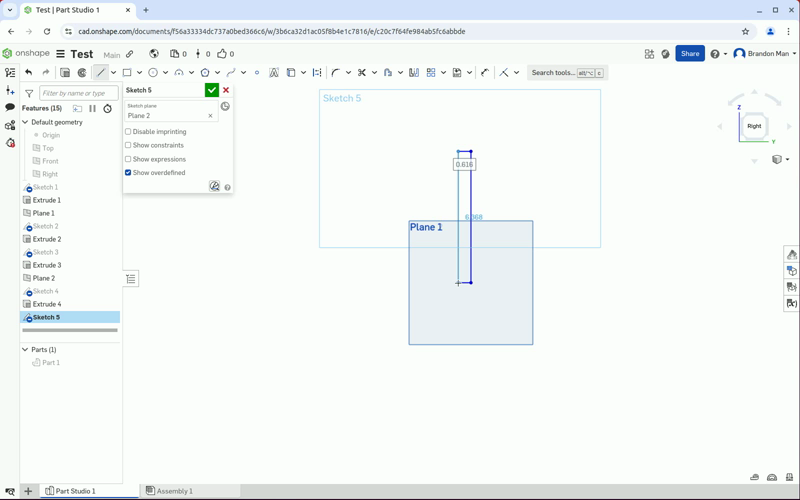
scroll(6)
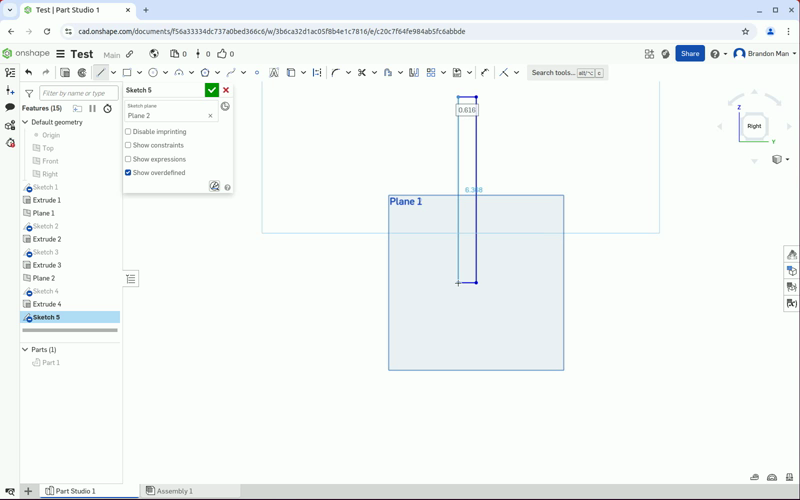
scroll(6)
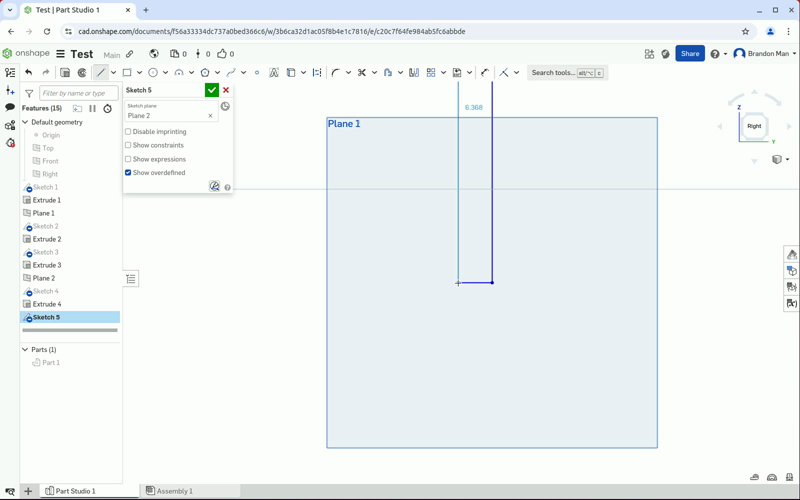
key_up(shift)
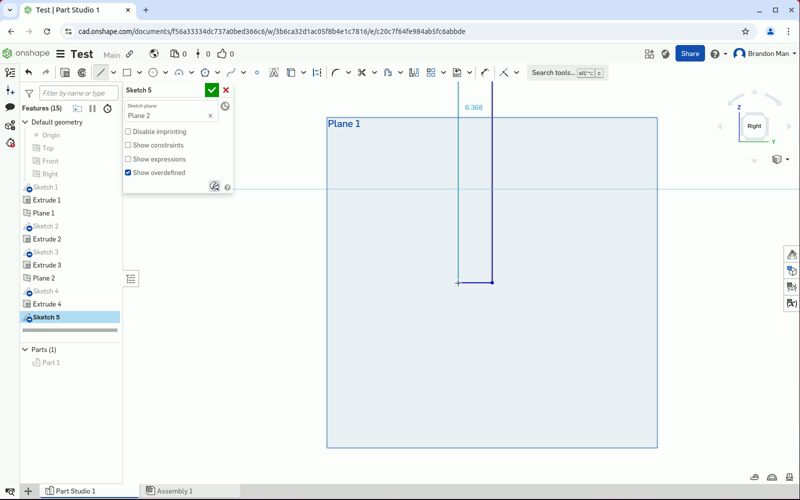
click(458, 282)
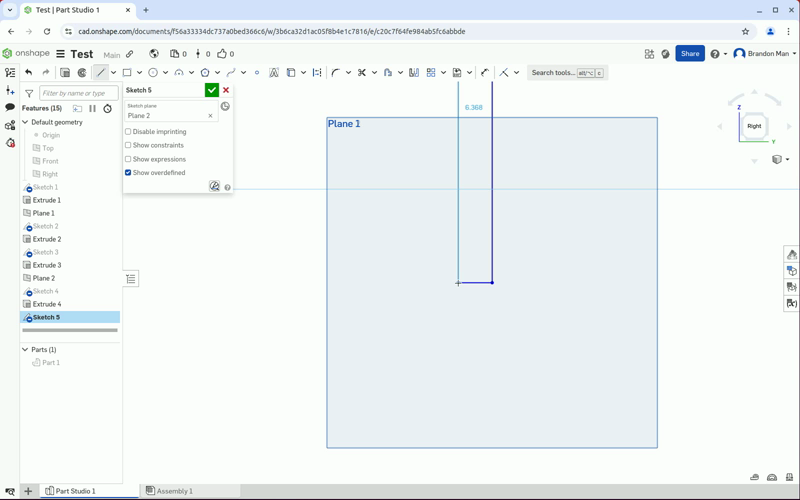
scroll(-6)
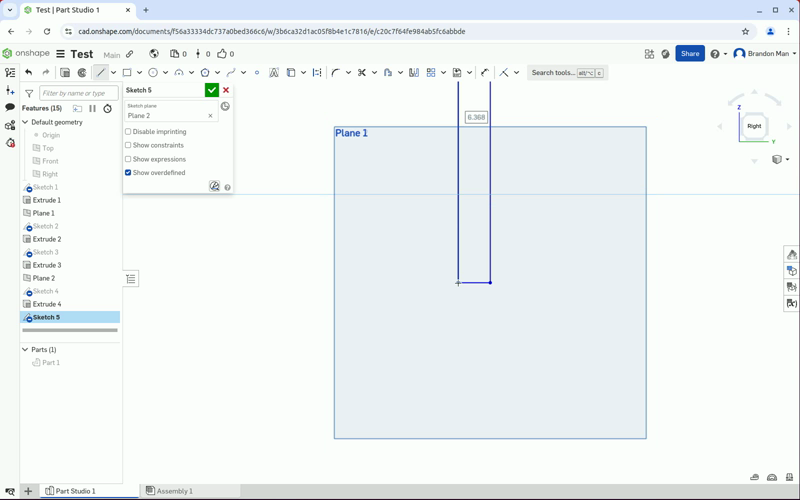
scroll(-6)
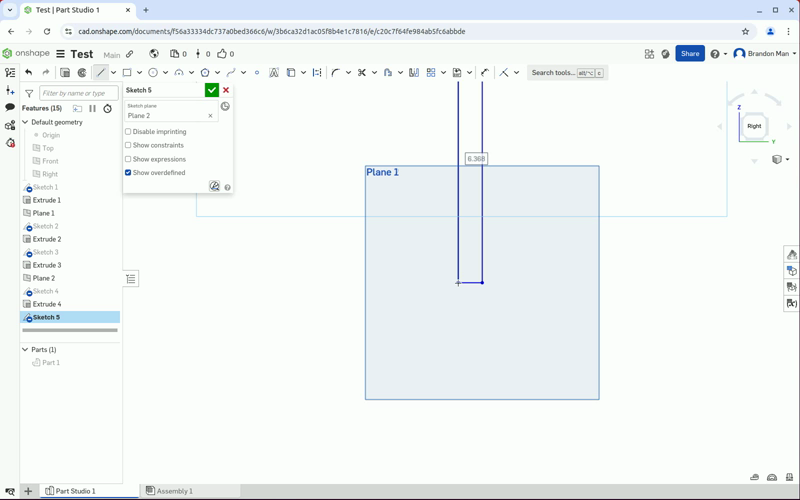
scroll(-6)
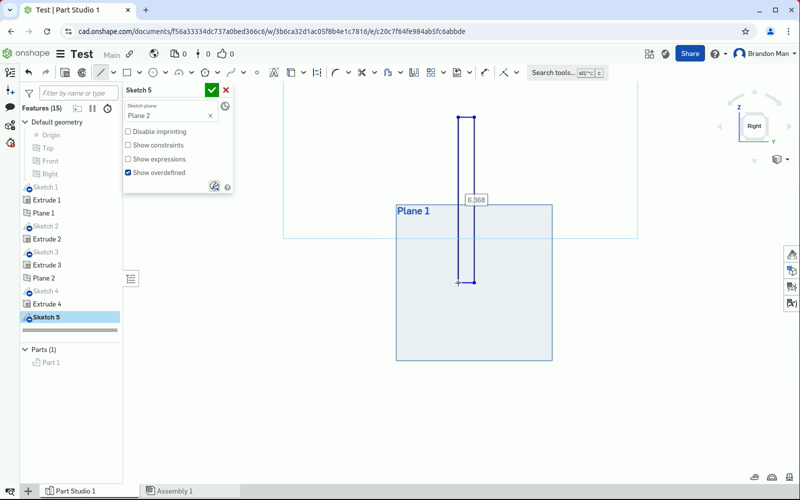
scroll(-6)
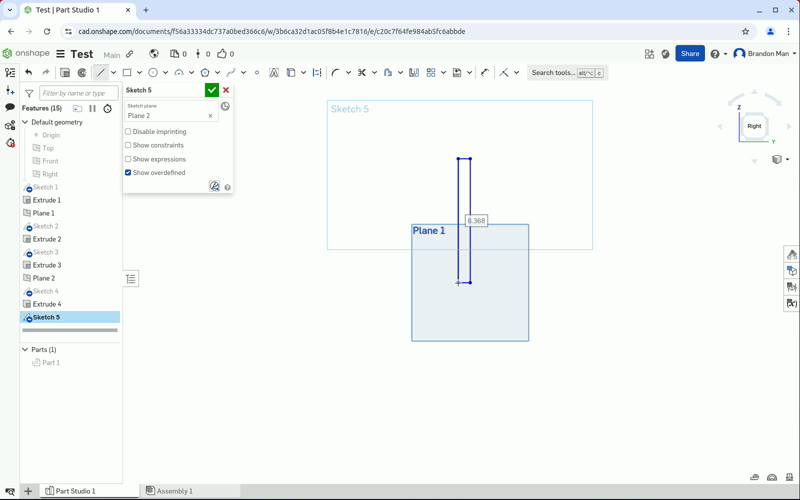
scroll(-6)
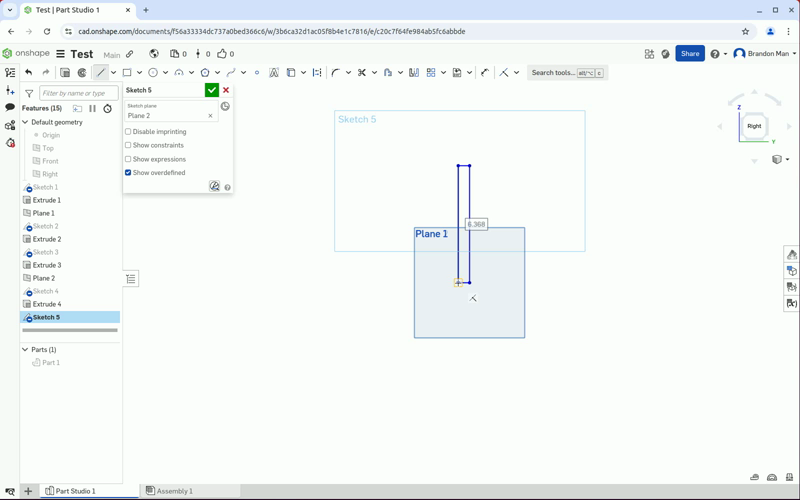
scroll(-6)
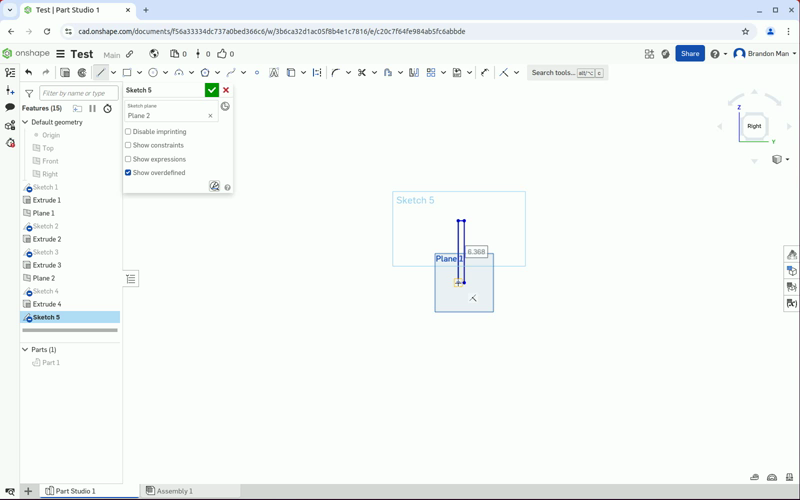
scroll(-6)
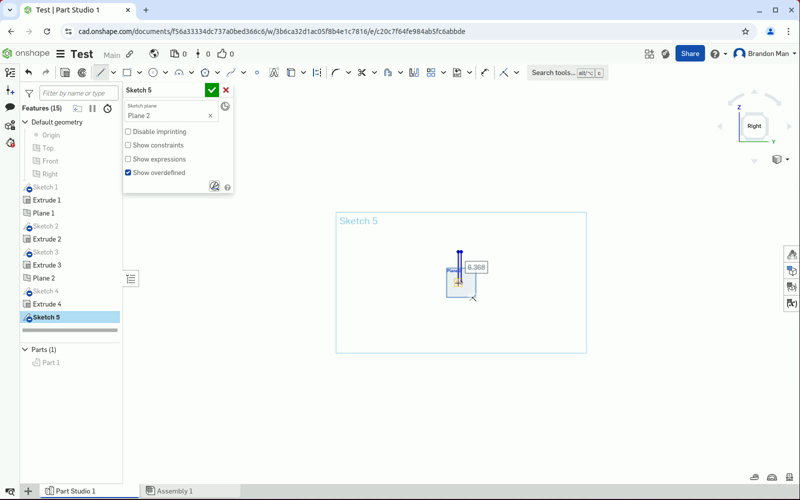
key(esc)
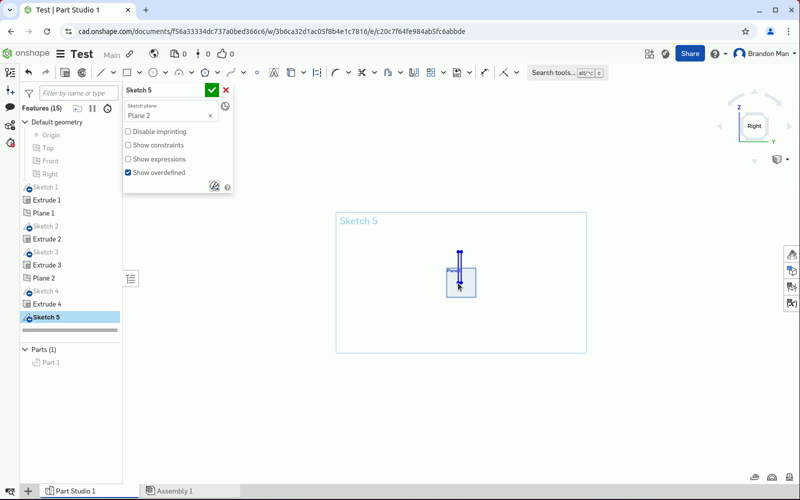
mouse_move(460, 254)
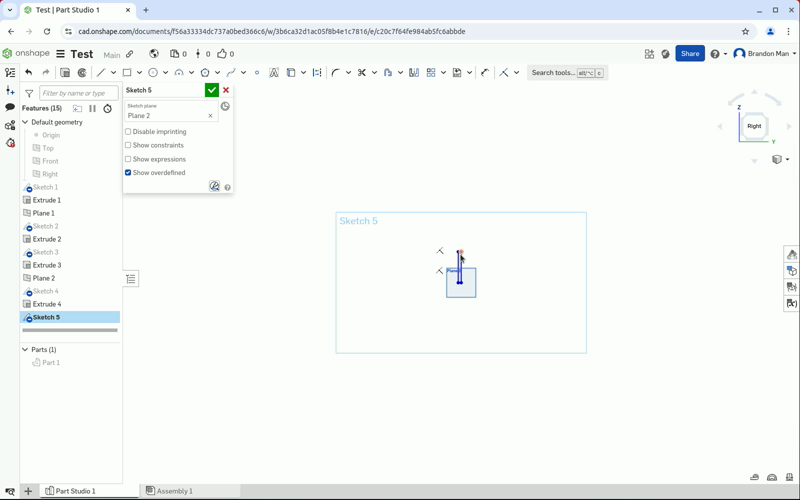
scroll(6)
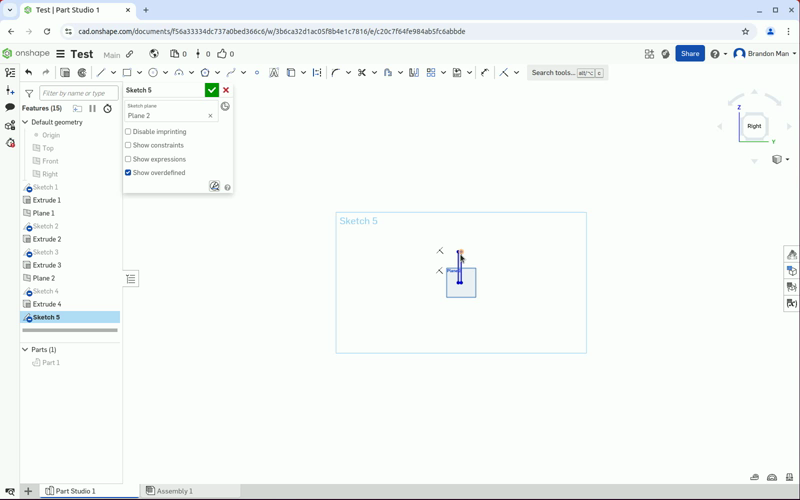
scroll(6)
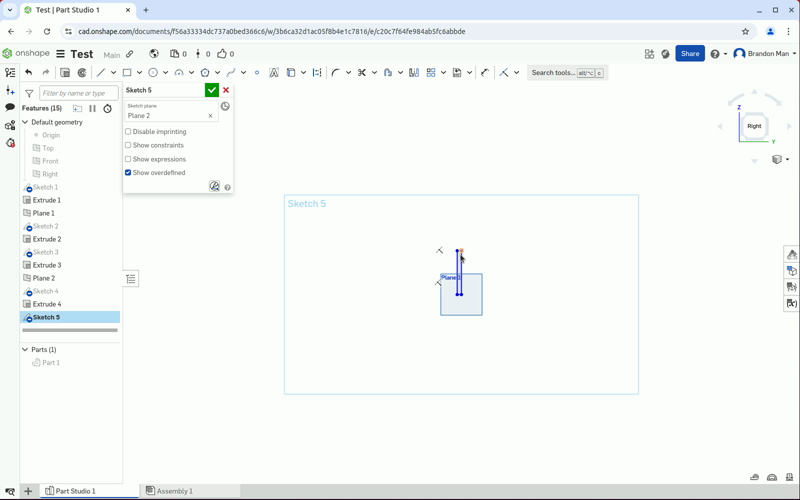
scroll(6)
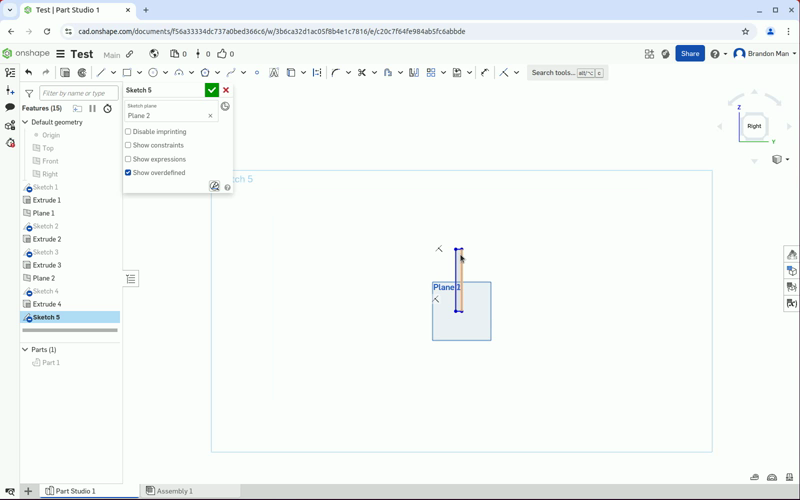
scroll(6)
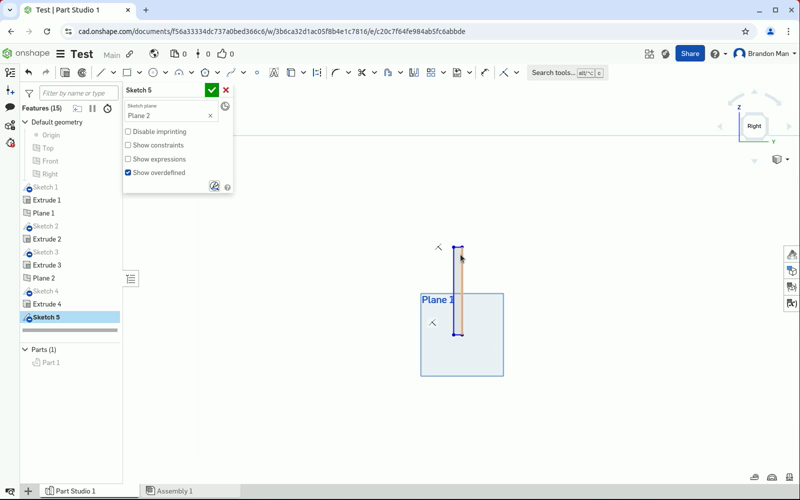
scroll(6)
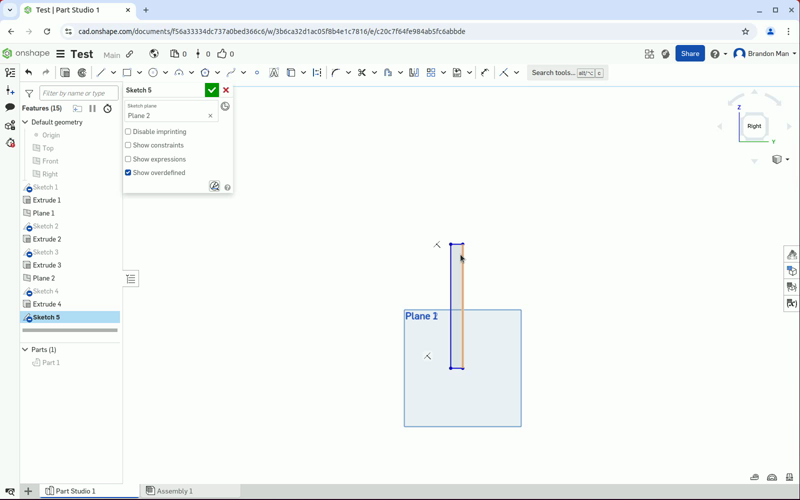
scroll(6)
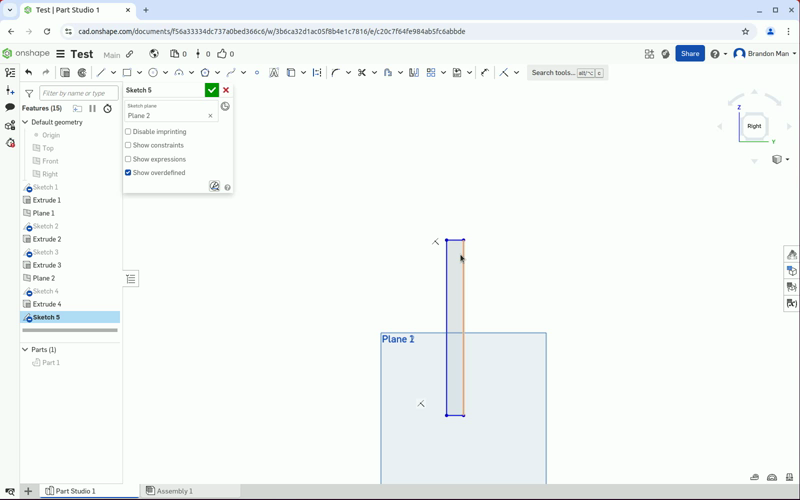
scroll(6)
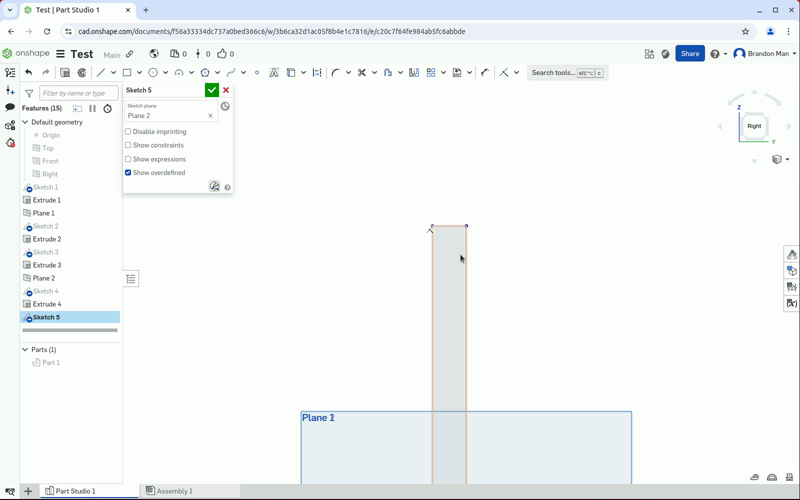
click(460, 254)
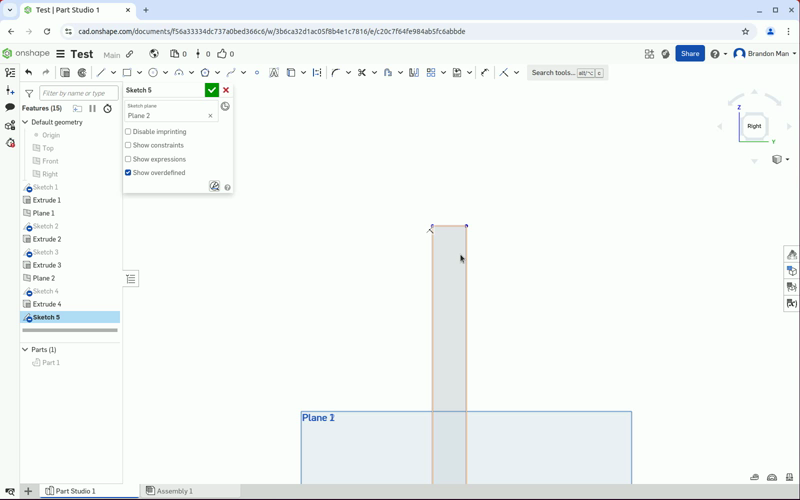
scroll(-6)
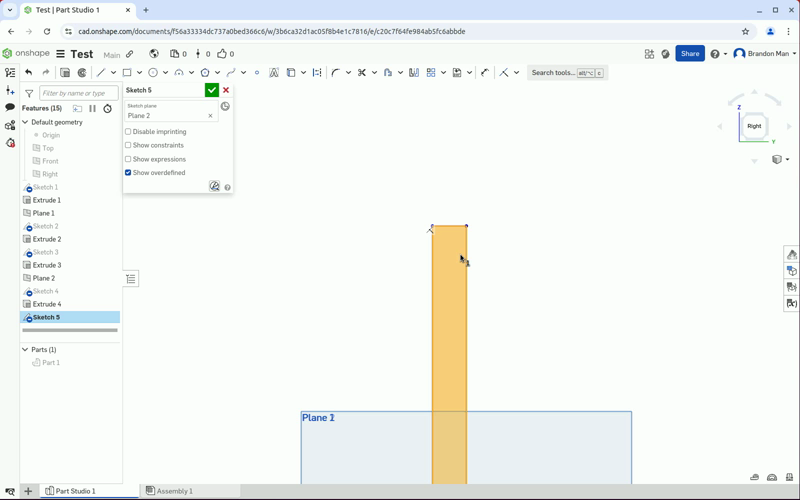
scroll(-6)
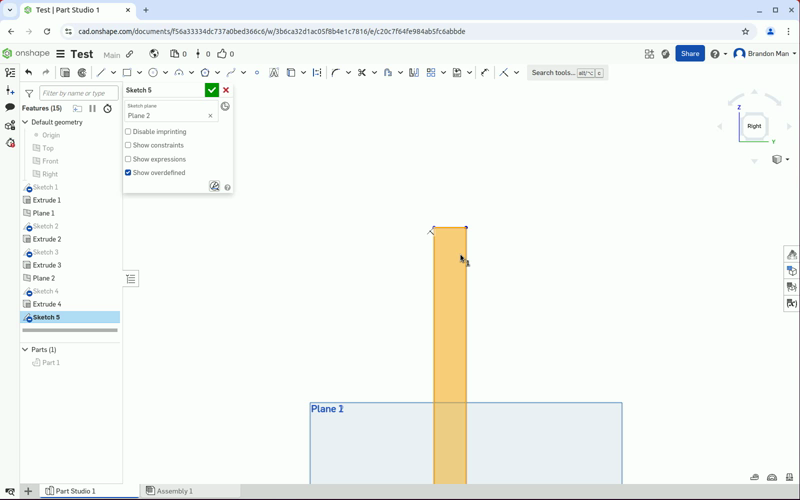
scroll(-6)
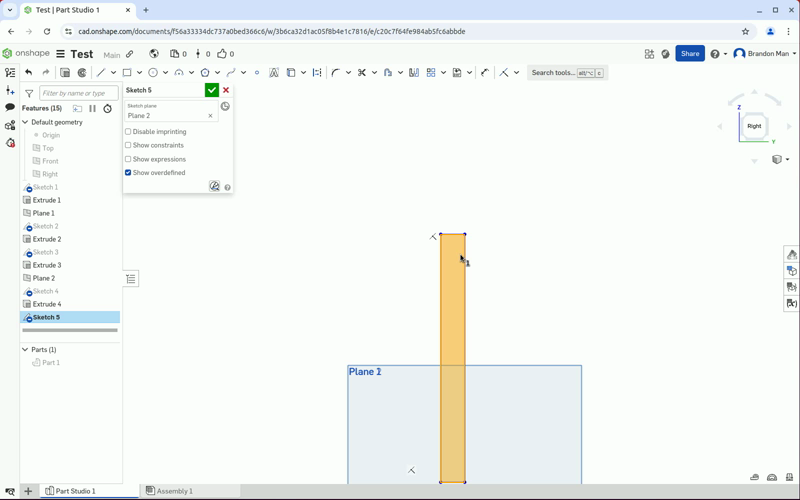
scroll(-6)
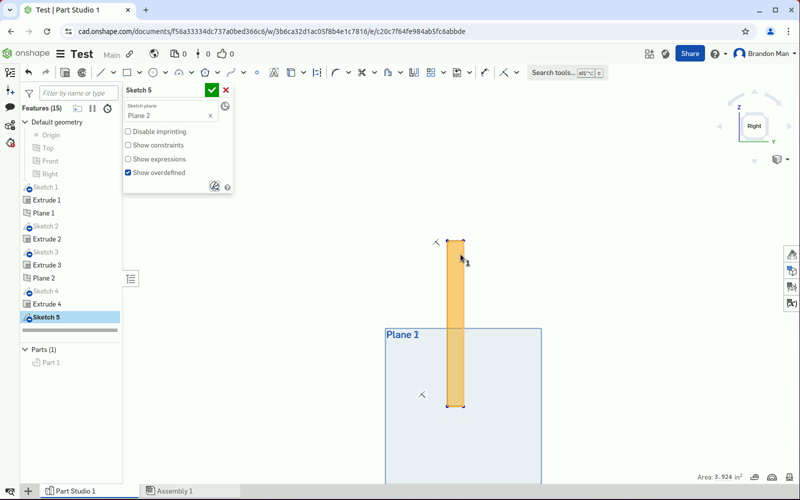
scroll(-6)
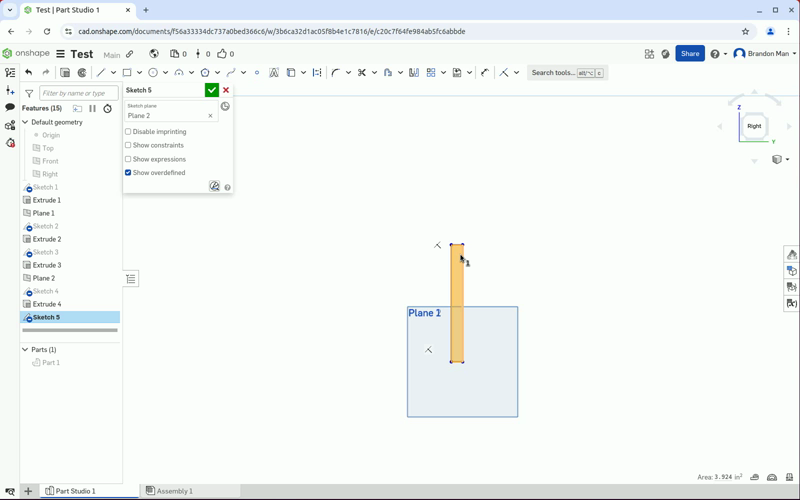
scroll(-6)
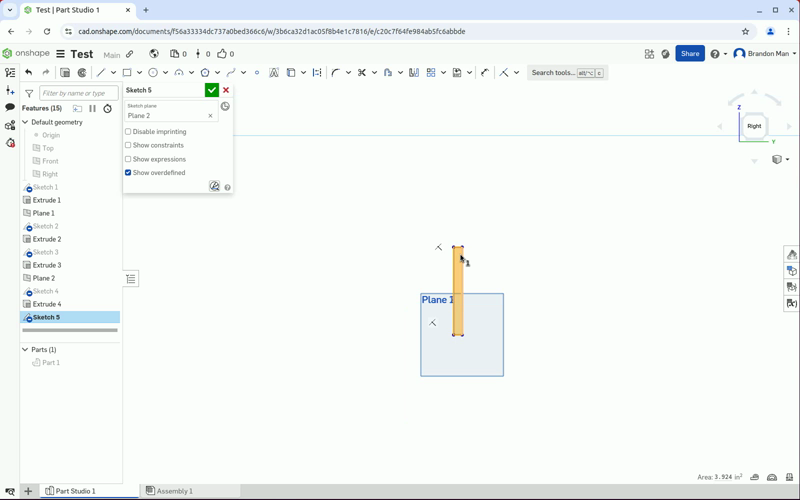
scroll(-6)
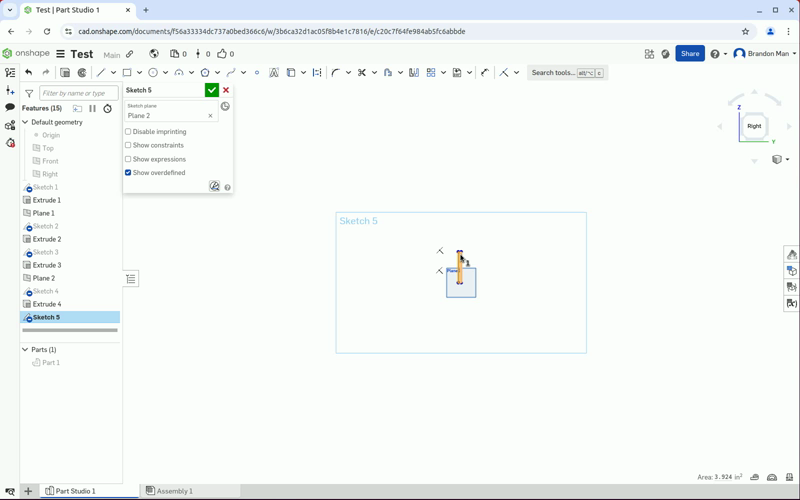
mouse_move(73, 352)
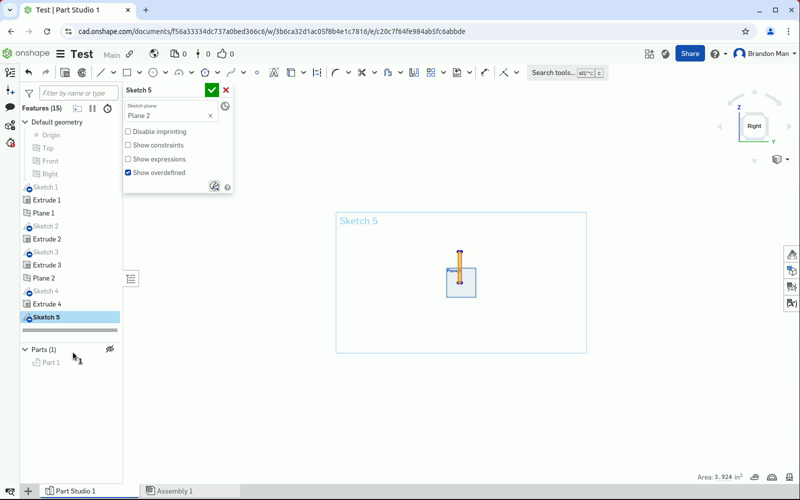
key(shift+y)
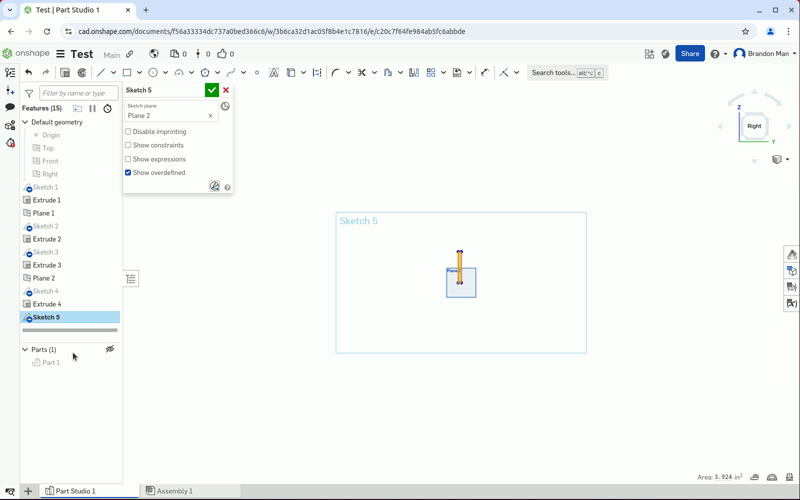
key(shift+e)
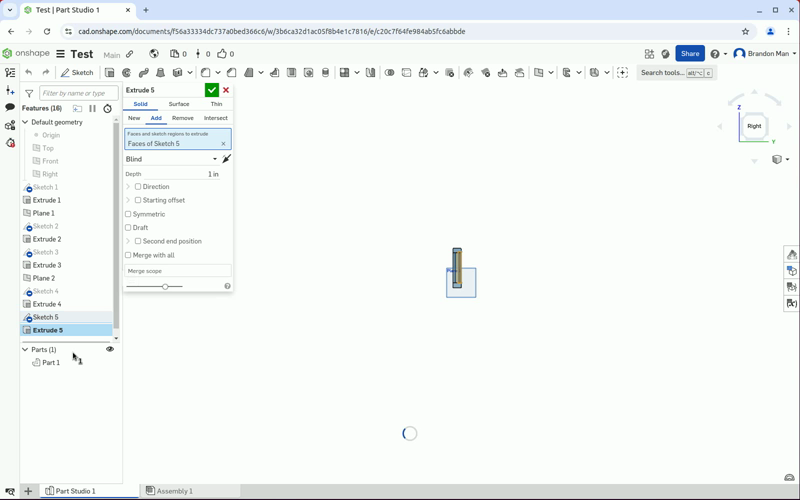
mouse_move(143, 106)
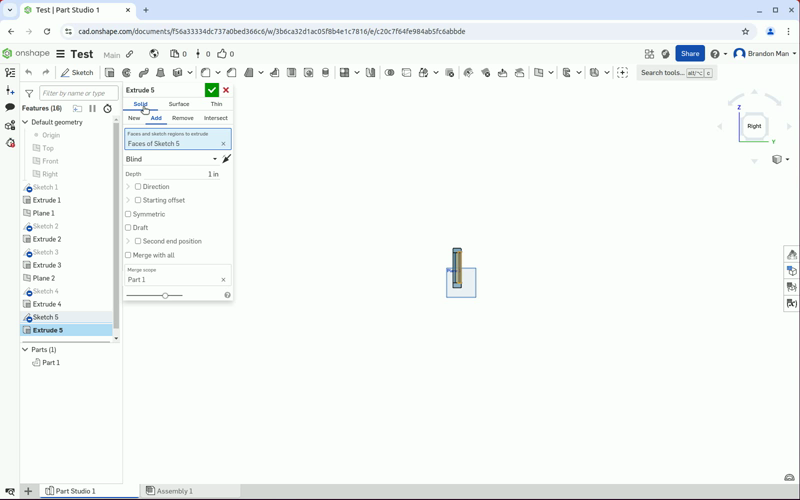
click(143, 106)
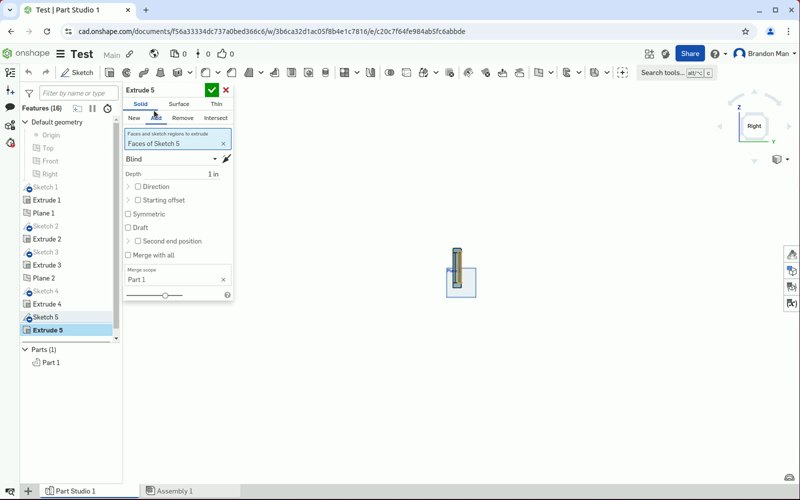
mouse_move(186, 120)
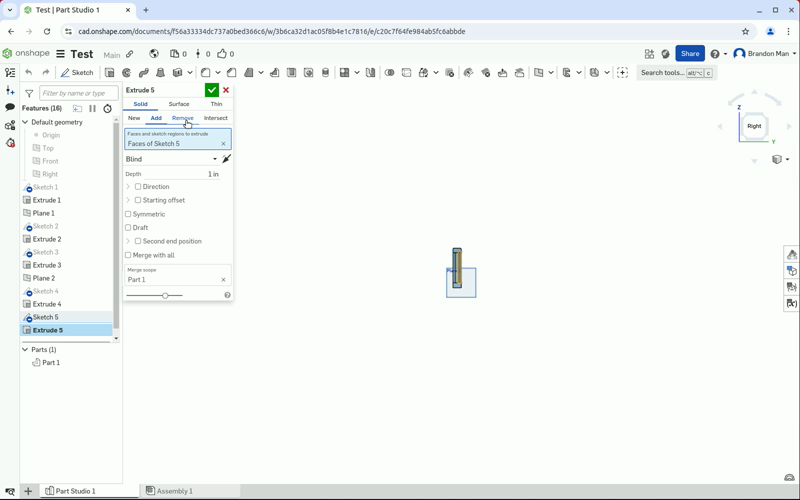
click(186, 120)
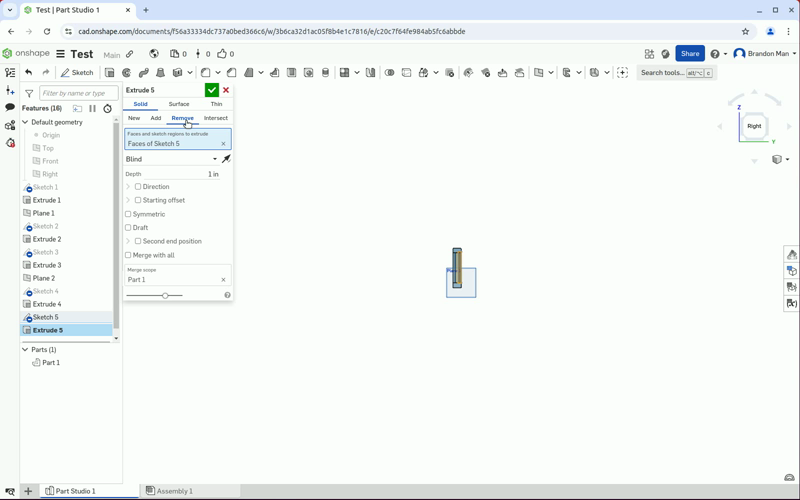
key(tab, 4)
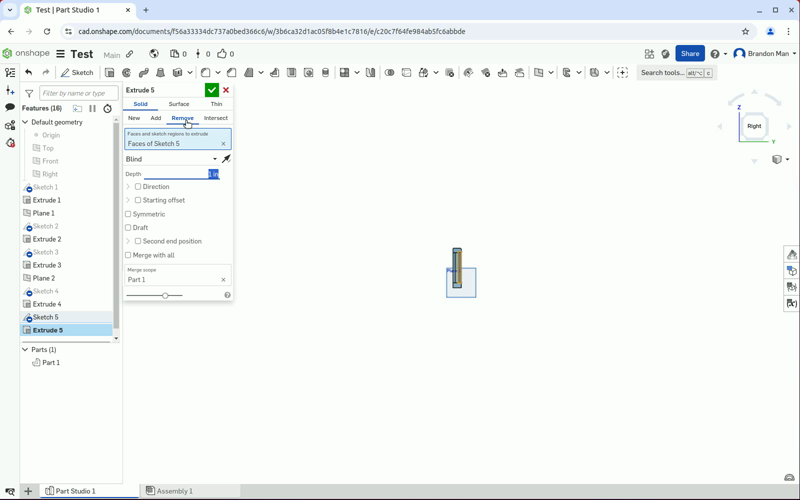
text(1.926)
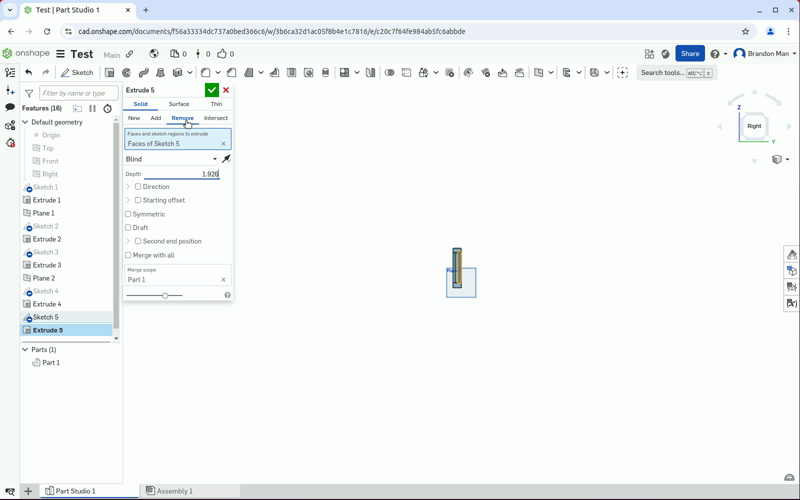
key(tab, 6)
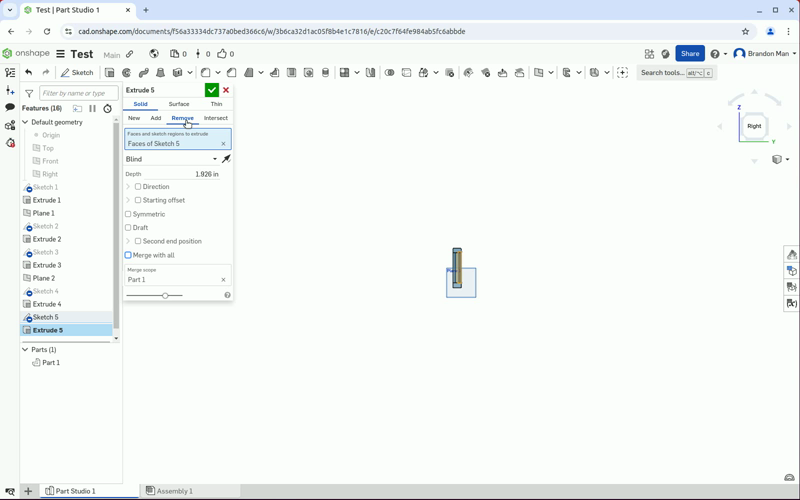
key(space)
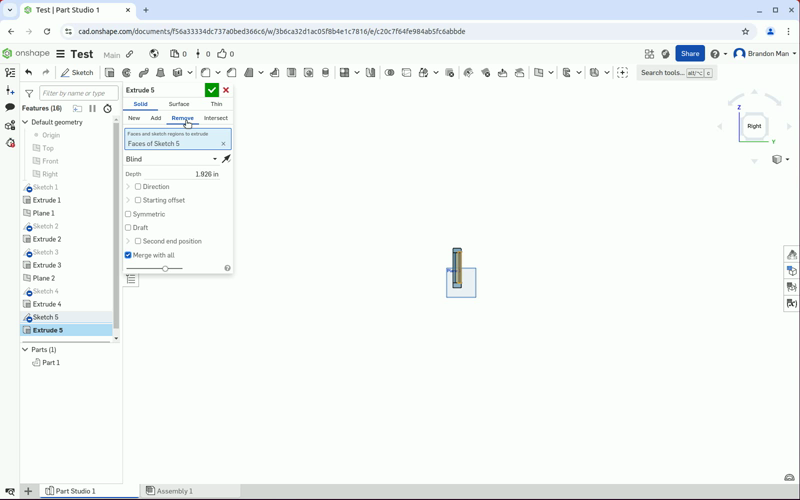
key(enter)
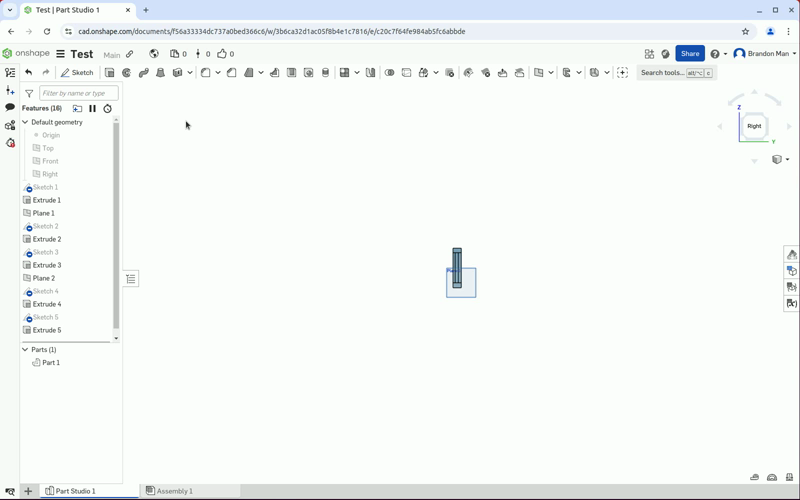
key(shift+h)
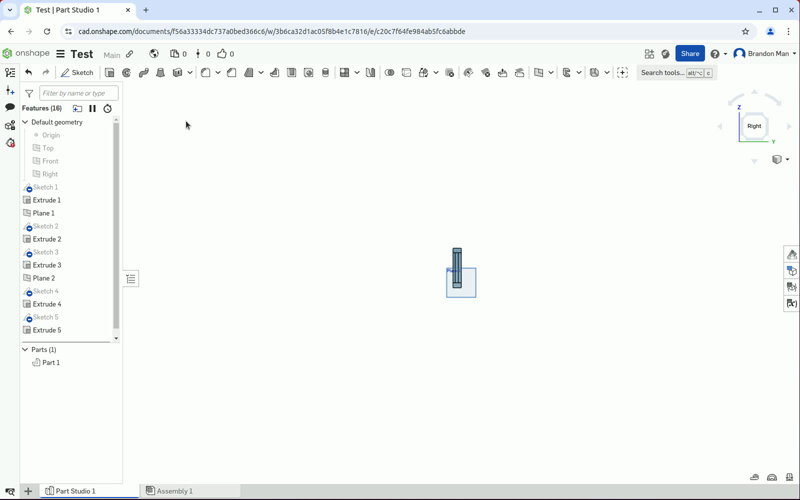
key(shift+h)
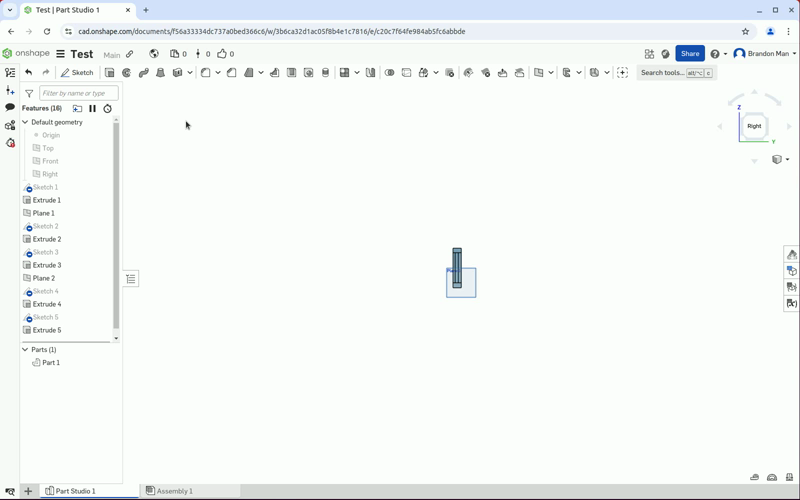
key(shift+7)
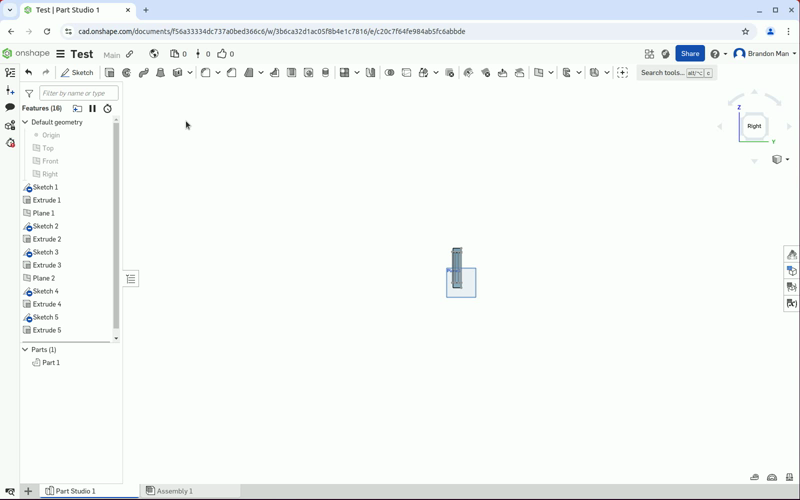
key(right, 2)
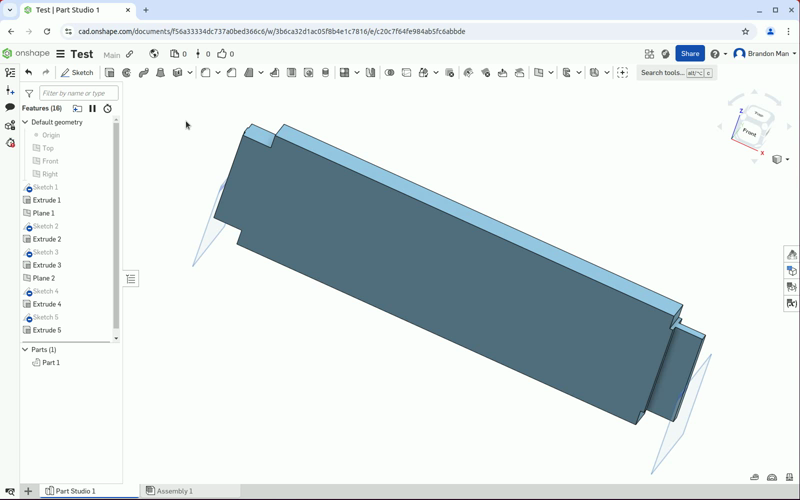
key(down, 2)
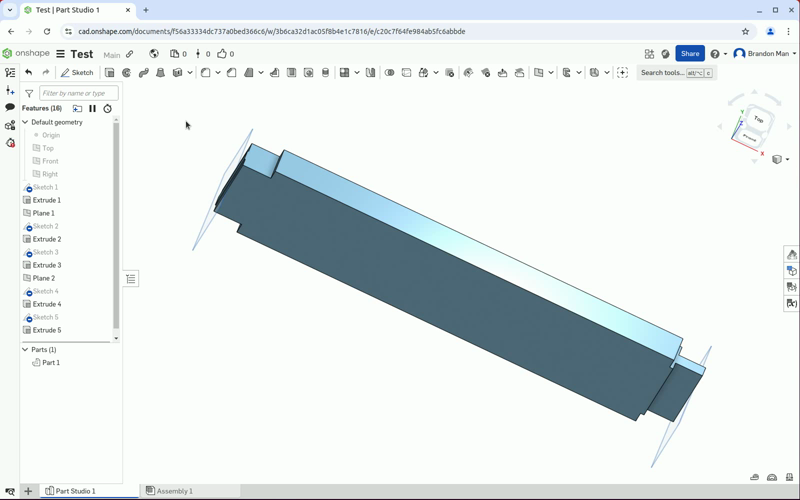
key(up, 2)
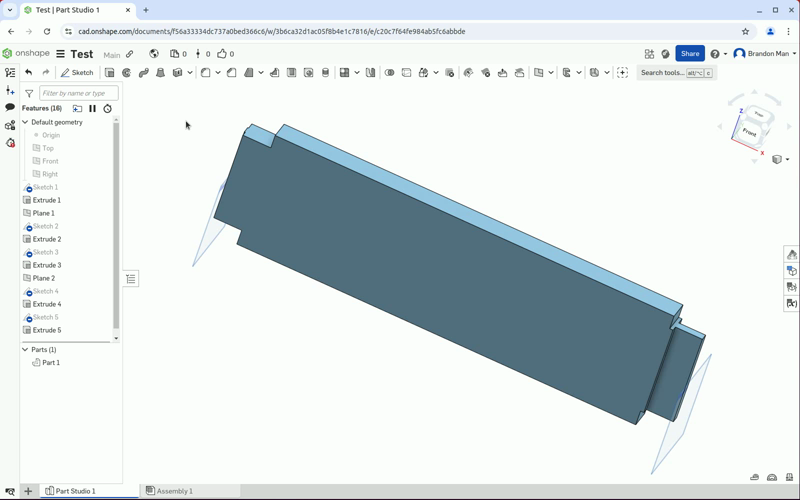
key(left, 2)
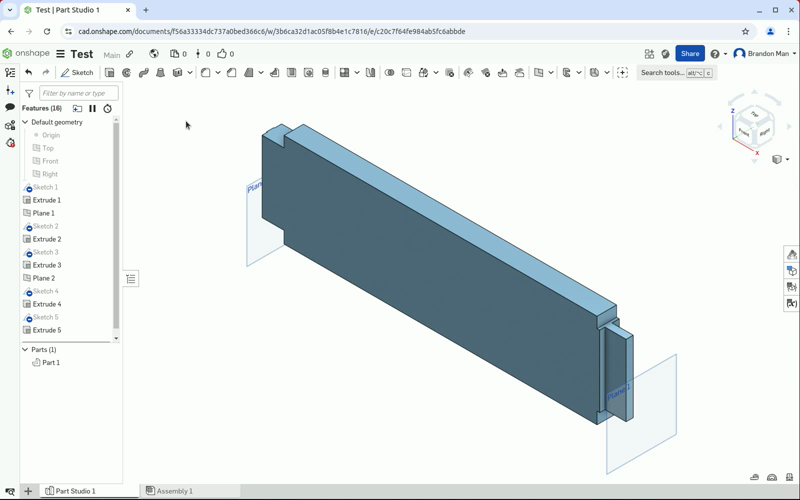
mouse_move(69, 189)
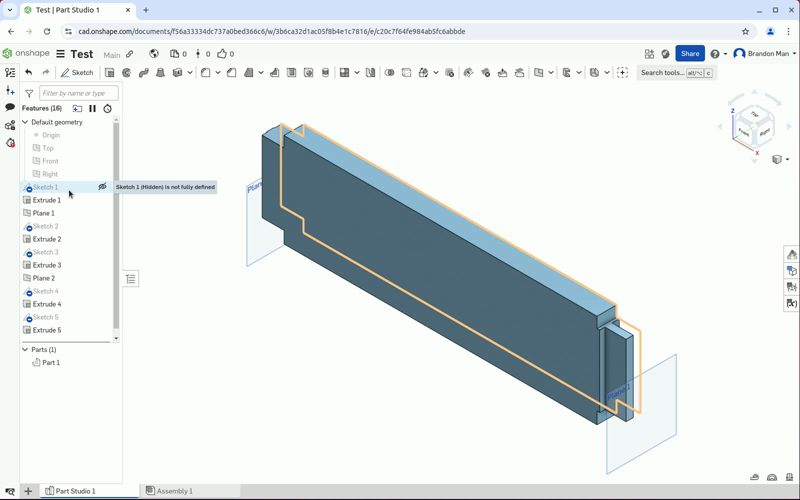
click(69, 189)